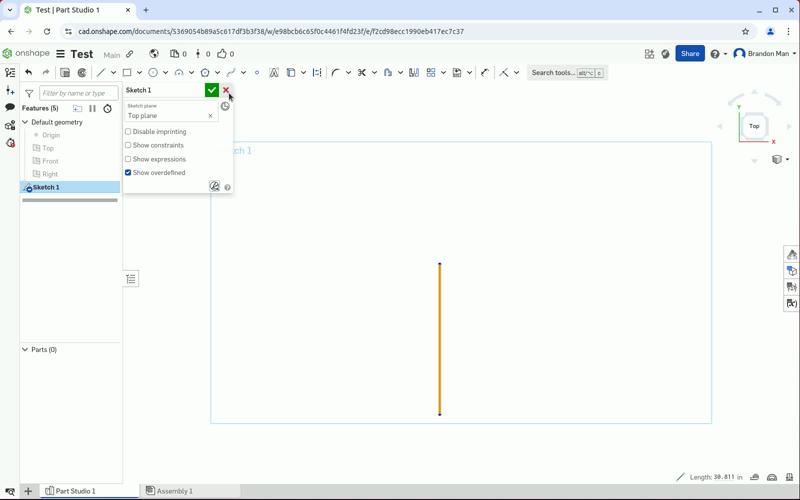
key(shift+h)
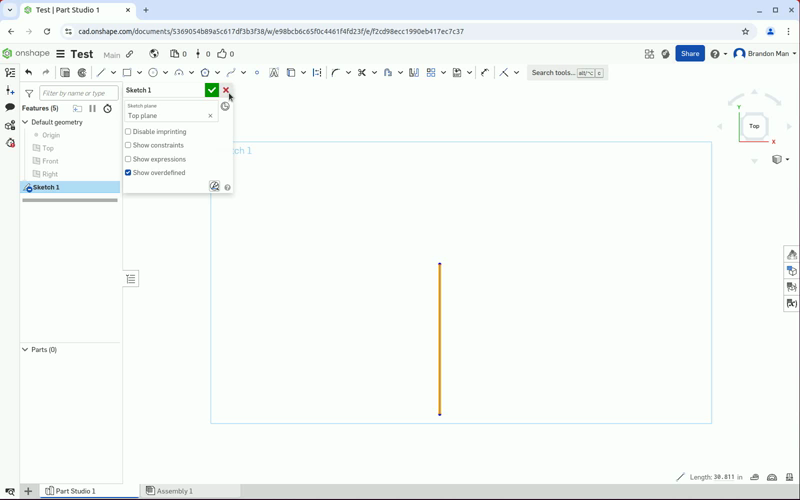
key(shift+s)
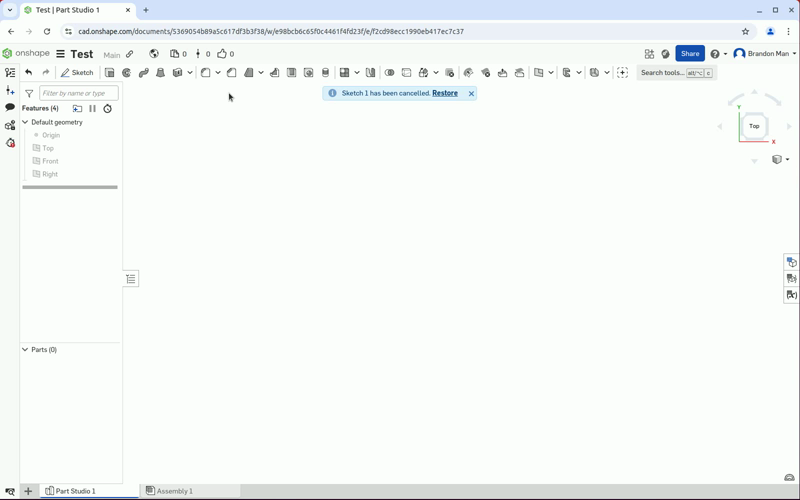
mouse_move(73, 150)
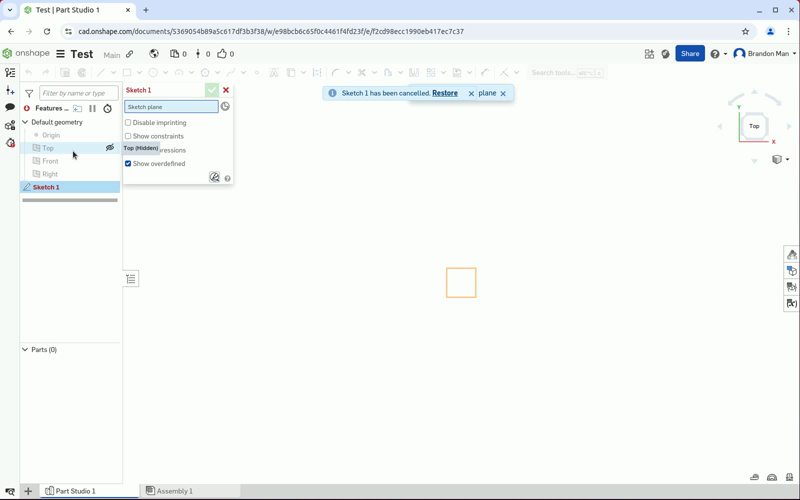
click(73, 150)
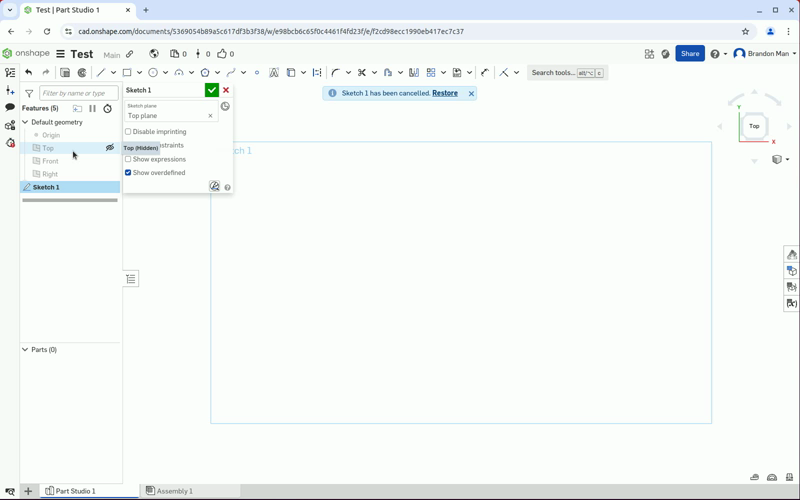
mouse_move(73, 352)
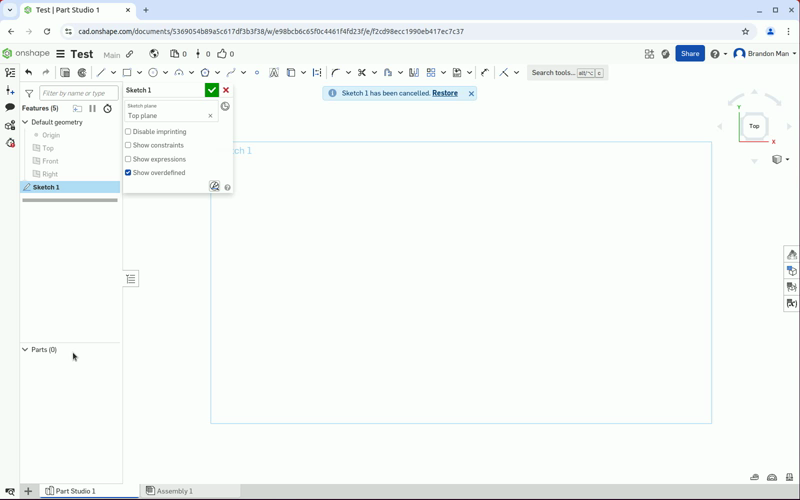
key(y)
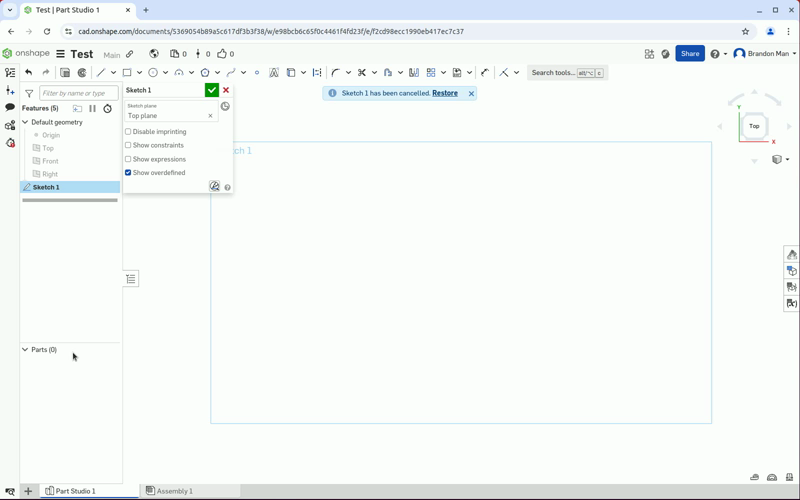
key(l)
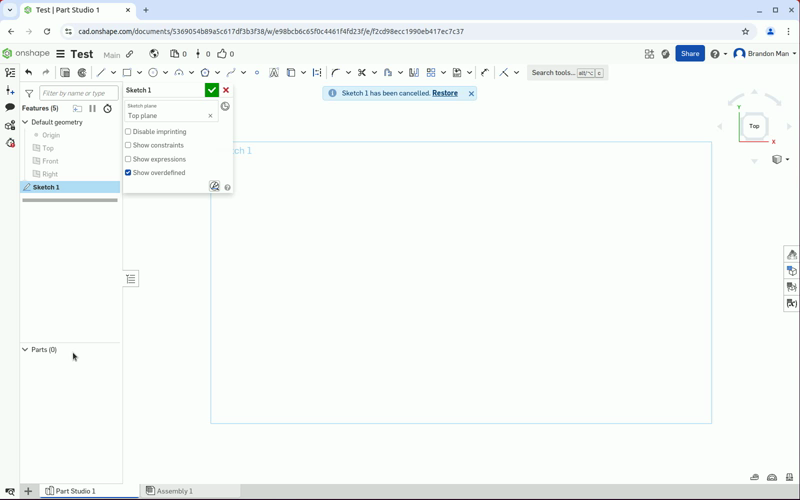
key_down(shift)
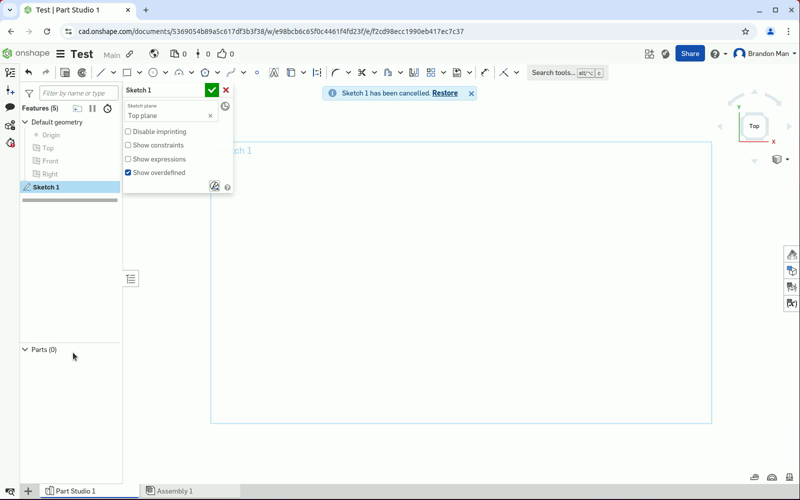
mouse_move(569, 282)
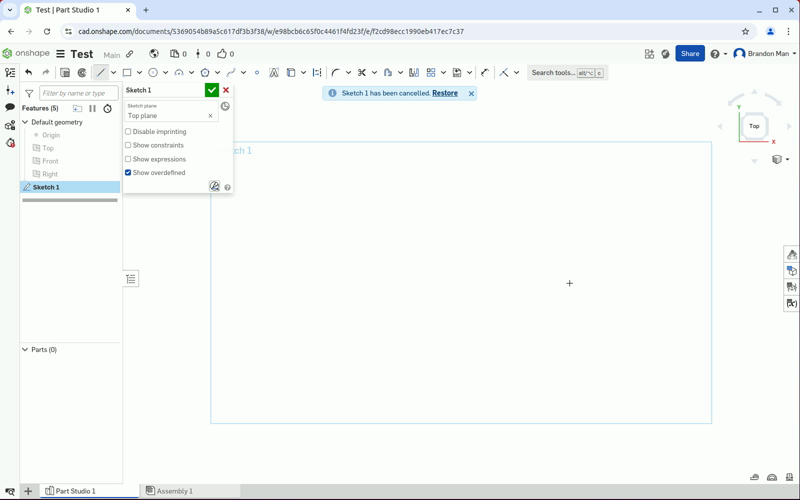
click(569, 282)
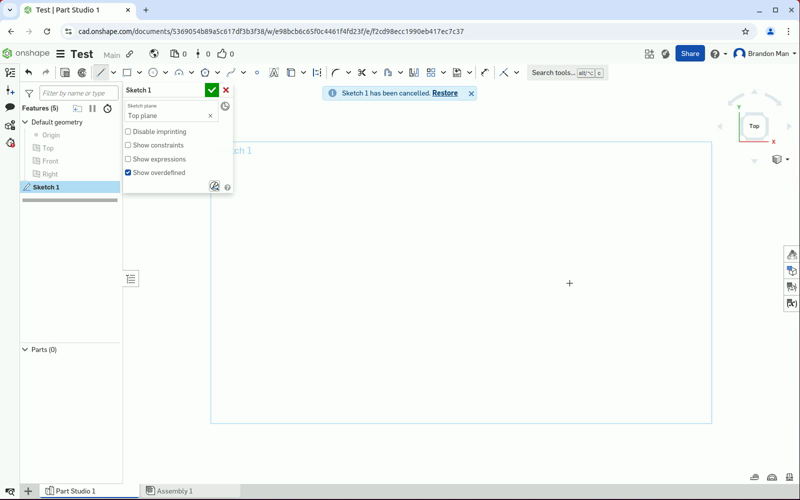
key_up(shift)
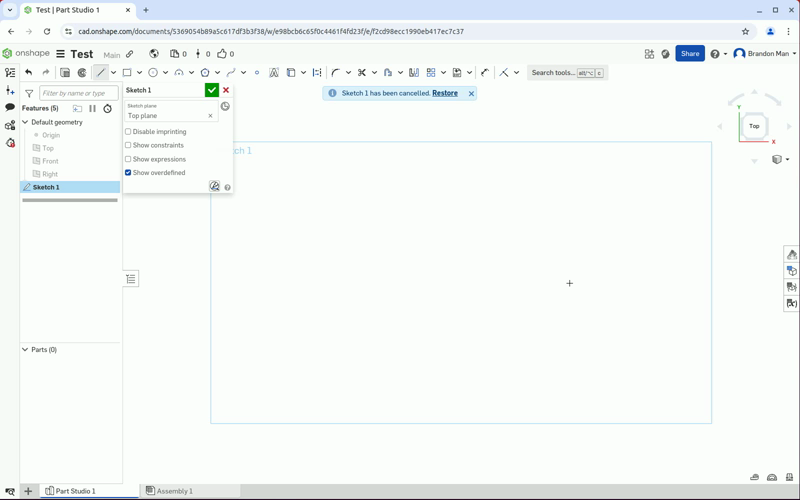
key_down(shift)
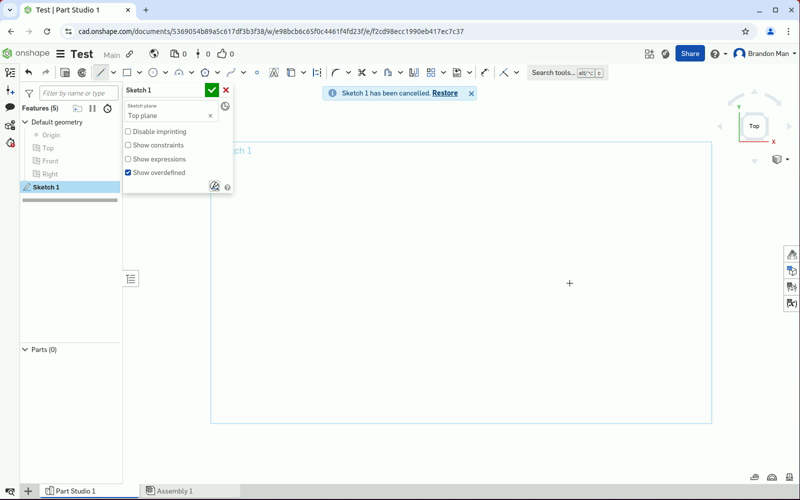
mouse_move(589, 282)
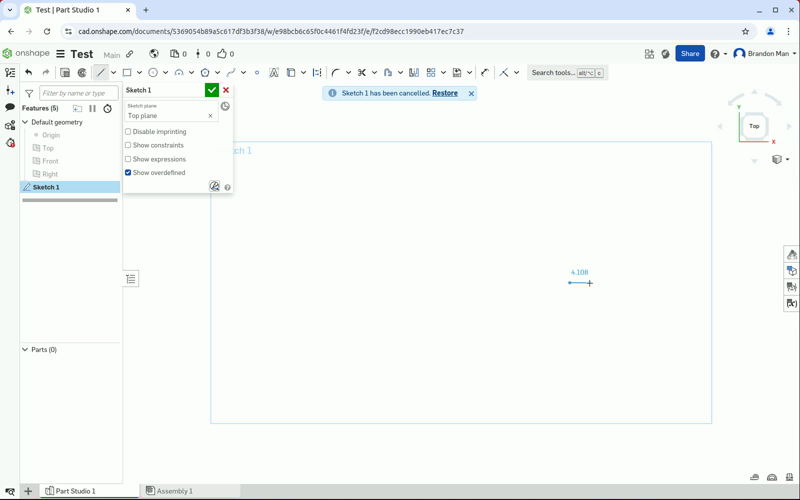
mouse_move(573, 282)
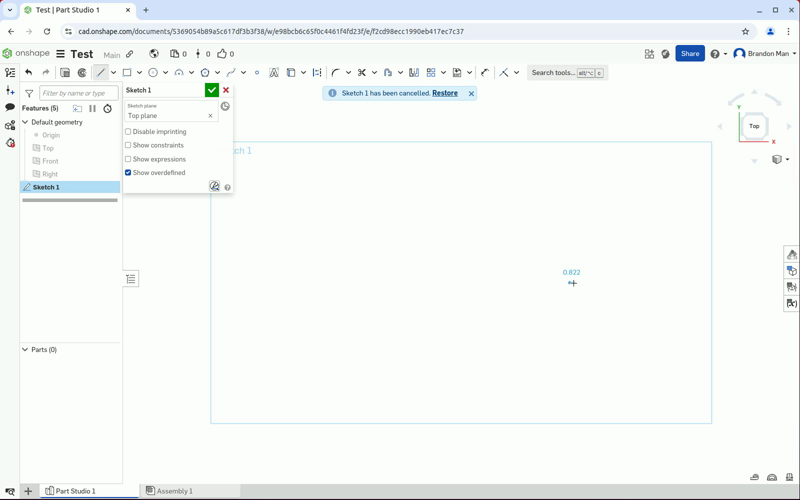
scroll(6)
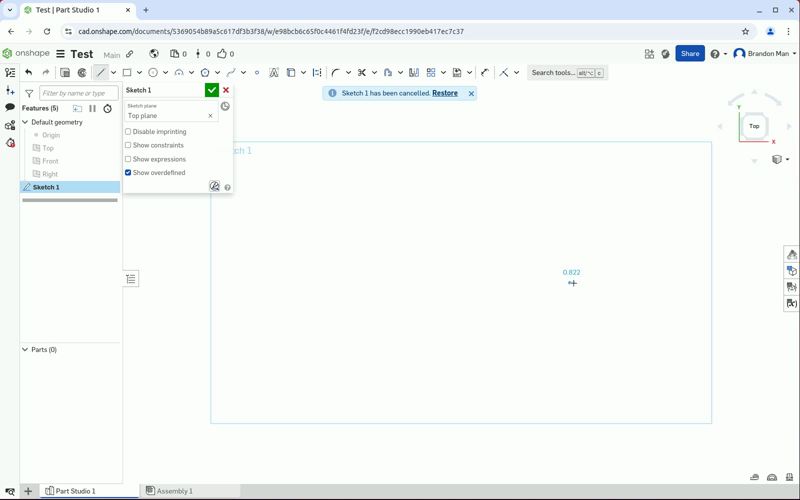
scroll(6)
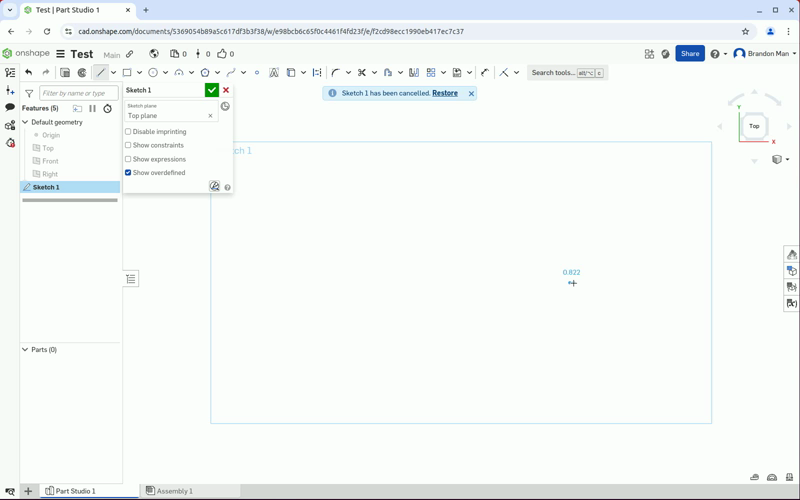
scroll(6)
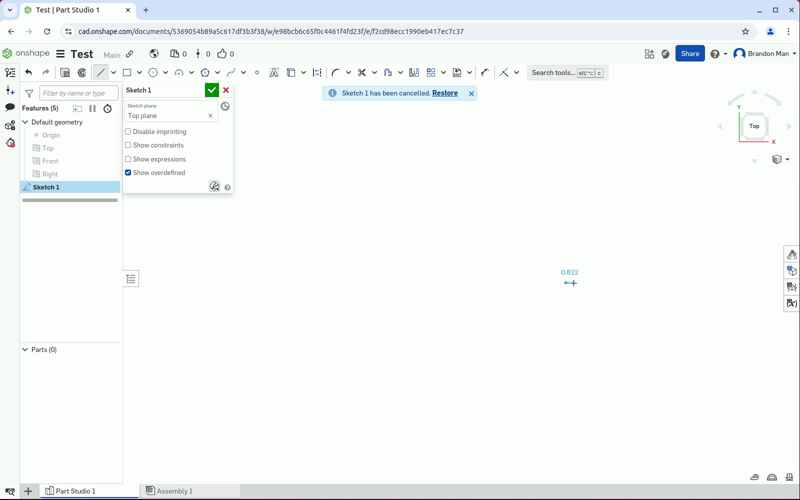
scroll(6)
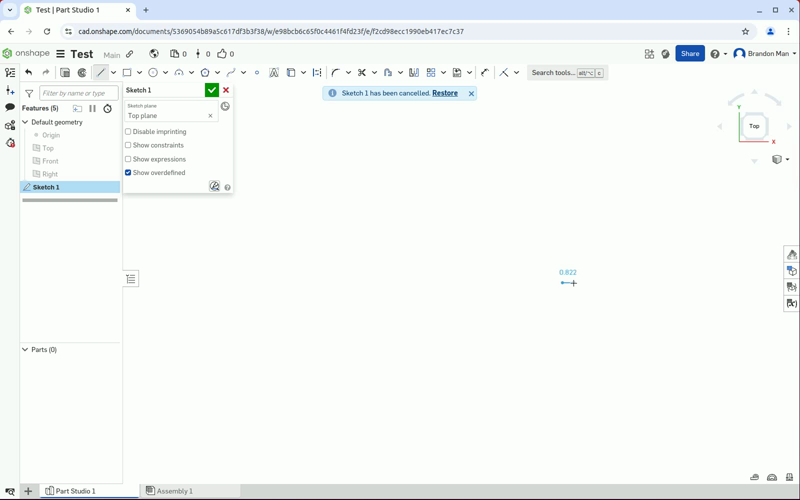
scroll(6)
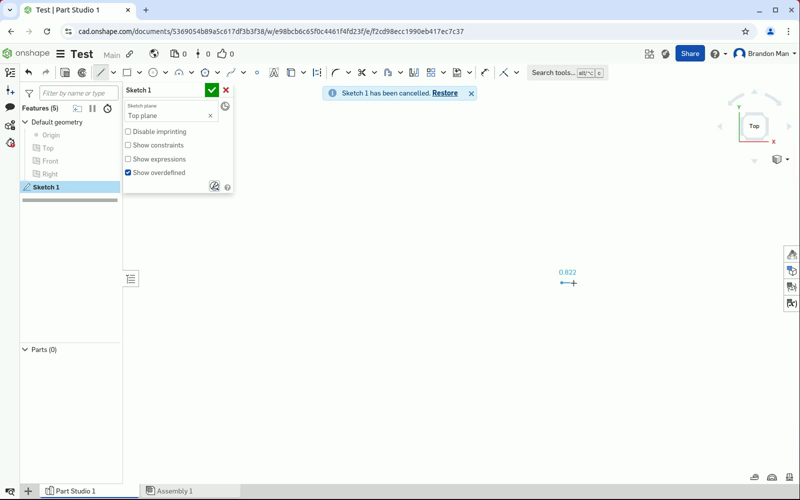
scroll(6)
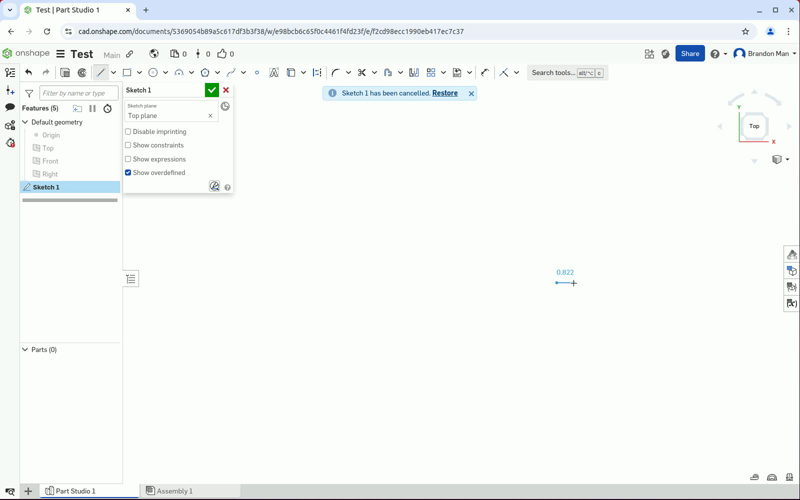
scroll(6)
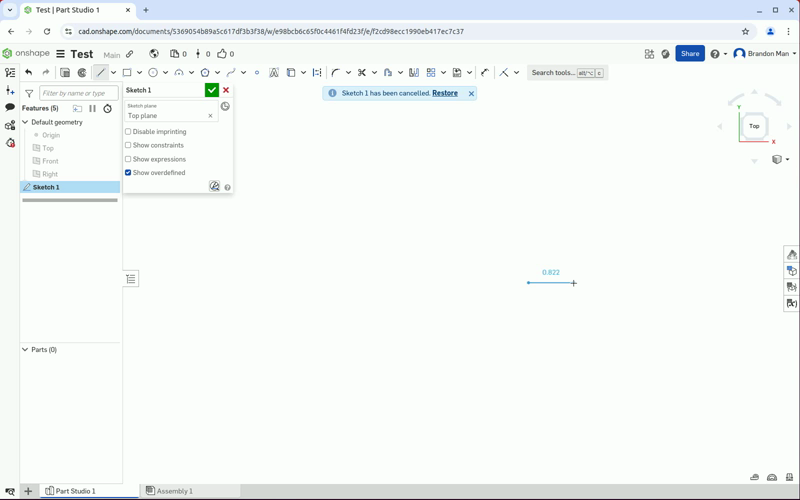
click(573, 282)
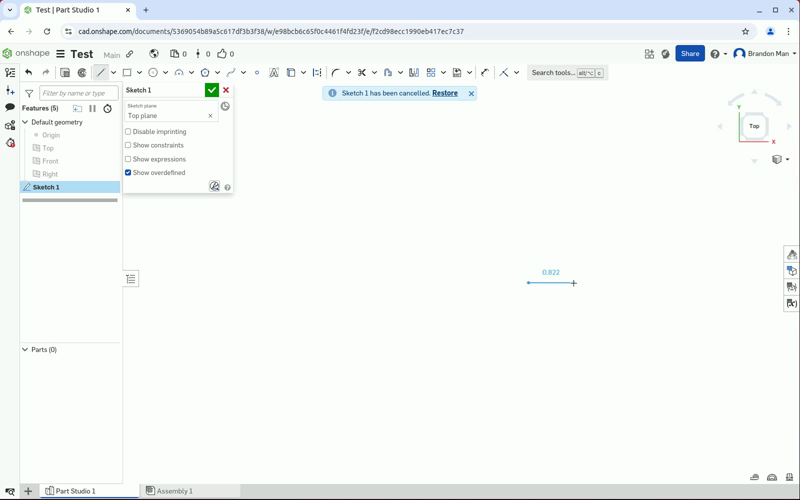
scroll(-6)
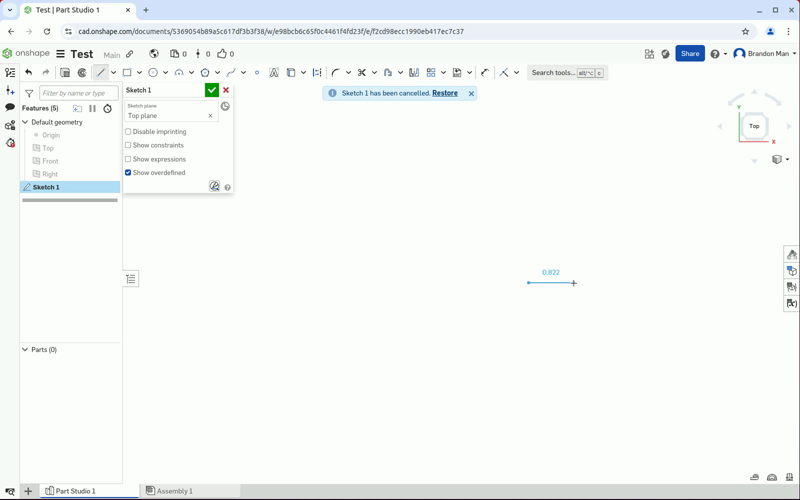
scroll(-6)
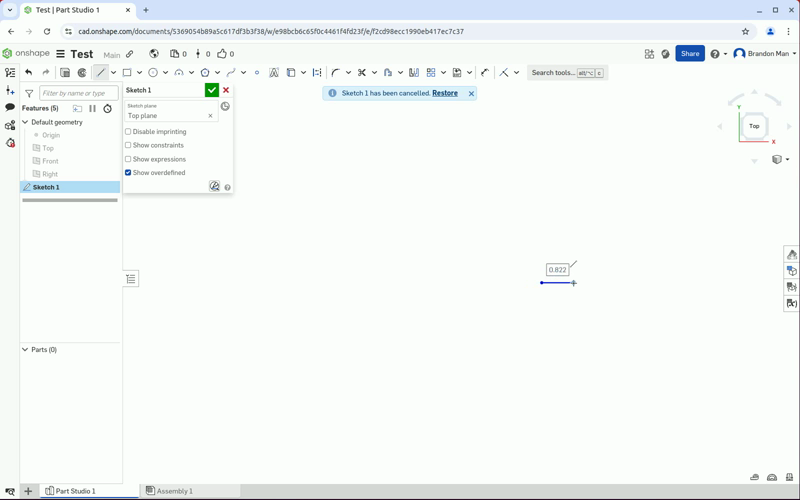
scroll(-6)
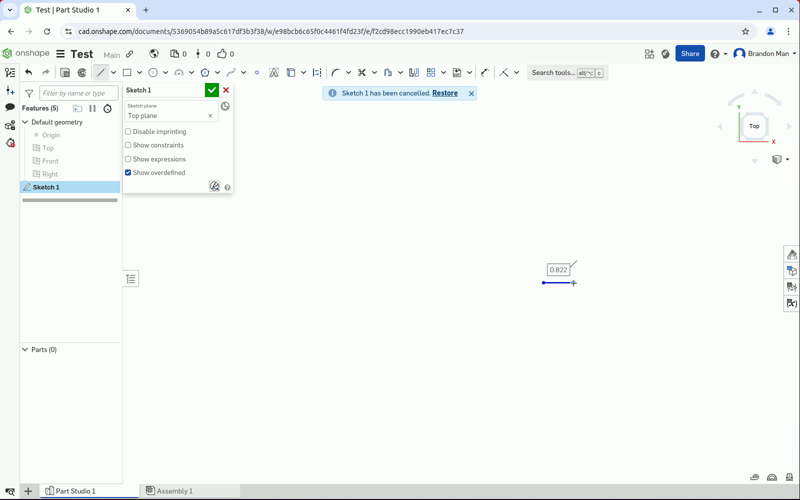
scroll(-6)
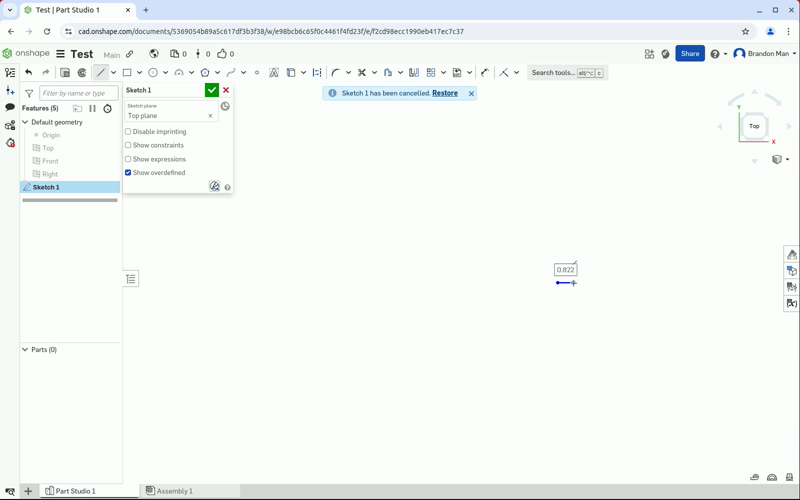
scroll(-6)
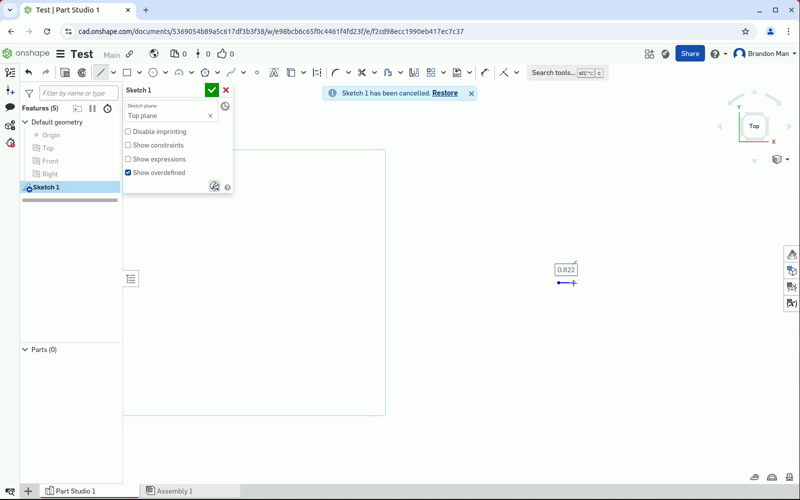
scroll(-6)
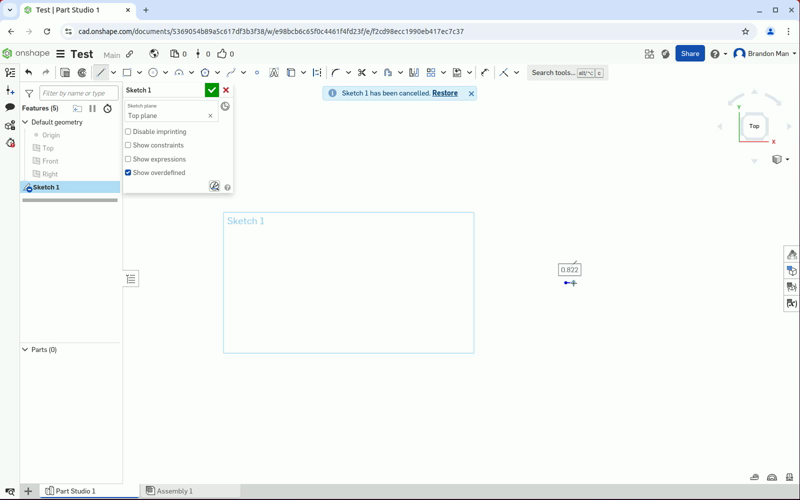
scroll(-6)
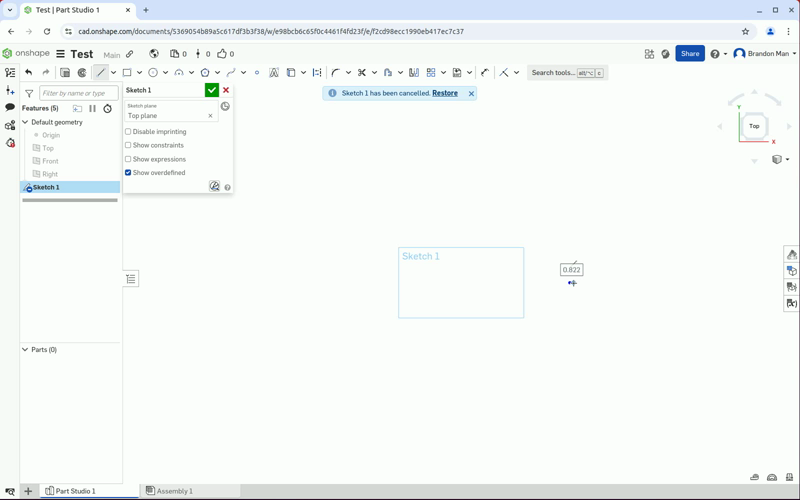
key_up(shift)
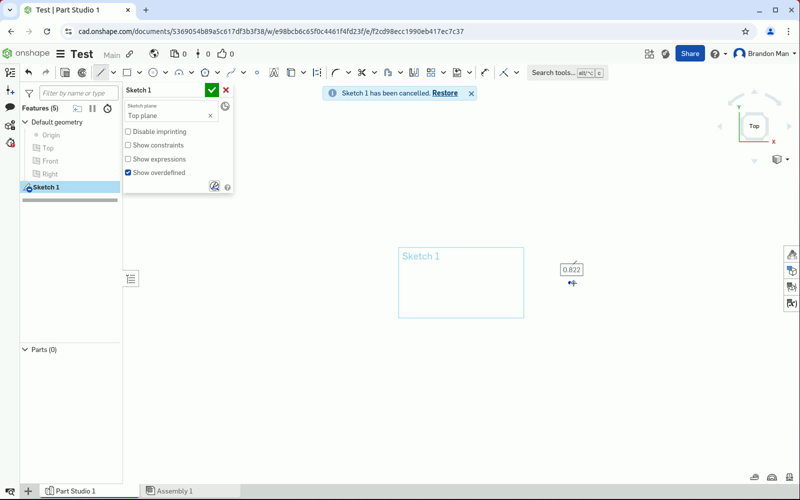
key_down(shift)
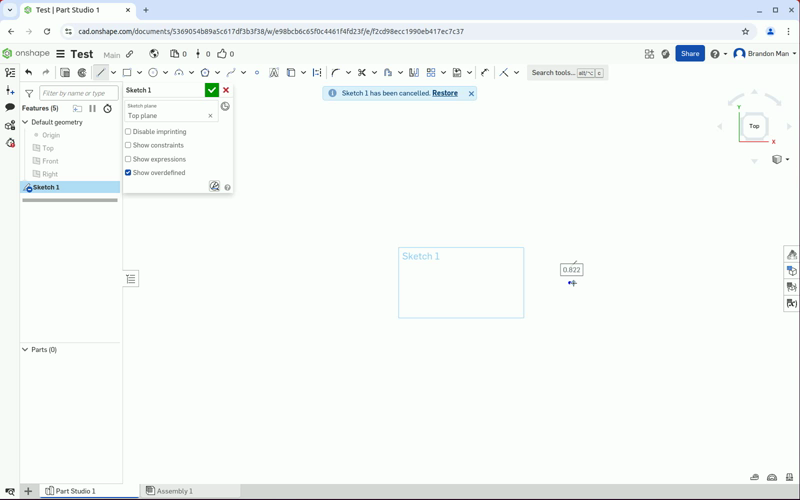
mouse_move(589, 282)
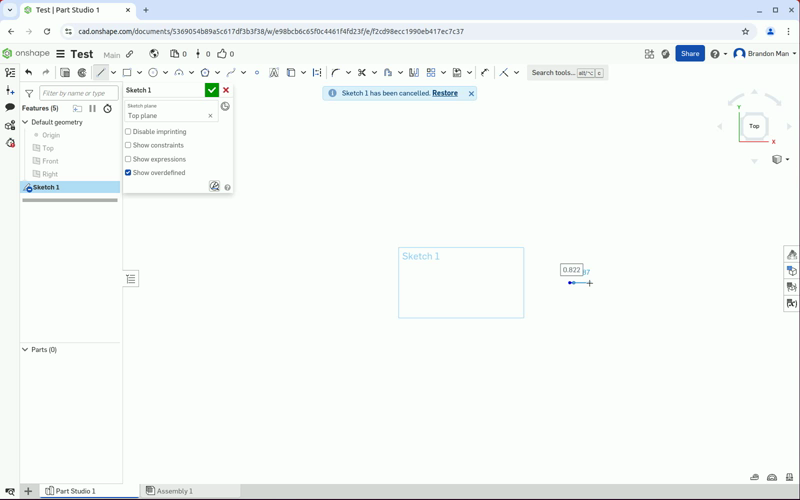
mouse_move(573, 243)
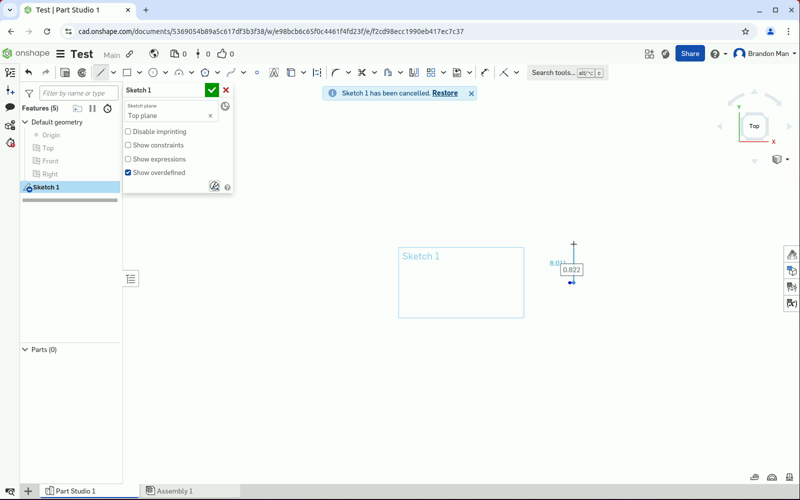
click(573, 243)
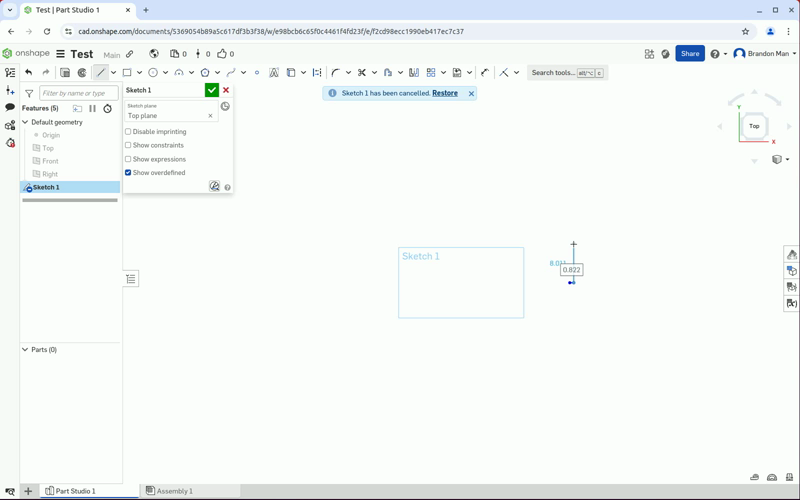
key_up(shift)
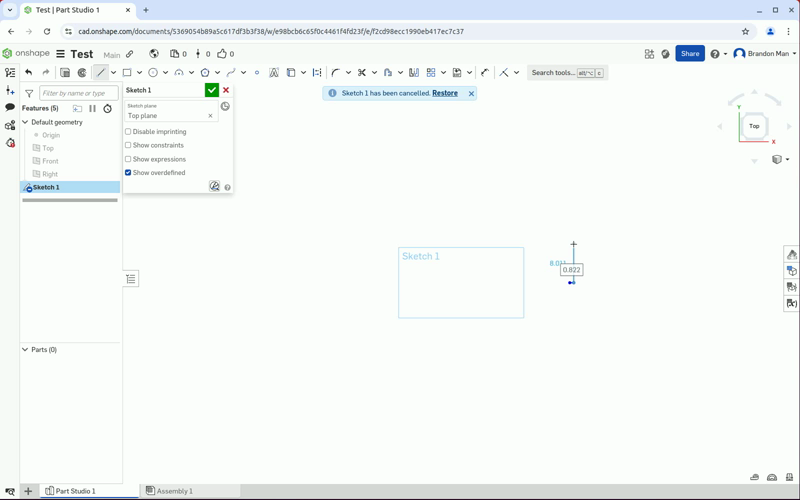
key_down(shift)
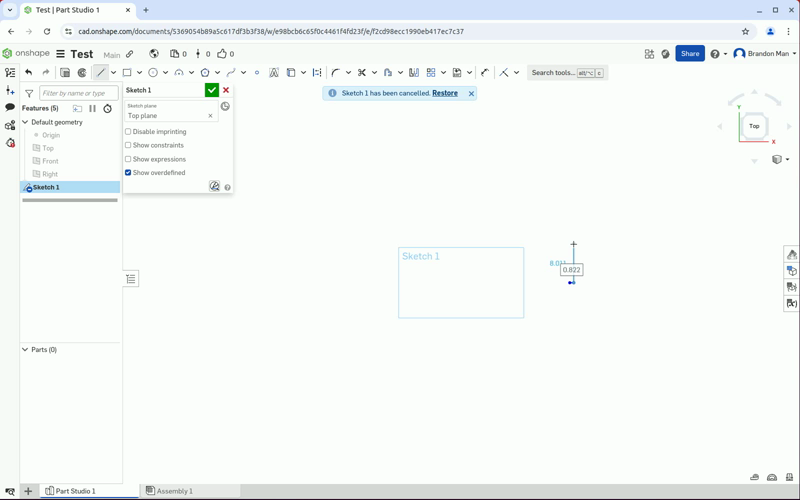
mouse_move(589, 243)
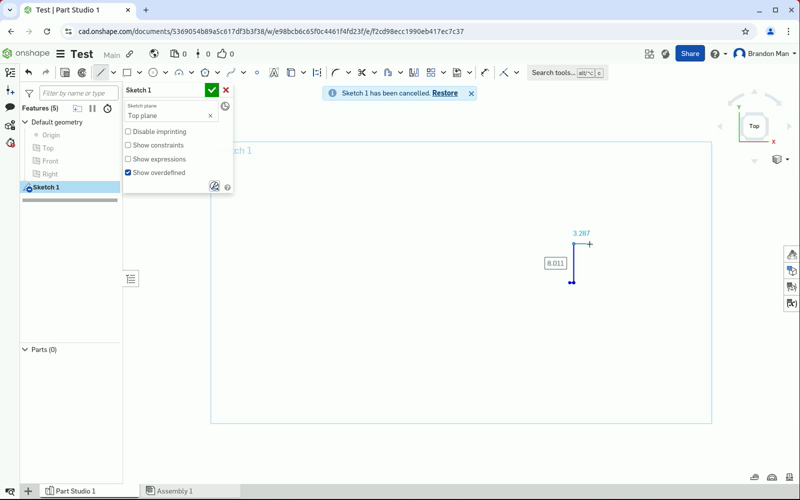
mouse_move(569, 243)
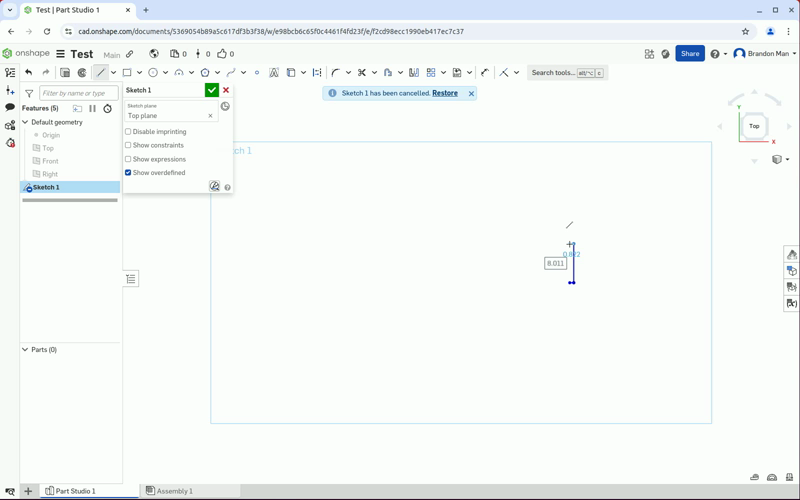
scroll(6)
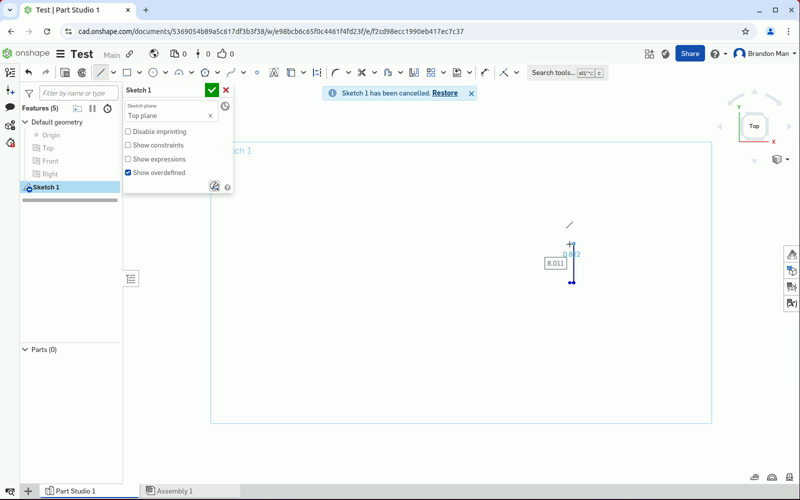
scroll(6)
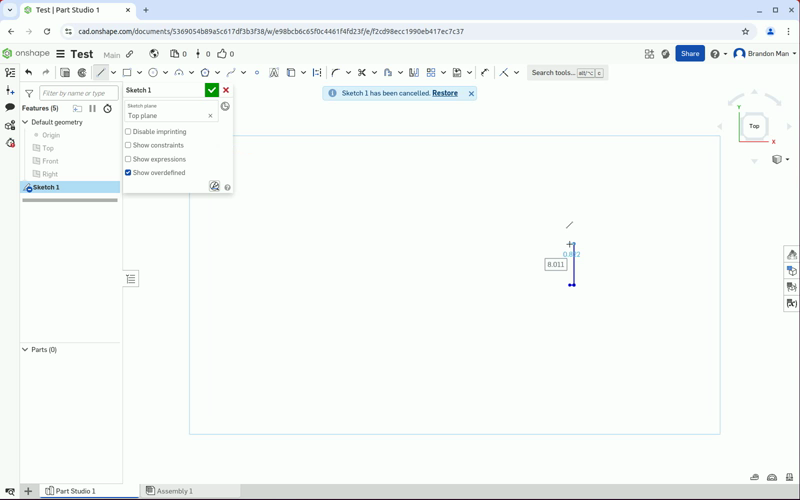
scroll(6)
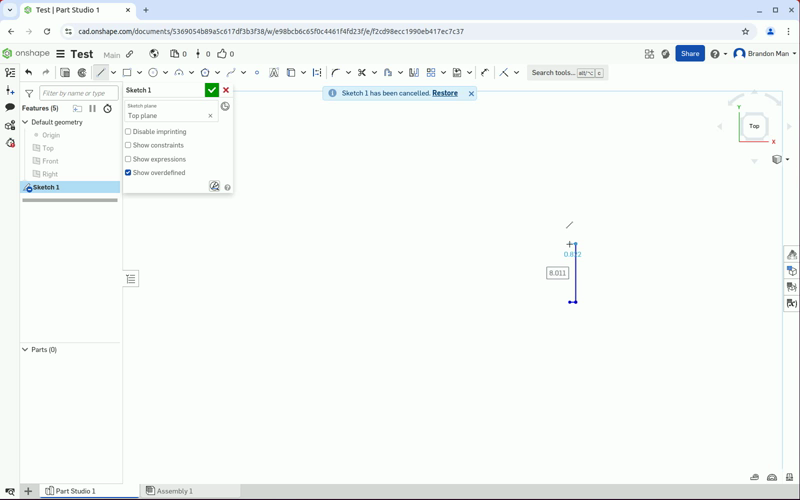
scroll(6)
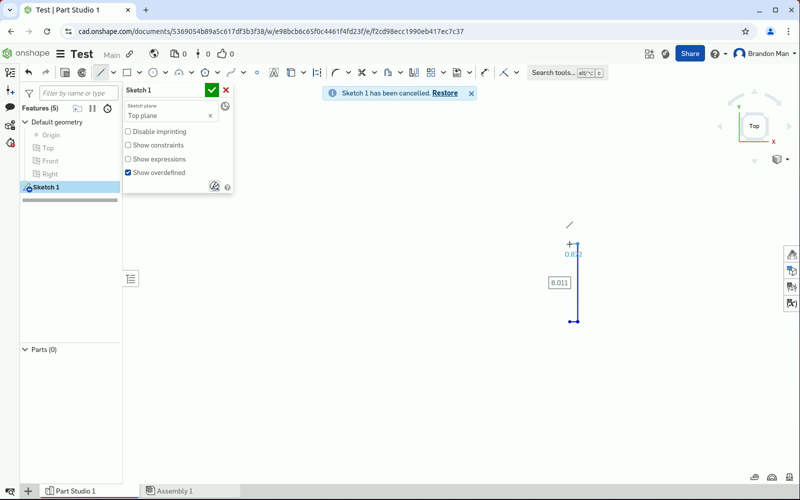
scroll(6)
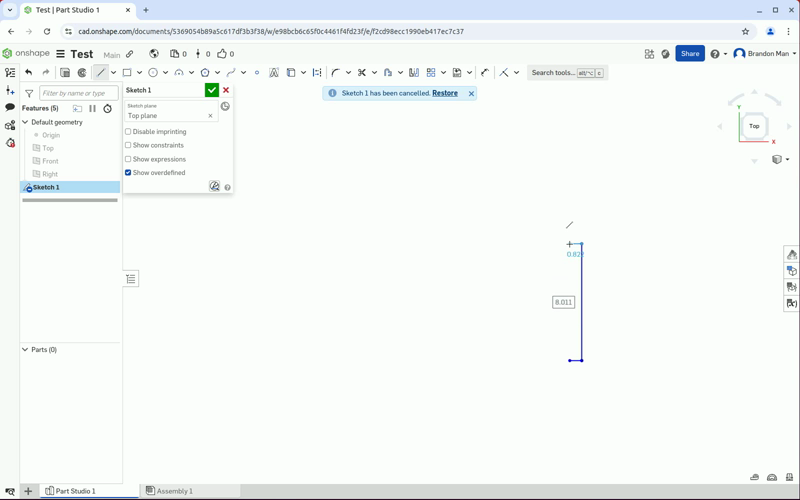
scroll(6)
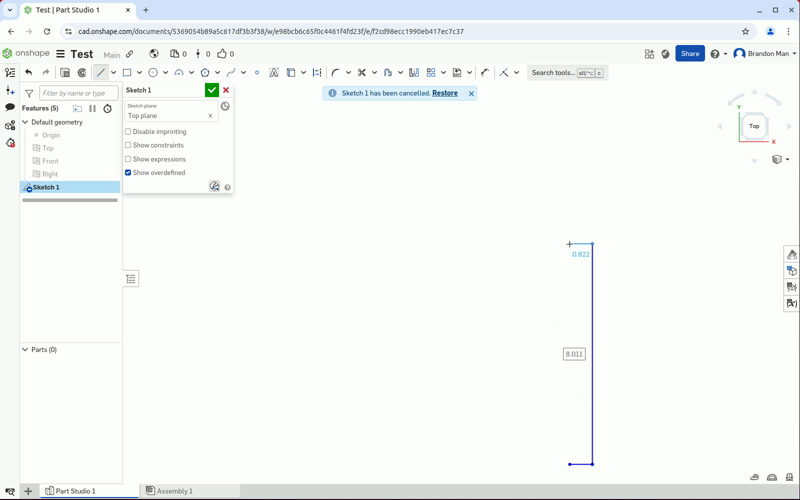
scroll(6)
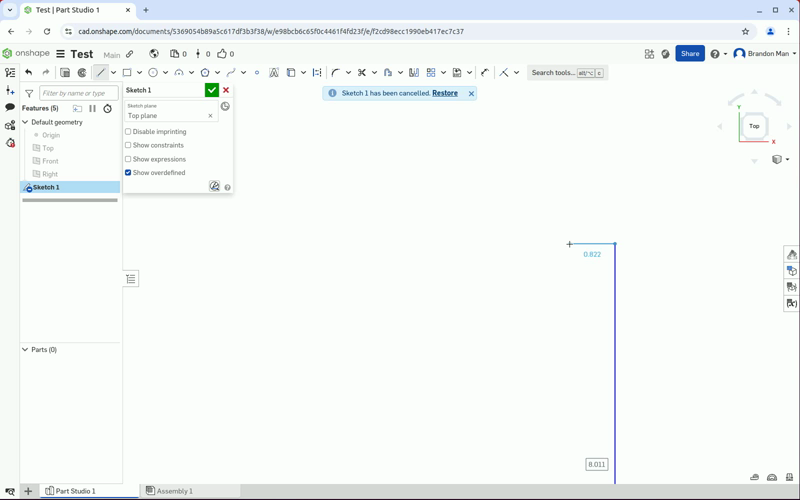
click(569, 243)
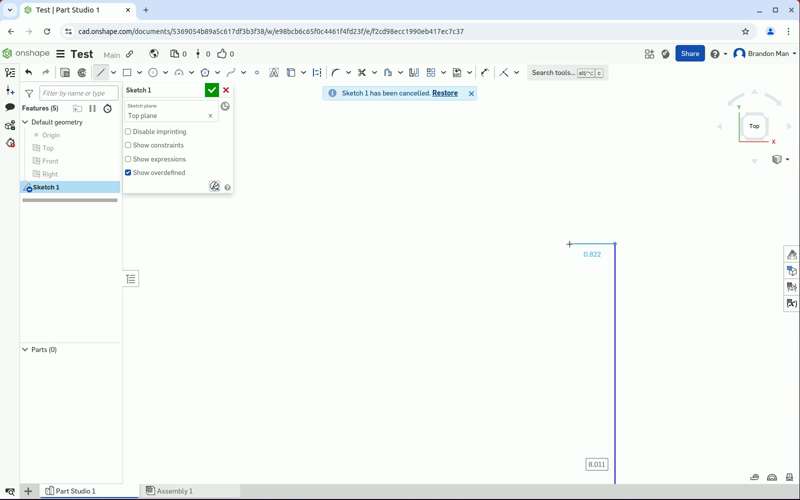
scroll(-6)
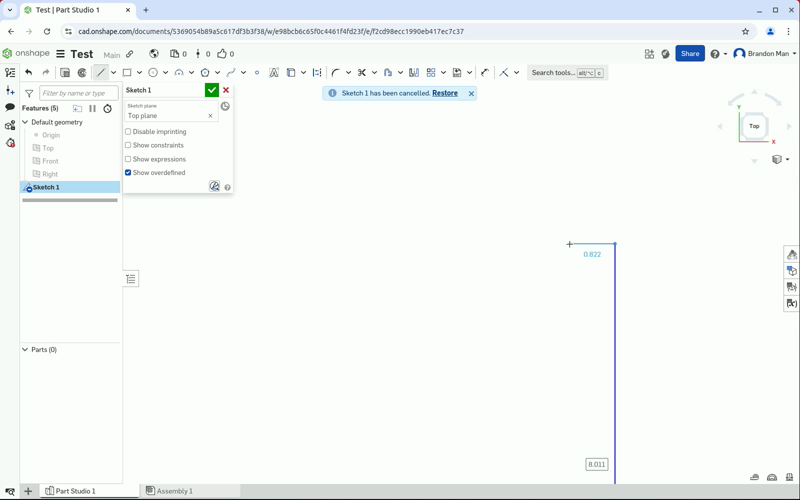
scroll(-6)
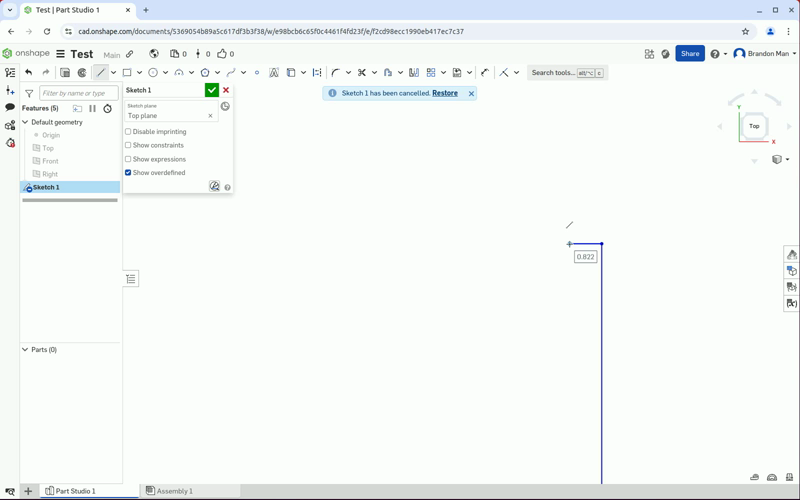
scroll(-6)
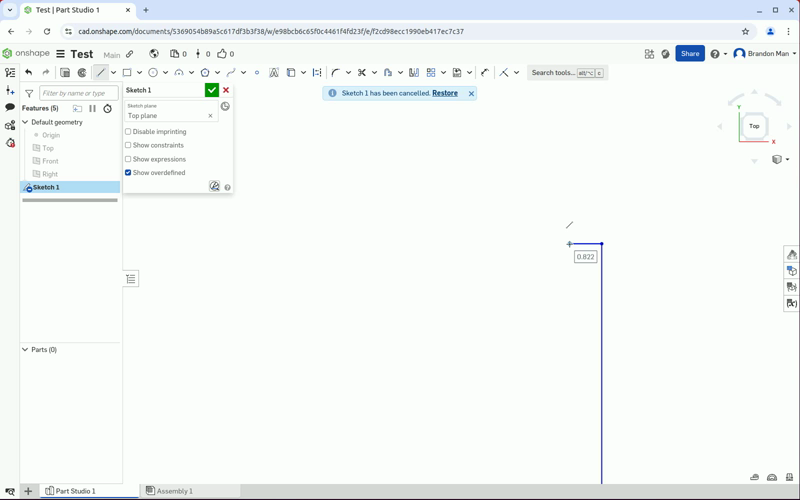
scroll(-6)
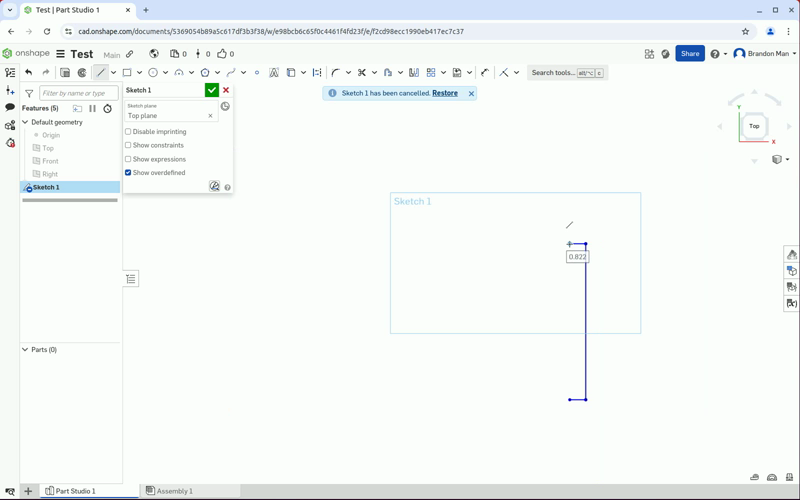
scroll(-6)
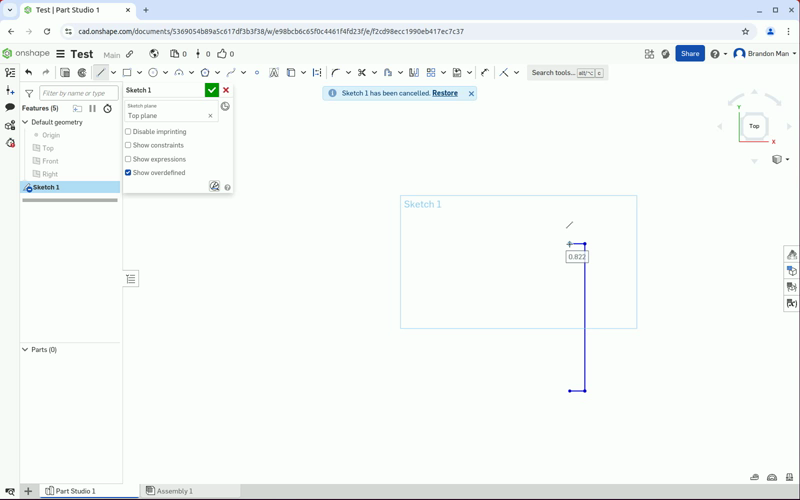
scroll(-6)
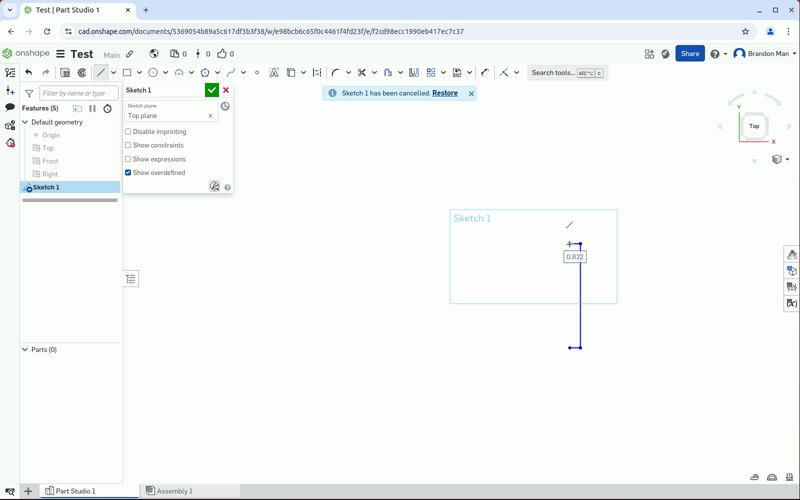
scroll(-6)
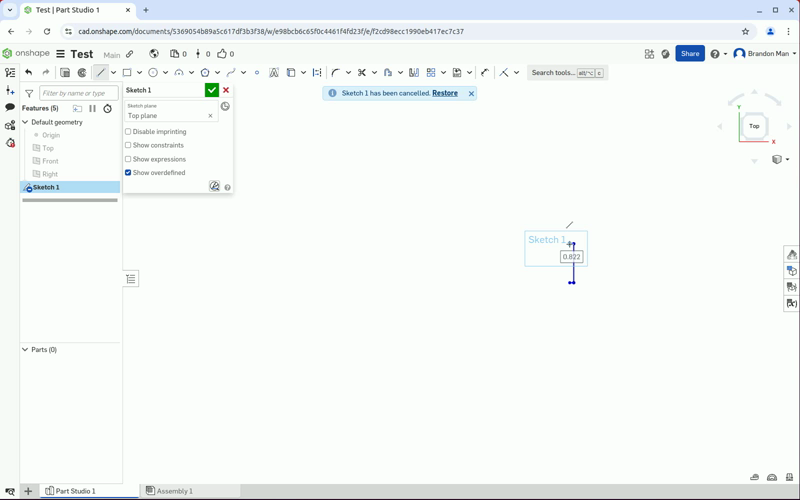
key_up(shift)
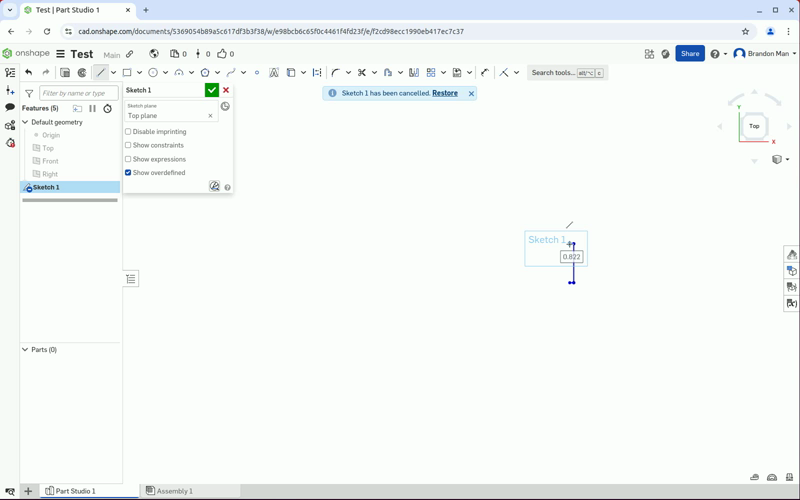
mouse_move(589, 243)
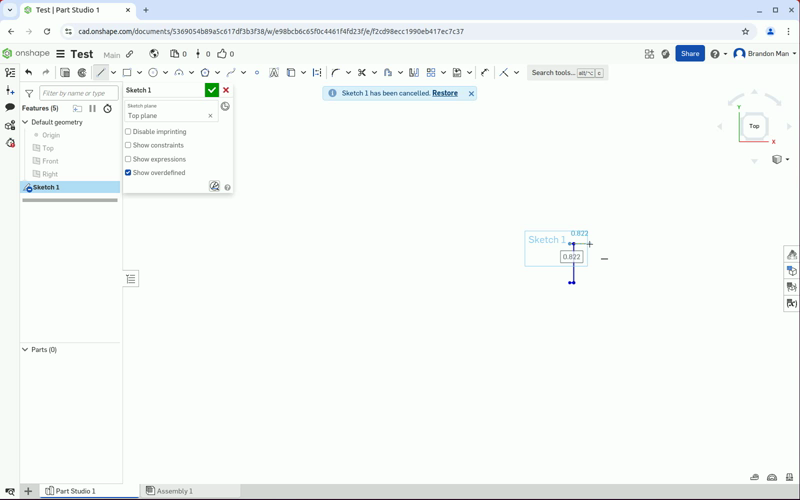
key_down(shift)
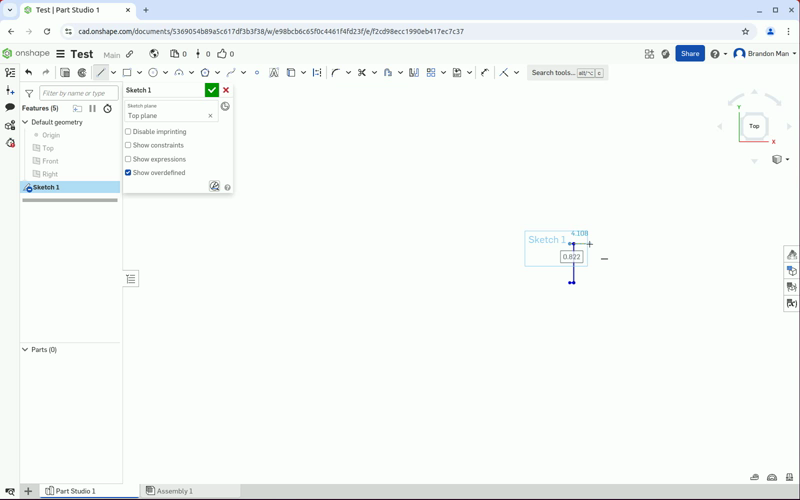
mouse_move(569, 282)
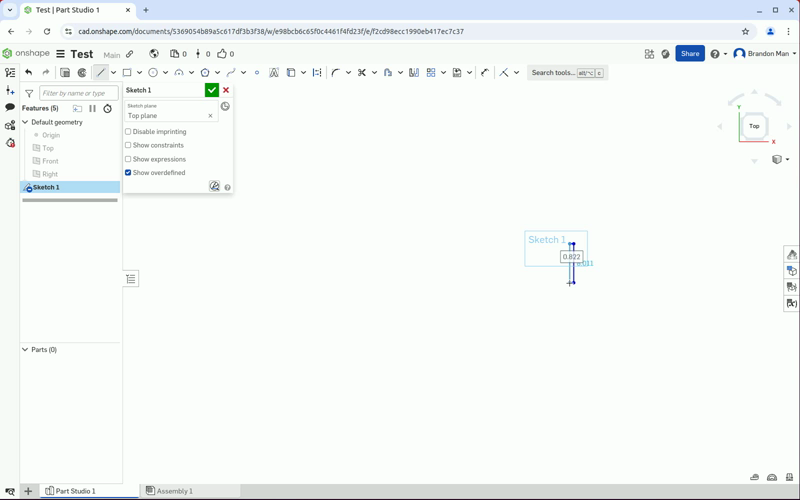
scroll(6)
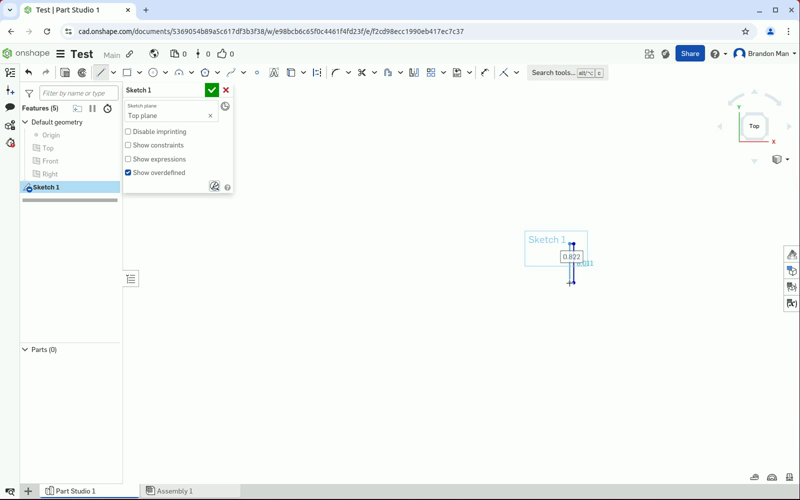
scroll(6)
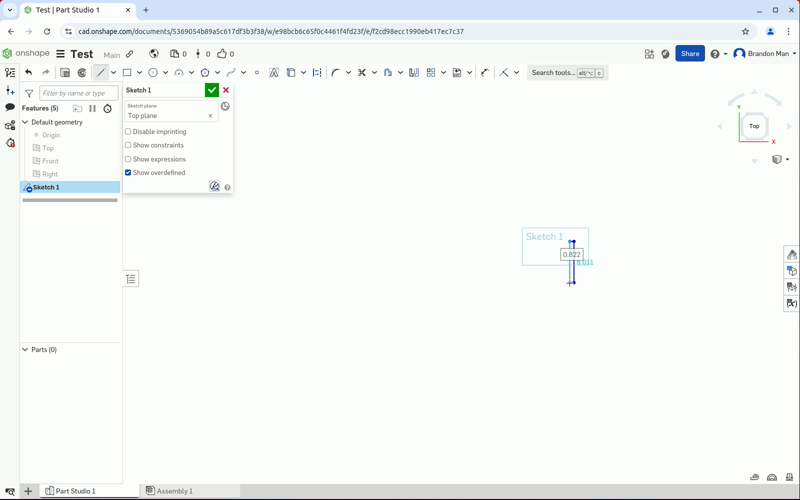
scroll(6)
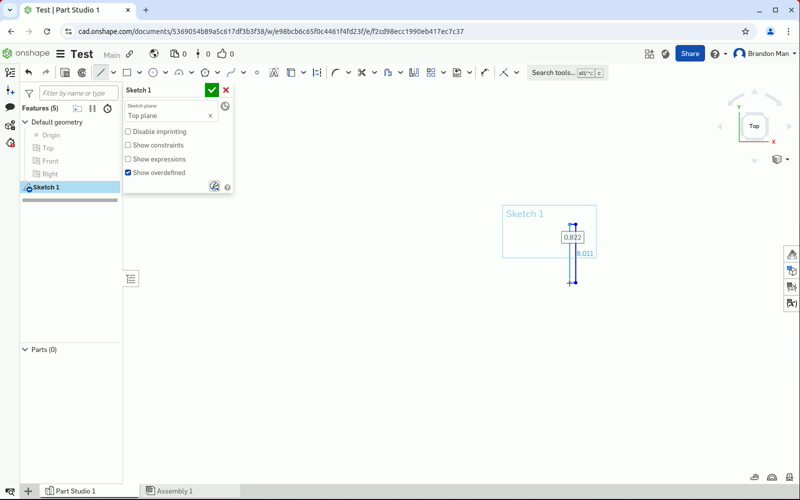
scroll(6)
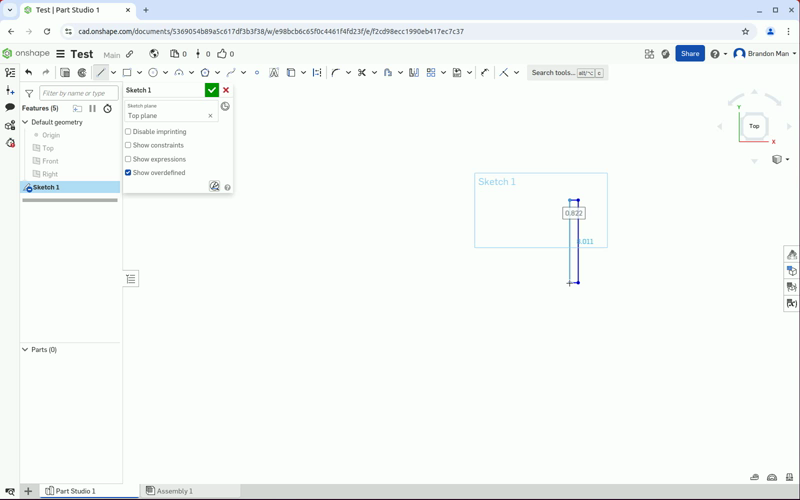
scroll(6)
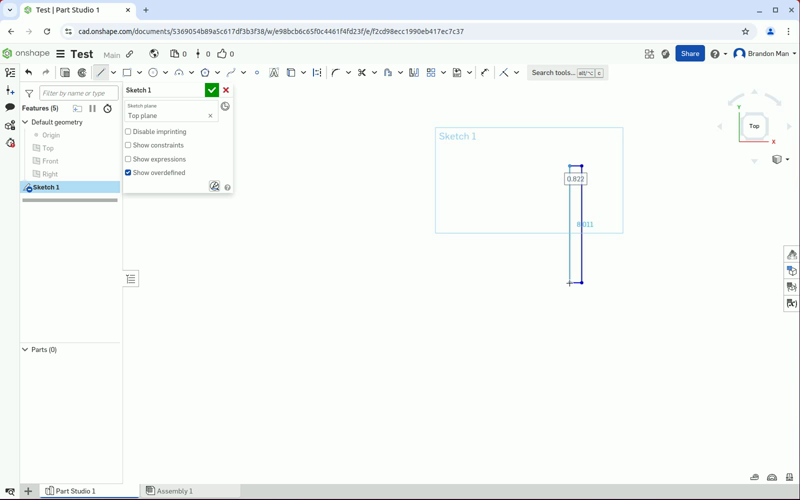
scroll(6)
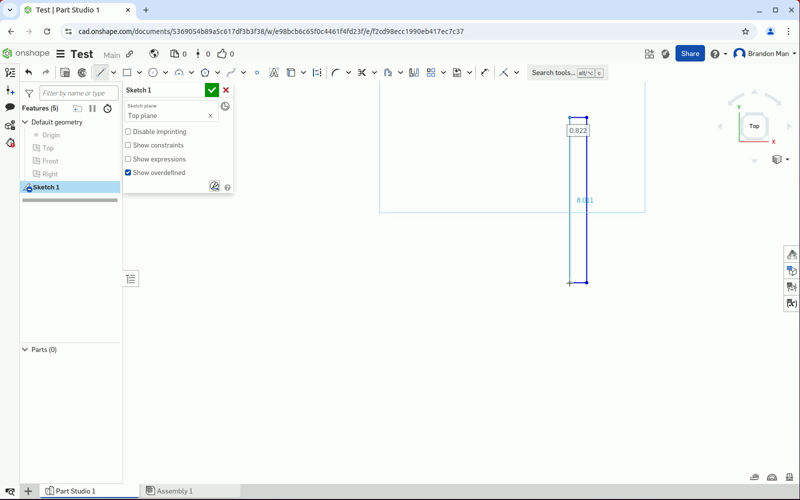
scroll(6)
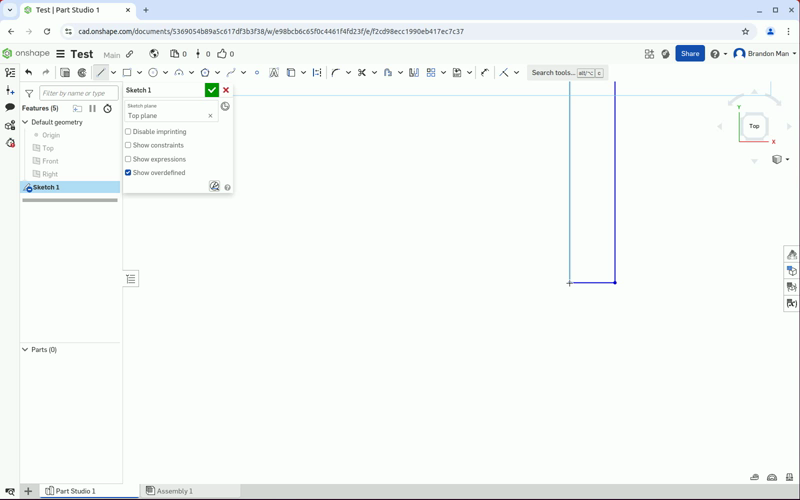
key_up(shift)
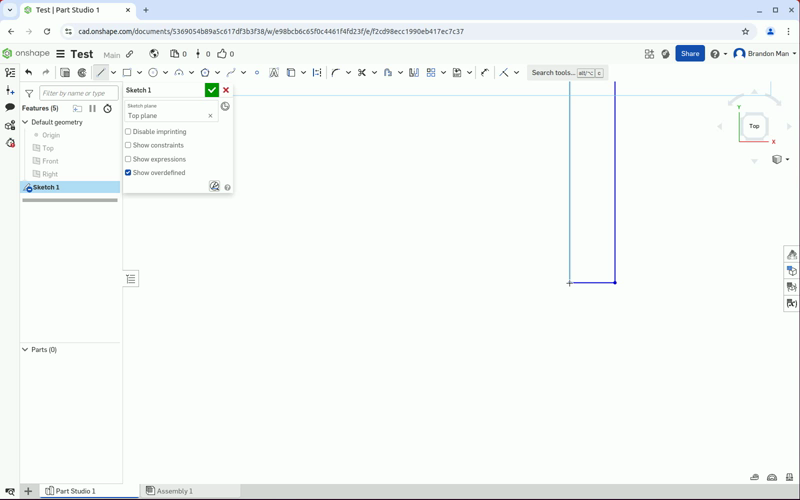
click(569, 282)
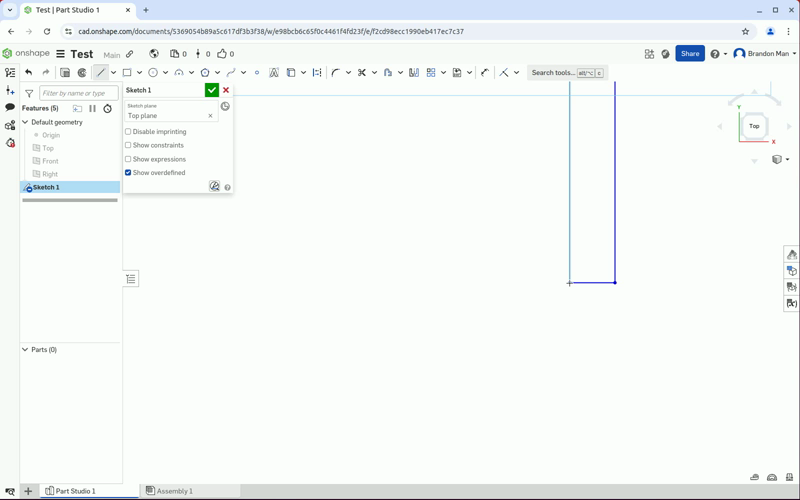
scroll(-6)
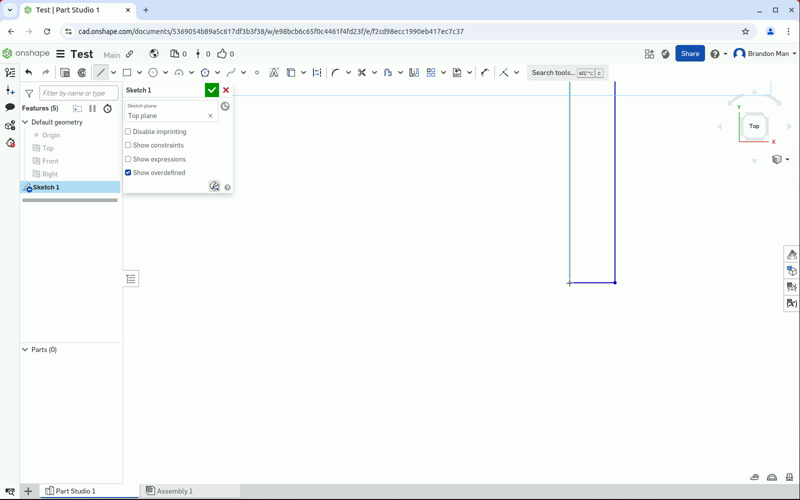
scroll(-6)
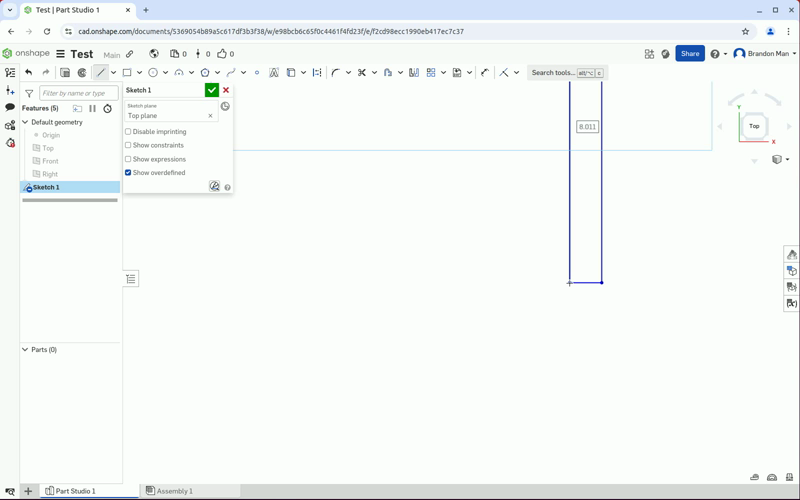
scroll(-6)
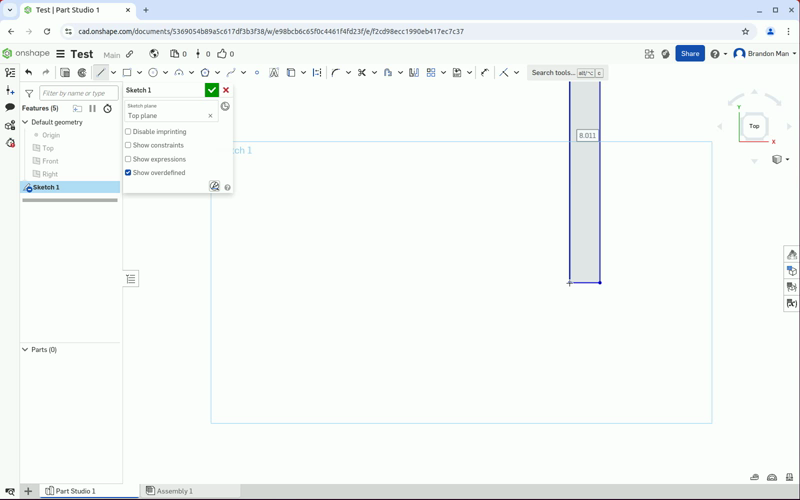
scroll(-6)
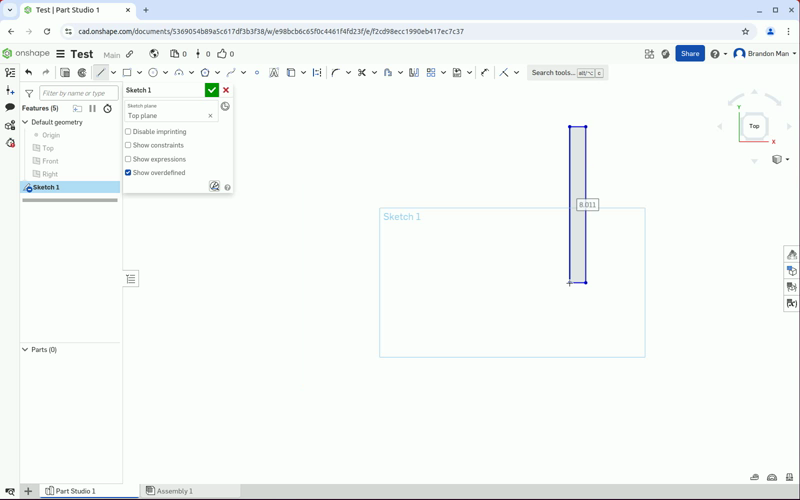
scroll(-6)
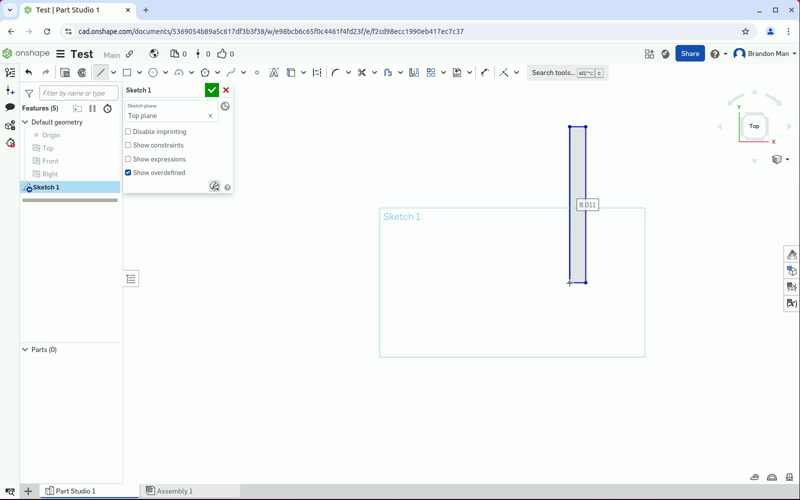
scroll(-6)
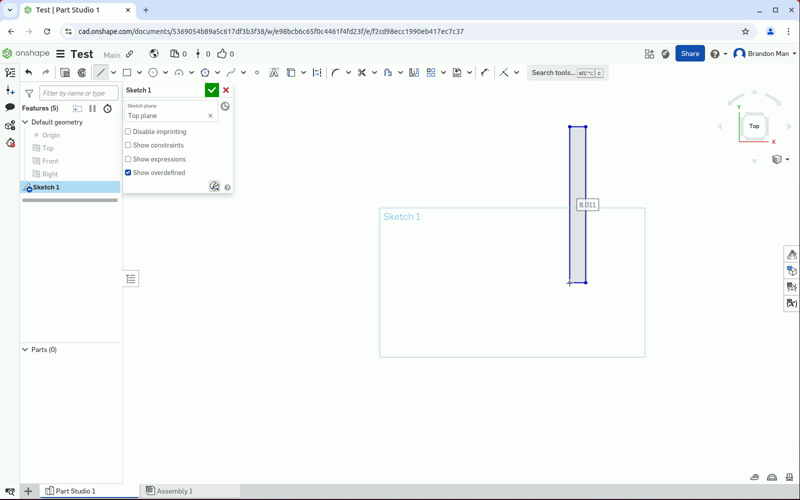
scroll(-6)
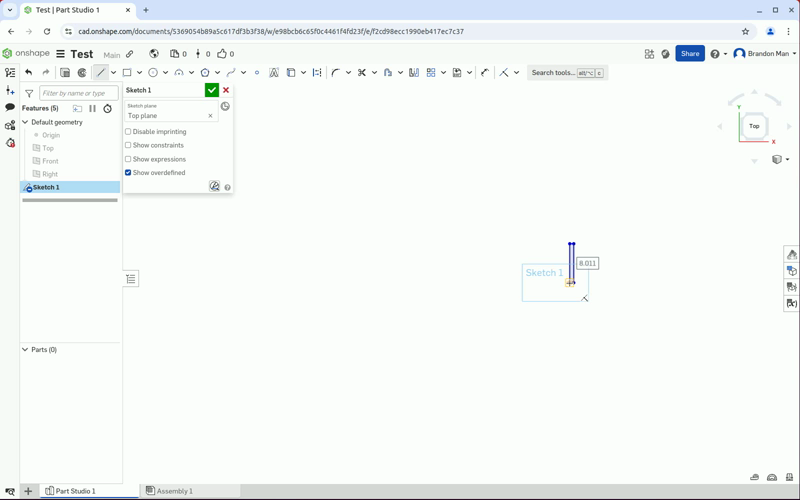
key(esc)
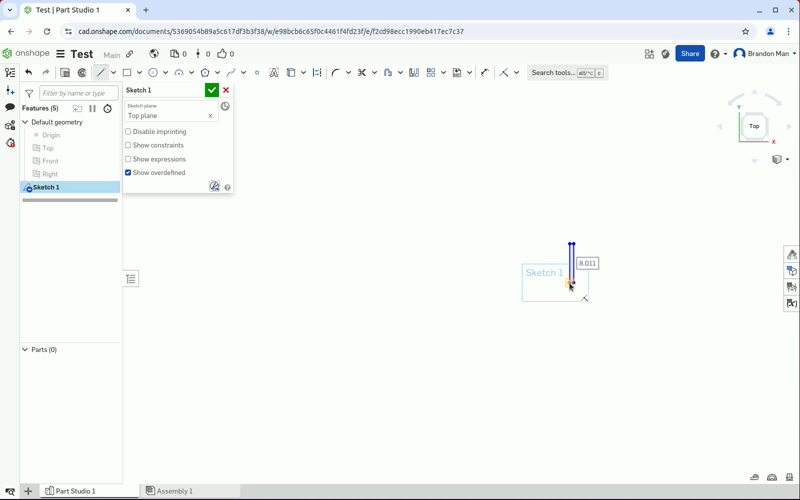
mouse_move(572, 263)
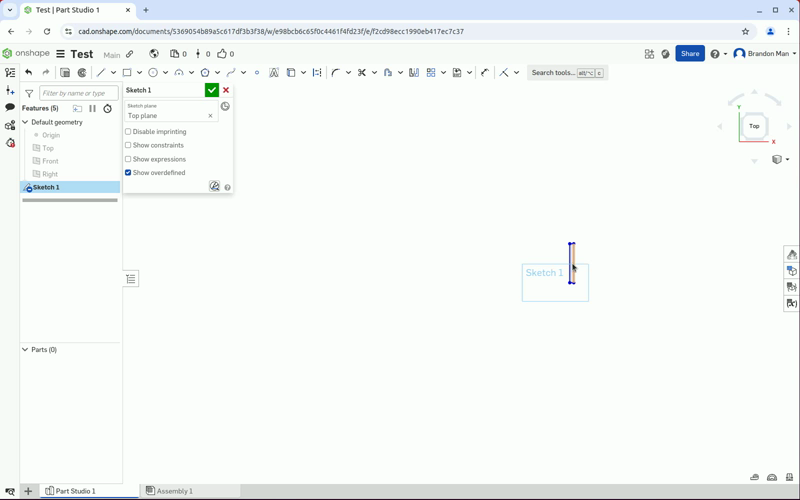
scroll(6)
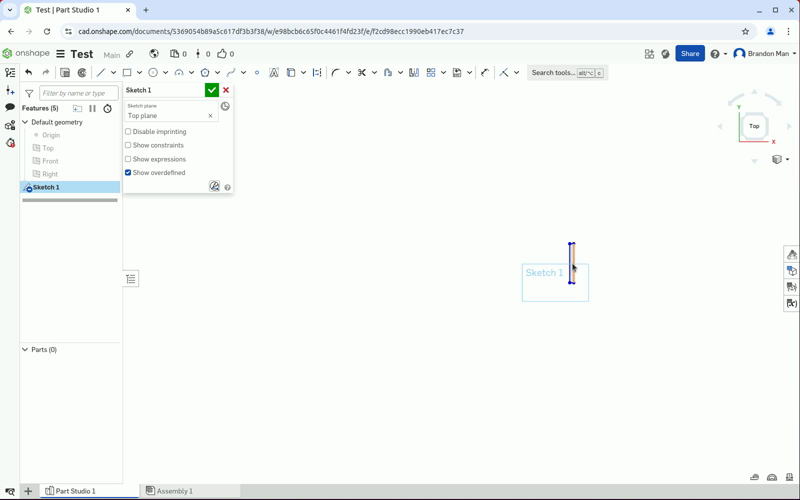
scroll(6)
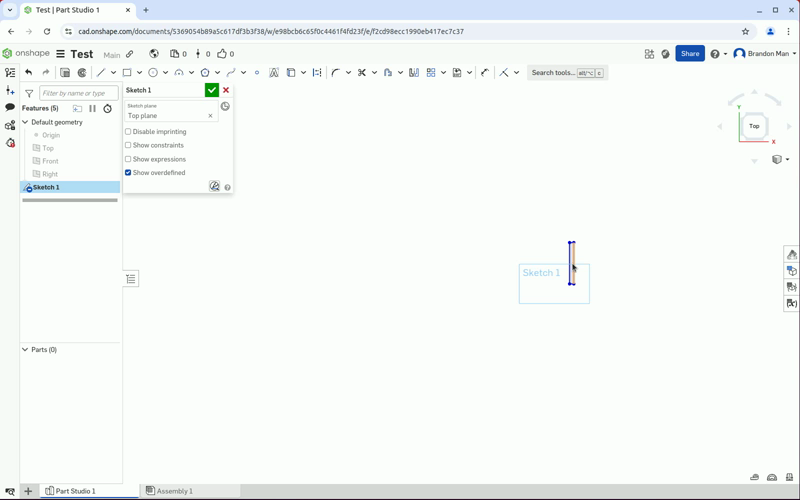
scroll(6)
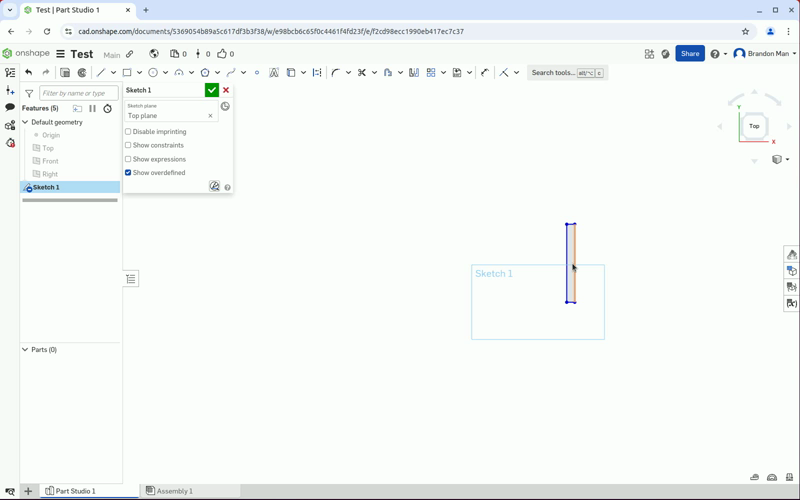
scroll(6)
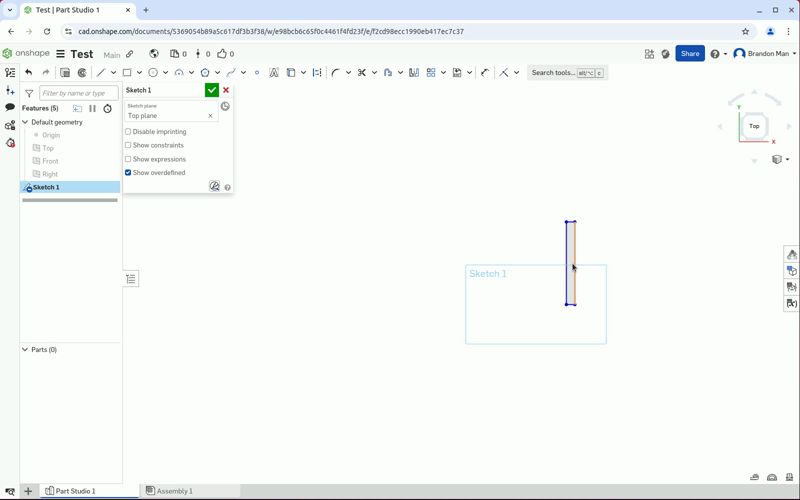
scroll(6)
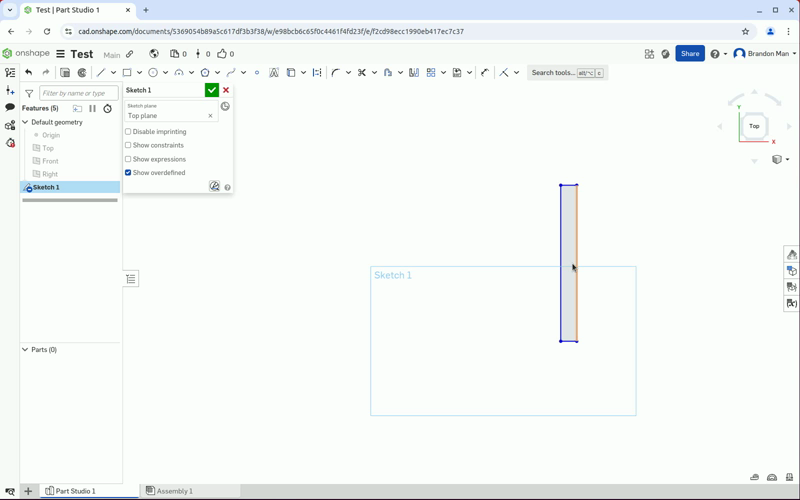
scroll(6)
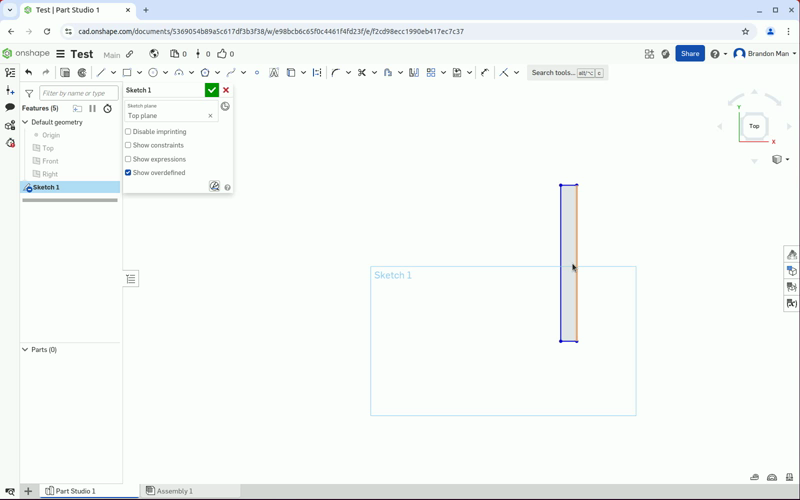
scroll(6)
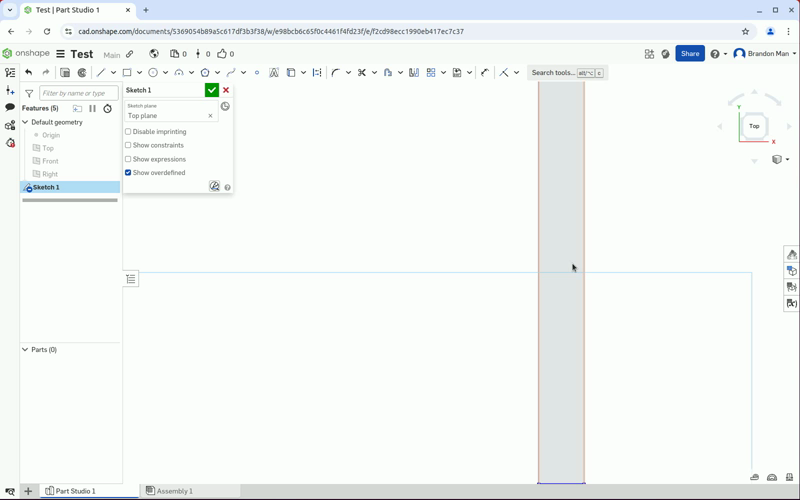
click(572, 263)
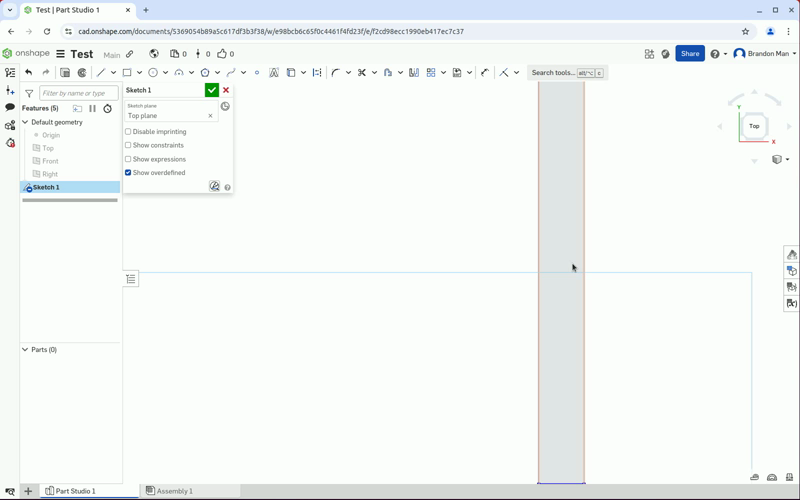
scroll(-6)
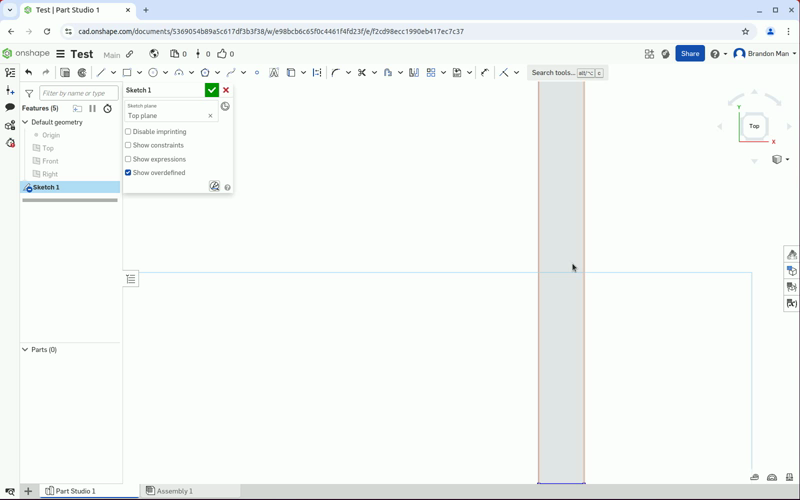
scroll(-6)
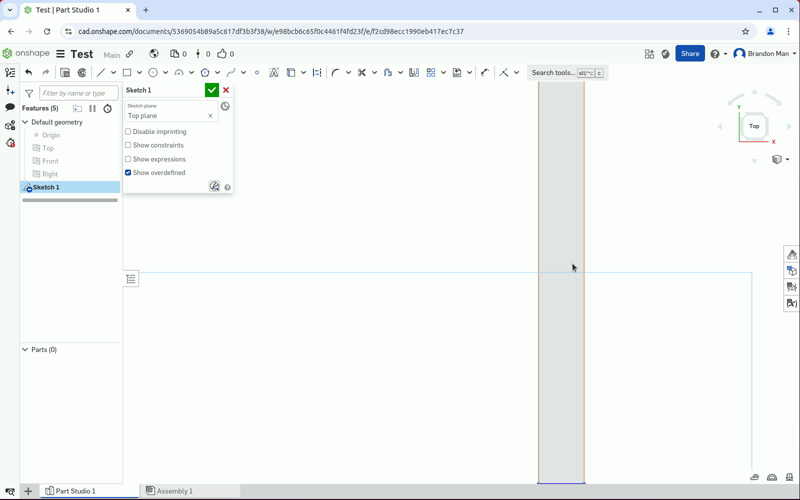
scroll(-6)
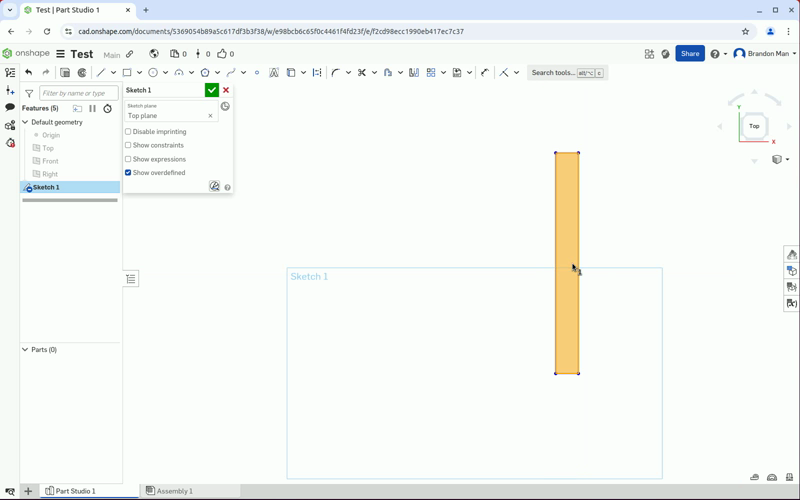
scroll(-6)
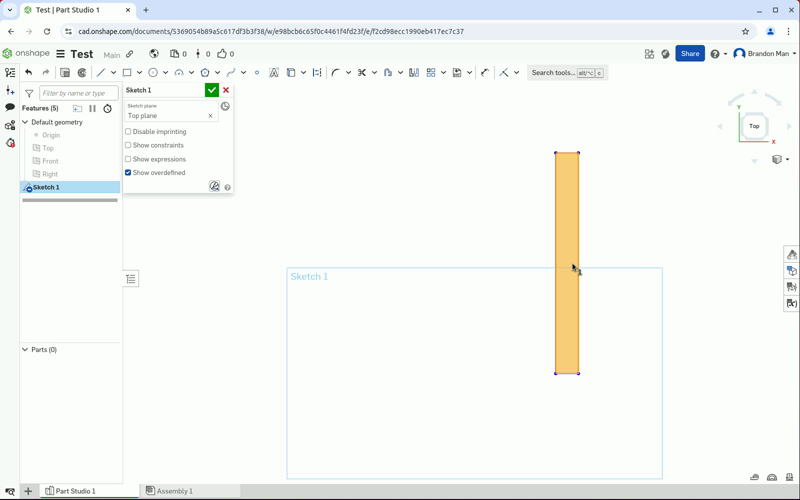
scroll(-6)
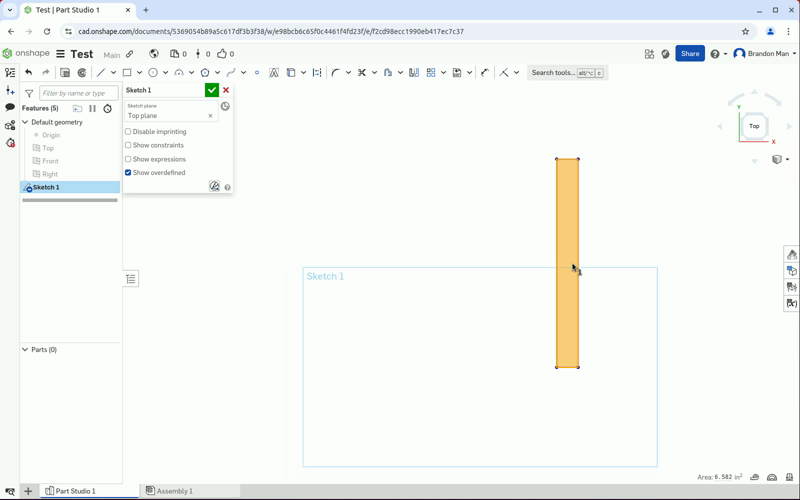
scroll(-6)
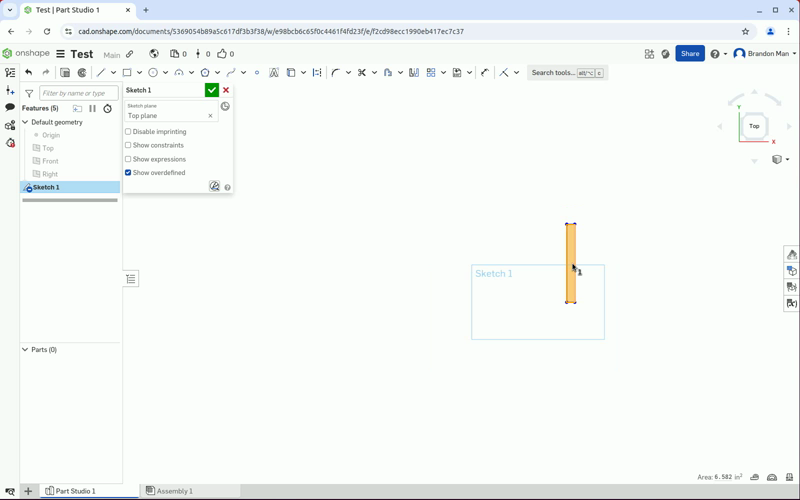
scroll(-6)
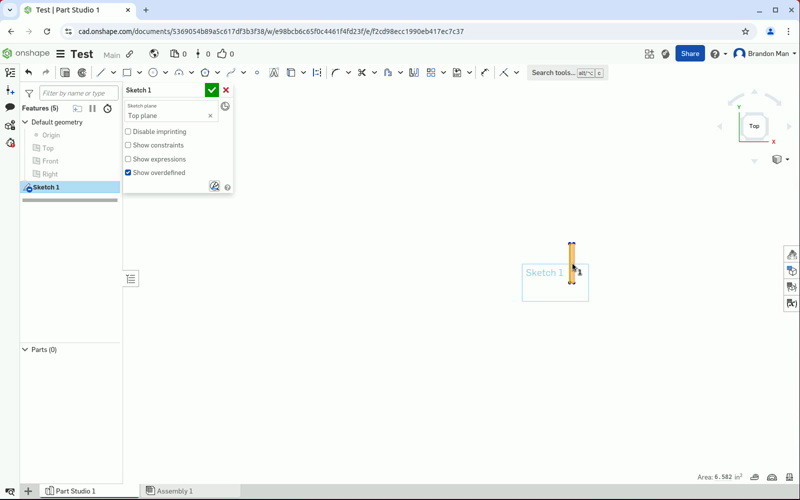
mouse_move(73, 352)
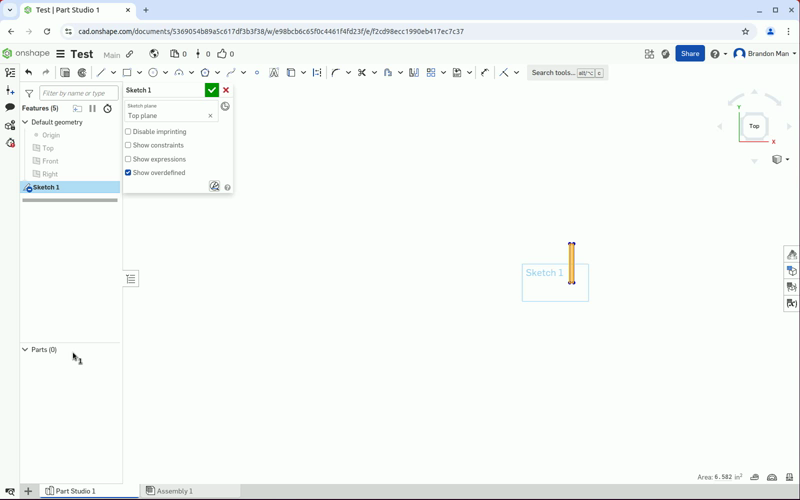
key(shift+y)
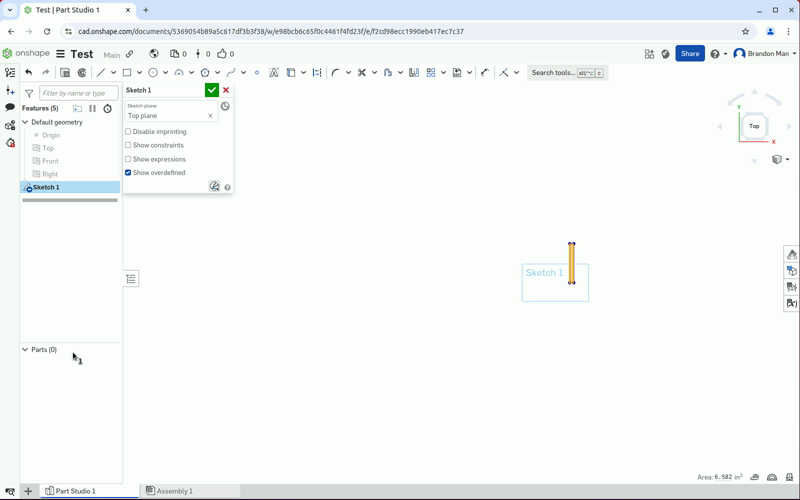
key(shift+e)
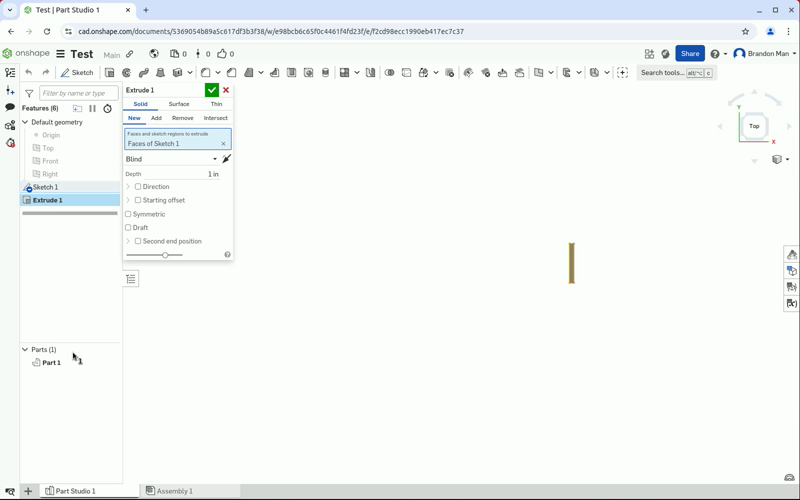
mouse_move(143, 106)
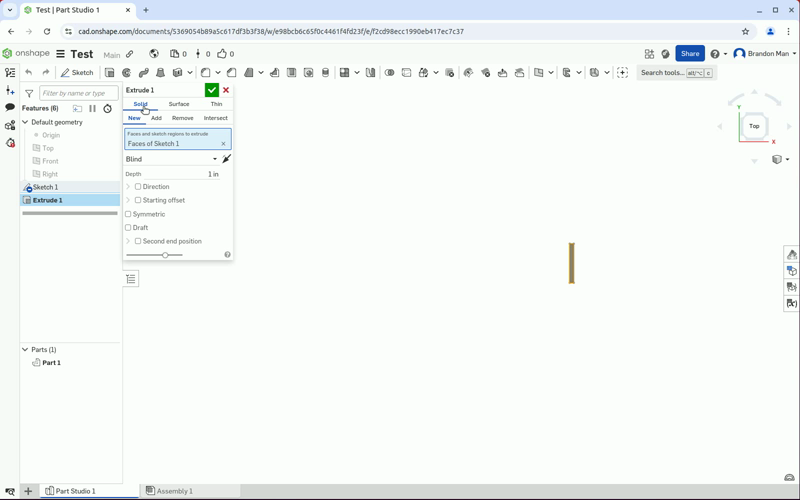
click(143, 106)
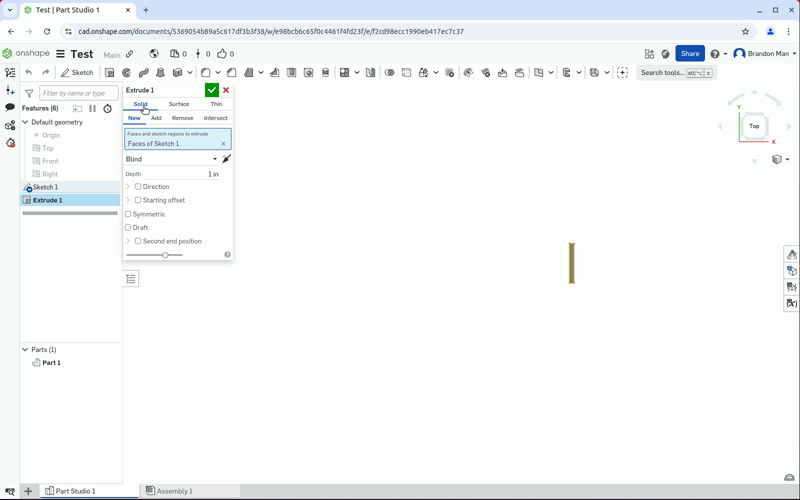
mouse_move(137, 120)
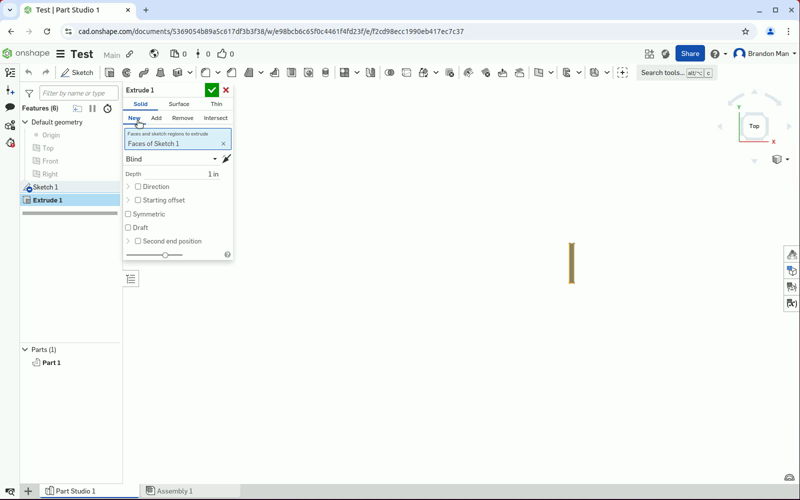
click(137, 120)
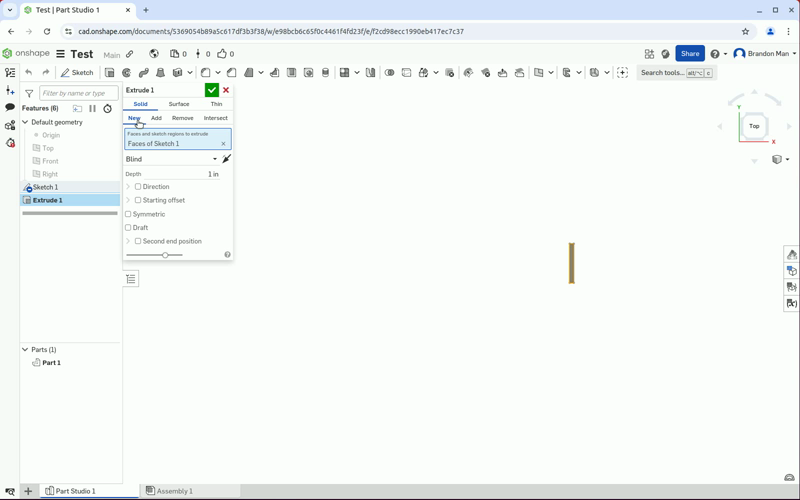
key(tab, 4)
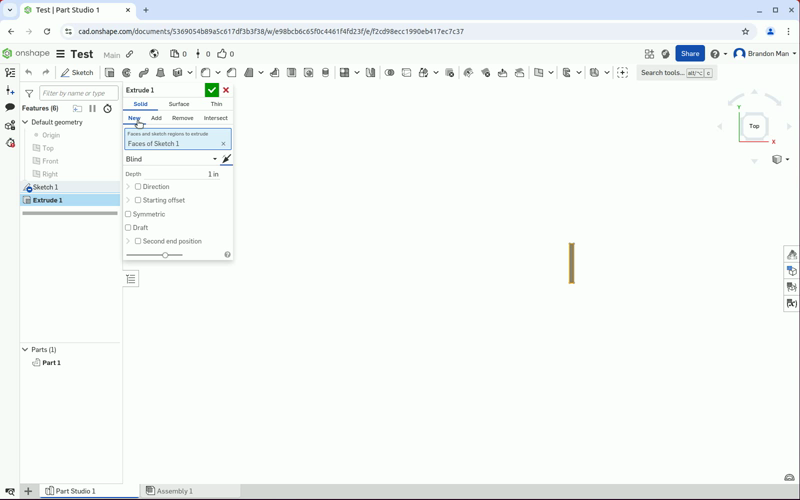
text(0.722)
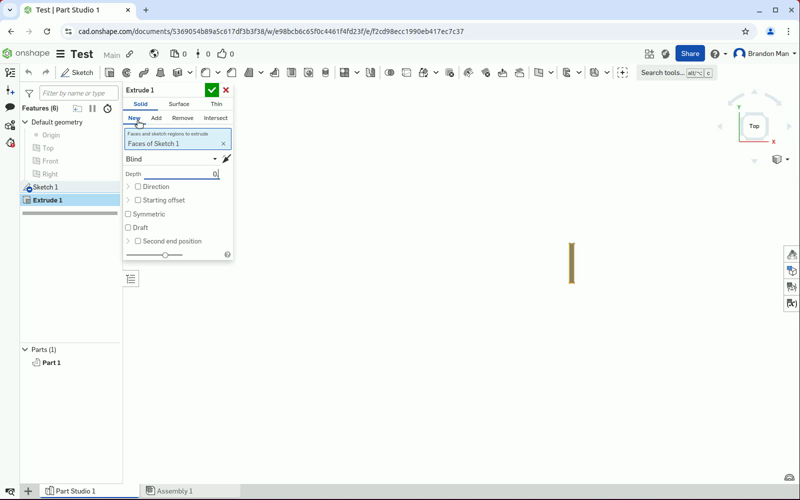
key(enter)
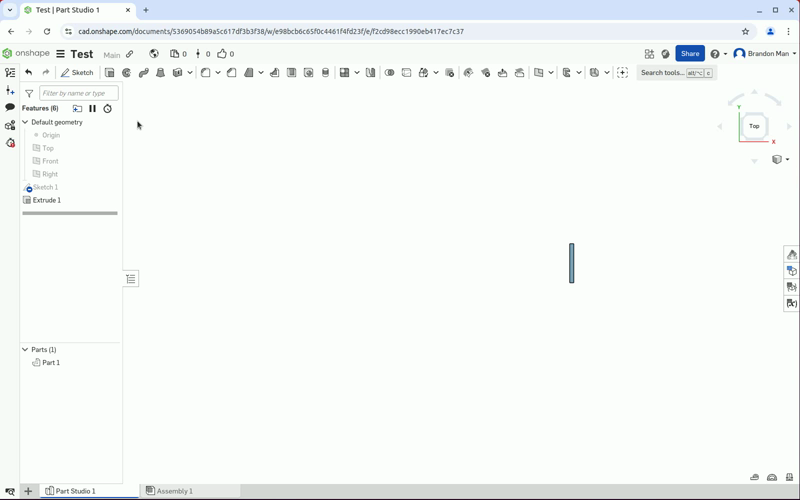
key(shift+h)
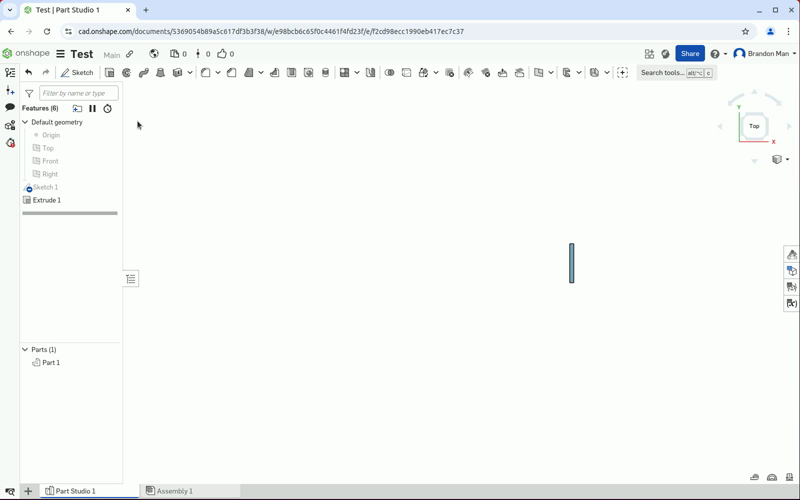
key(shift+h)
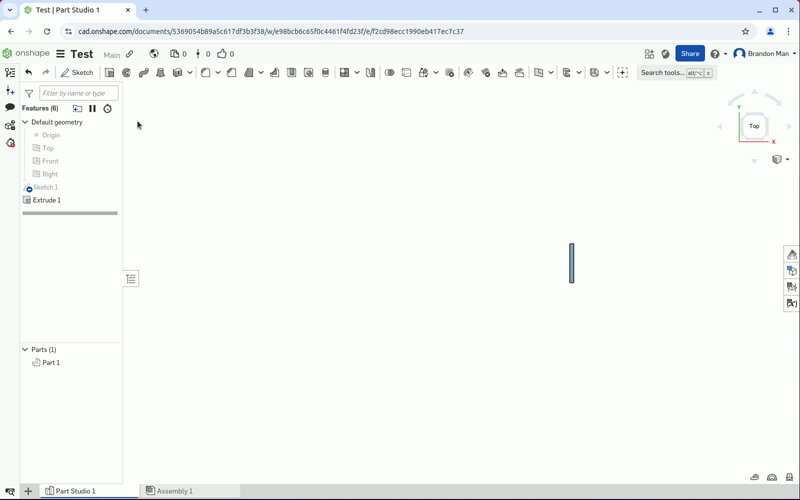
mouse_move(73, 189)
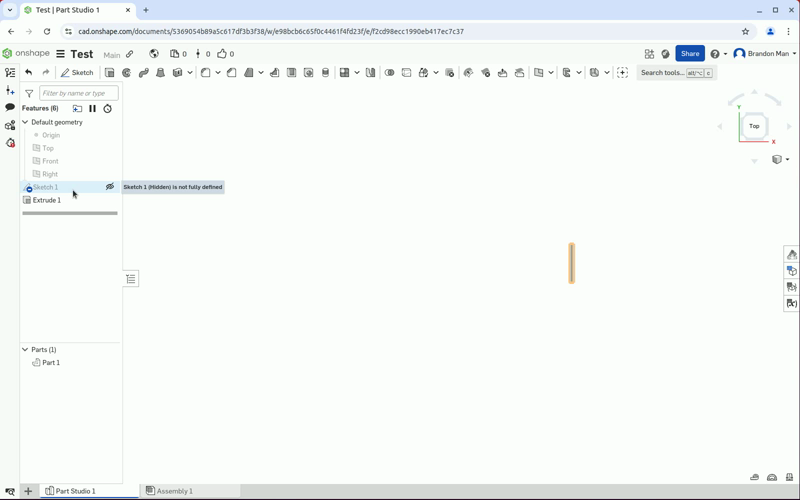
click(73, 189)
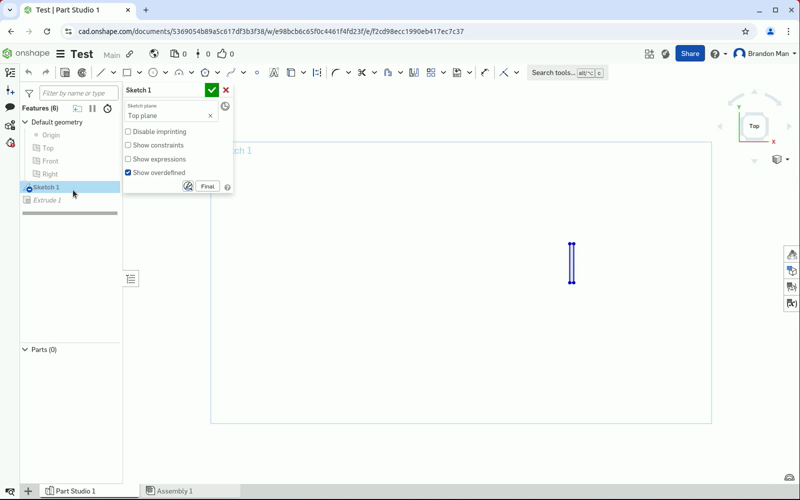
mouse_move(229, 92)
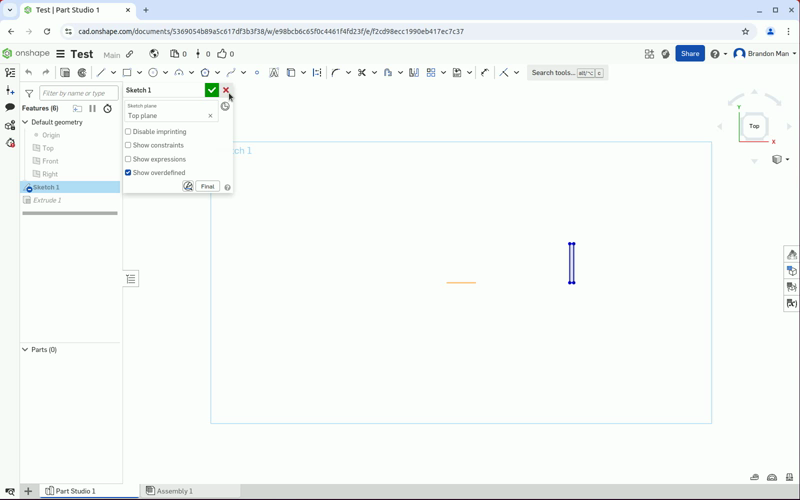
click(229, 92)
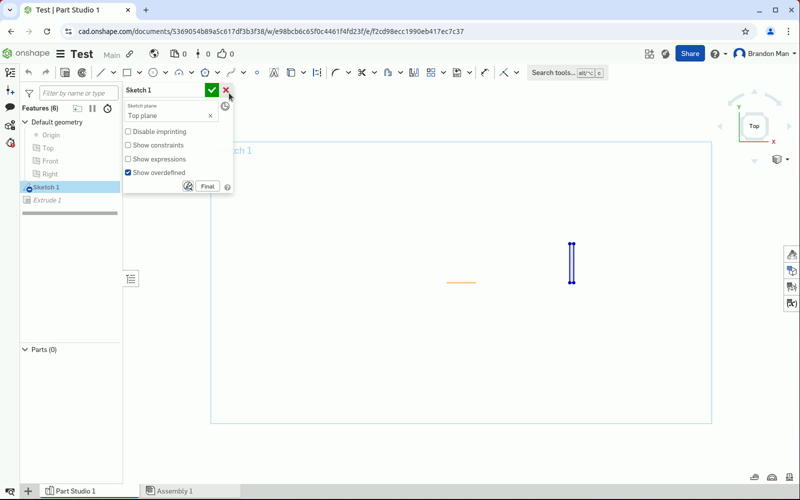
key(shift+s)
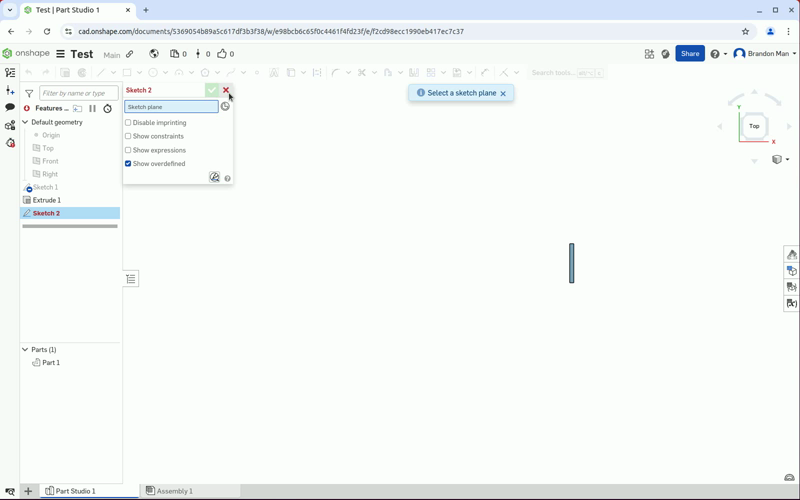
mouse_move(73, 150)
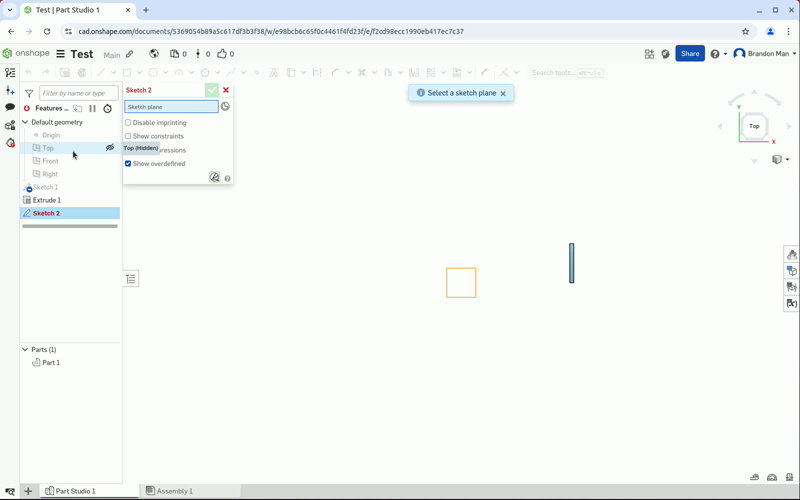
click(73, 150)
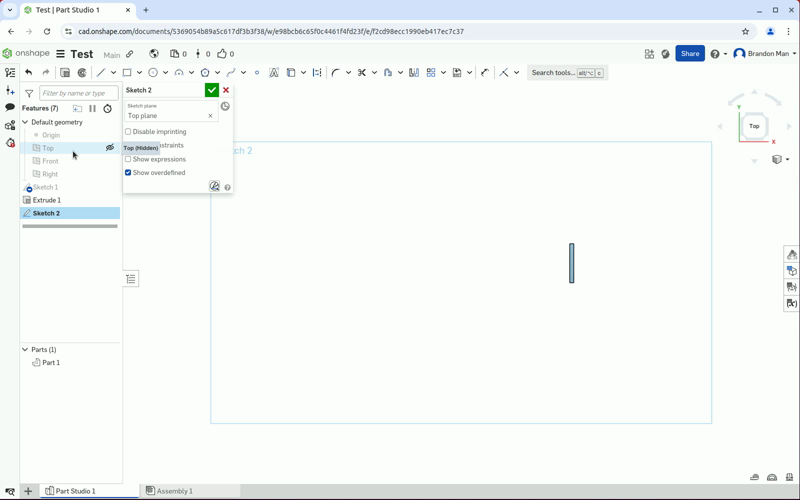
mouse_move(73, 352)
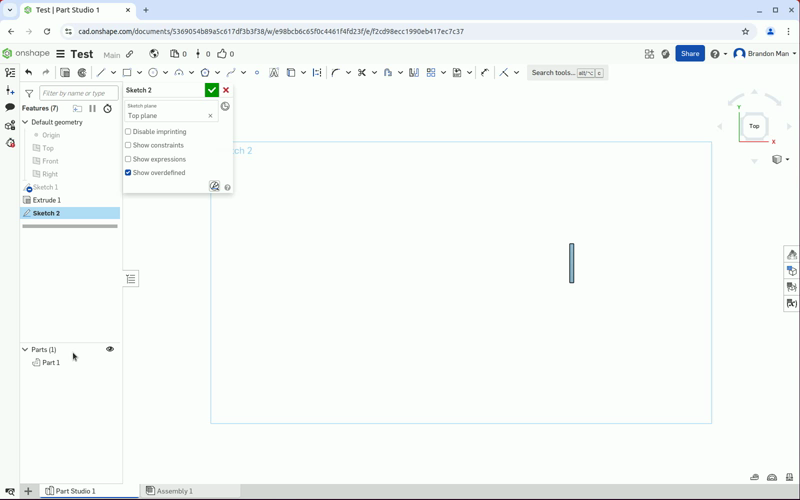
key(y)
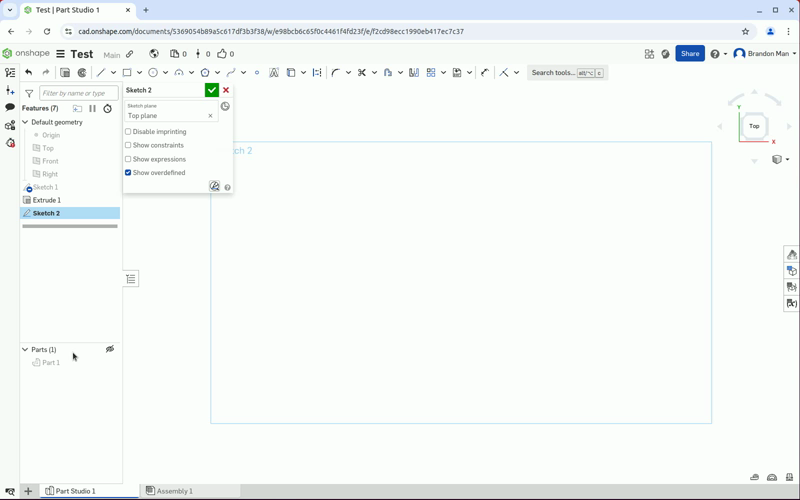
key(l)
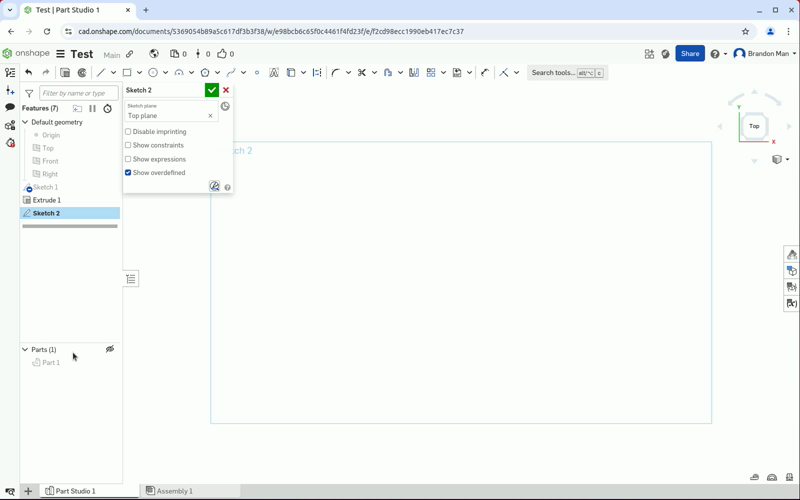
key_down(shift)
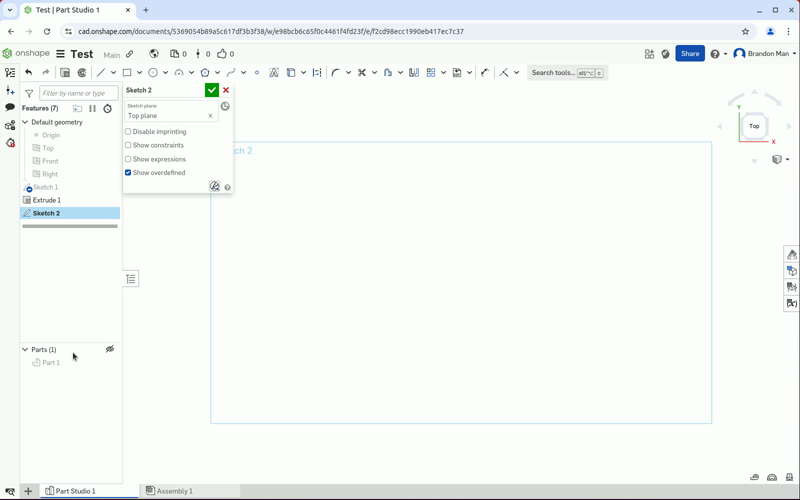
mouse_move(348, 282)
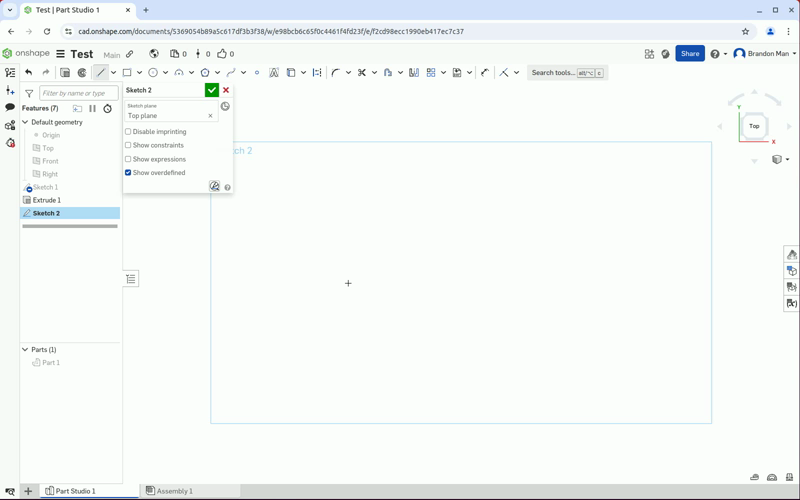
click(348, 282)
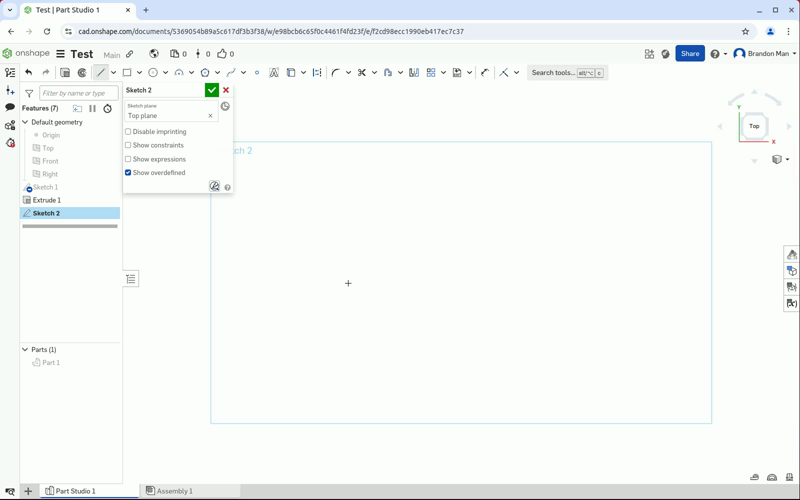
key_up(shift)
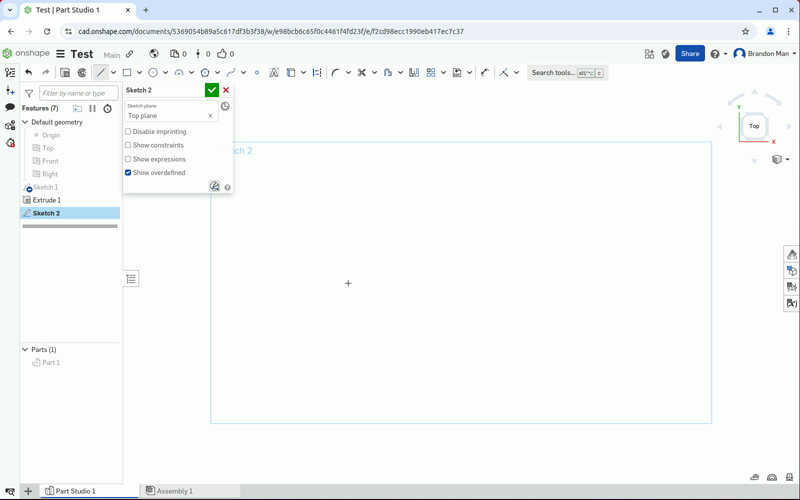
key_down(shift)
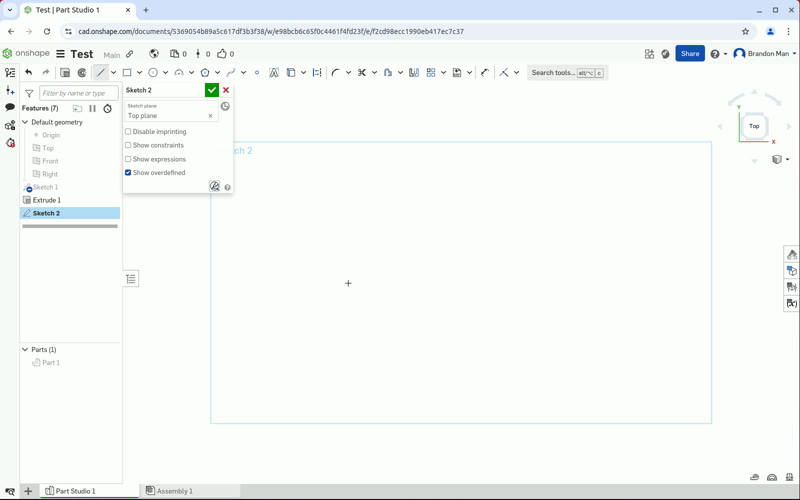
mouse_move(378, 282)
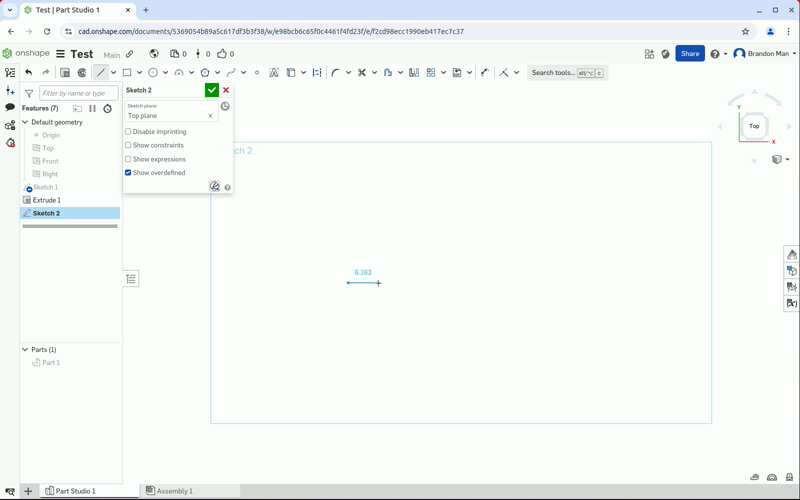
mouse_move(351, 282)
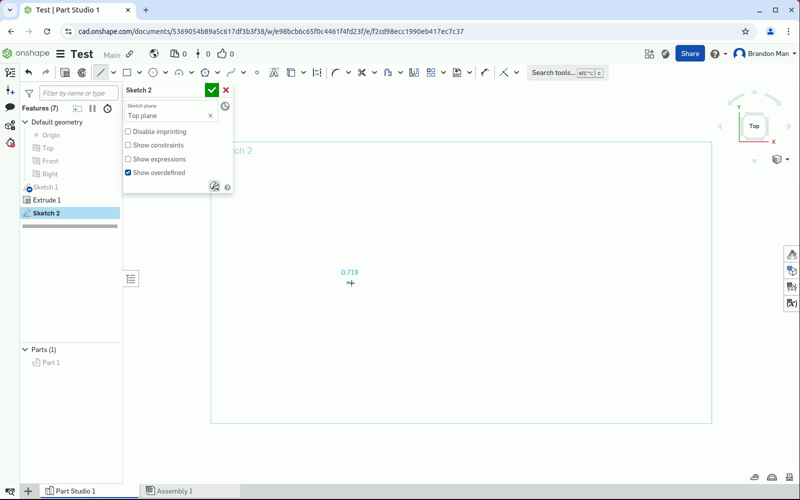
scroll(6)
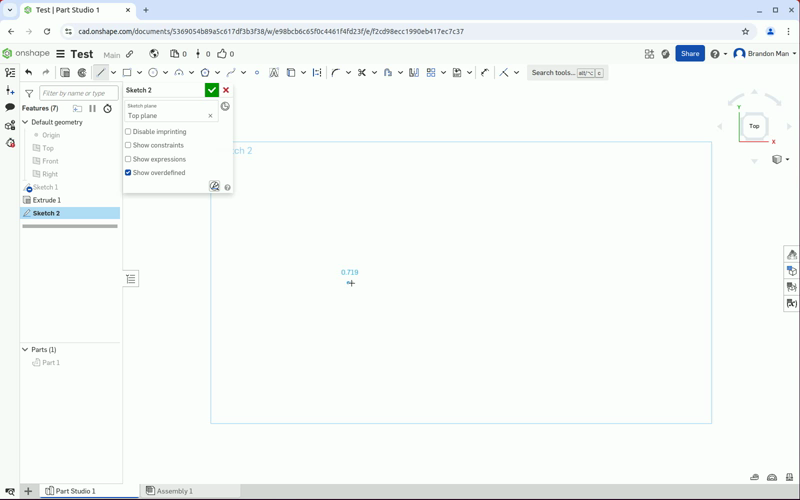
scroll(6)
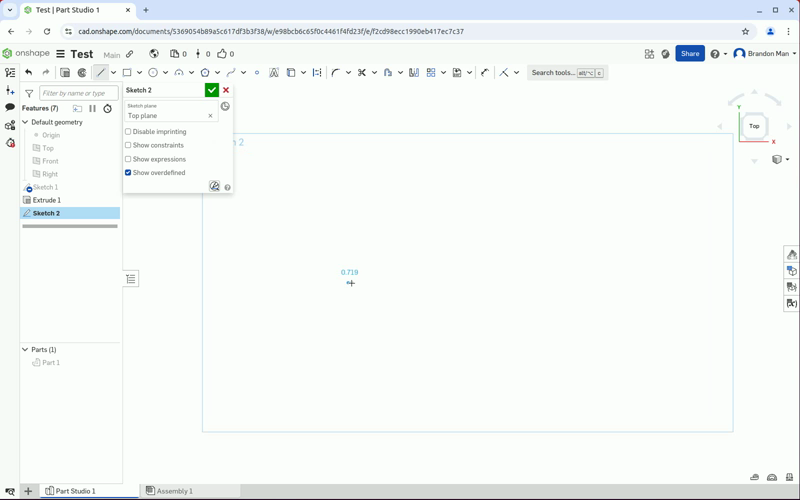
scroll(6)
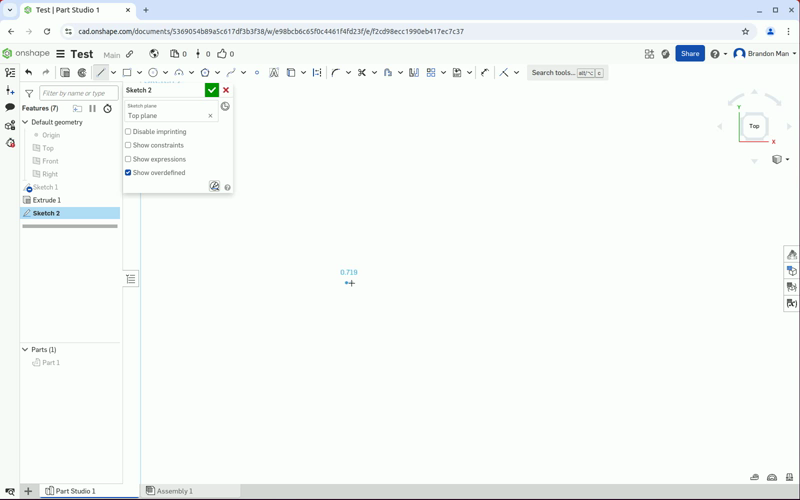
scroll(6)
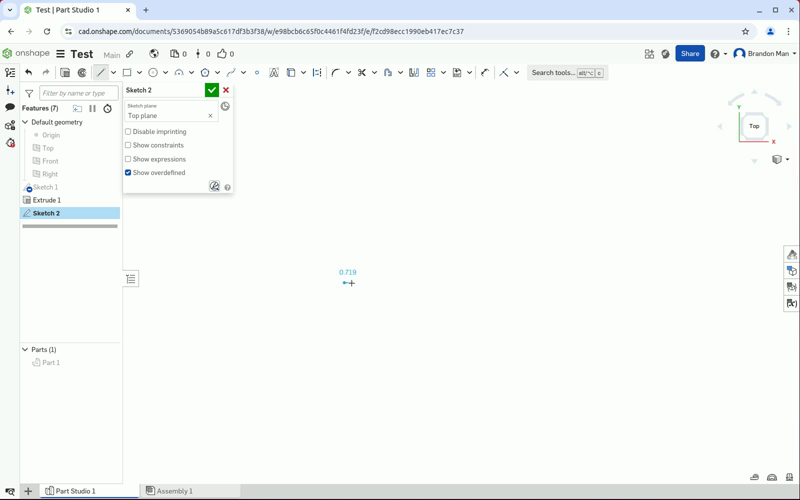
scroll(6)
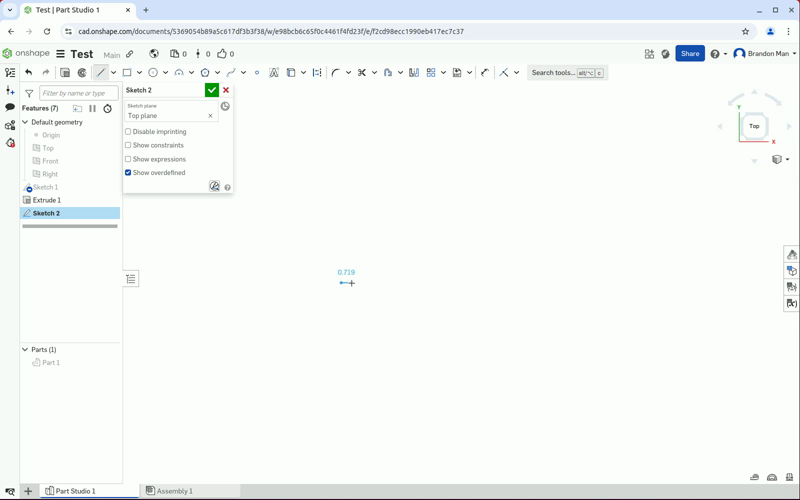
scroll(6)
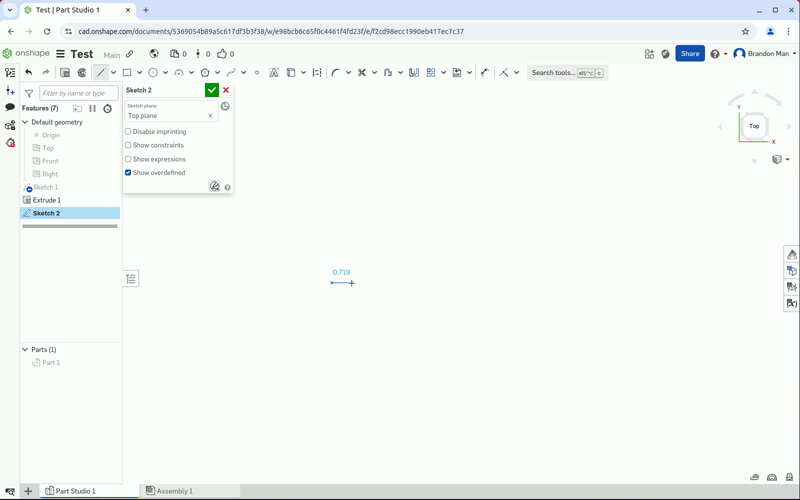
scroll(6)
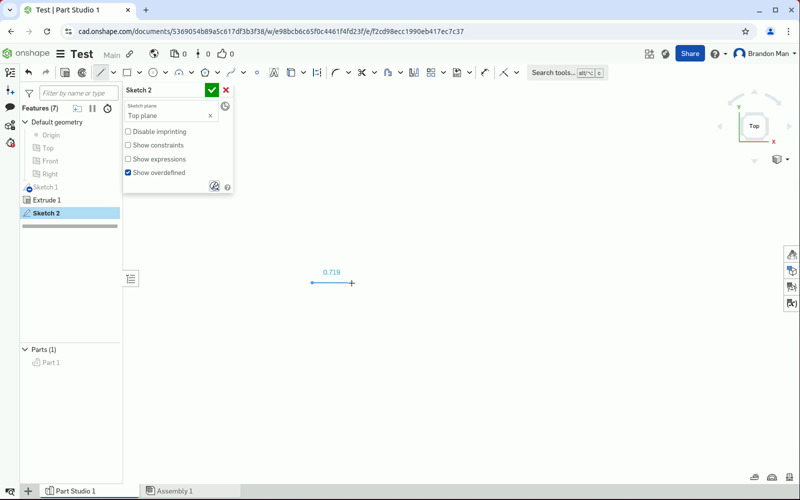
click(351, 282)
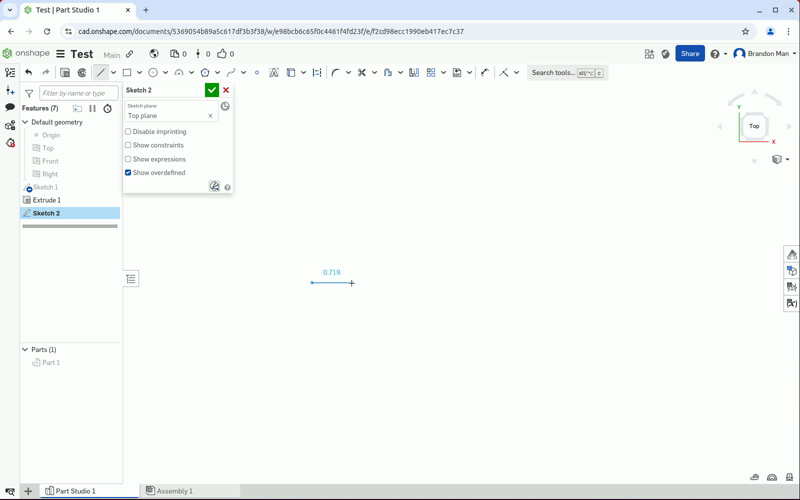
scroll(-6)
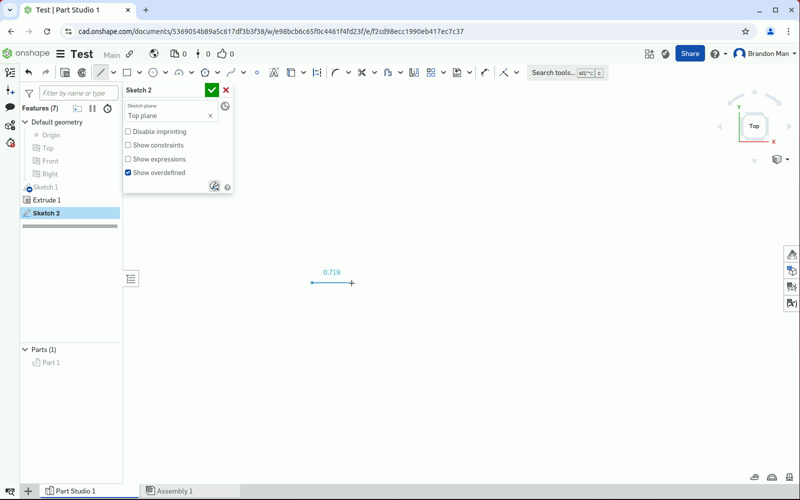
scroll(-6)
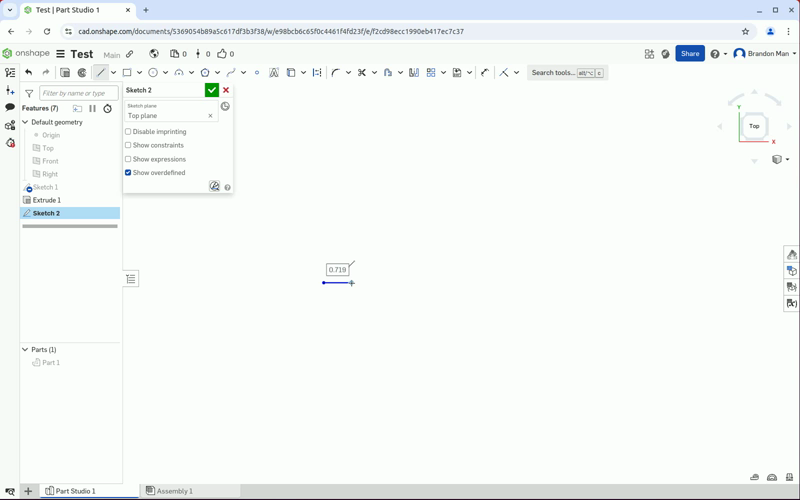
scroll(-6)
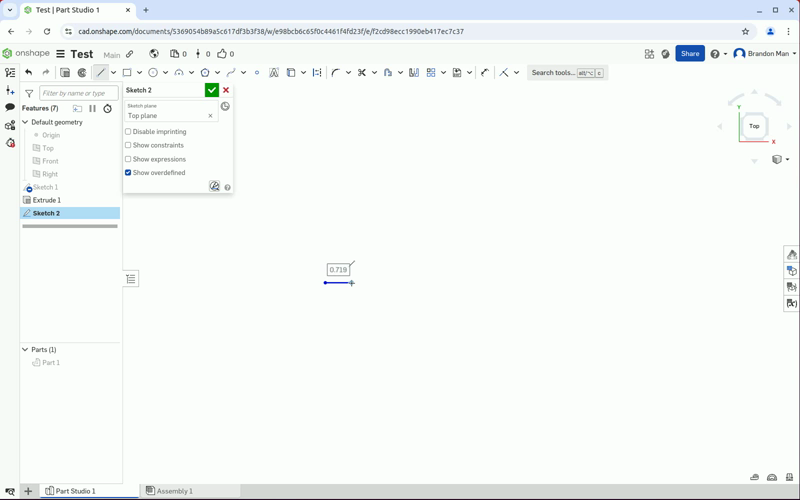
scroll(-6)
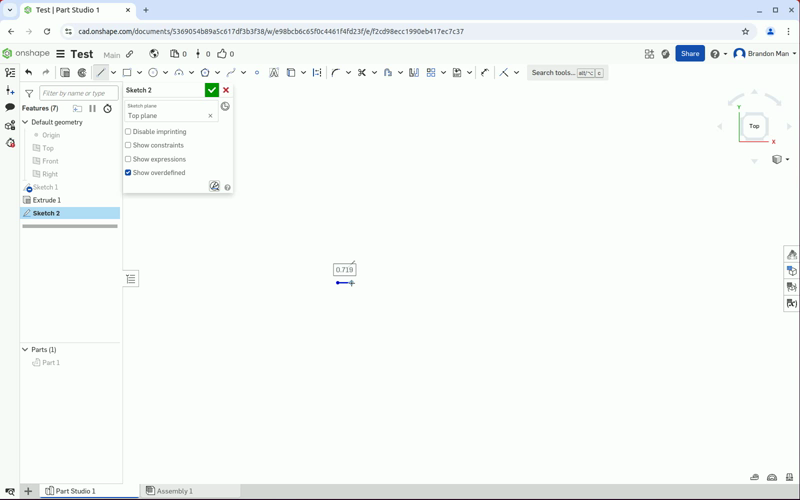
scroll(-6)
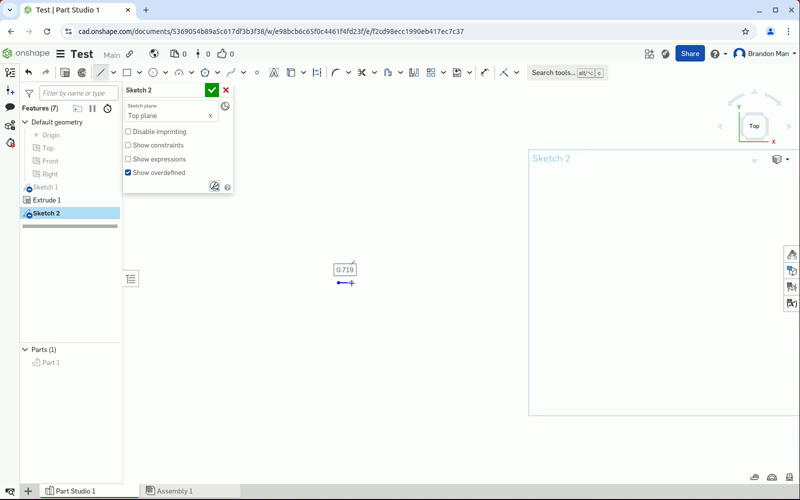
scroll(-6)
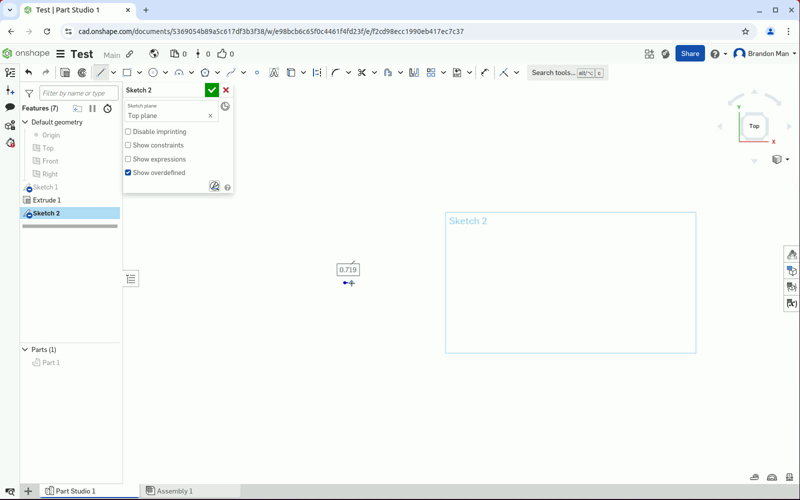
scroll(-6)
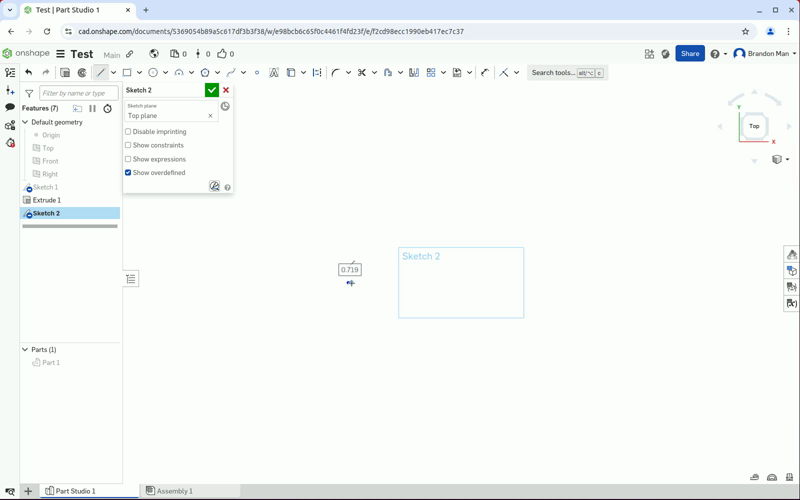
key_up(shift)
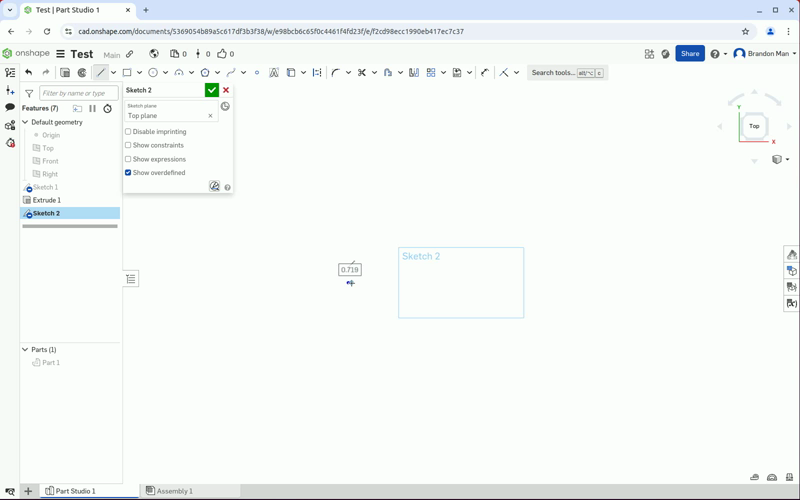
key_down(shift)
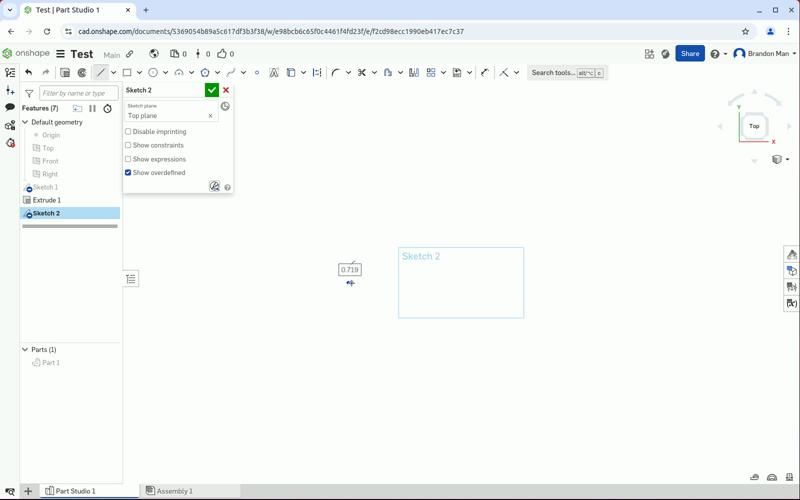
mouse_move(381, 282)
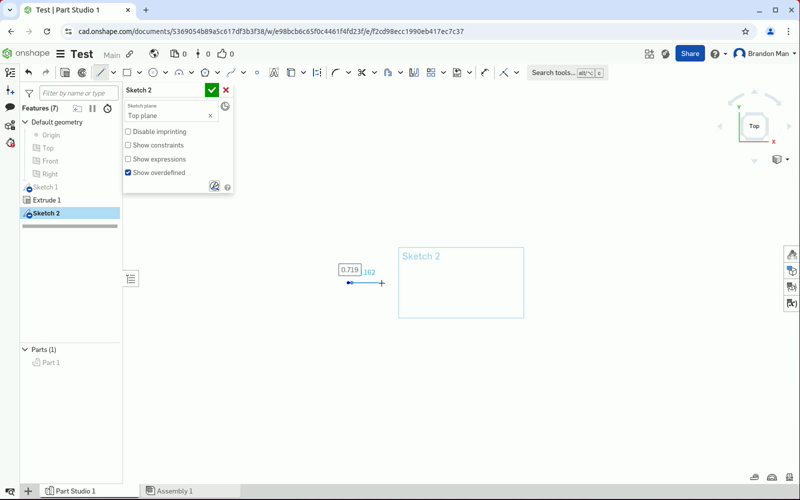
mouse_move(351, 243)
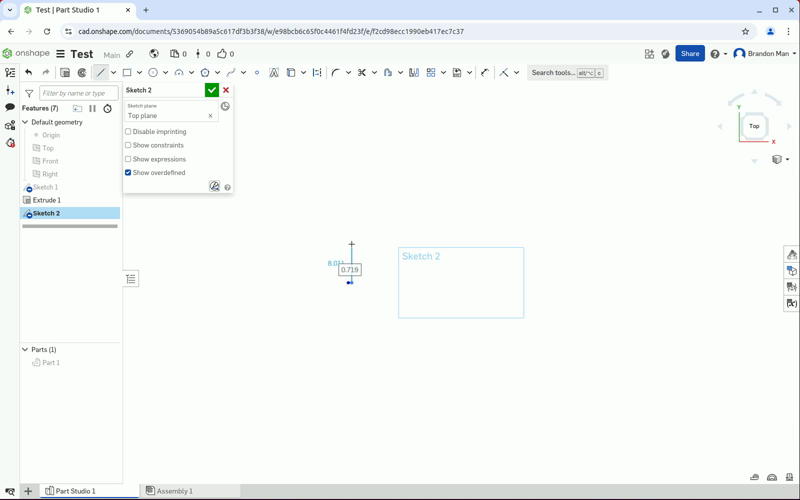
click(351, 243)
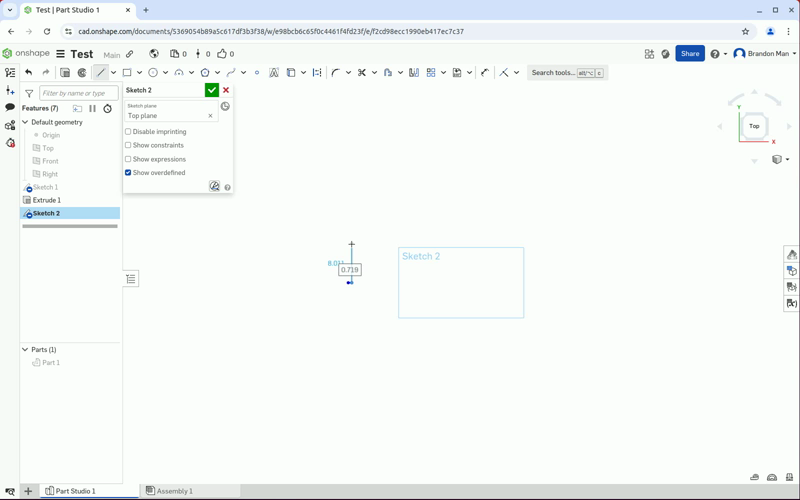
key_up(shift)
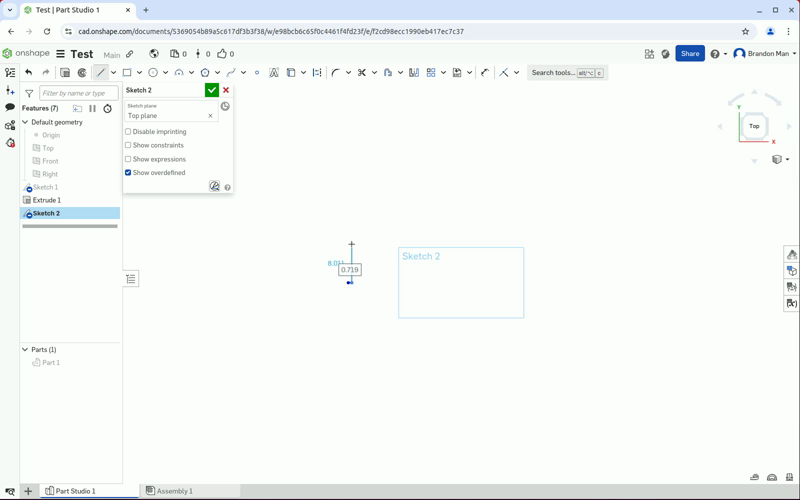
key_down(shift)
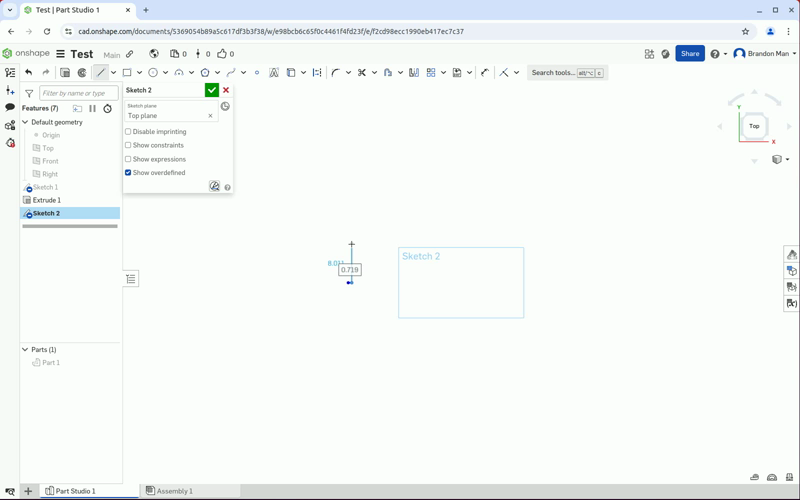
mouse_move(381, 243)
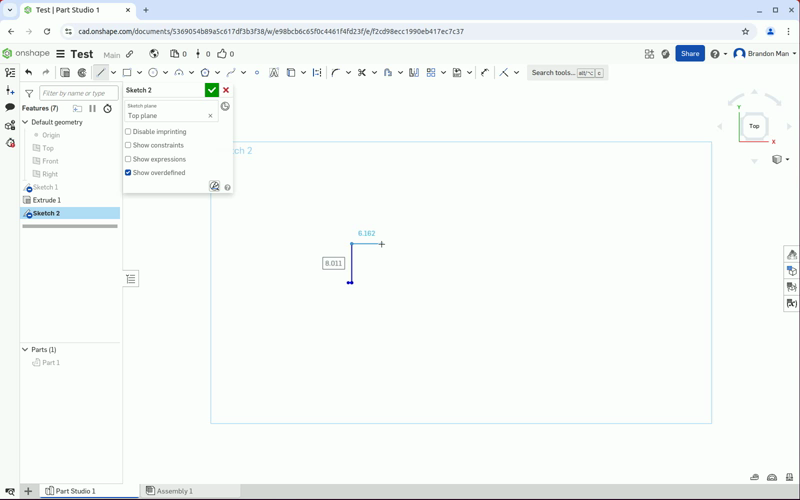
mouse_move(348, 243)
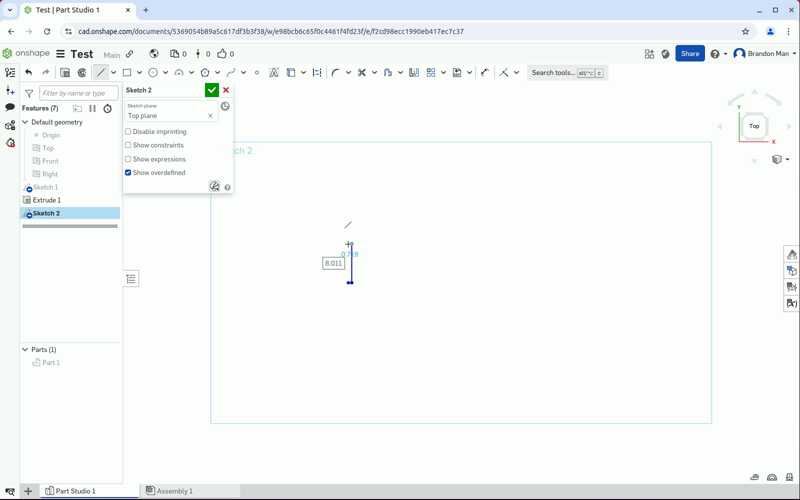
scroll(6)
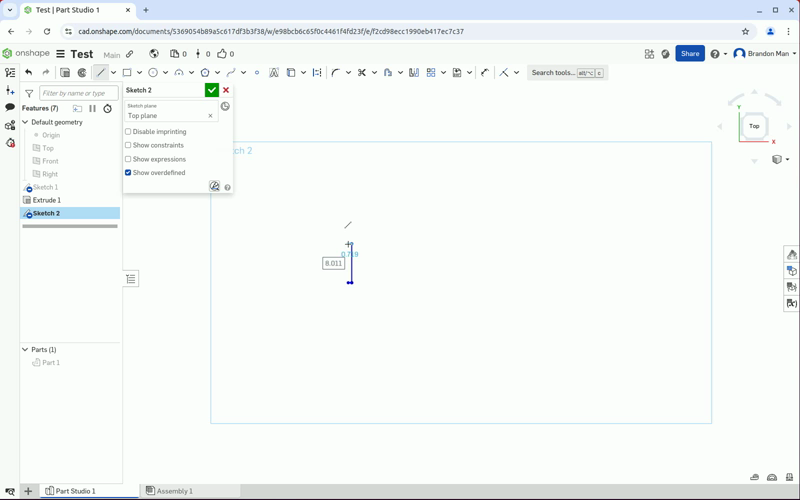
scroll(6)
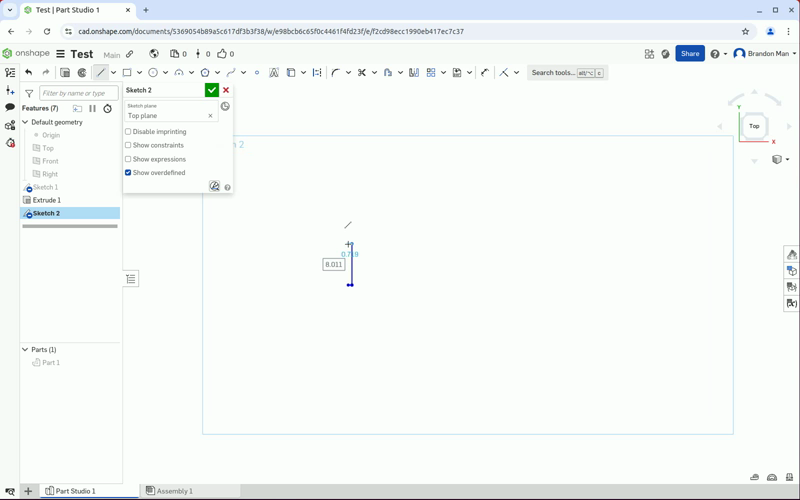
scroll(6)
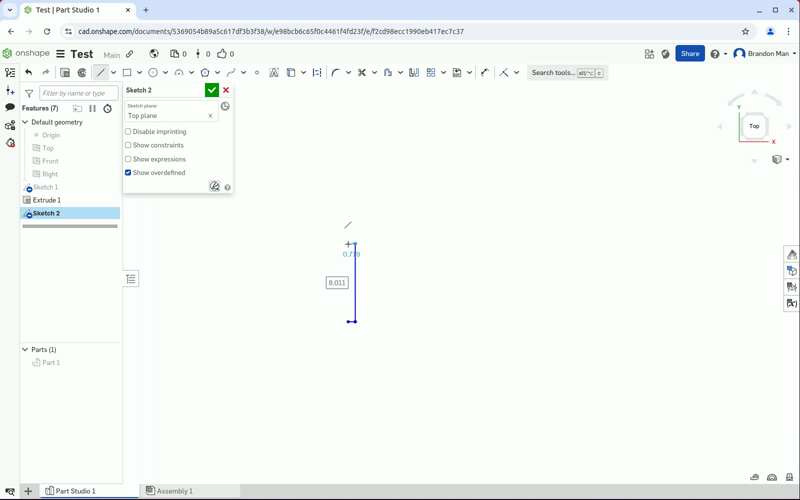
scroll(6)
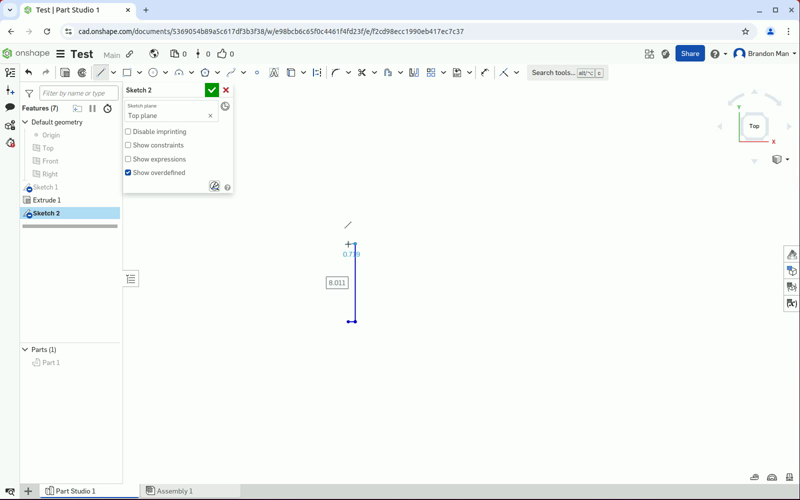
scroll(6)
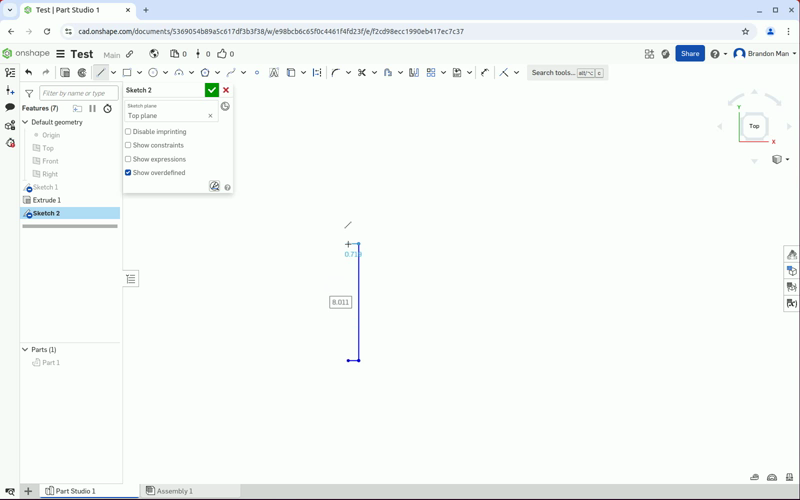
scroll(6)
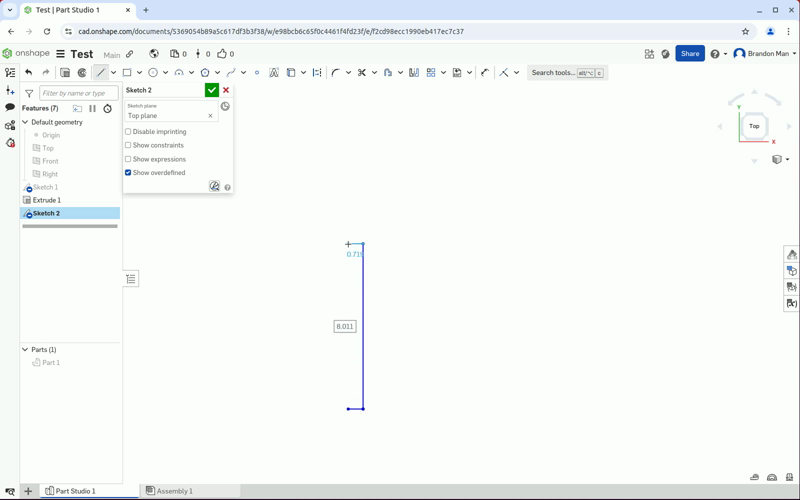
scroll(6)
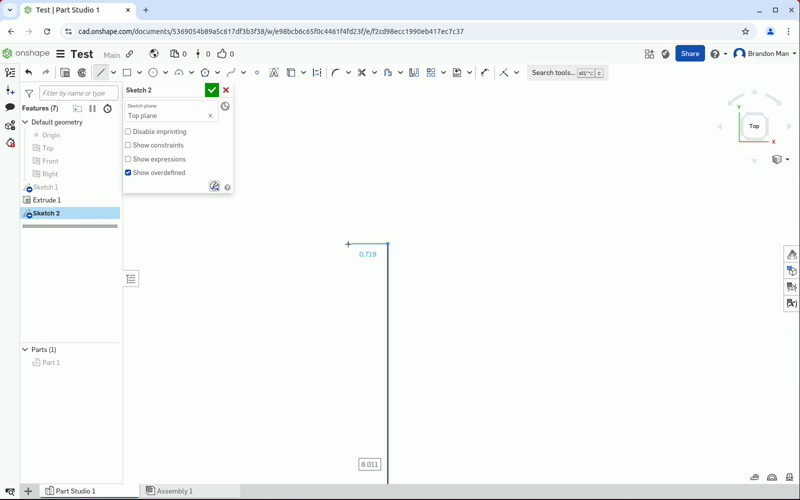
click(348, 243)
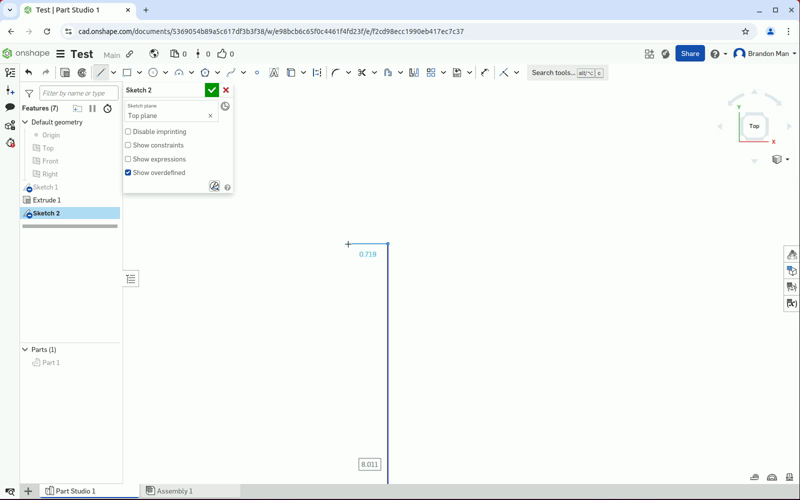
scroll(-6)
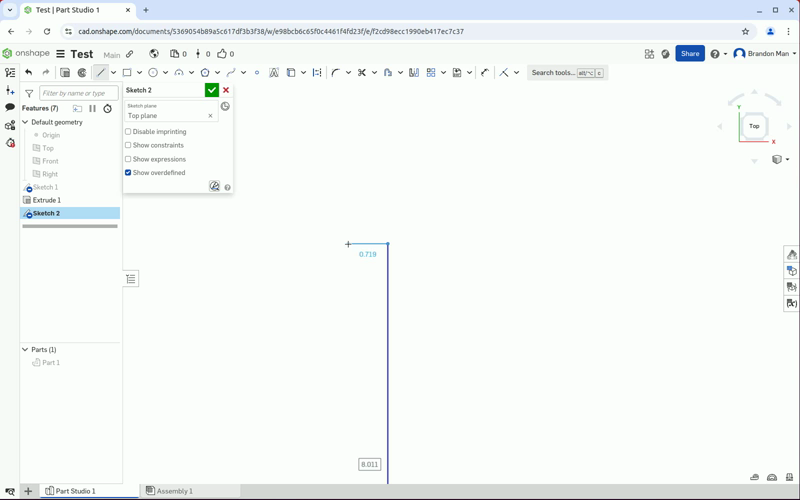
scroll(-6)
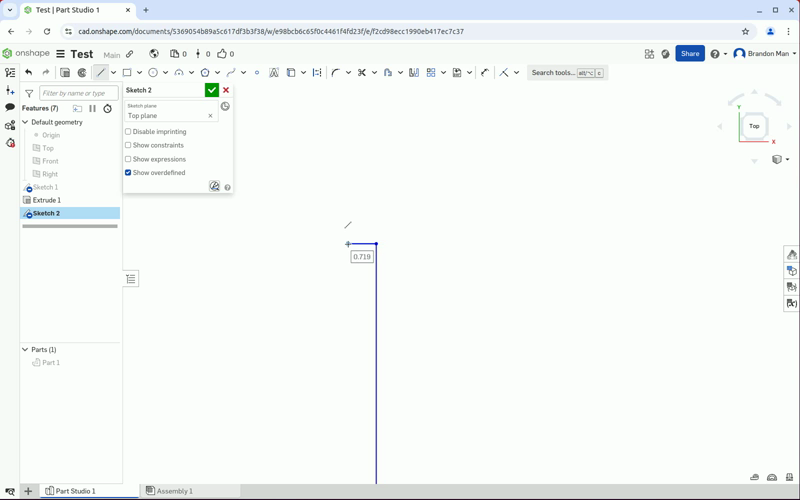
scroll(-6)
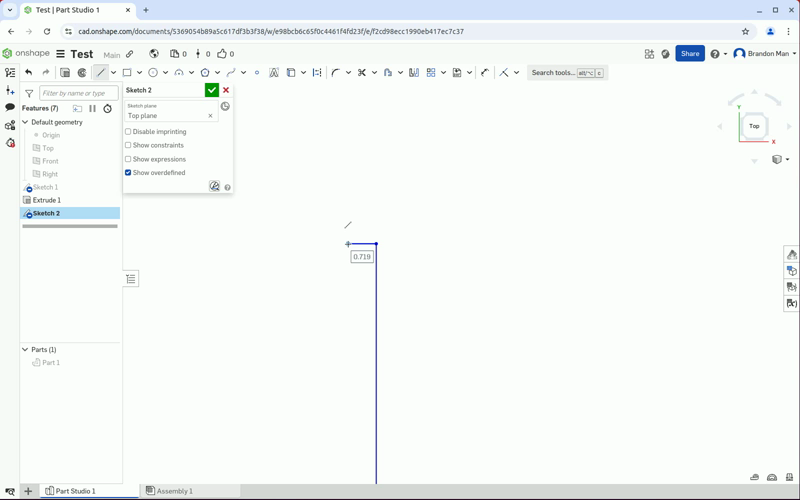
scroll(-6)
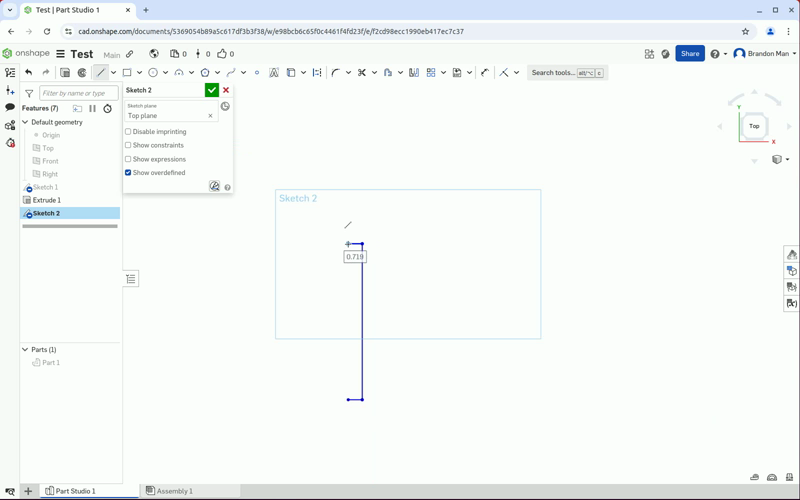
scroll(-6)
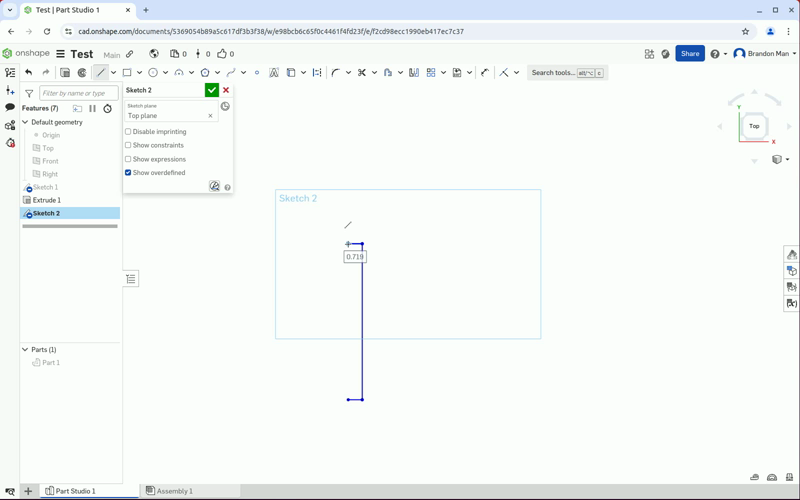
scroll(-6)
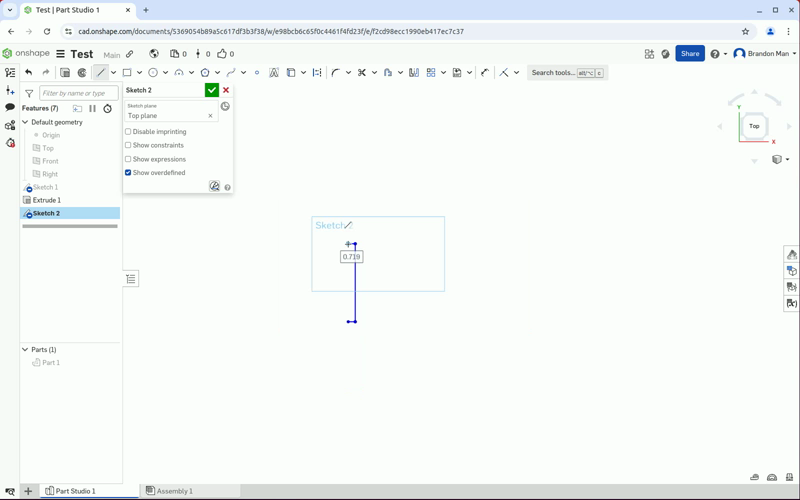
scroll(-6)
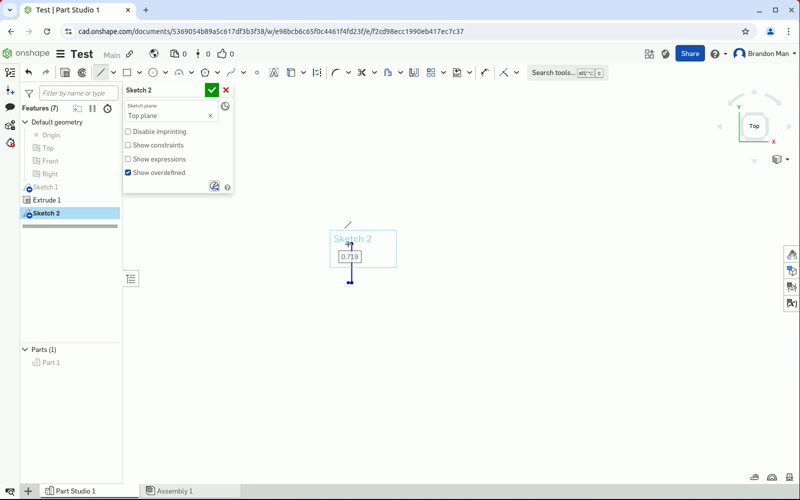
key_up(shift)
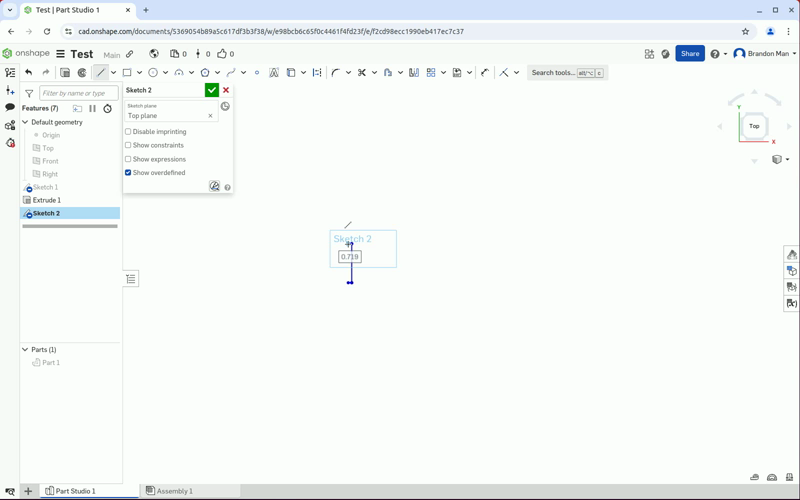
mouse_move(378, 243)
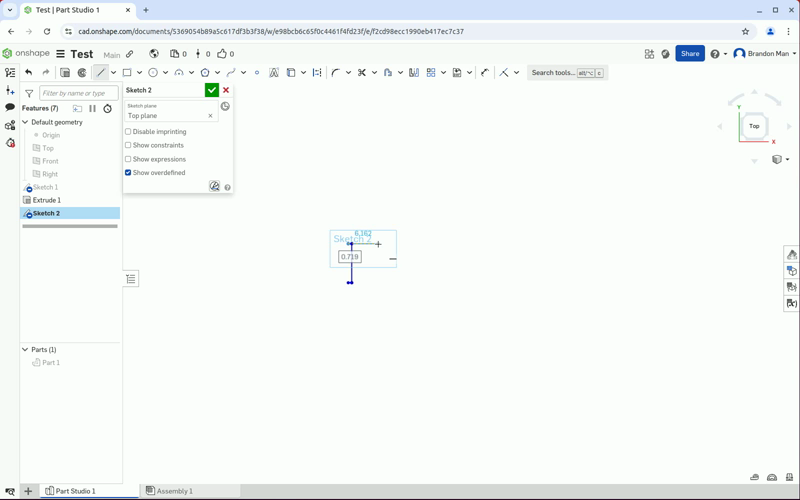
key_down(shift)
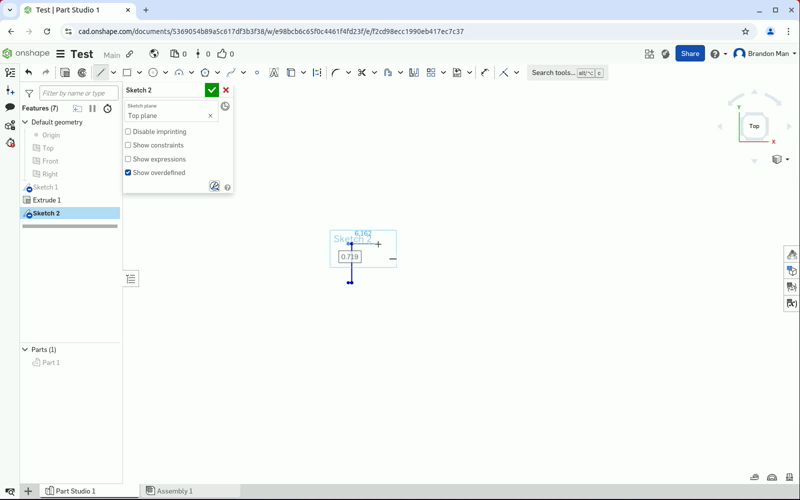
mouse_move(348, 282)
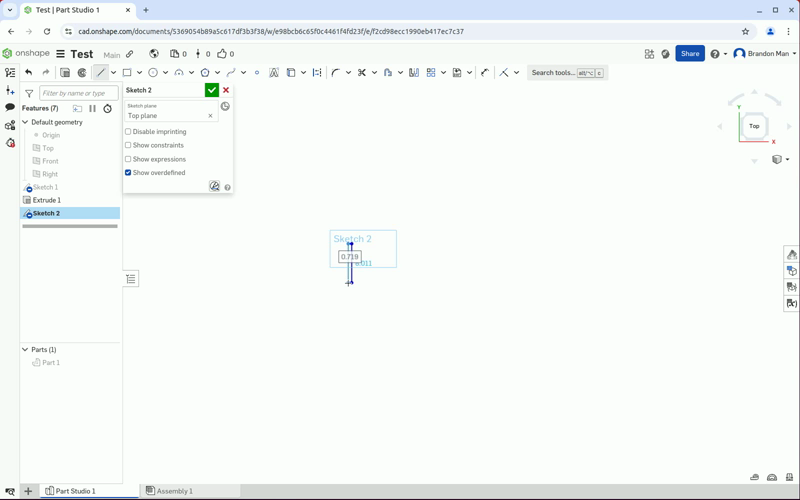
scroll(6)
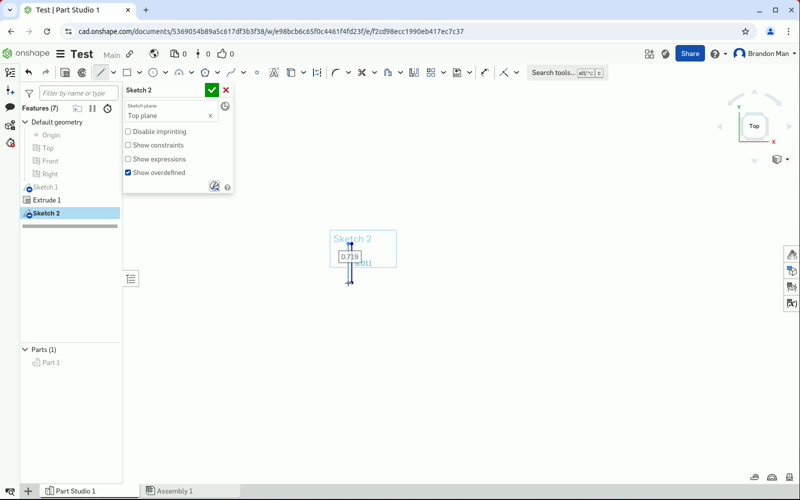
scroll(6)
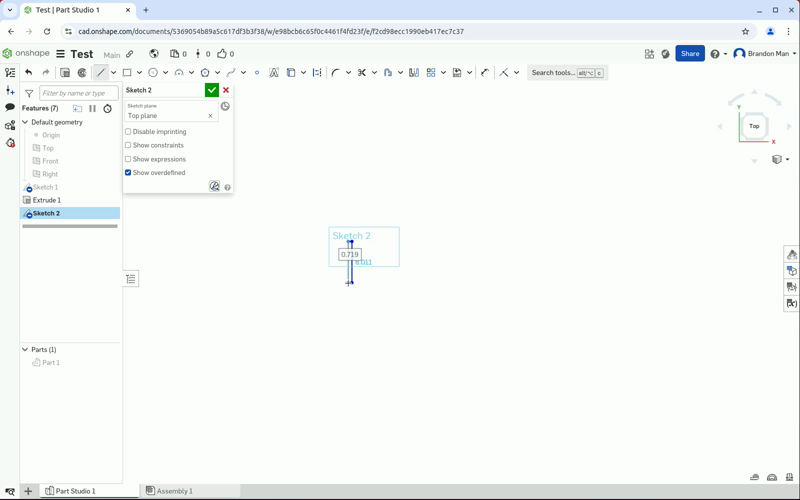
scroll(6)
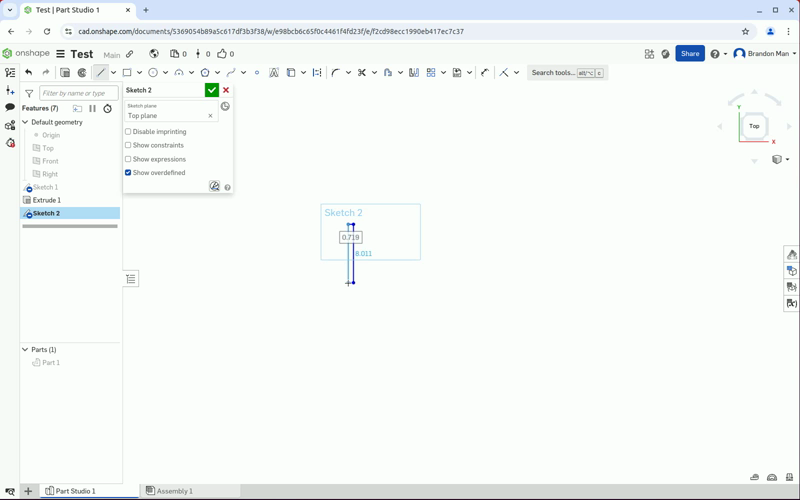
scroll(6)
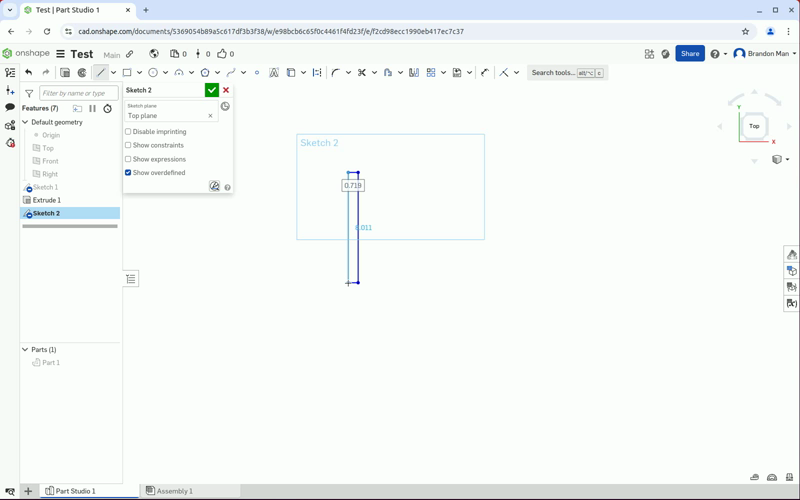
scroll(6)
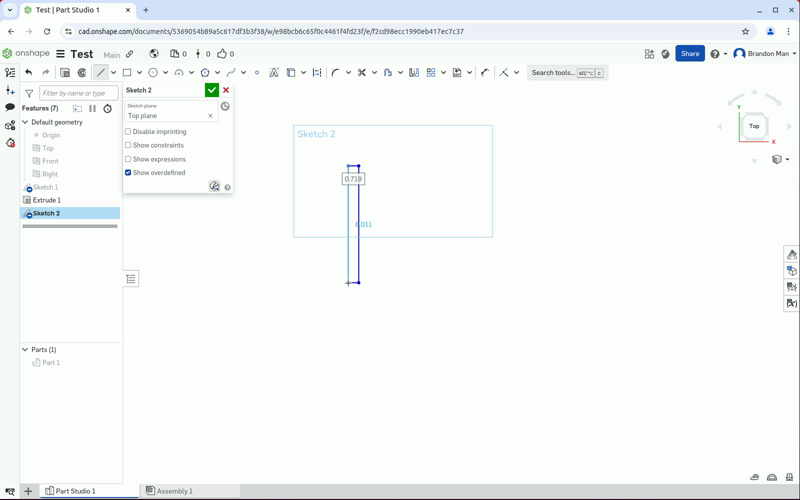
scroll(6)
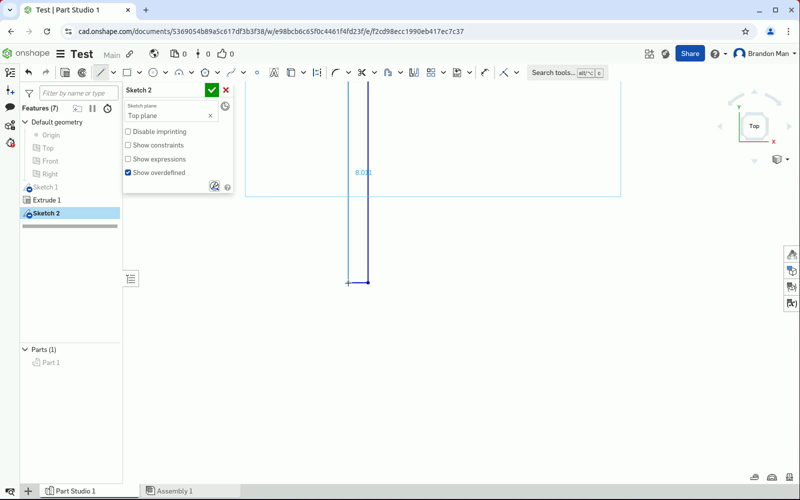
scroll(6)
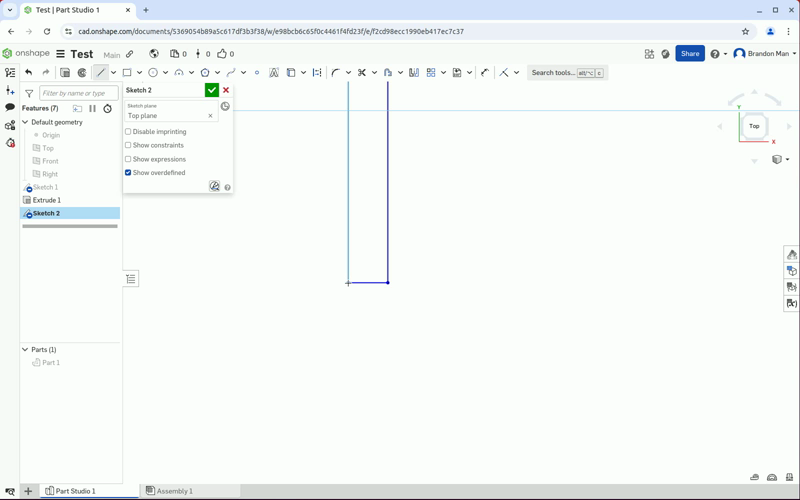
key_up(shift)
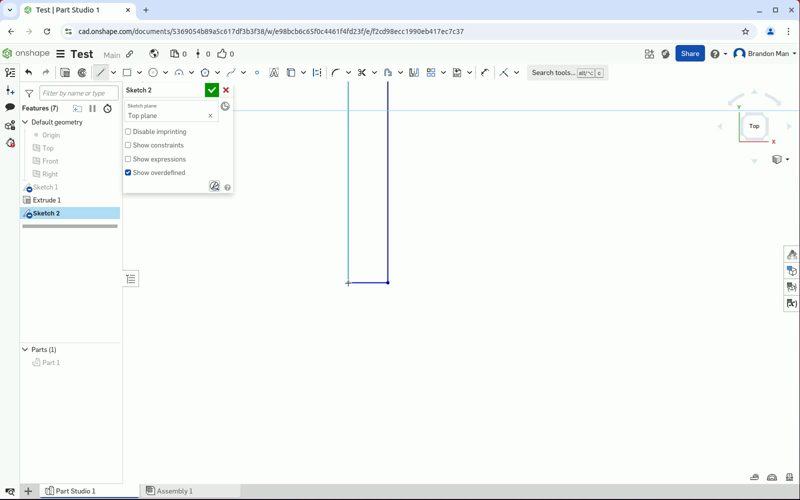
click(348, 282)
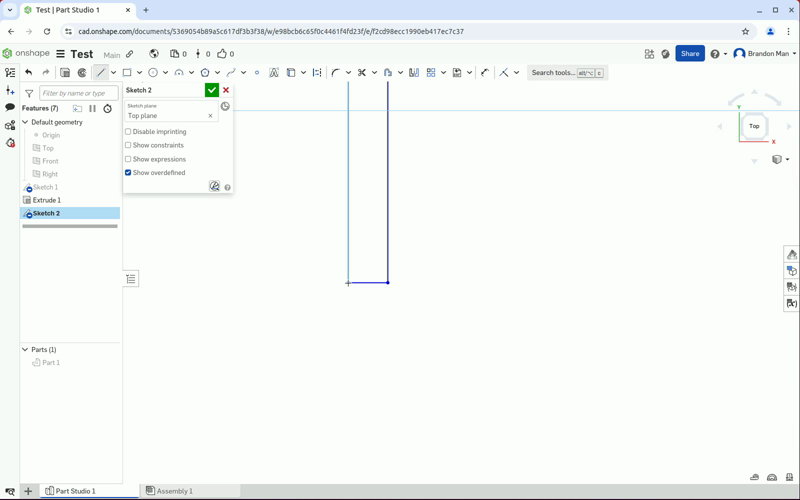
scroll(-6)
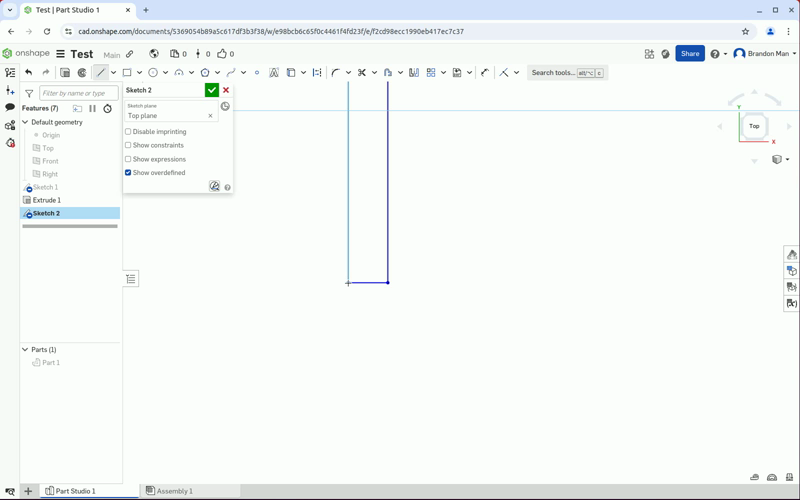
scroll(-6)
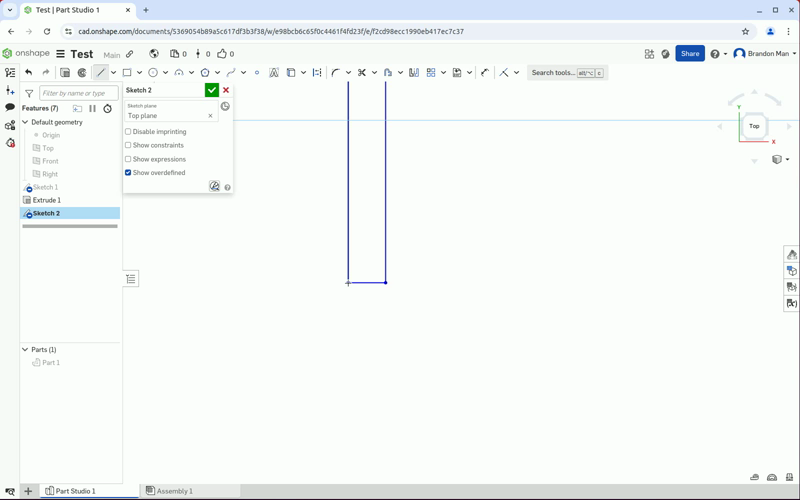
scroll(-6)
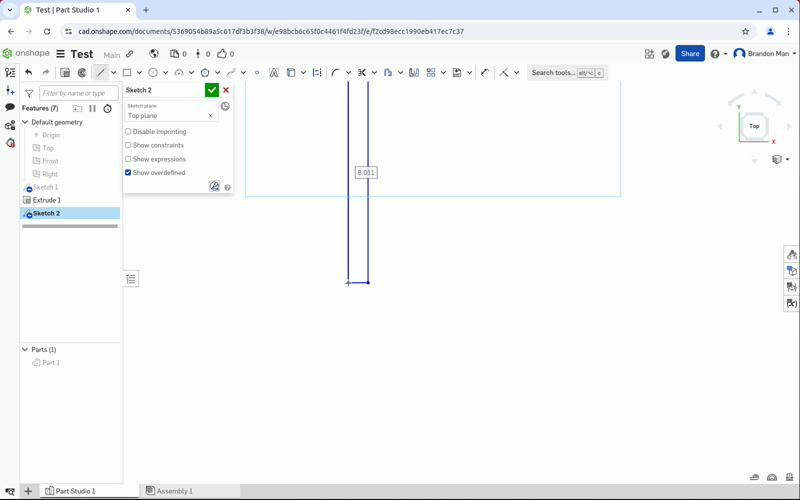
scroll(-6)
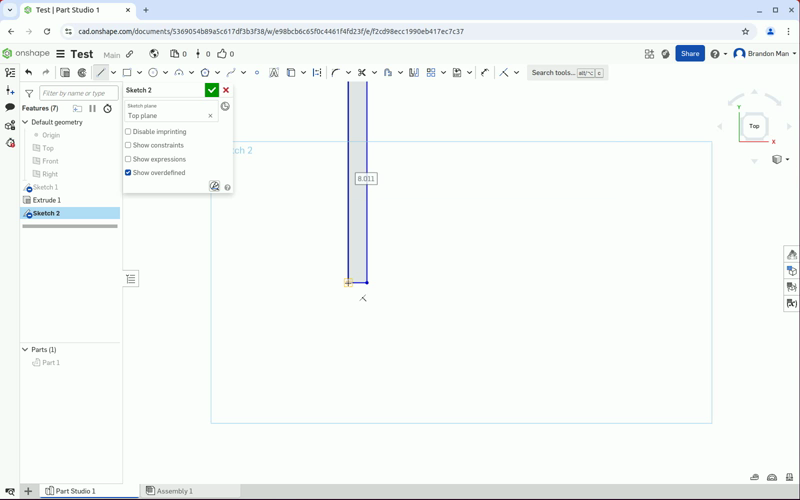
scroll(-6)
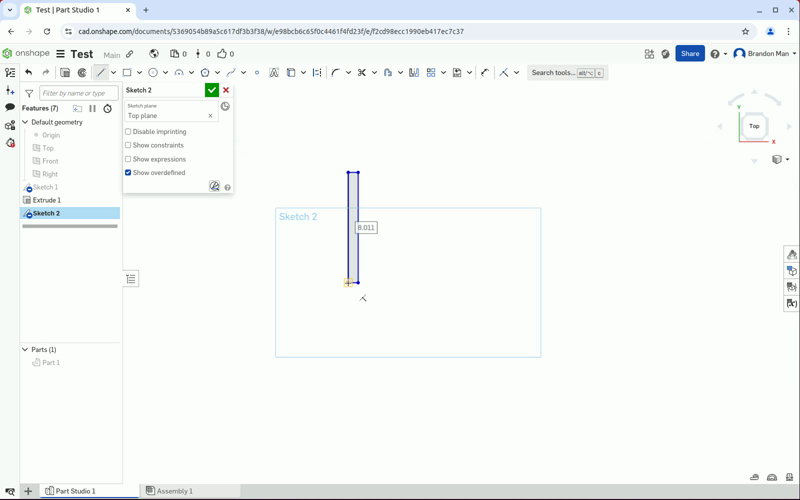
scroll(-6)
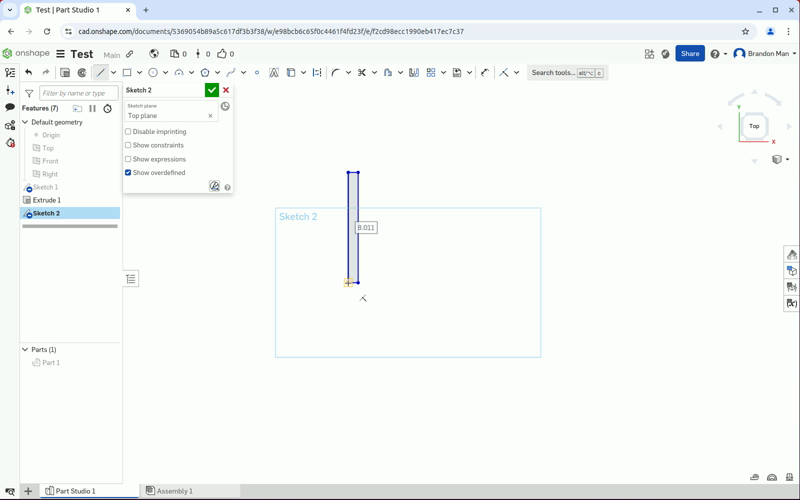
scroll(-6)
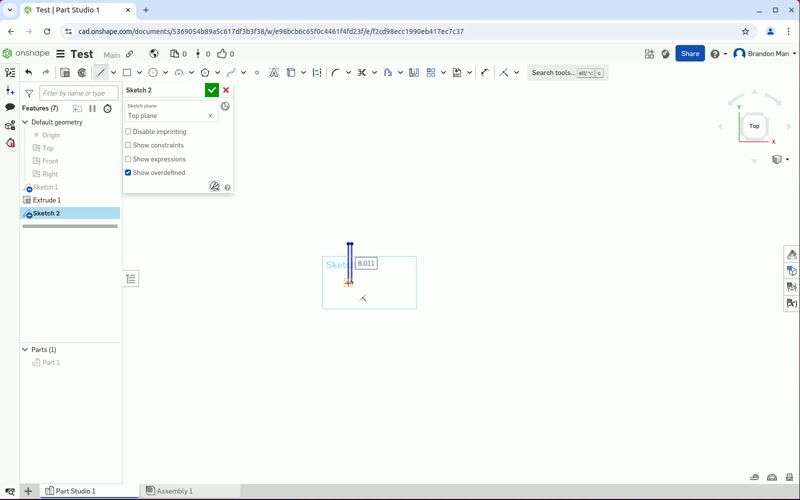
key(esc)
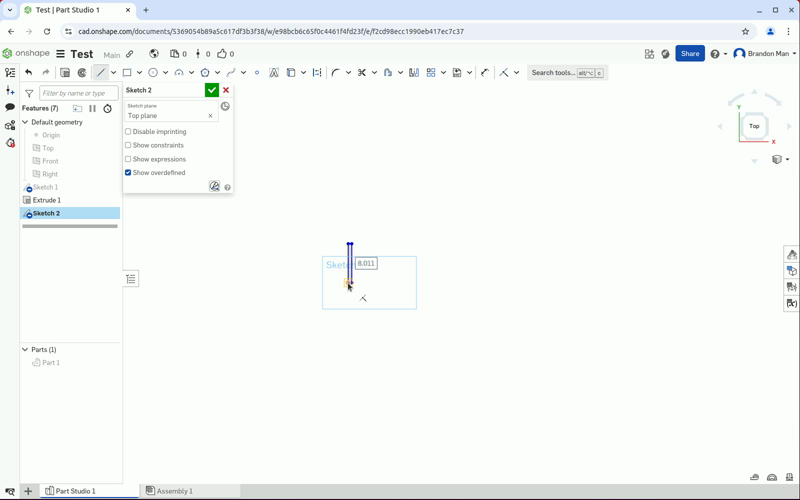
mouse_move(348, 274)
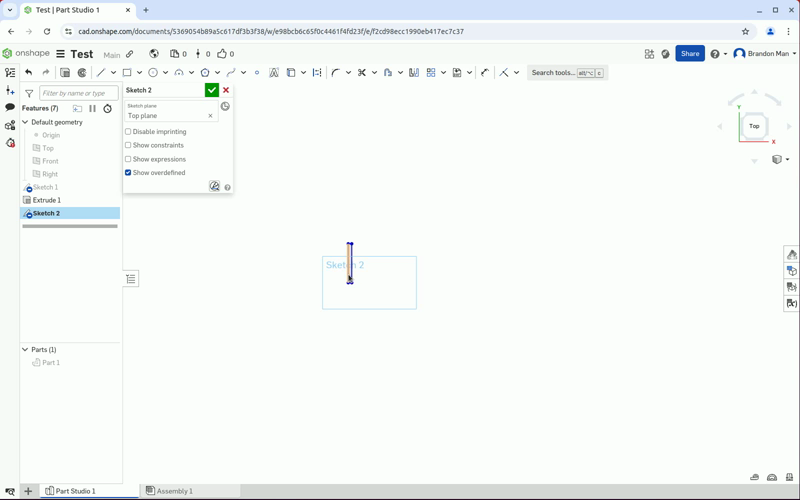
scroll(6)
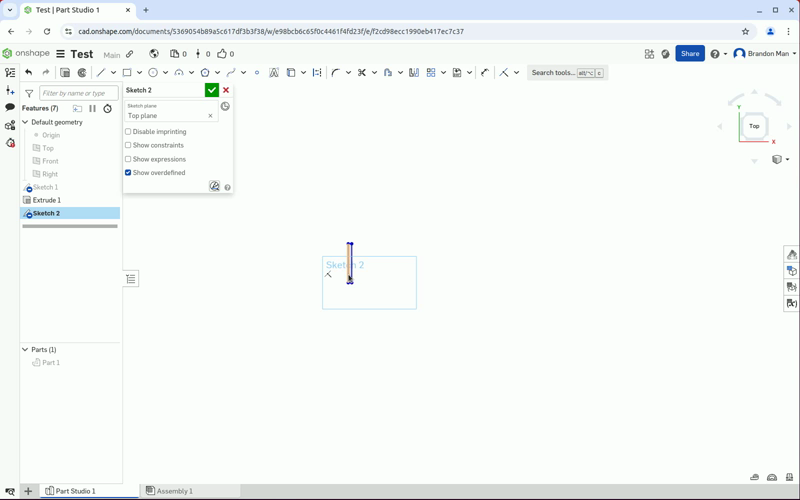
scroll(6)
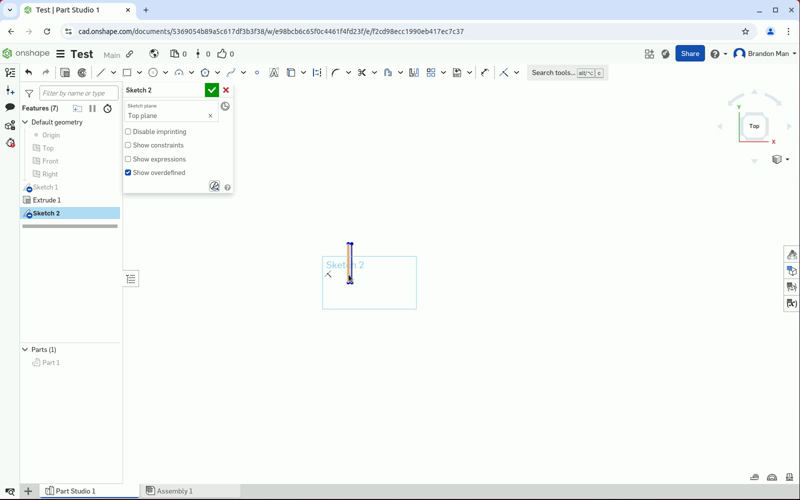
scroll(6)
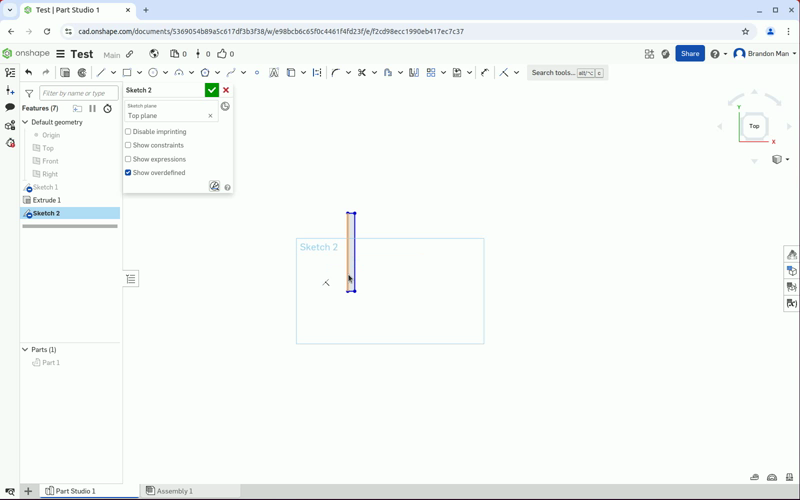
scroll(6)
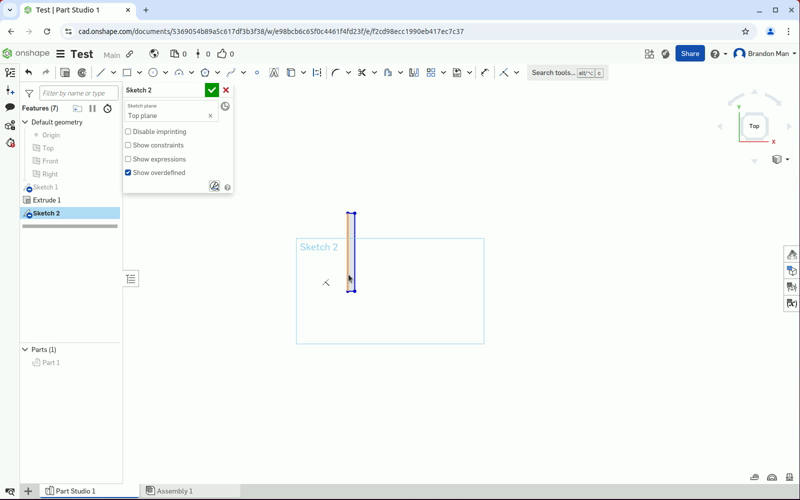
scroll(6)
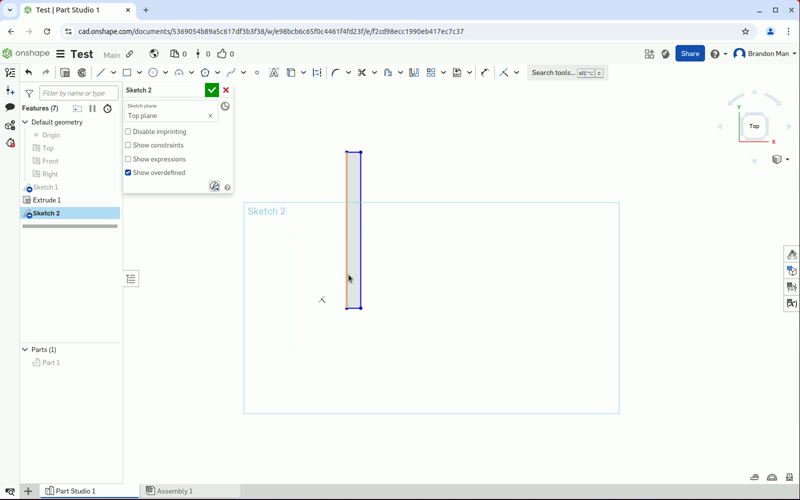
scroll(6)
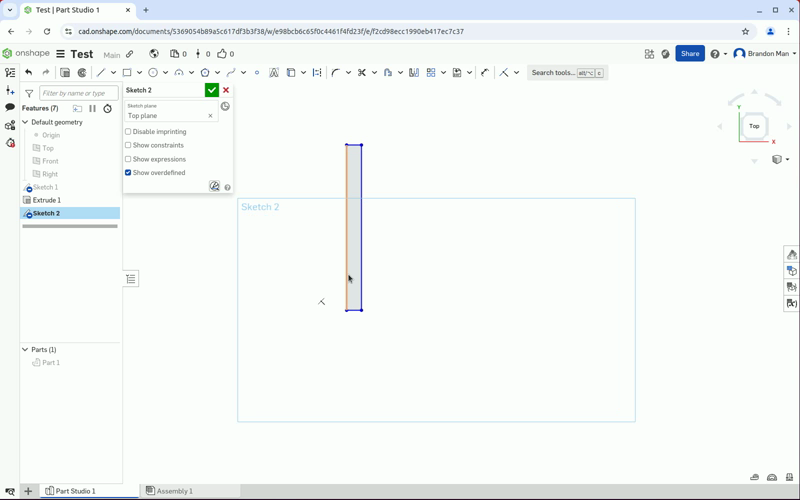
scroll(6)
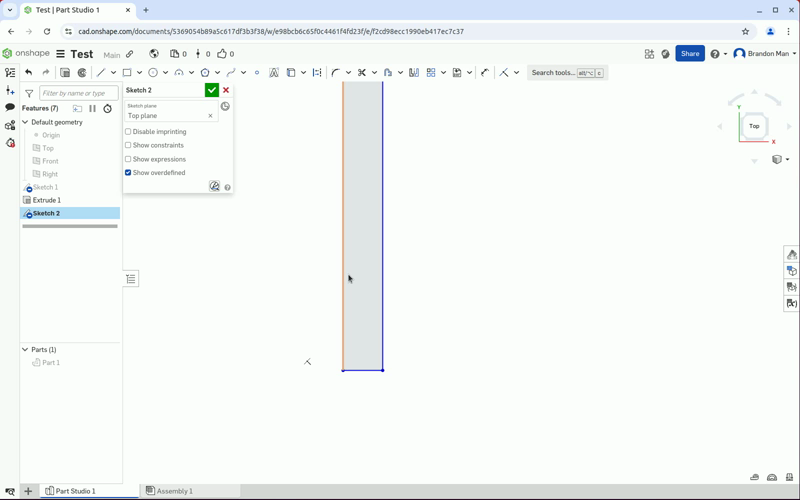
click(348, 274)
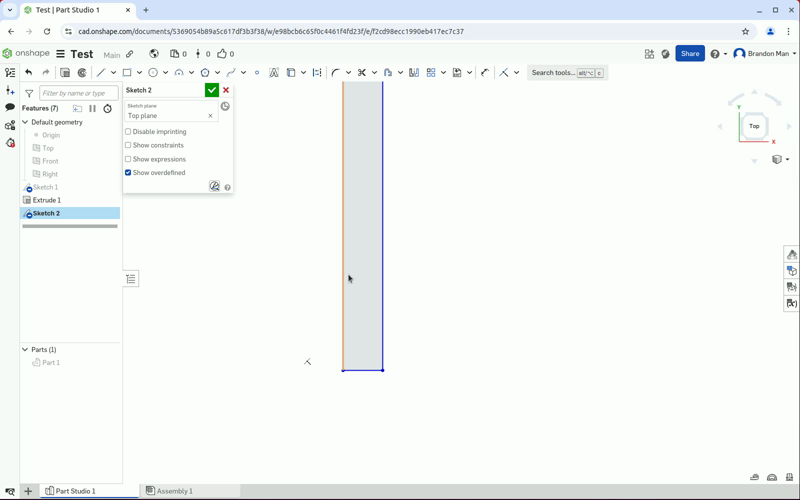
scroll(-6)
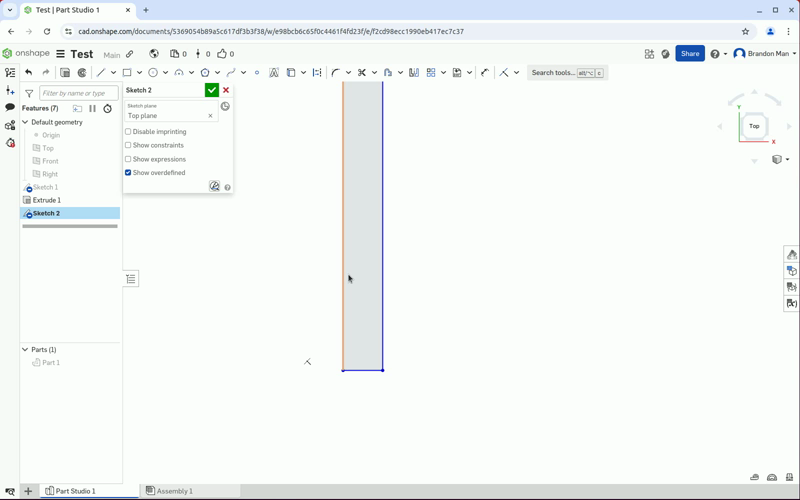
scroll(-6)
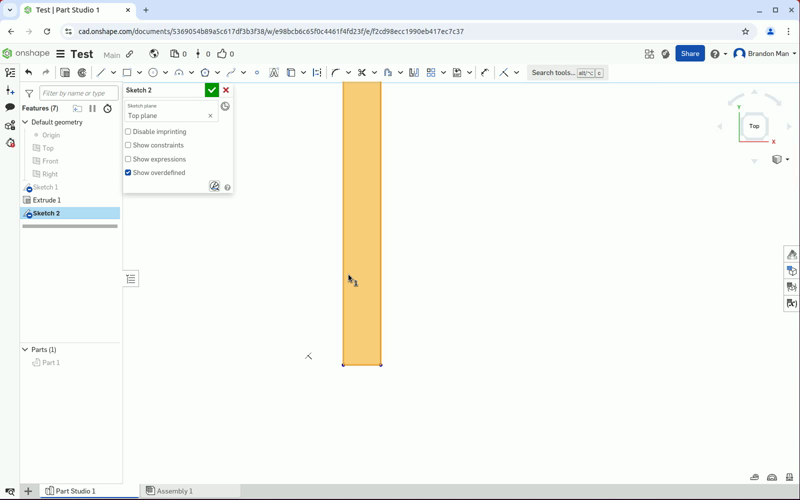
scroll(-6)
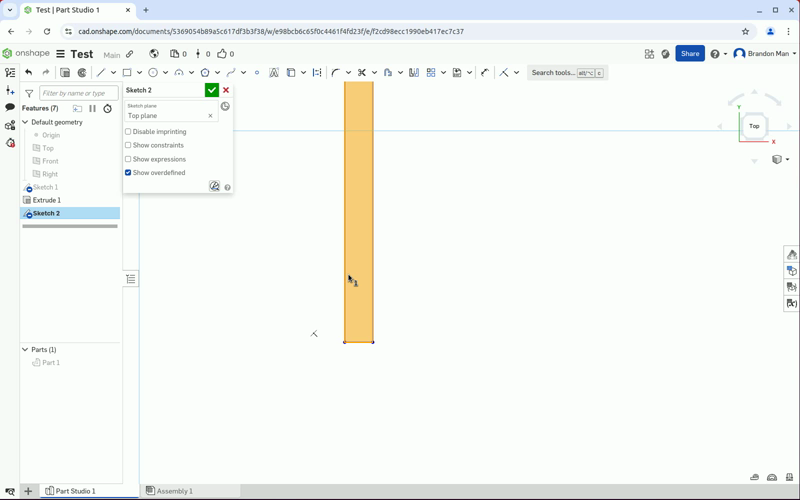
scroll(-6)
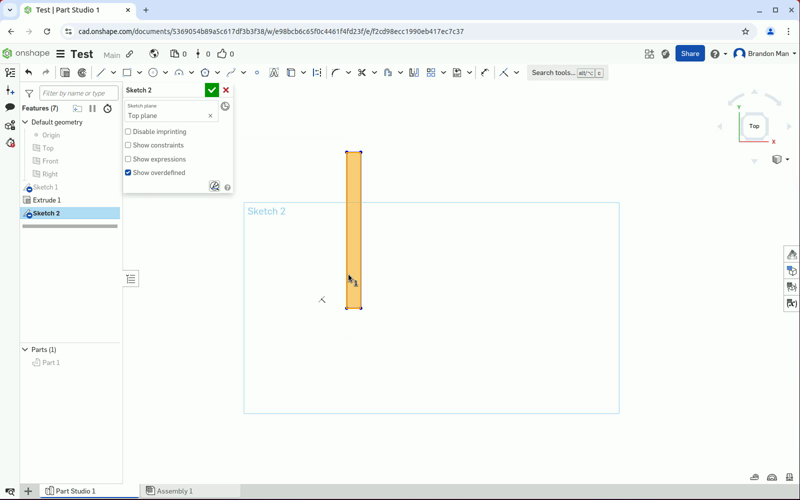
scroll(-6)
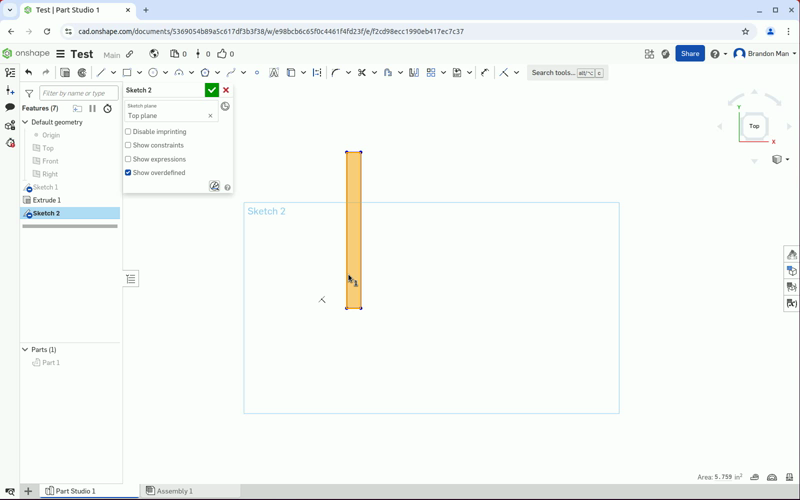
scroll(-6)
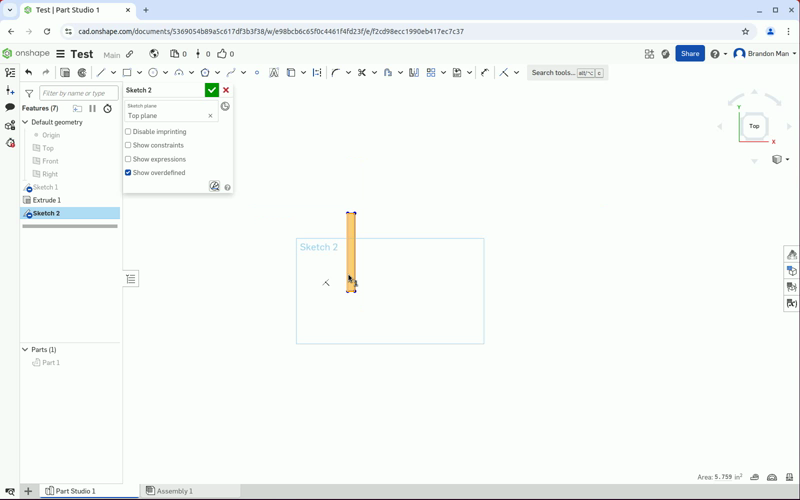
scroll(-6)
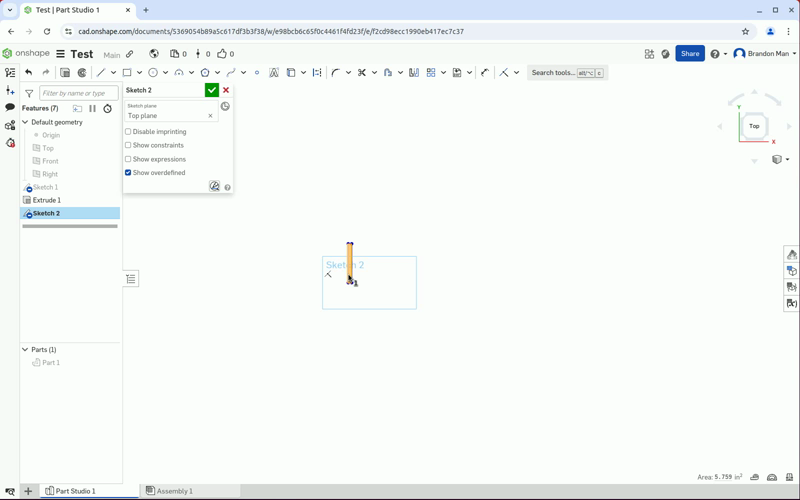
mouse_move(73, 352)
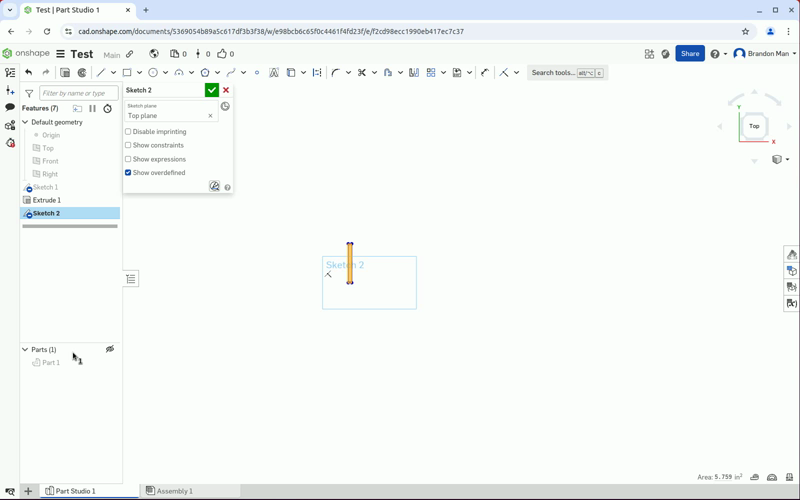
key(shift+y)
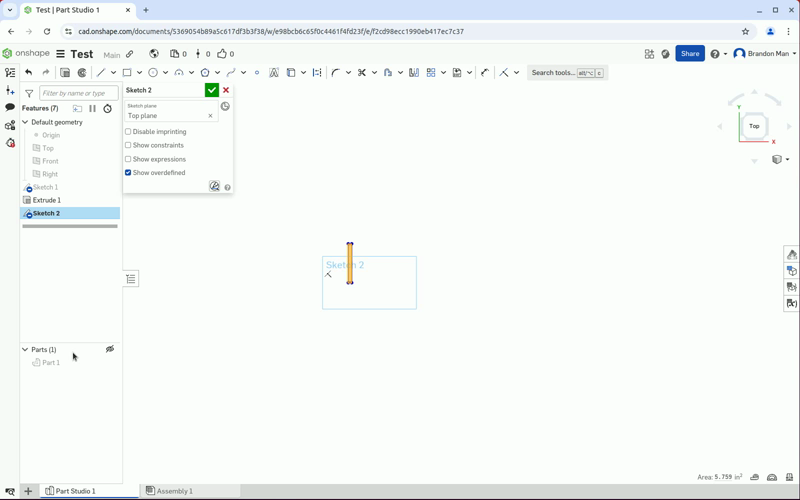
key(shift+e)
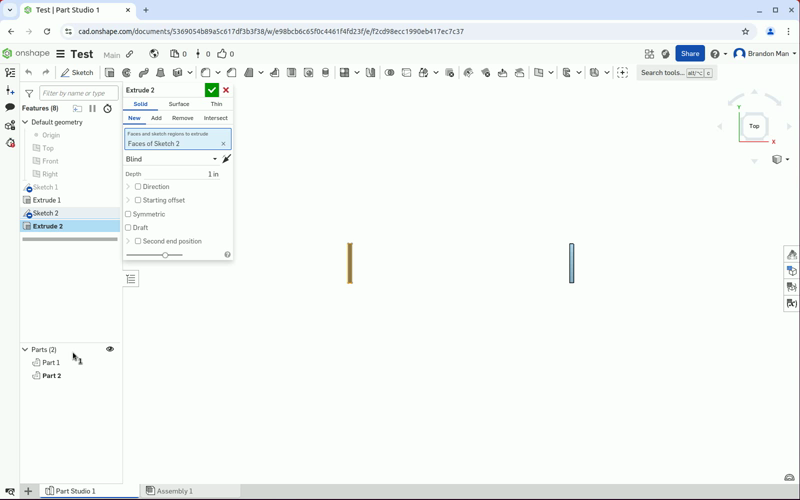
mouse_move(143, 106)
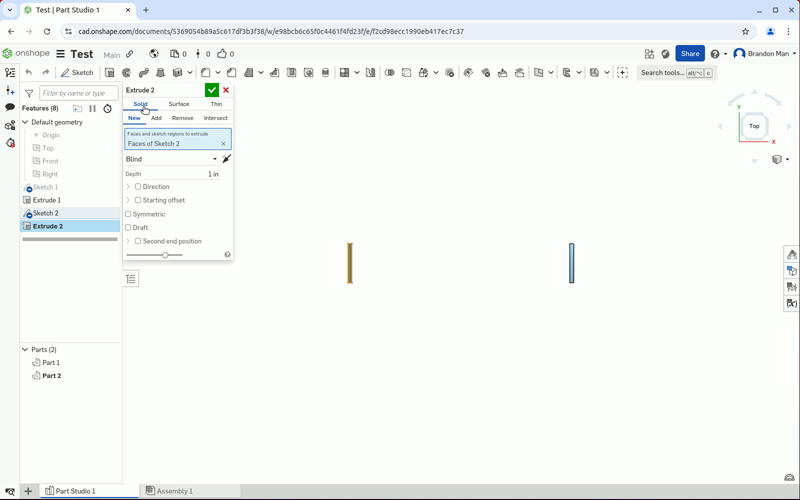
click(143, 106)
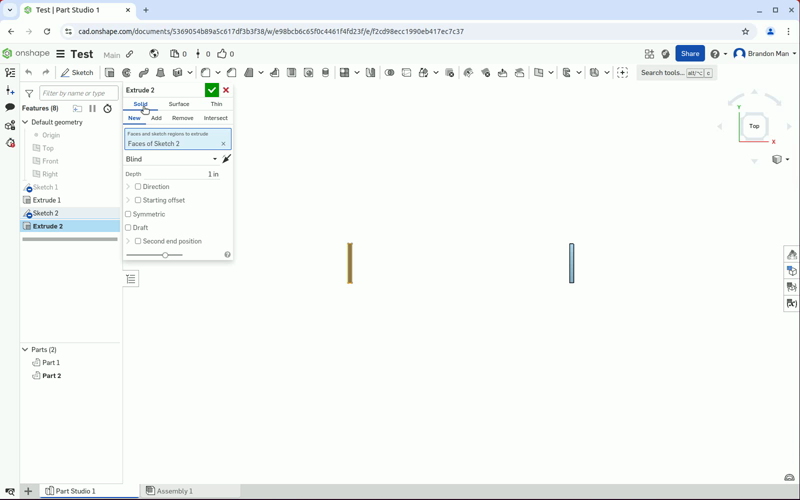
mouse_move(137, 120)
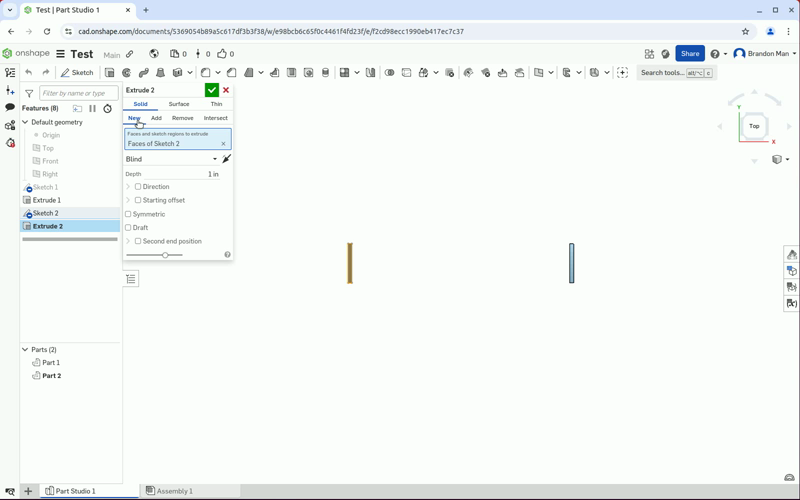
click(137, 120)
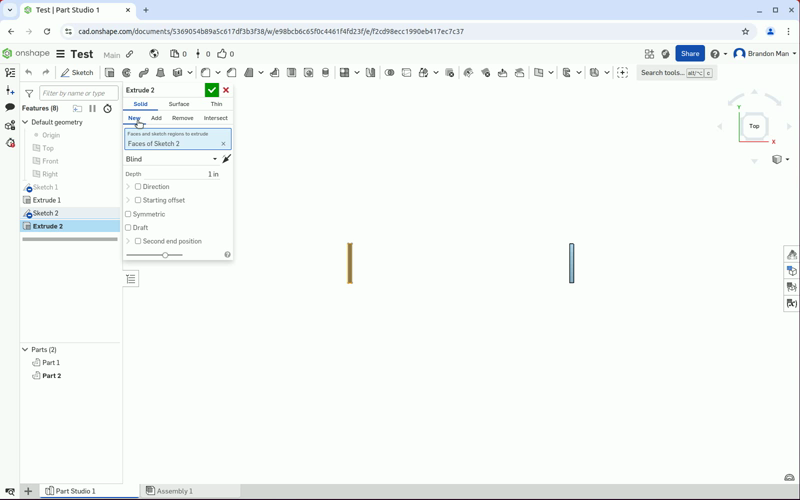
key(tab, 4)
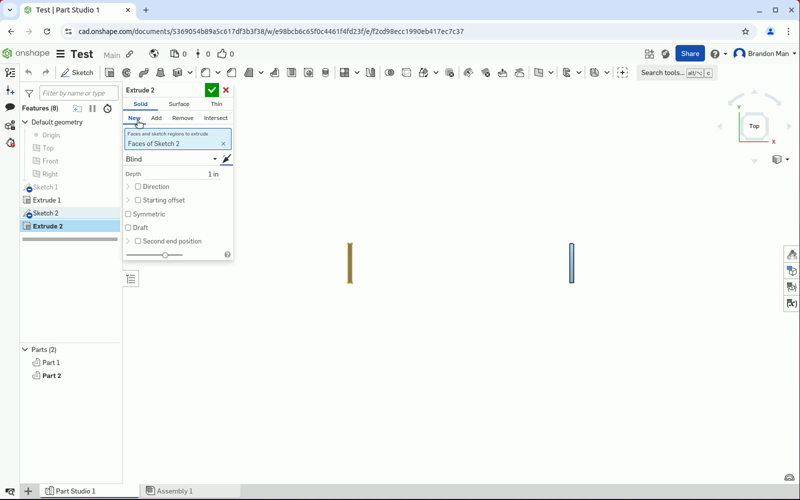
text(0.722)
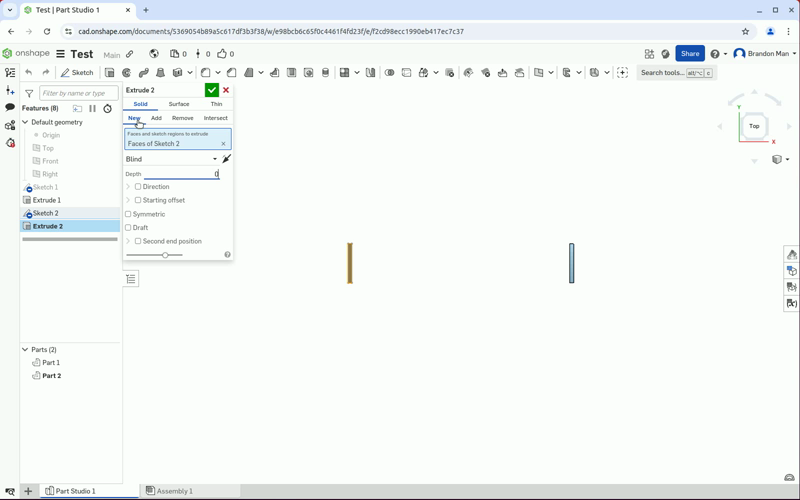
key(enter)
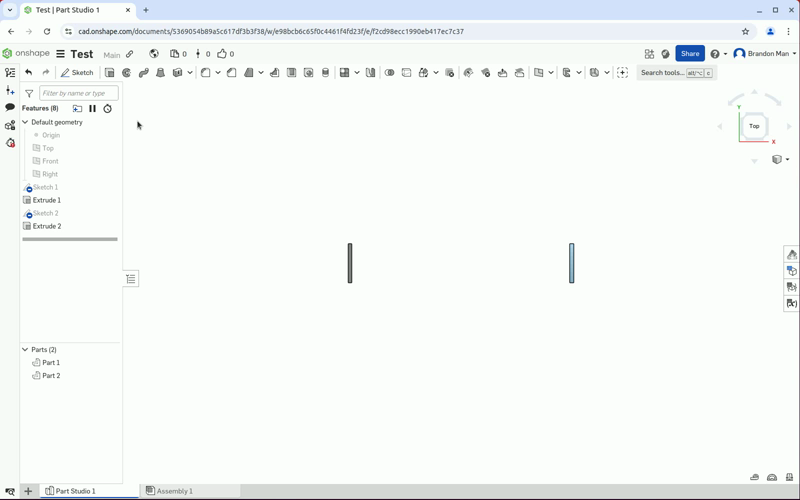
key(shift+h)
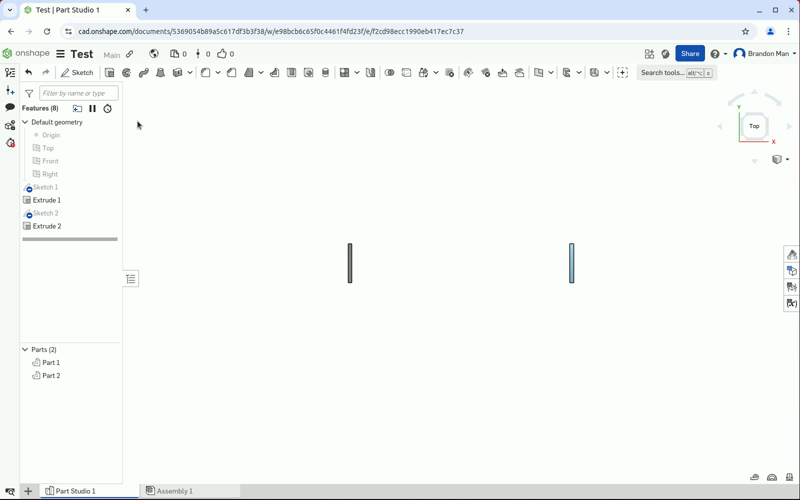
key(shift+h)
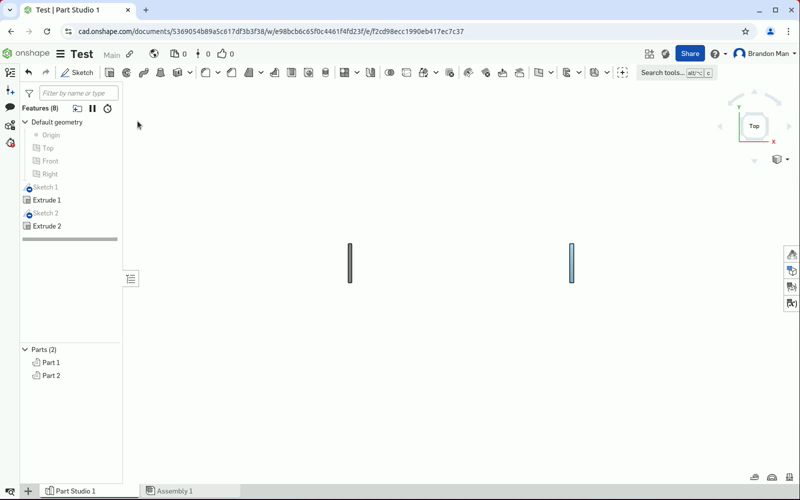
mouse_move(73, 189)
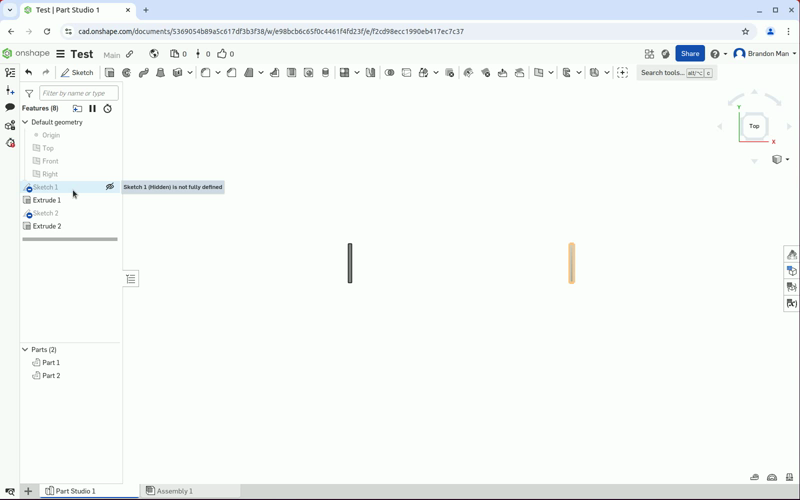
click(73, 189)
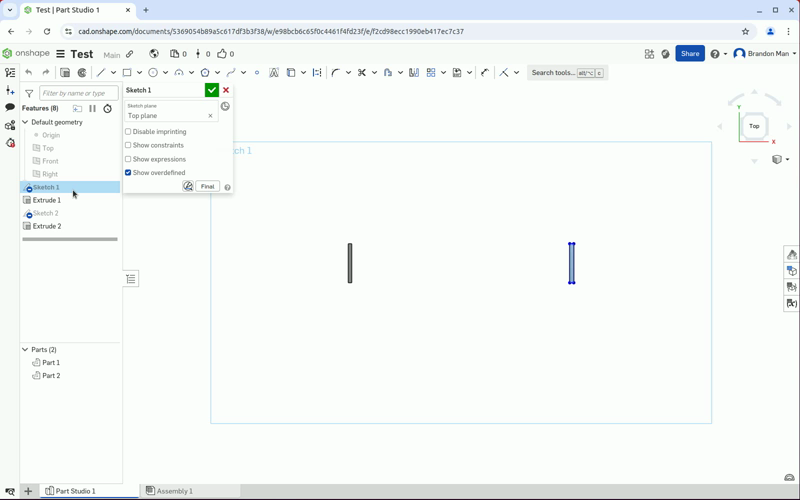
mouse_move(229, 92)
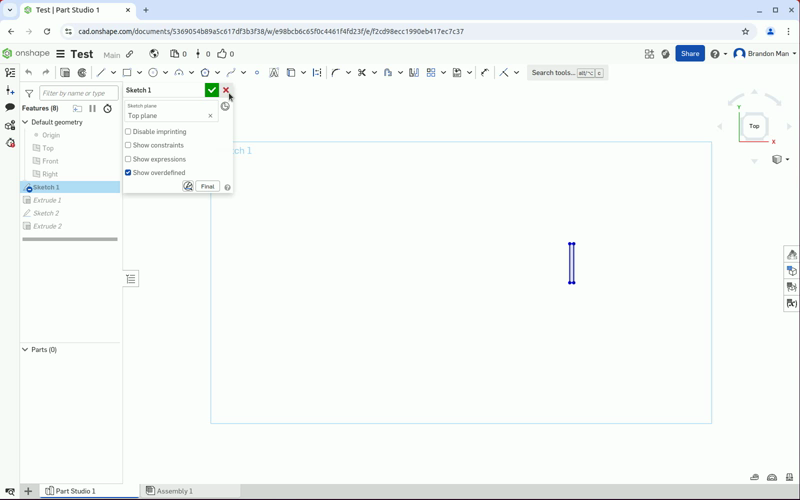
click(229, 92)
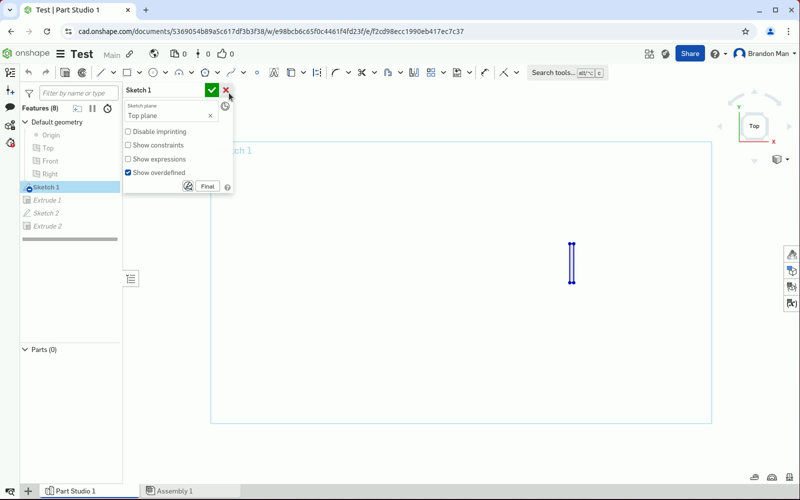
key(shift+s)
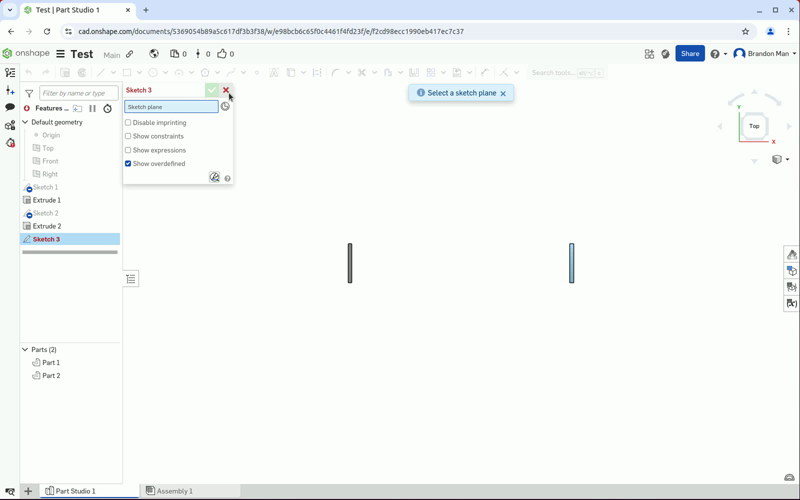
mouse_move(73, 150)
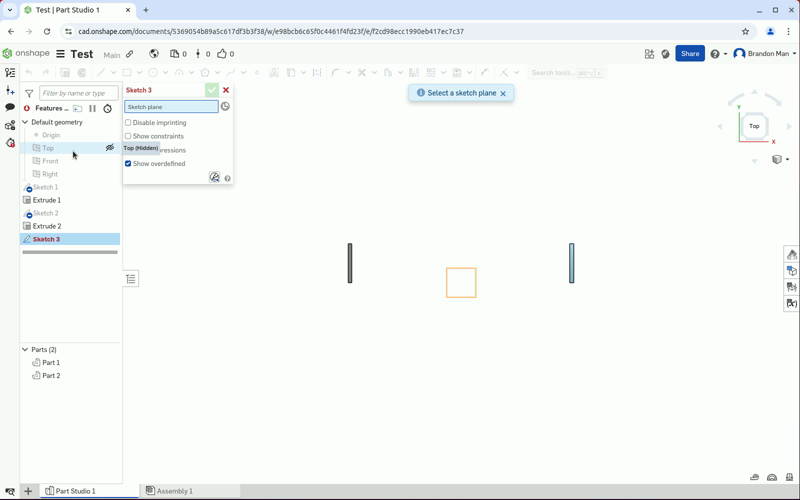
click(73, 150)
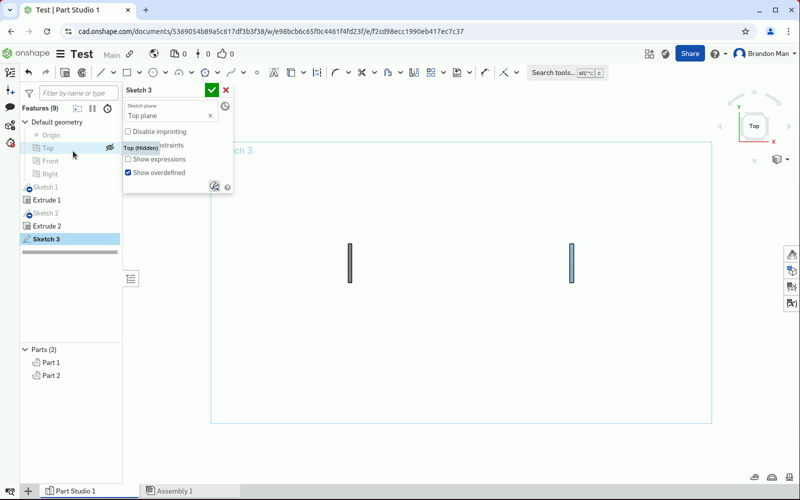
mouse_move(73, 352)
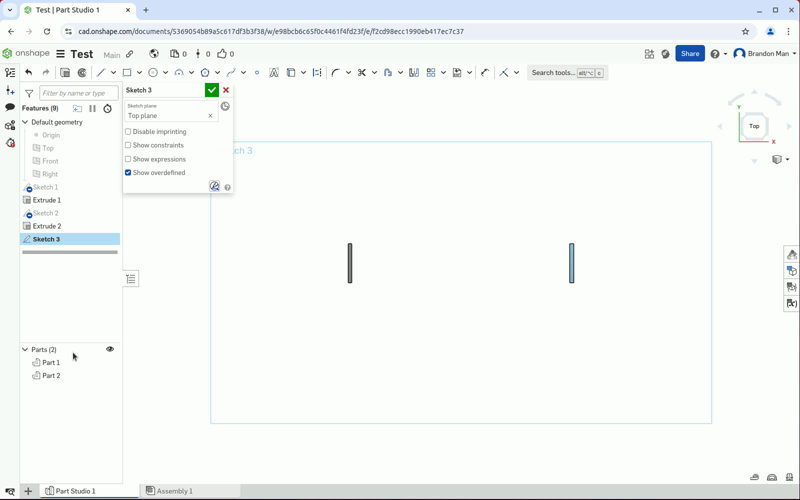
key(y)
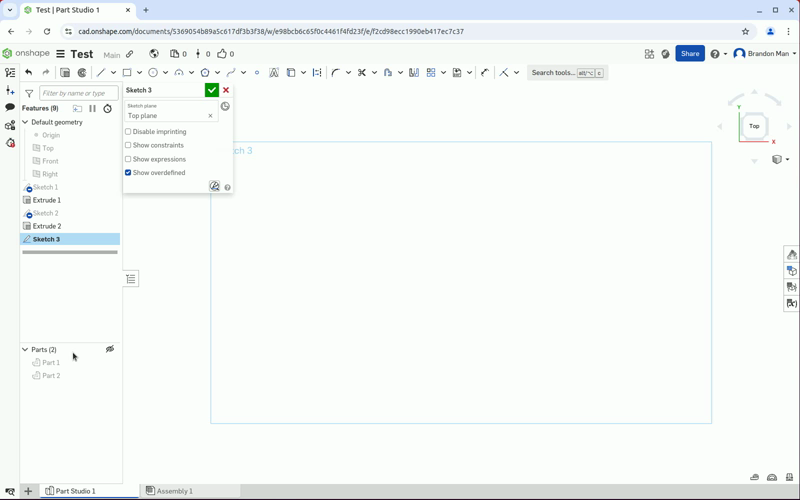
key(l)
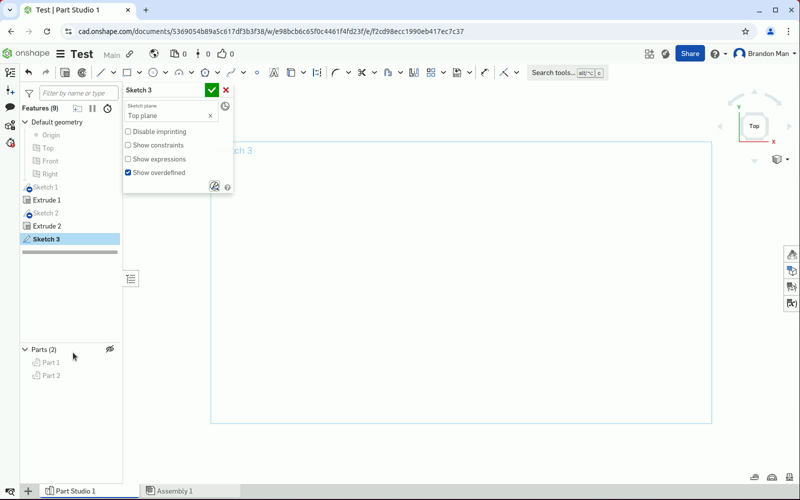
key_down(shift)
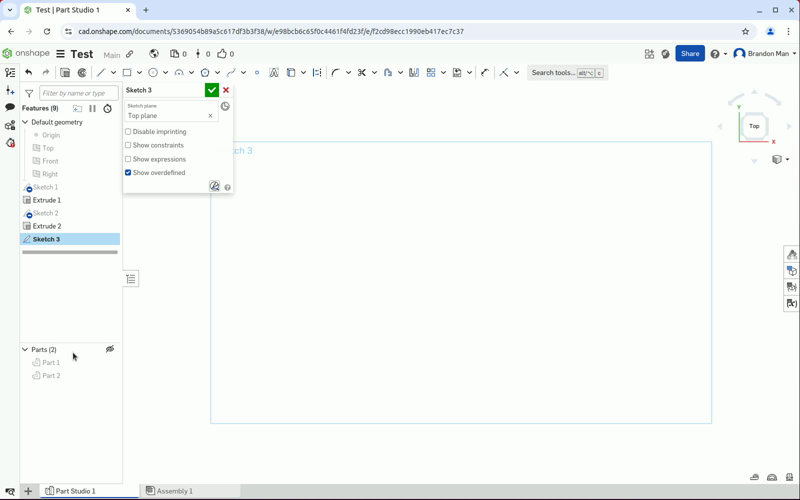
mouse_move(351, 327)
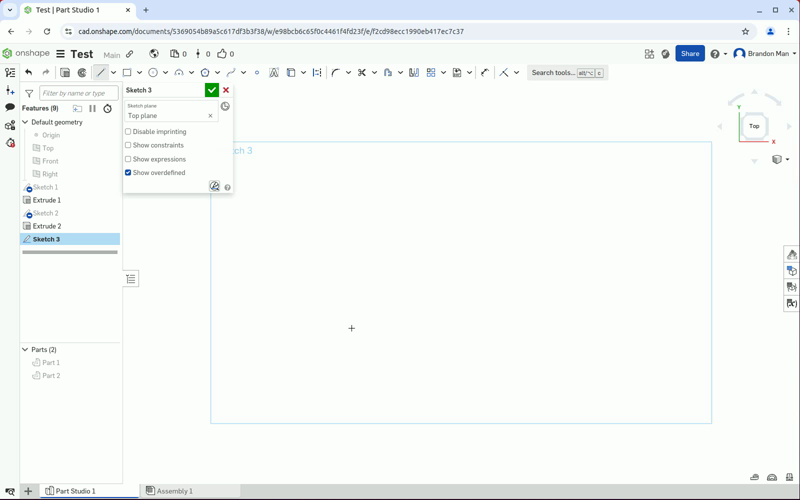
click(351, 327)
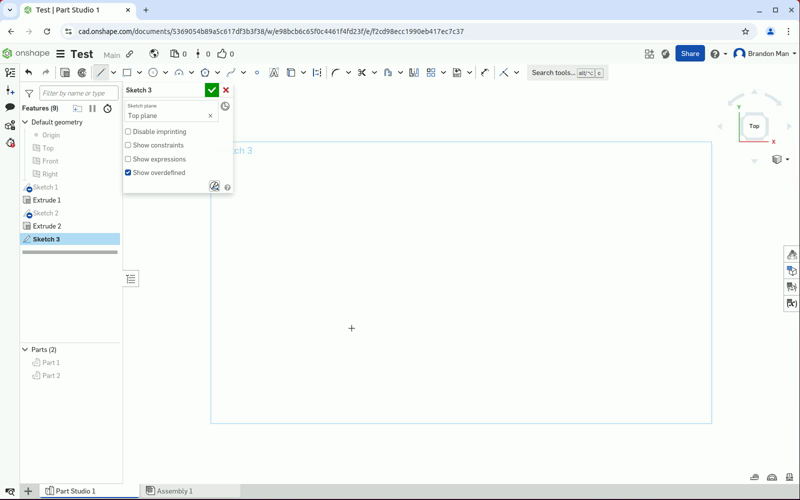
key_up(shift)
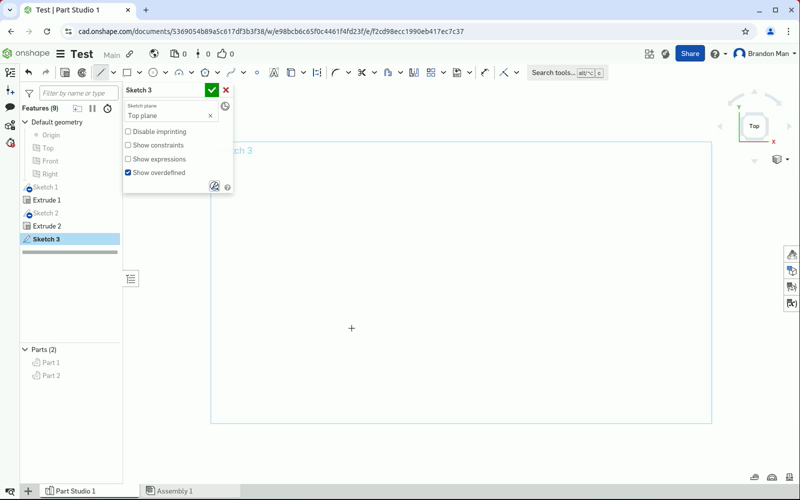
key_down(shift)
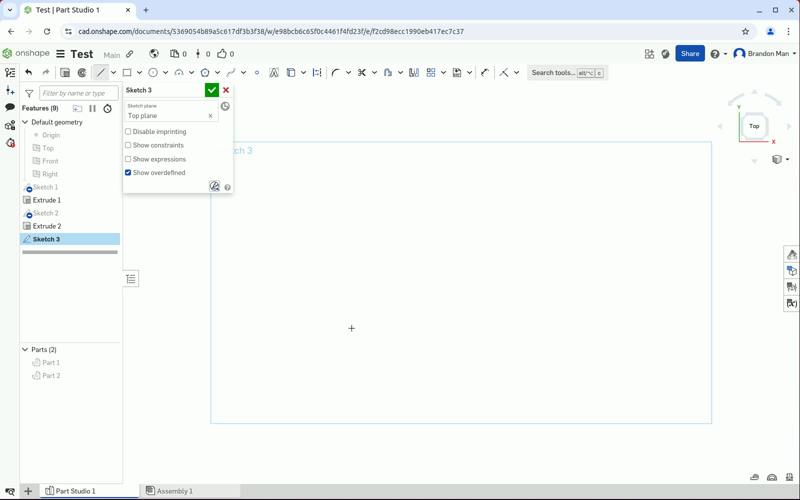
mouse_move(424, 327)
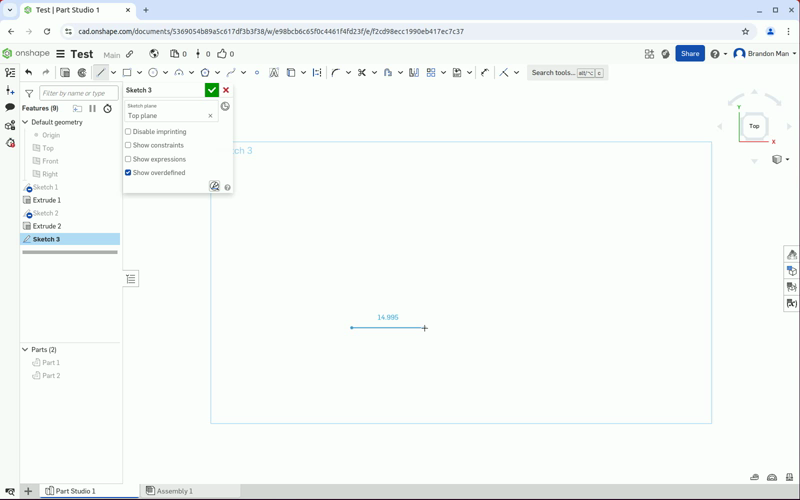
click(424, 327)
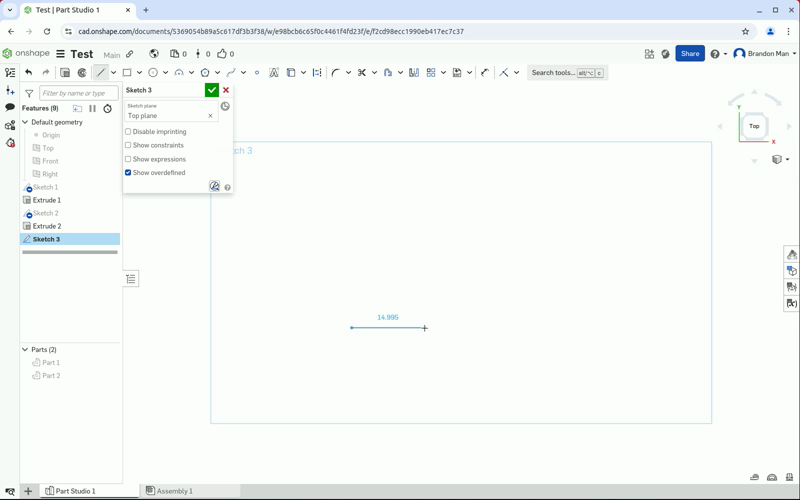
key_up(shift)
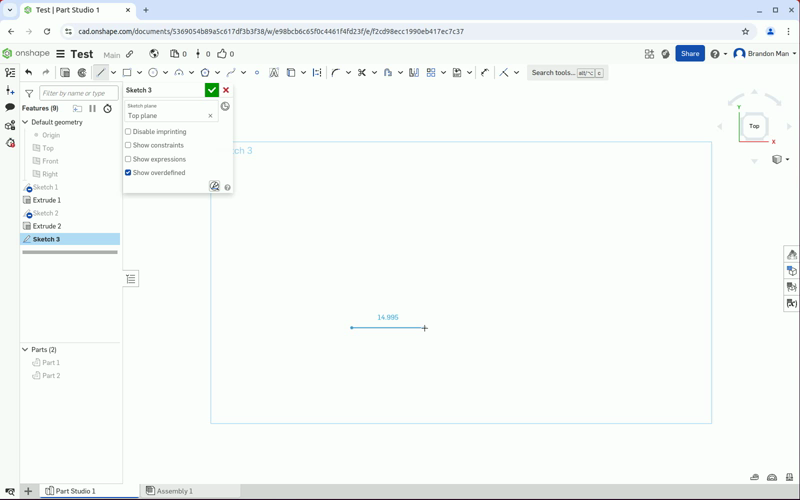
key_down(shift)
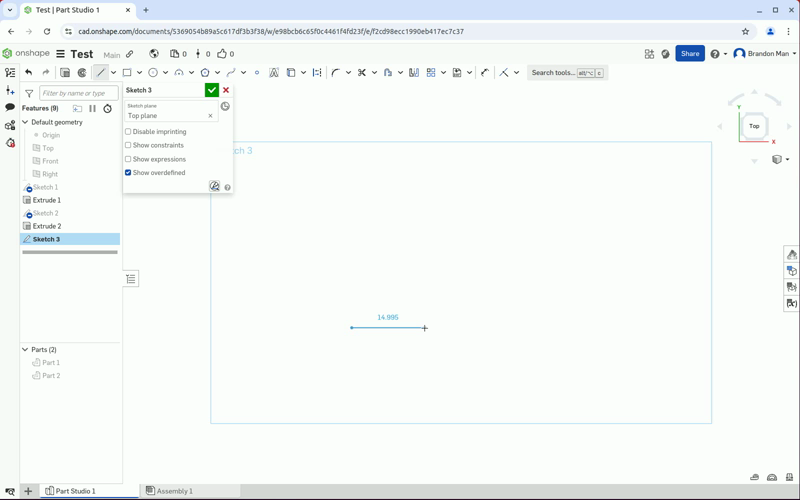
mouse_move(454, 327)
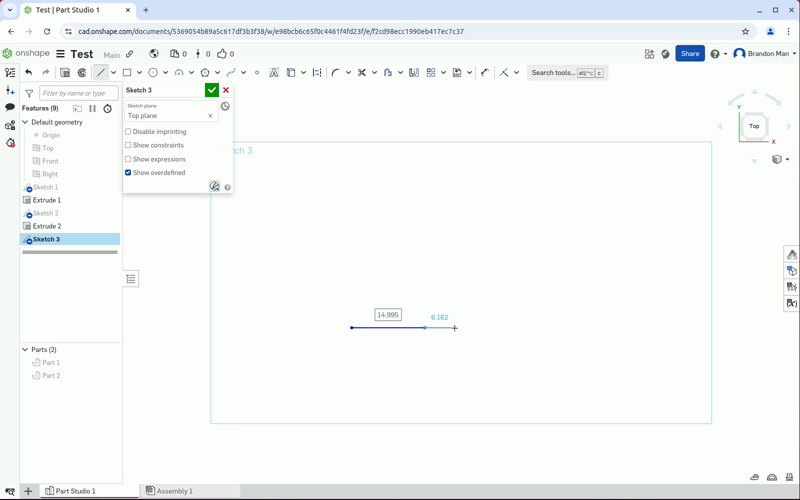
mouse_move(424, 322)
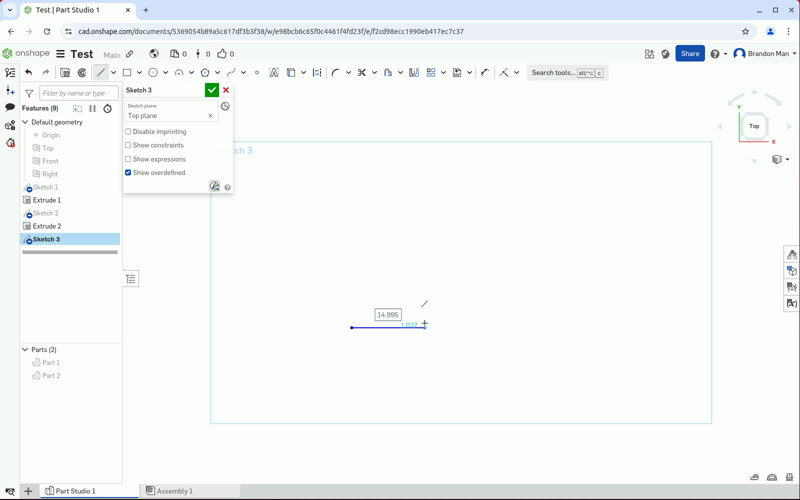
scroll(6)
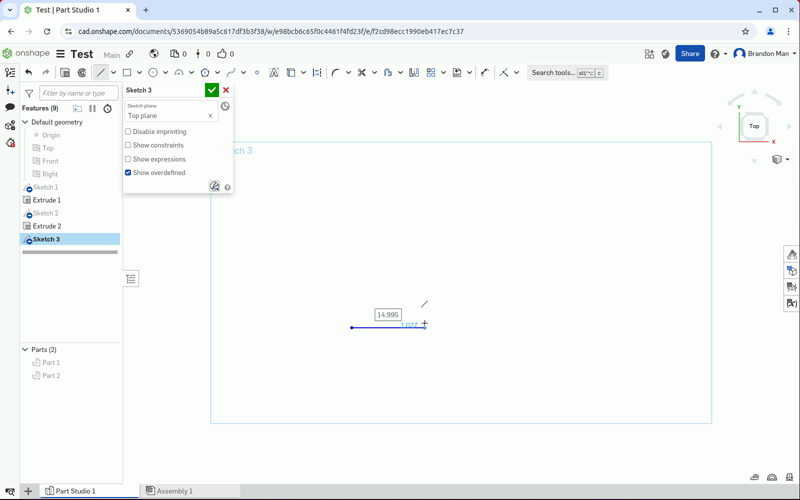
scroll(6)
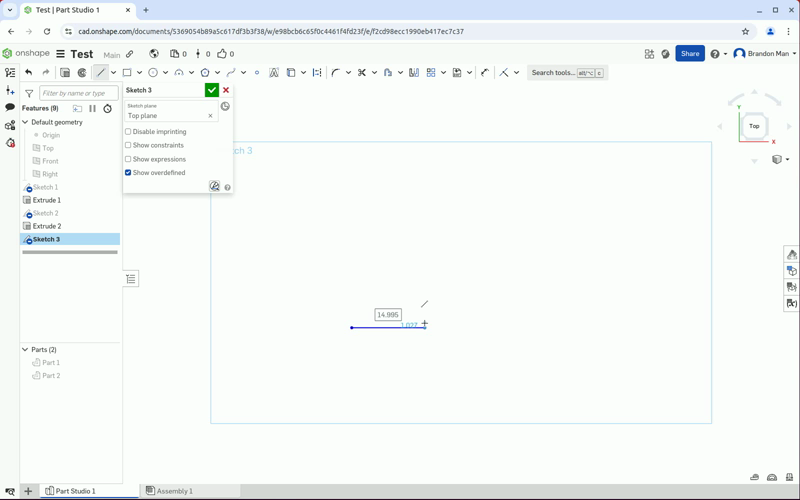
scroll(6)
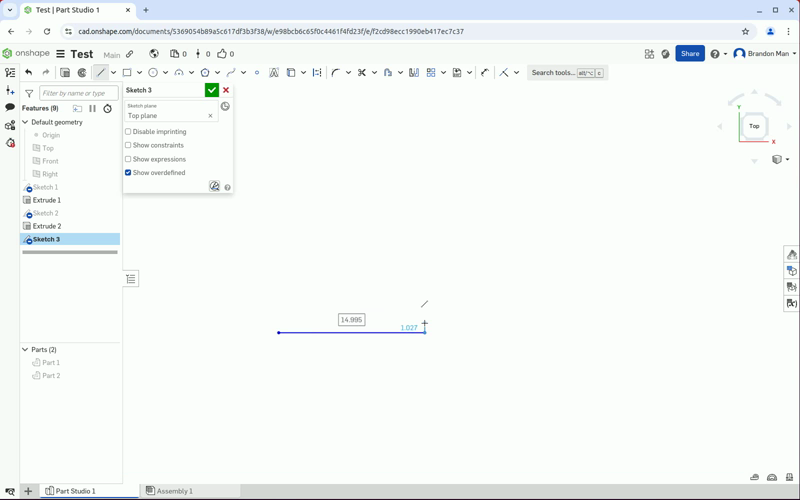
scroll(6)
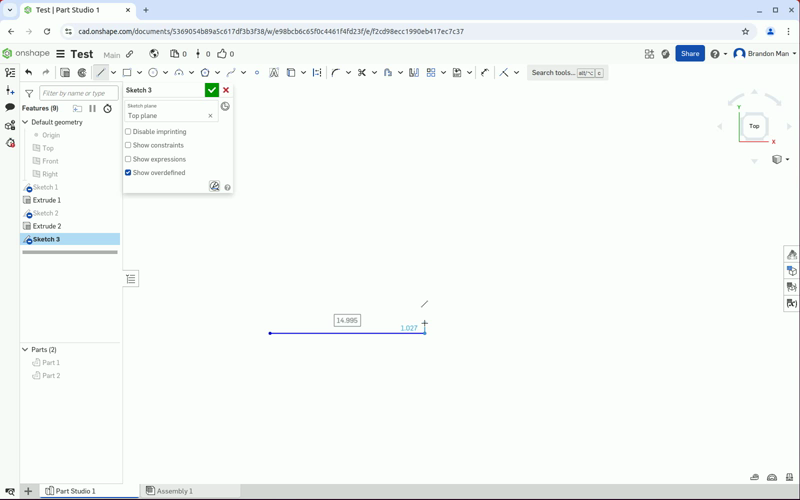
scroll(6)
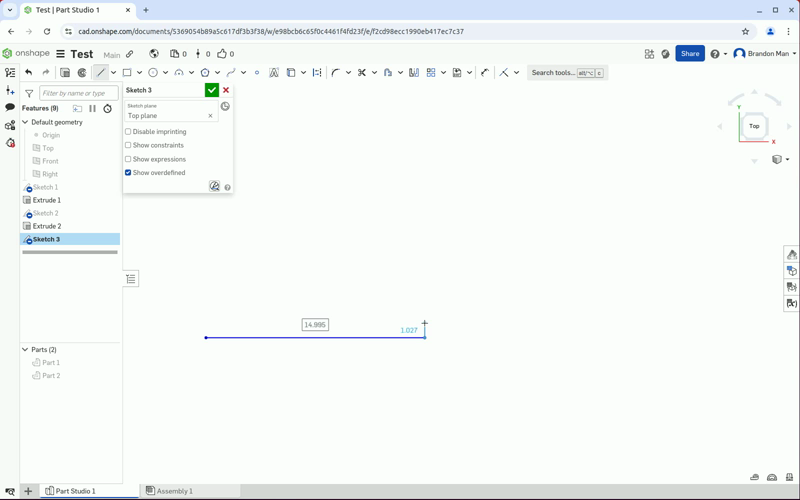
scroll(6)
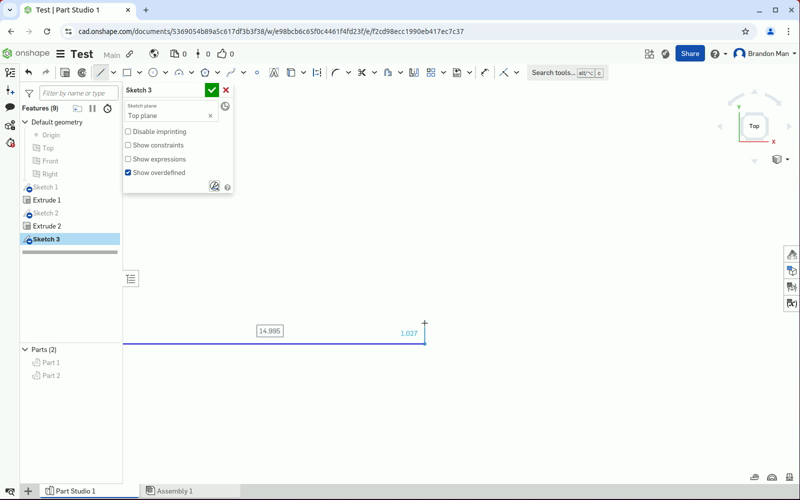
scroll(6)
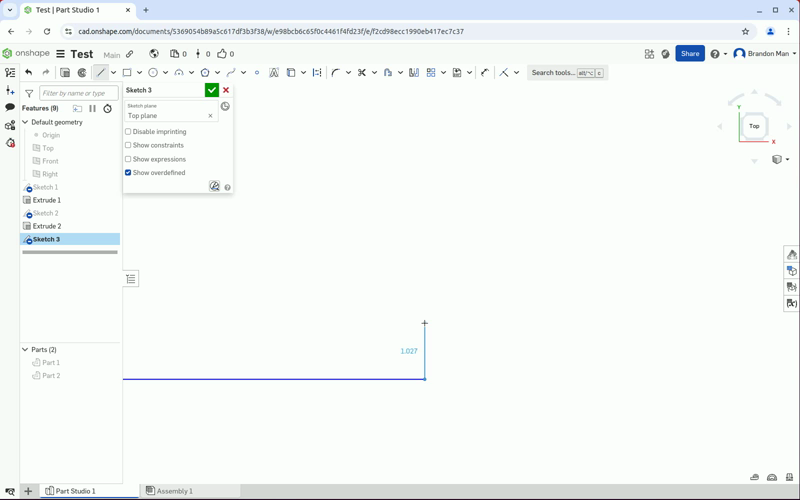
click(424, 322)
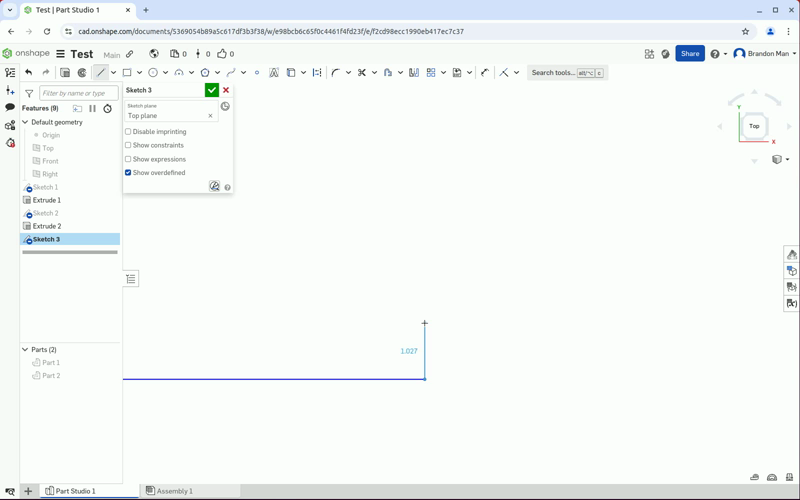
scroll(-6)
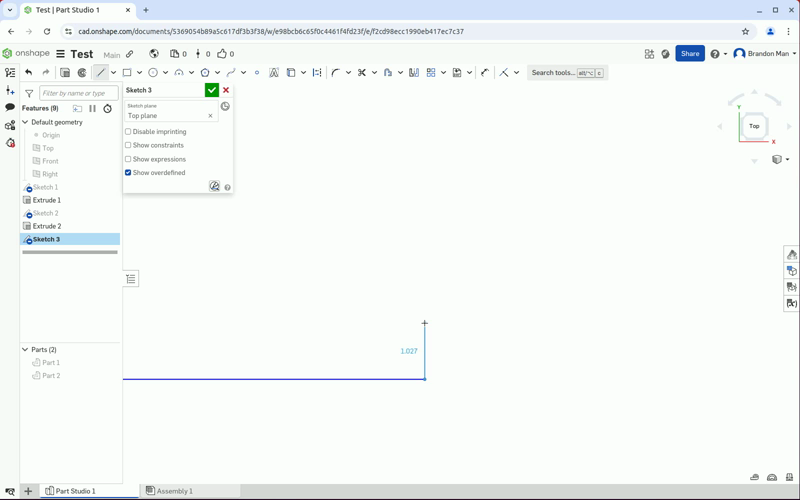
scroll(-6)
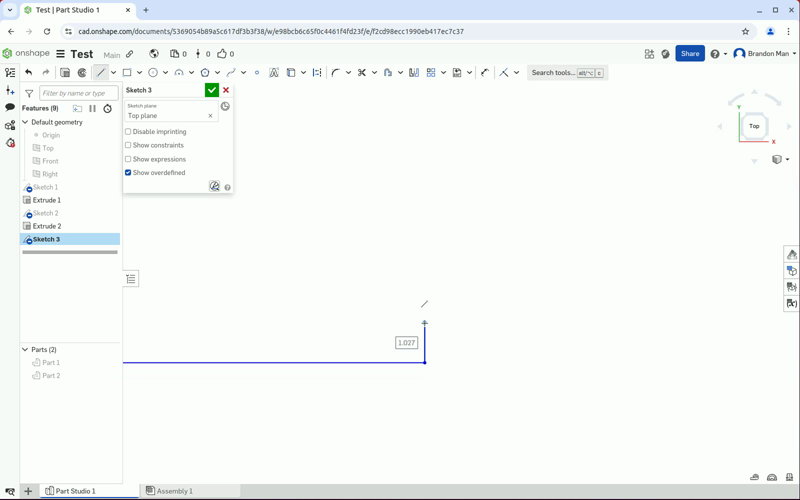
scroll(-6)
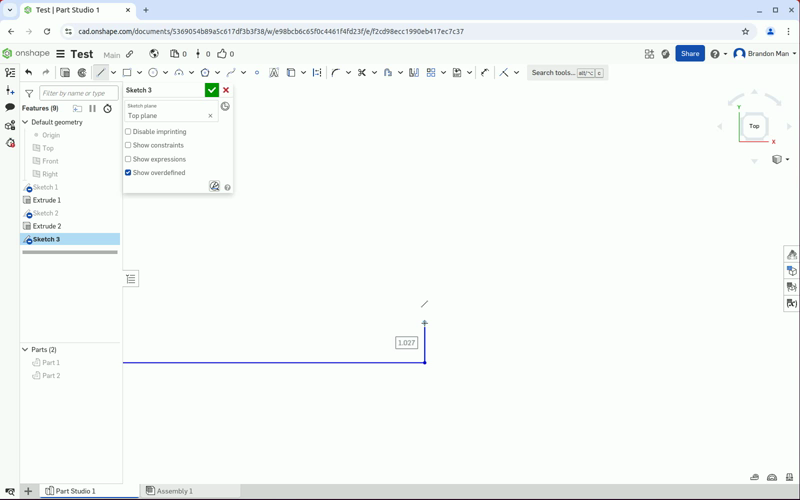
scroll(-6)
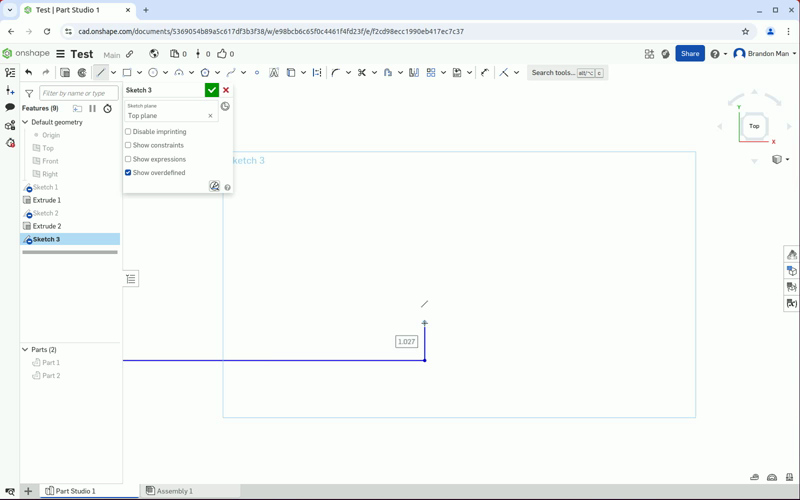
scroll(-6)
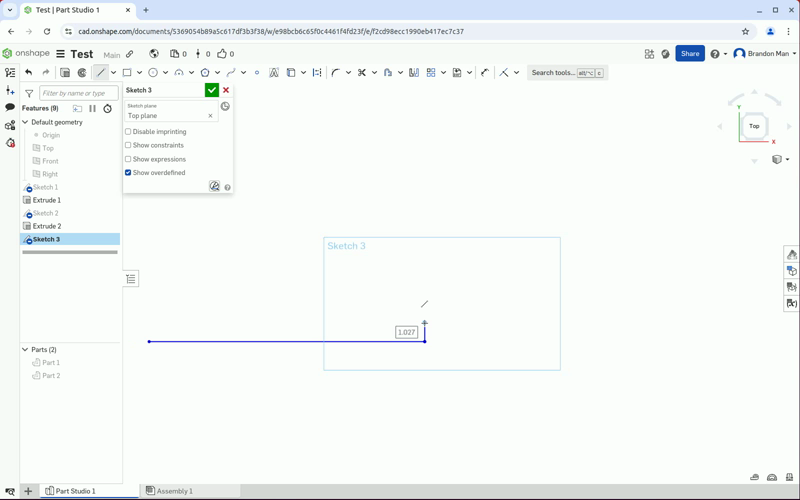
scroll(-6)
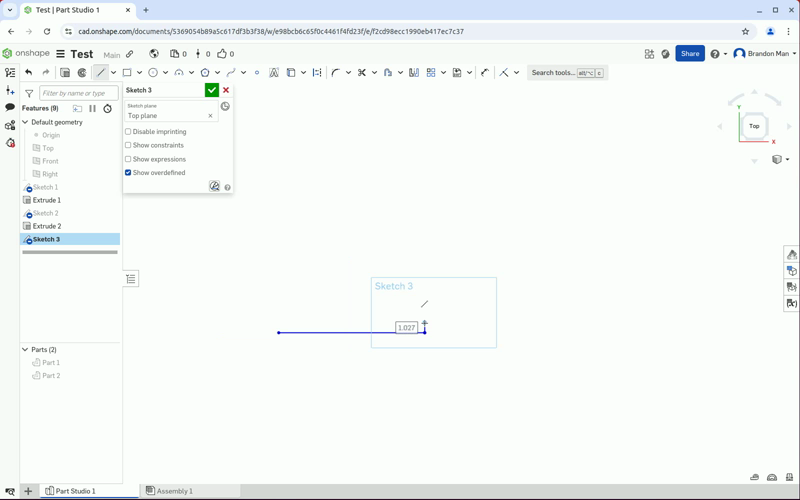
scroll(-6)
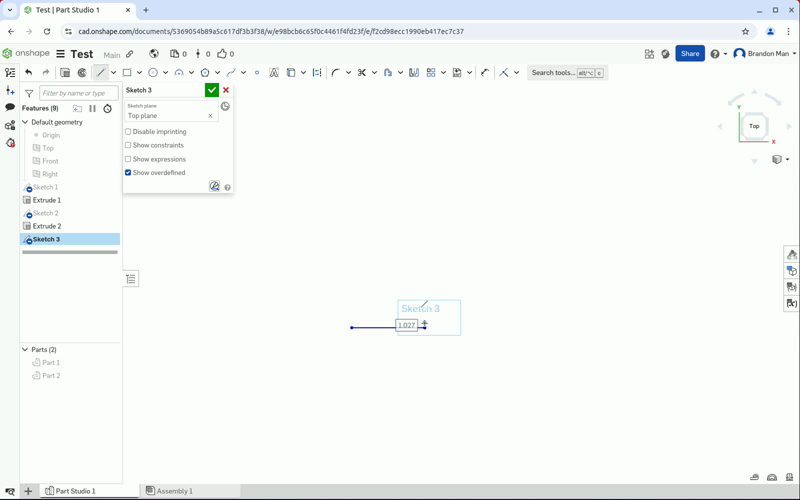
key_up(shift)
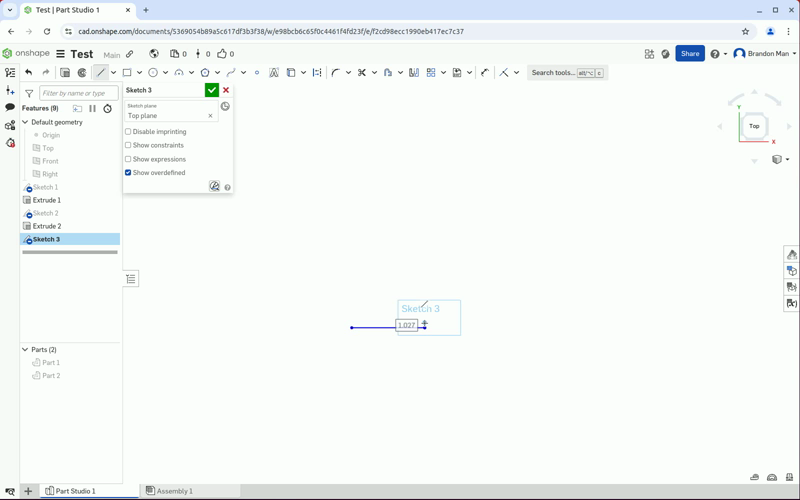
key_down(shift)
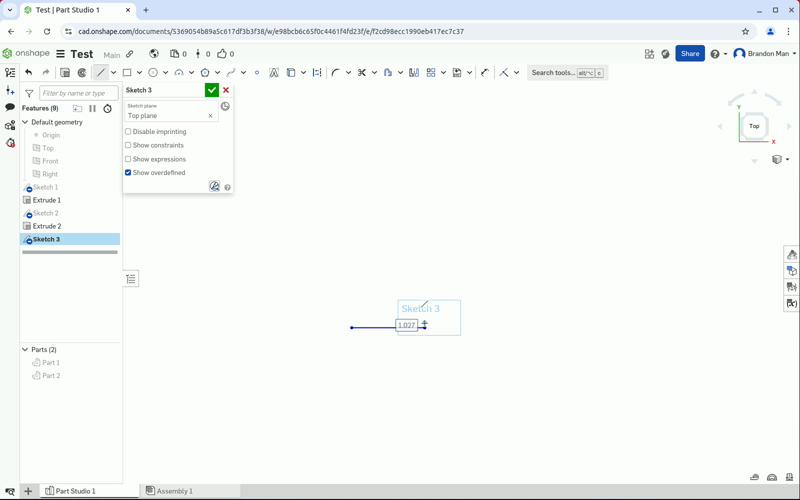
mouse_move(494, 322)
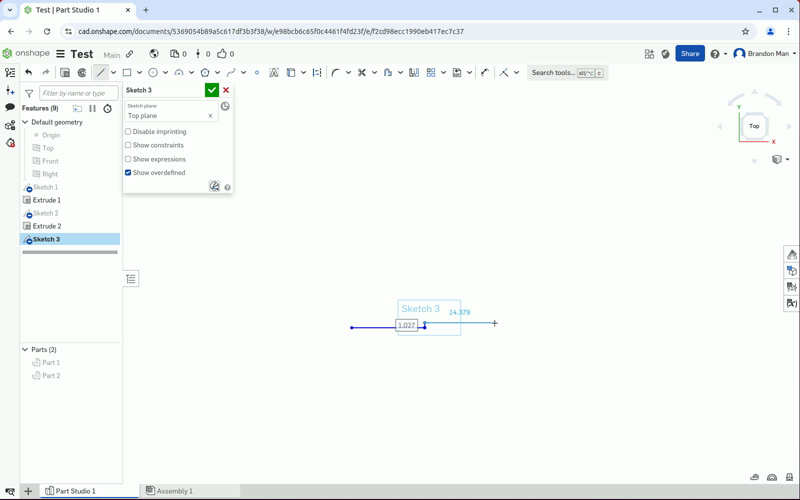
click(494, 322)
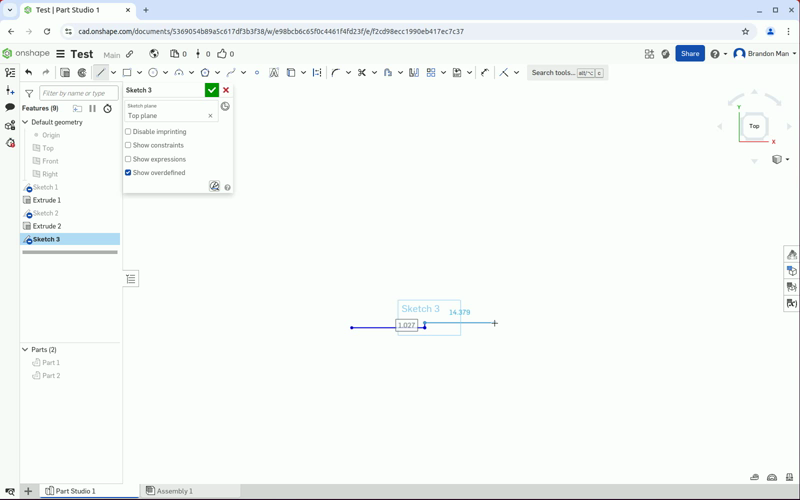
key_up(shift)
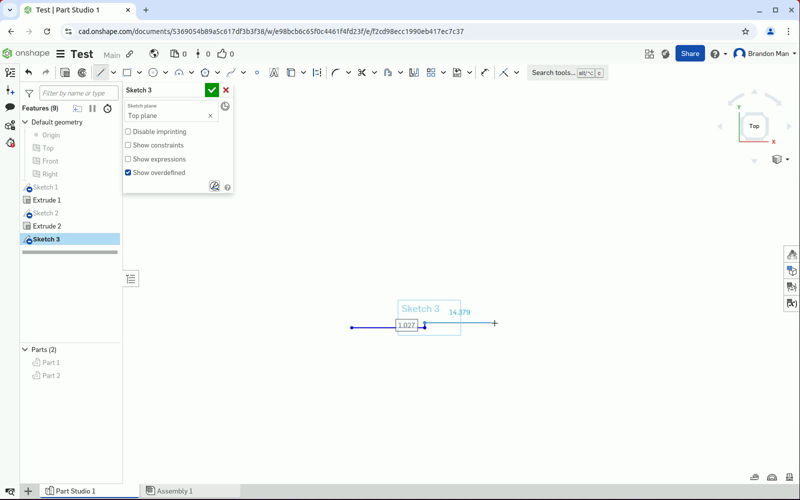
key_down(shift)
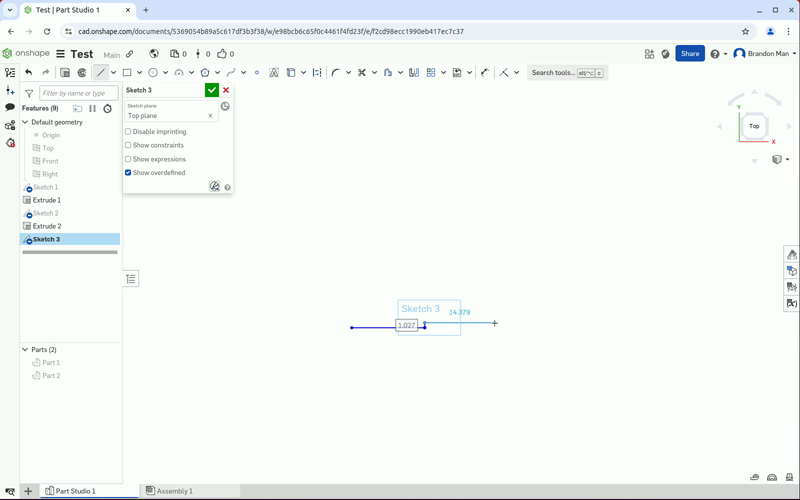
mouse_move(524, 322)
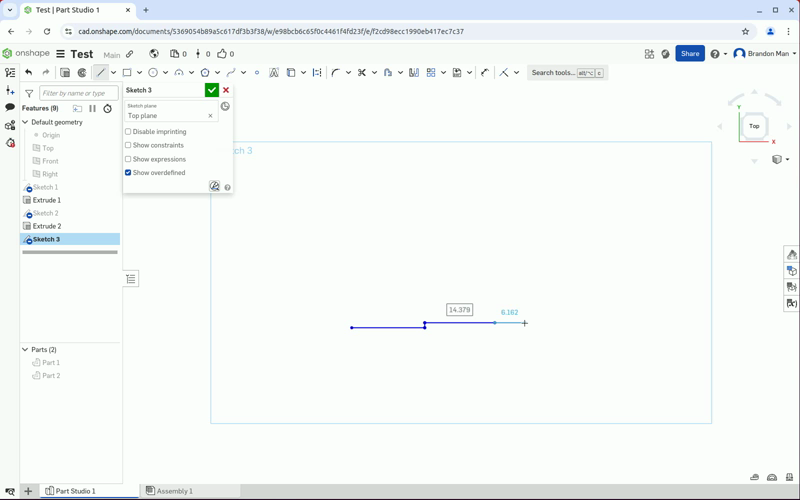
mouse_move(494, 327)
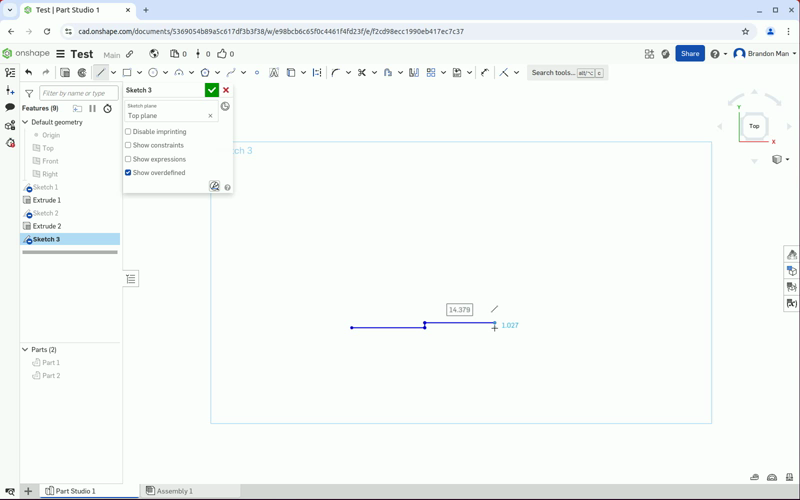
scroll(6)
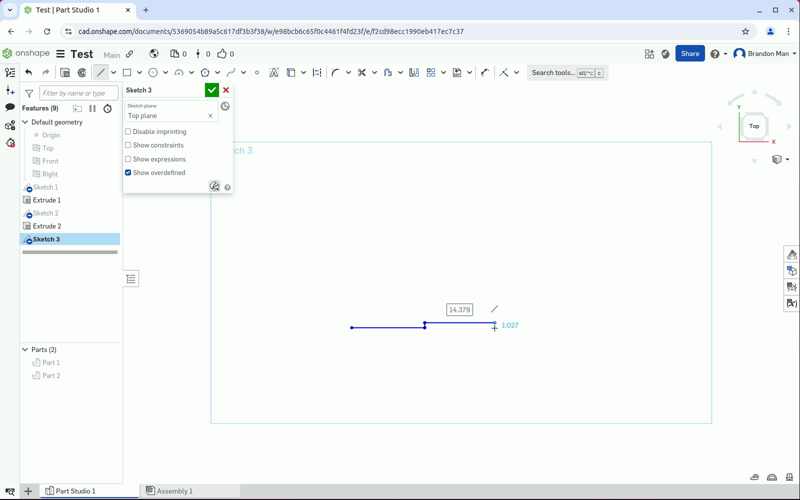
scroll(6)
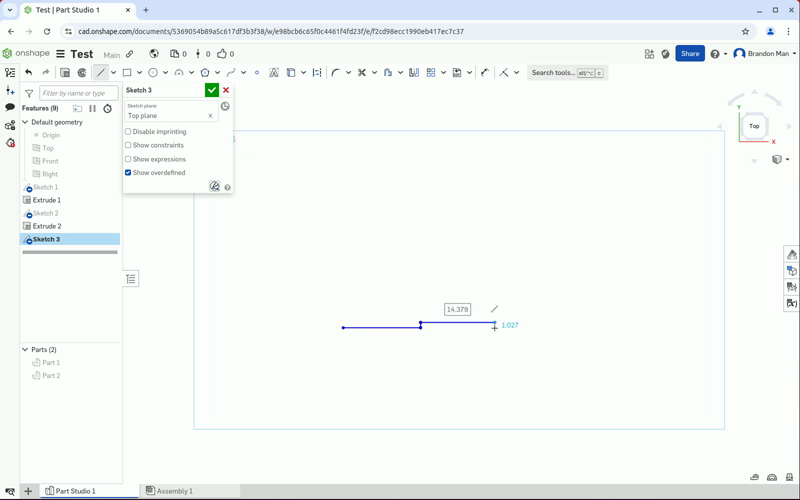
scroll(6)
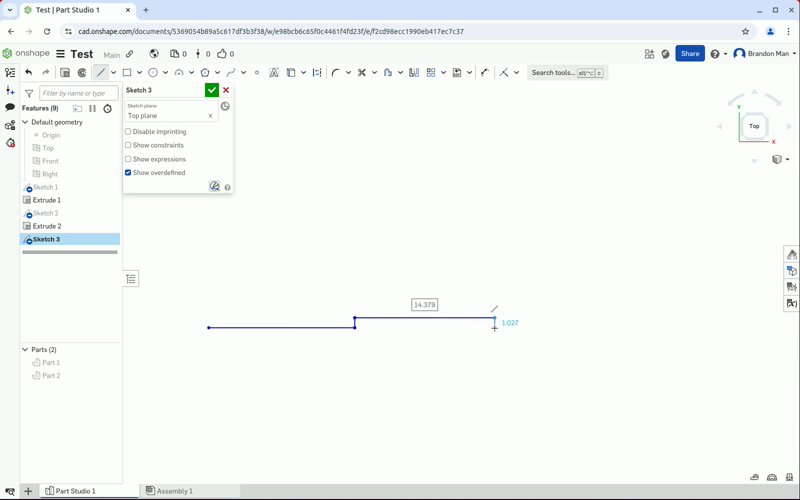
scroll(6)
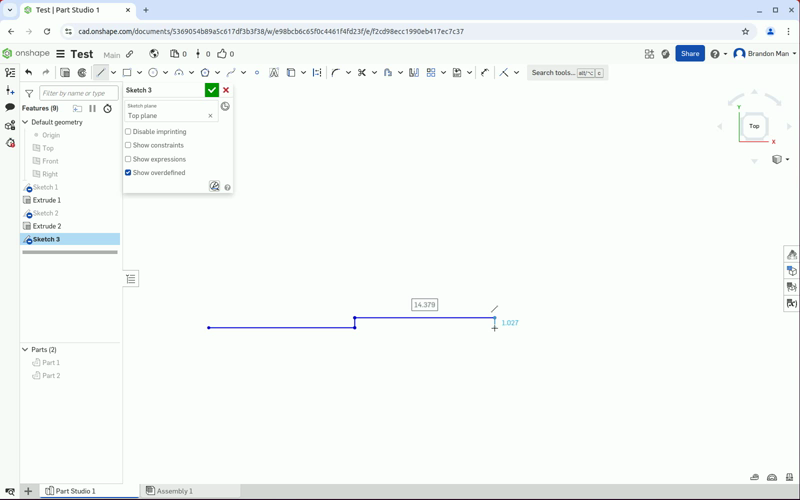
scroll(6)
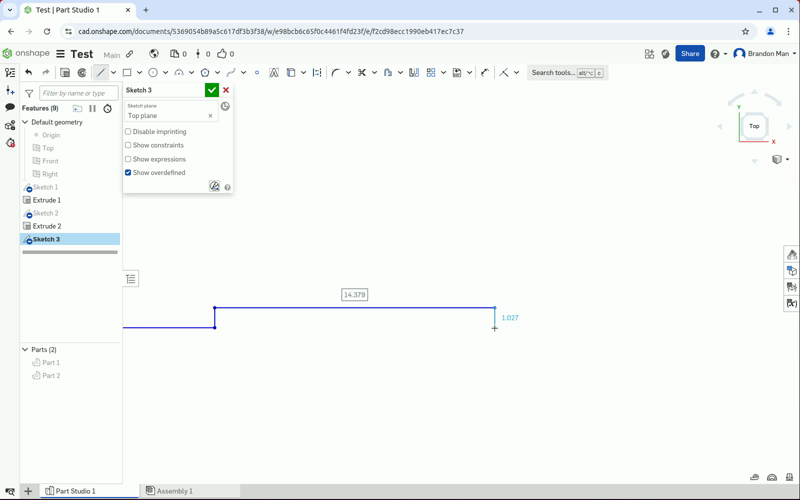
scroll(6)
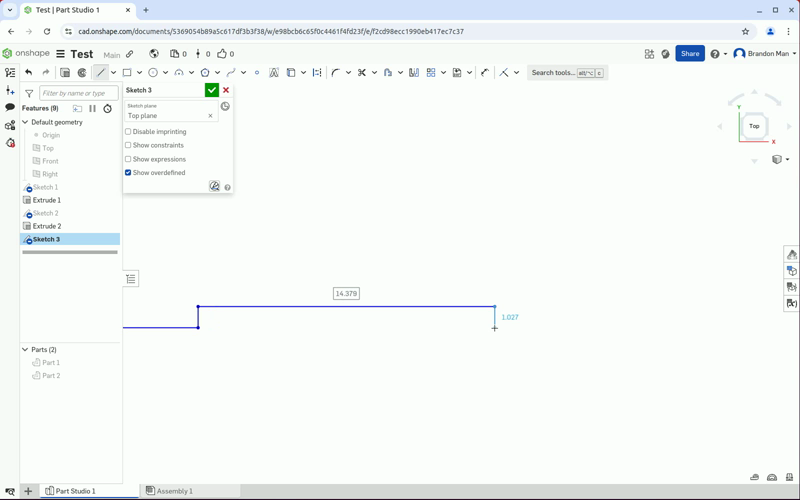
scroll(6)
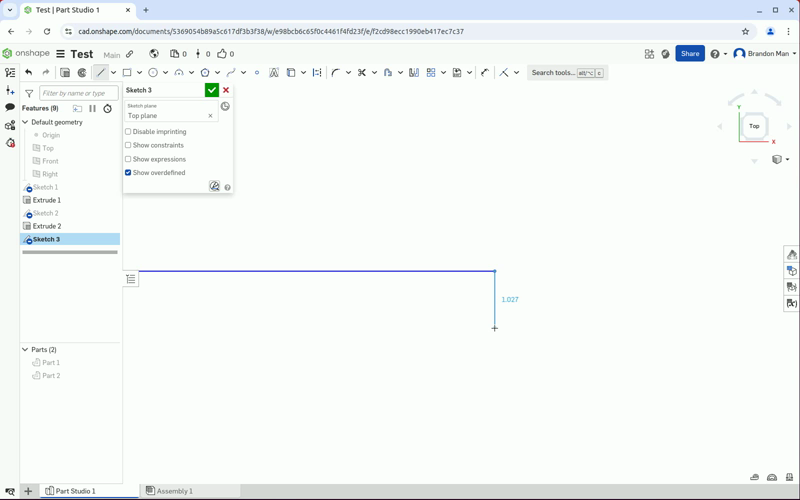
click(494, 327)
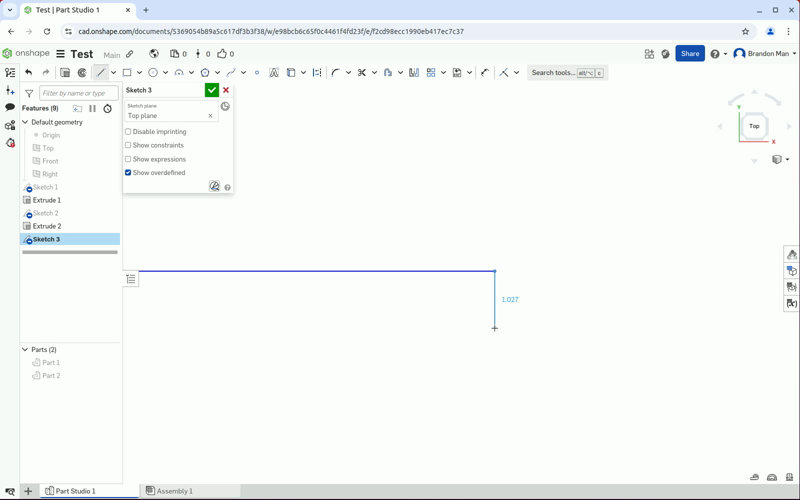
scroll(-6)
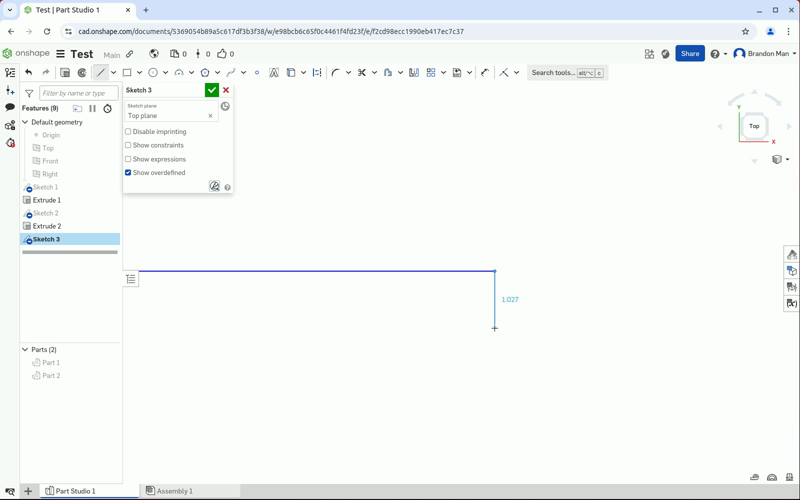
scroll(-6)
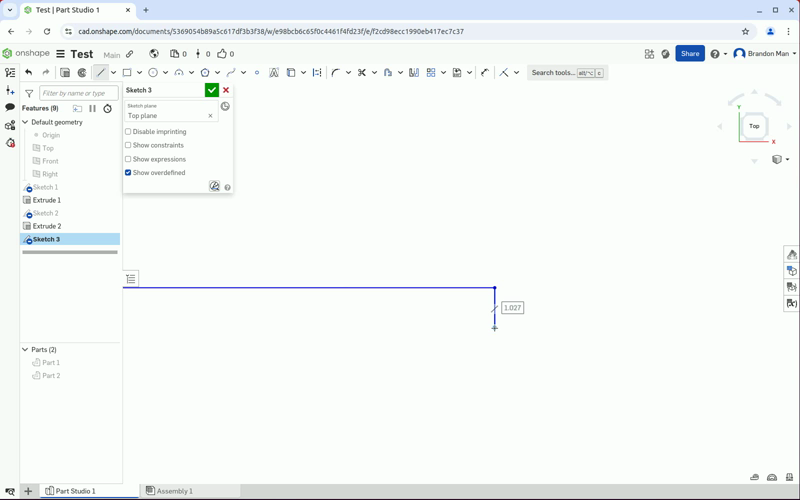
scroll(-6)
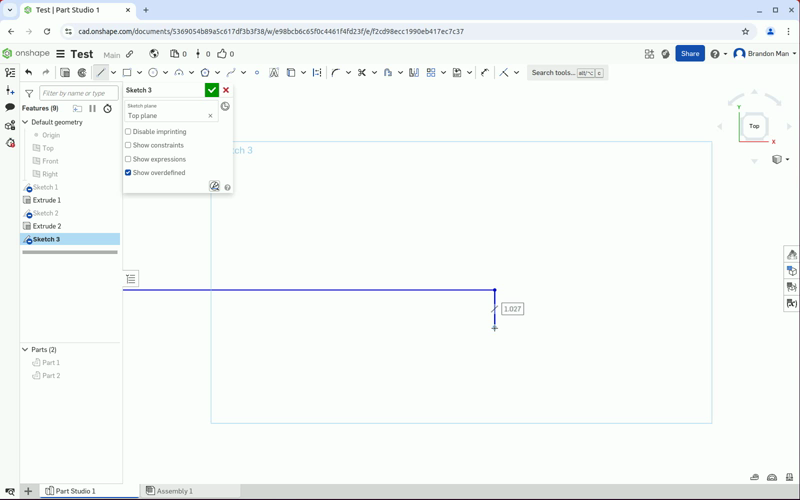
scroll(-6)
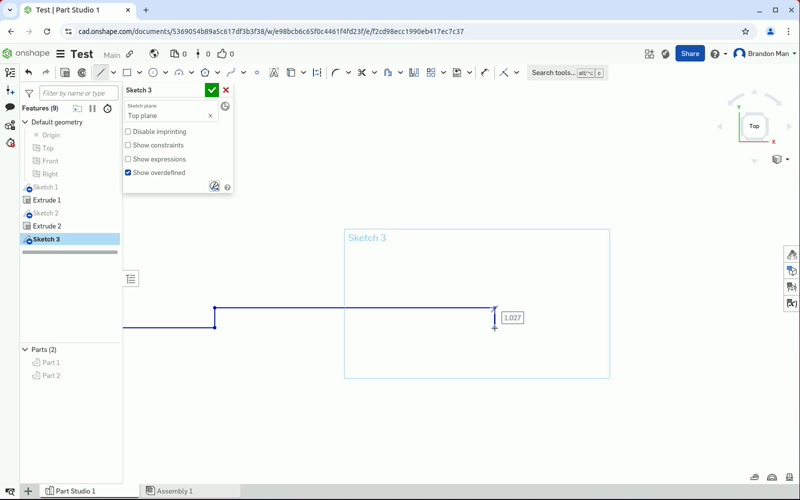
scroll(-6)
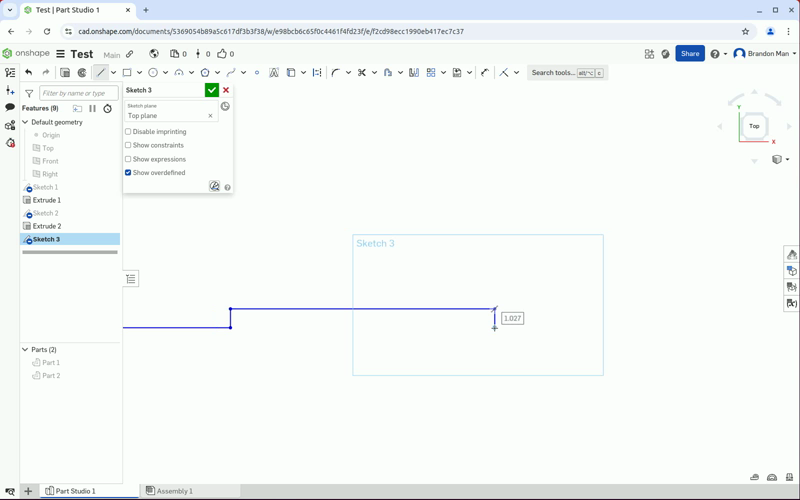
scroll(-6)
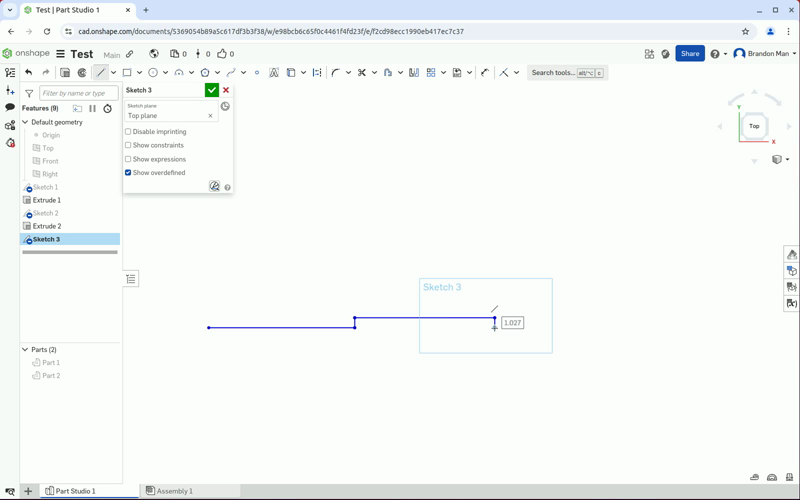
scroll(-6)
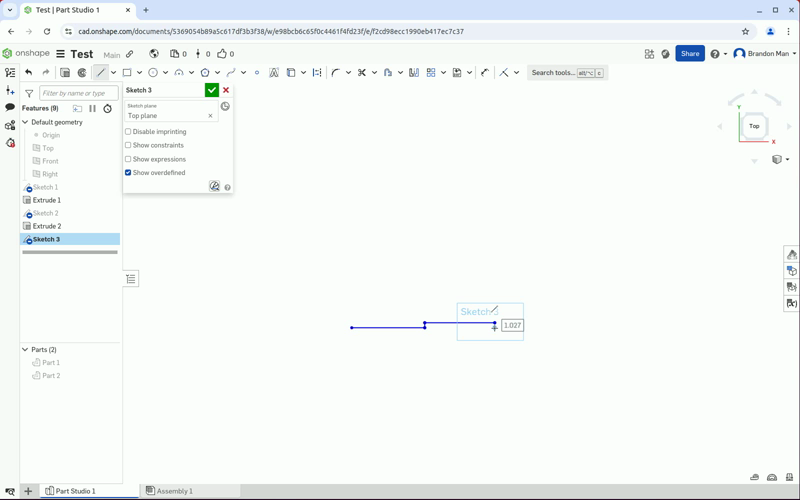
key_up(shift)
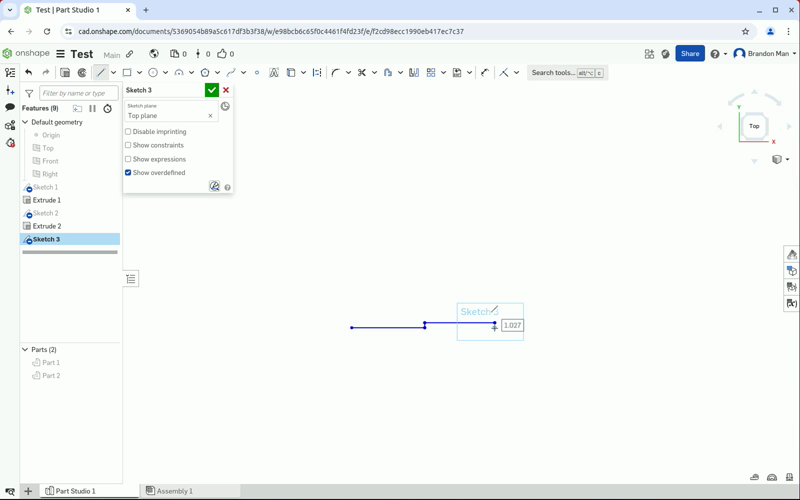
key_down(shift)
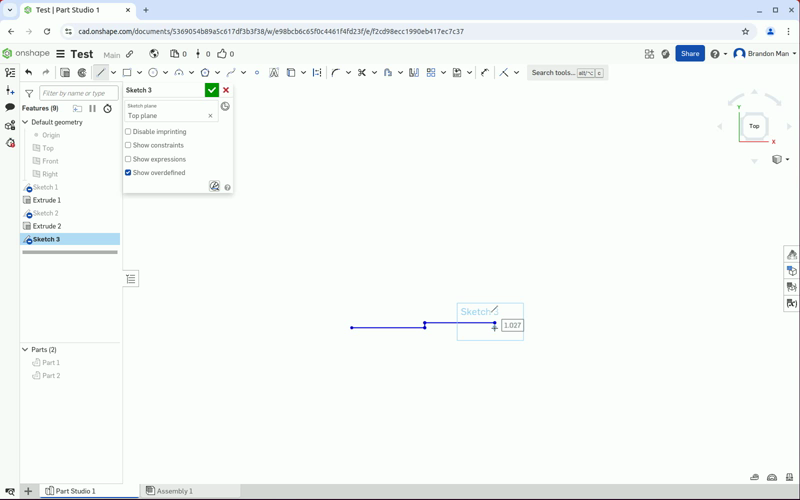
mouse_move(567, 327)
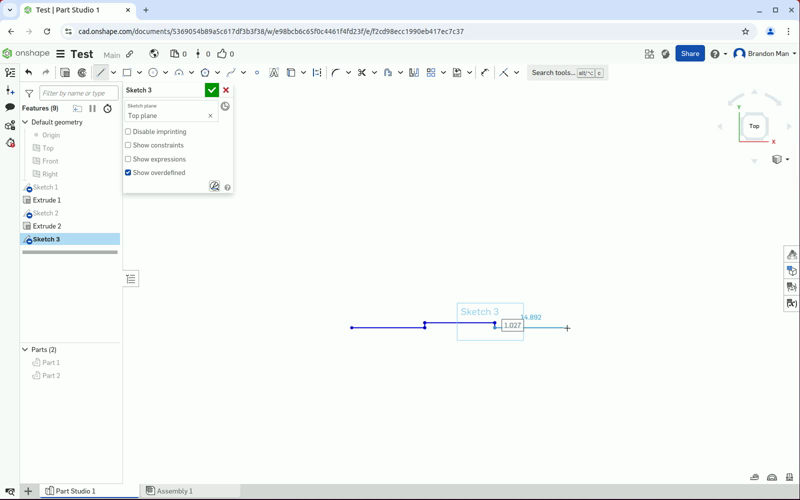
click(567, 327)
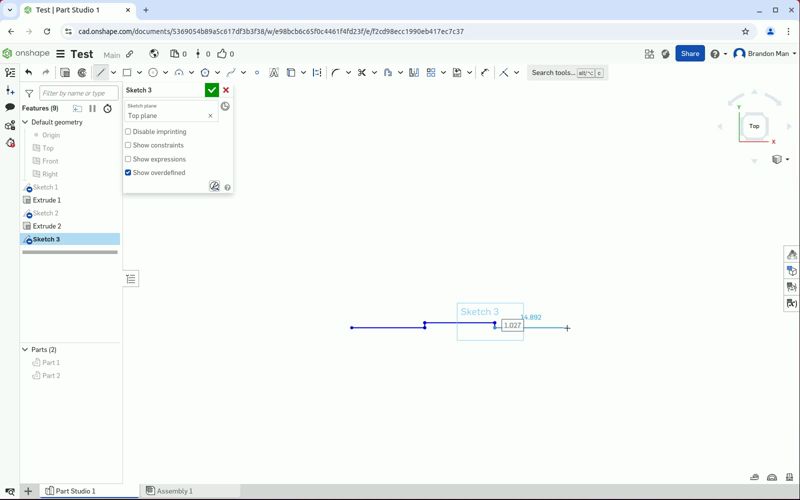
key_up(shift)
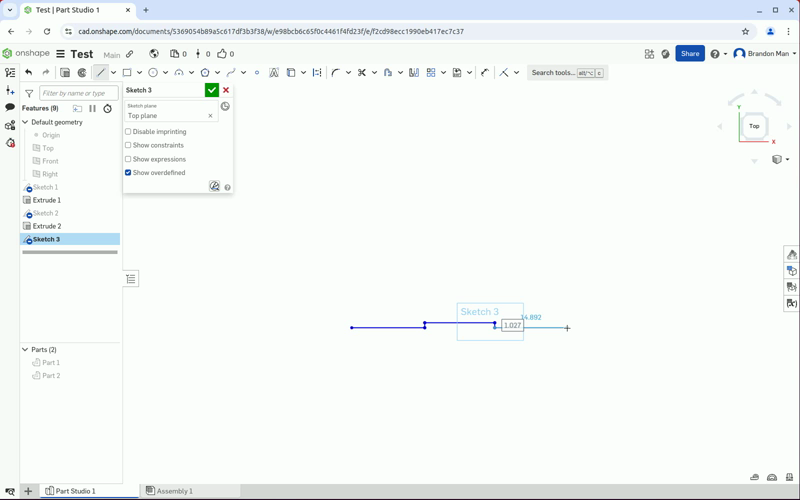
key_down(shift)
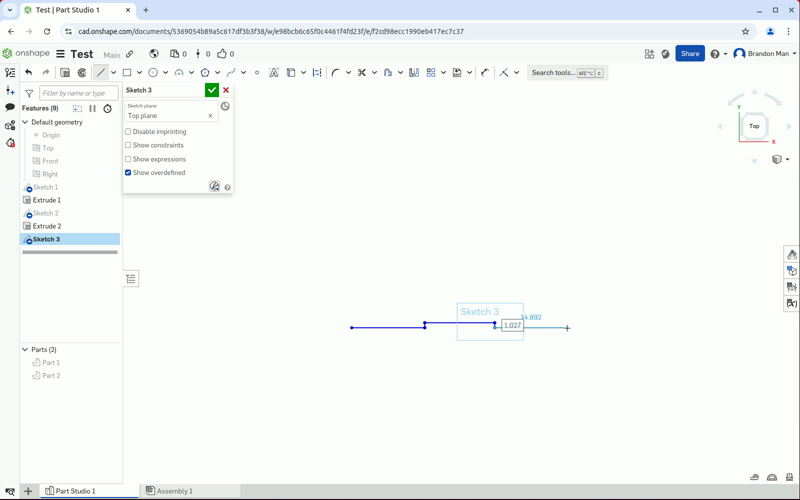
mouse_move(589, 327)
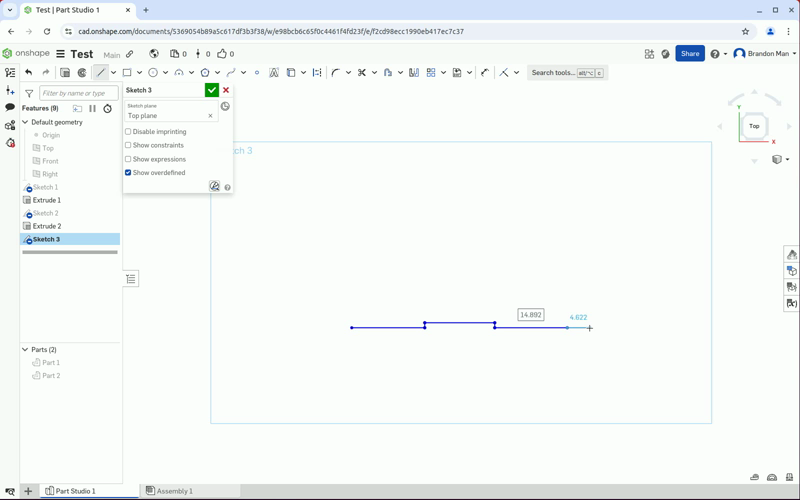
mouse_move(567, 282)
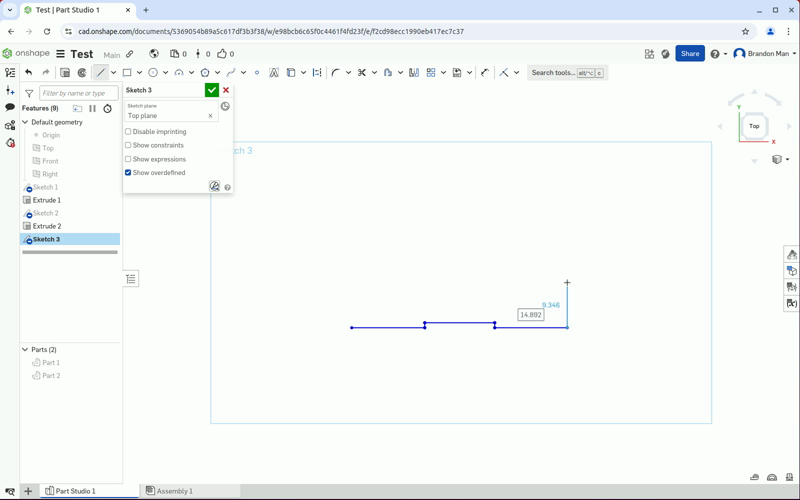
click(567, 282)
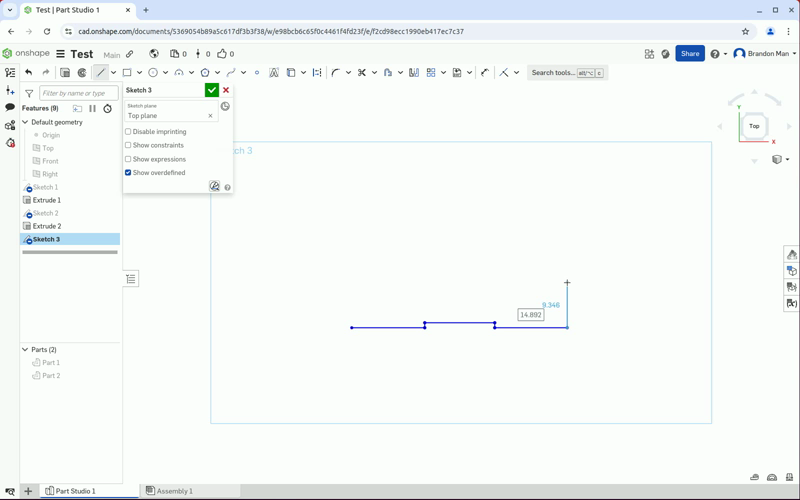
key_up(shift)
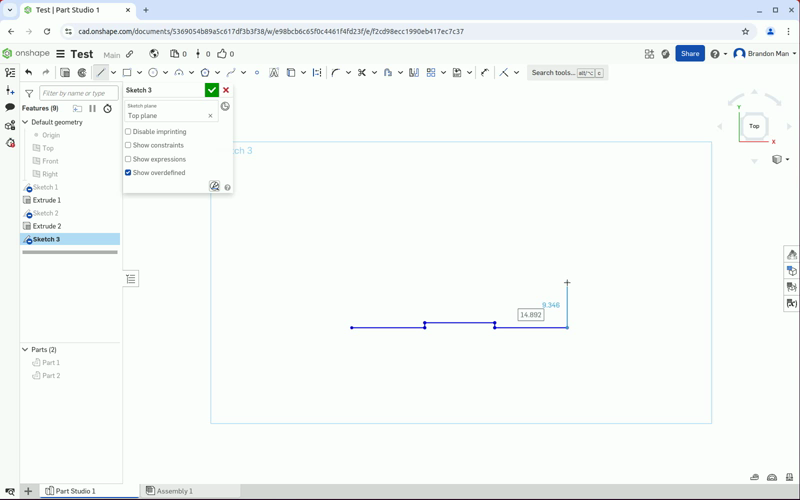
key_down(shift)
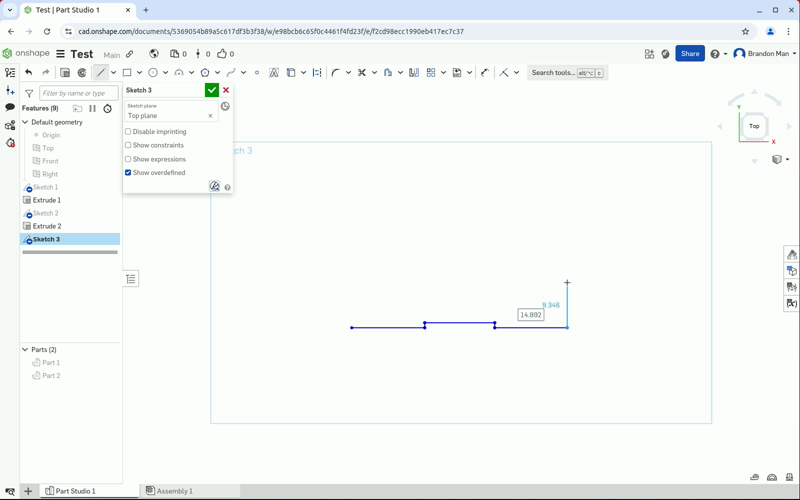
mouse_move(589, 282)
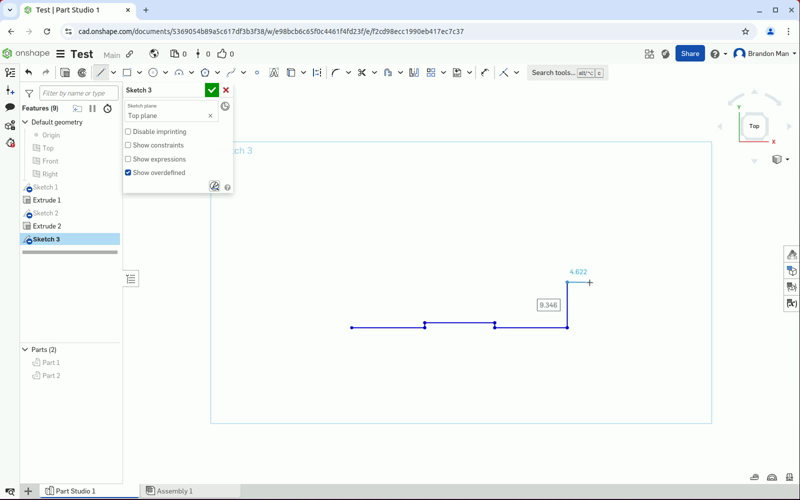
mouse_move(567, 245)
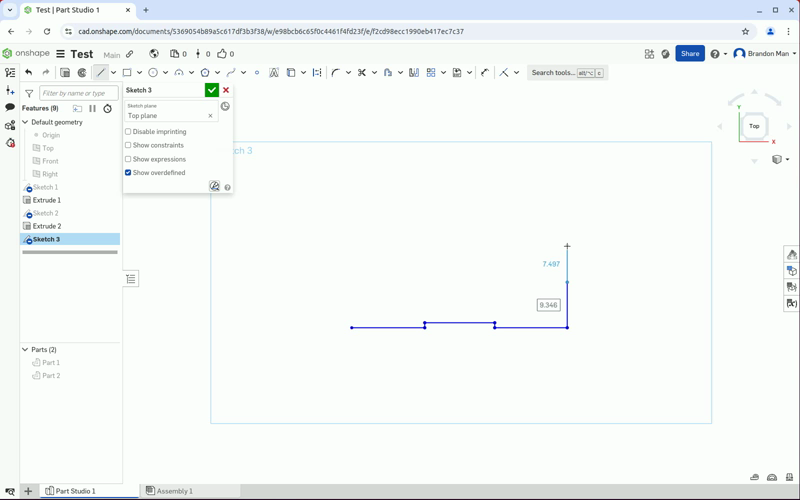
click(567, 245)
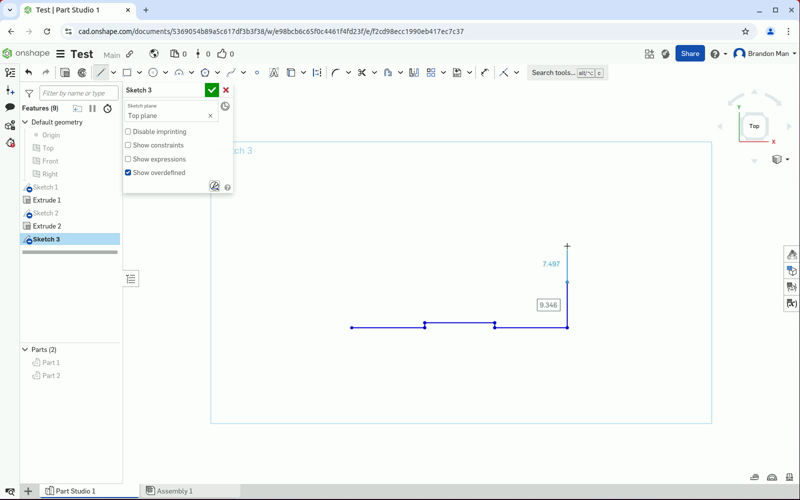
key_up(shift)
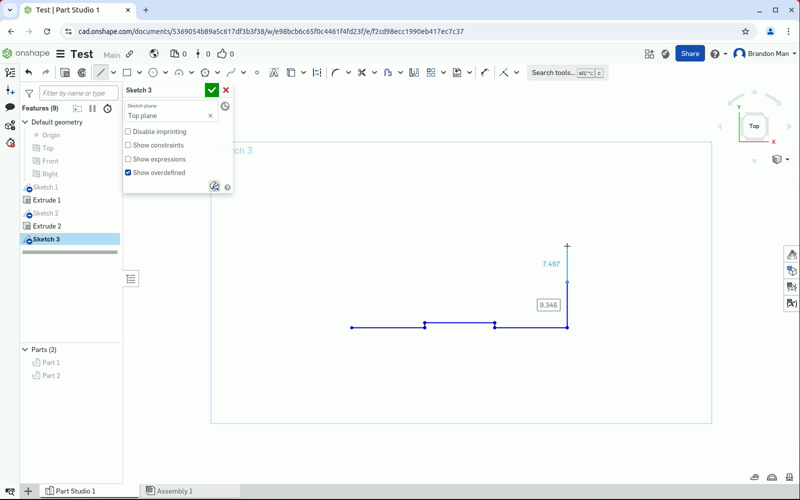
key_down(shift)
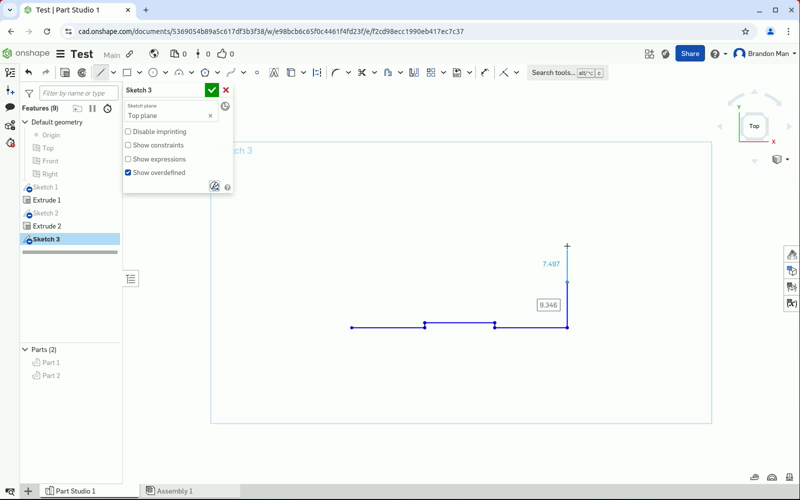
mouse_move(589, 245)
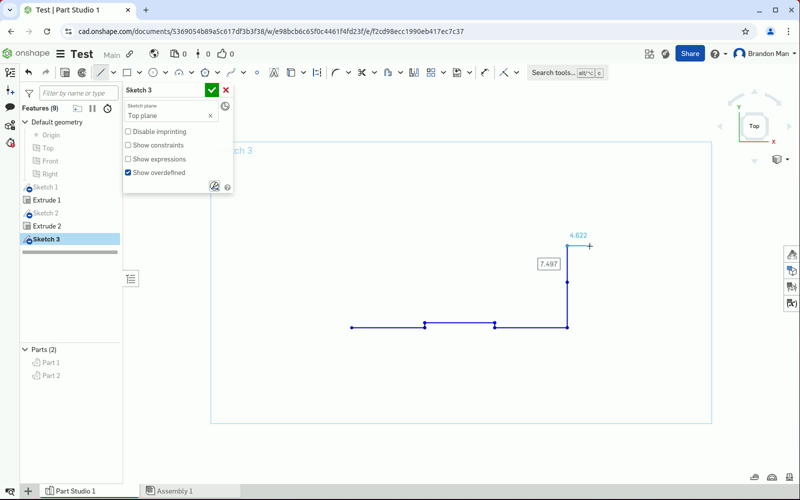
mouse_move(567, 238)
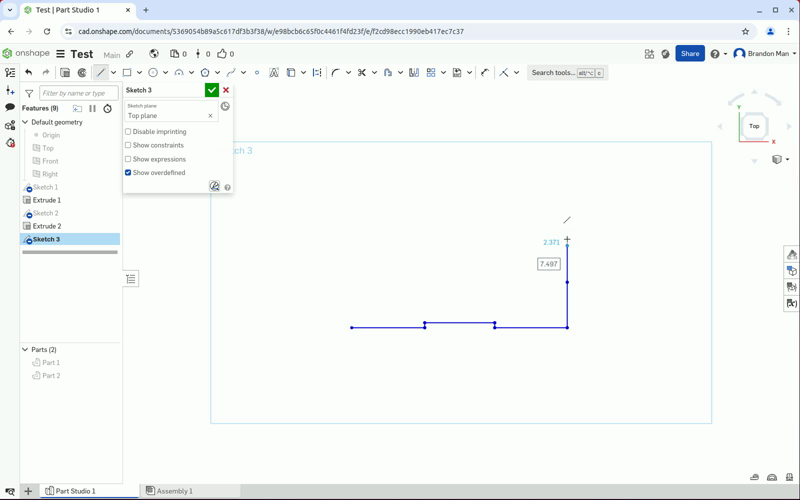
scroll(6)
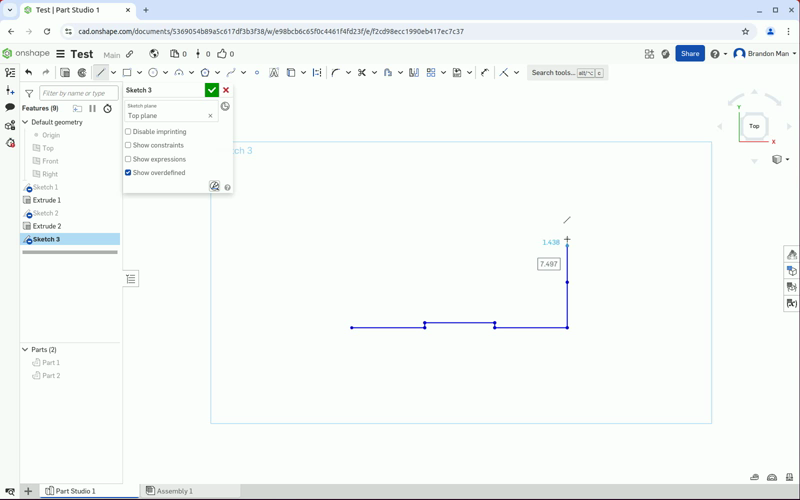
scroll(6)
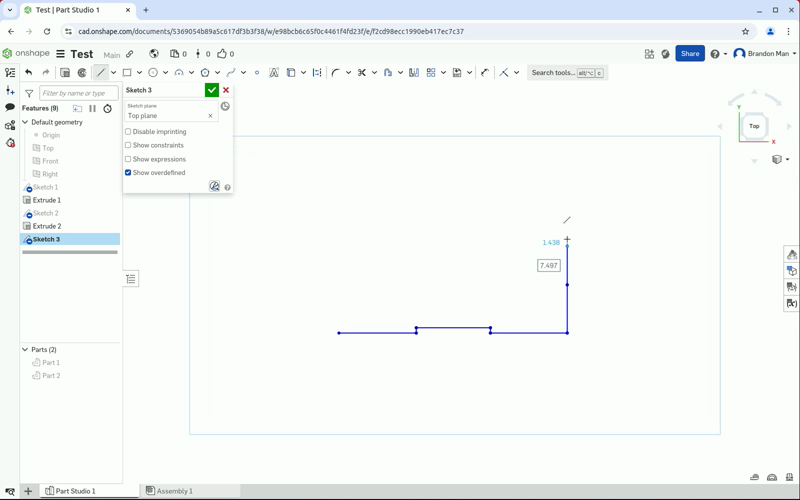
scroll(6)
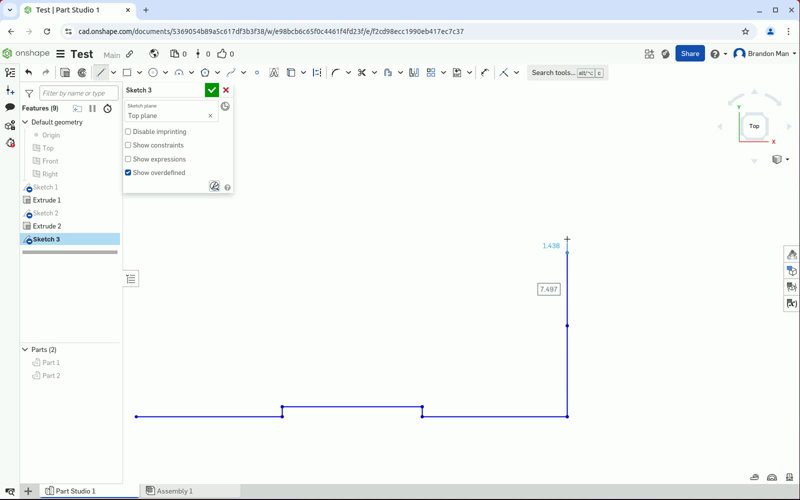
scroll(6)
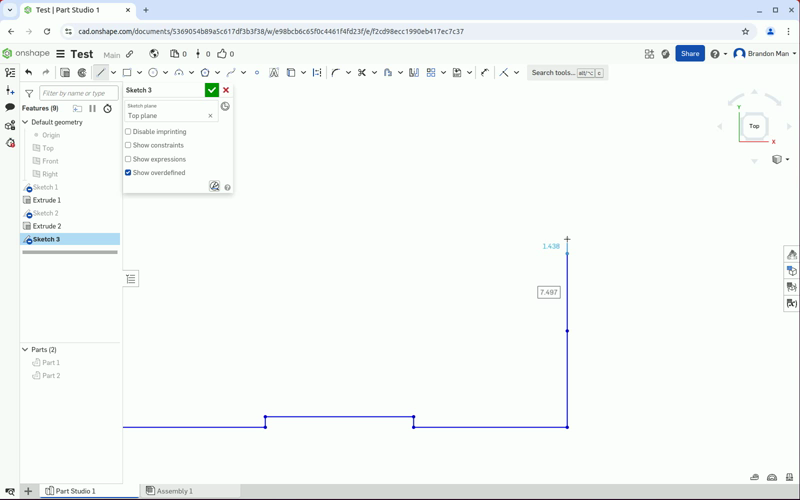
scroll(6)
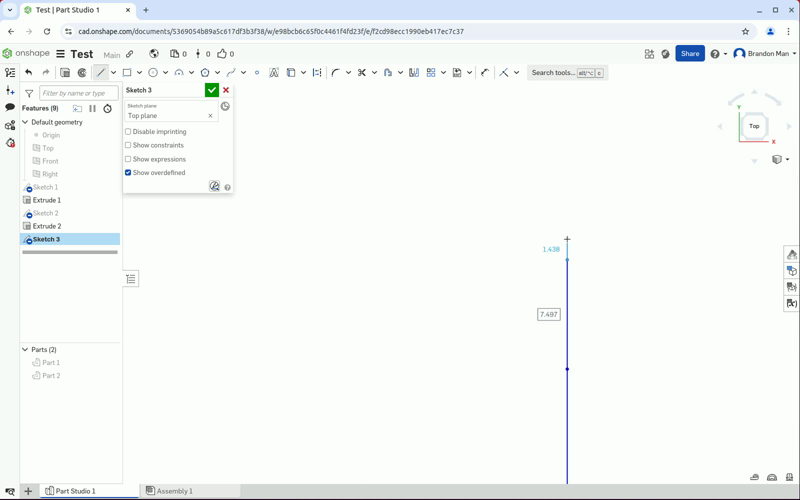
scroll(6)
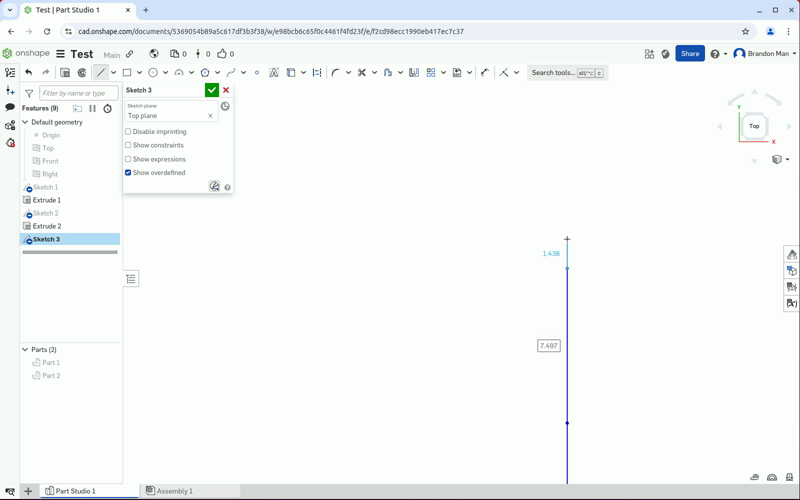
scroll(6)
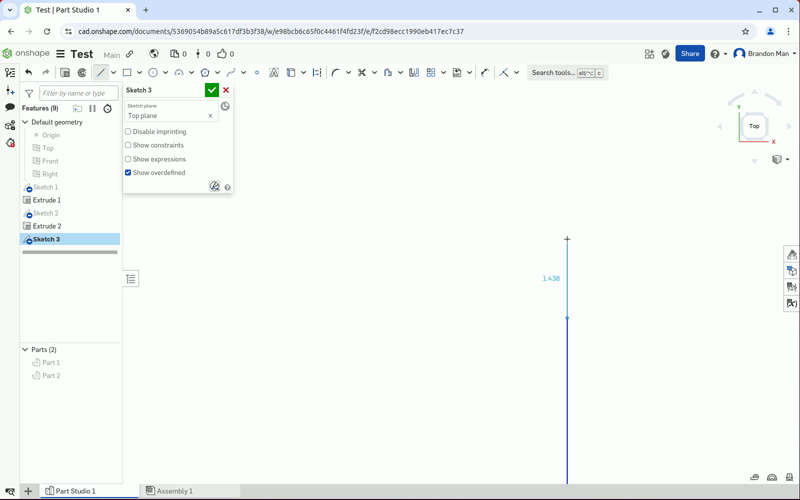
click(567, 238)
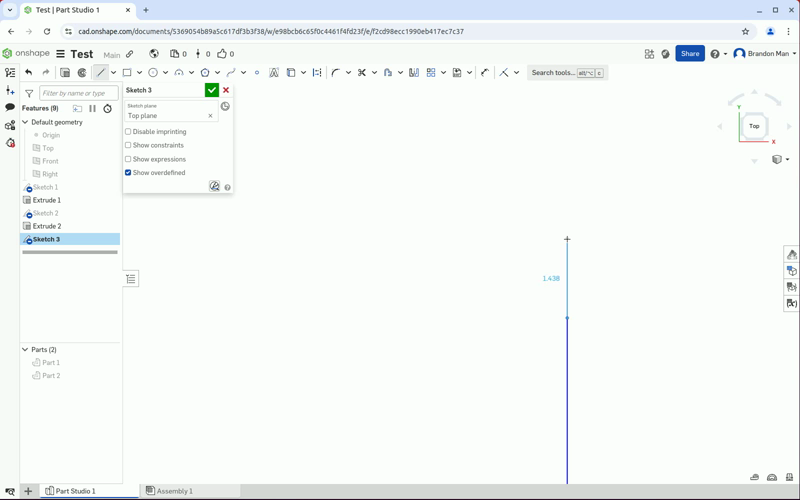
scroll(-6)
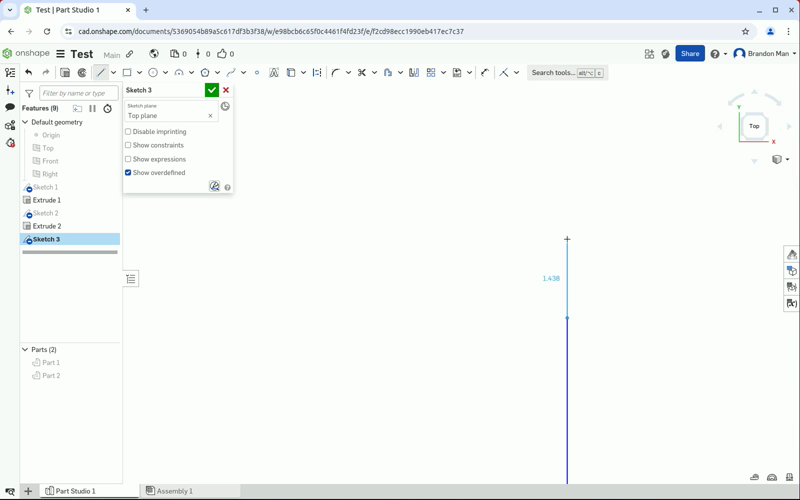
scroll(-6)
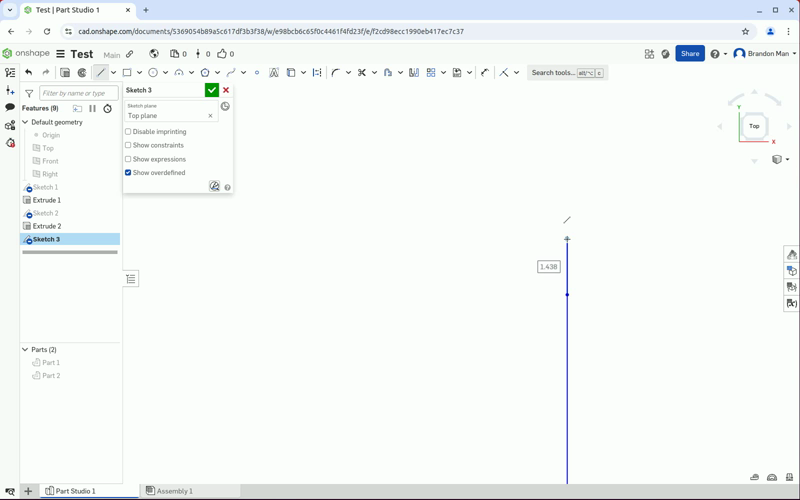
scroll(-6)
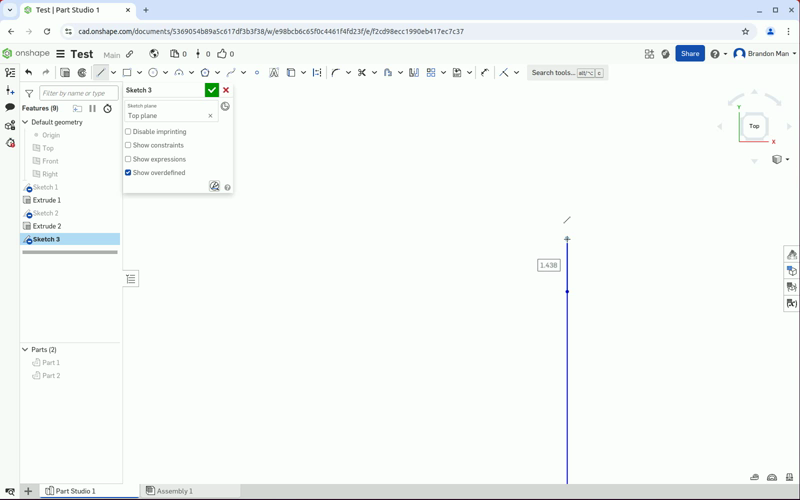
scroll(-6)
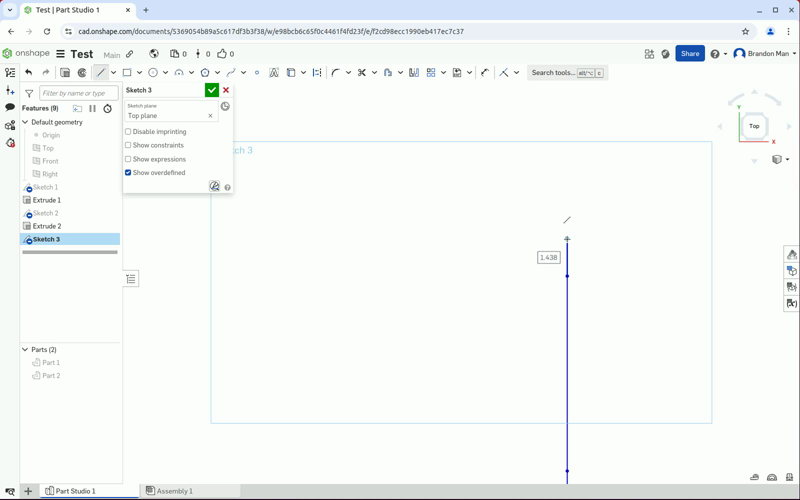
scroll(-6)
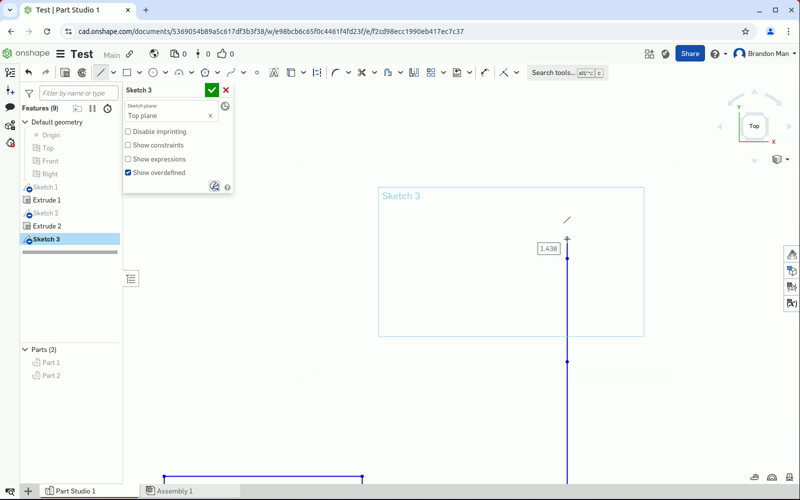
scroll(-6)
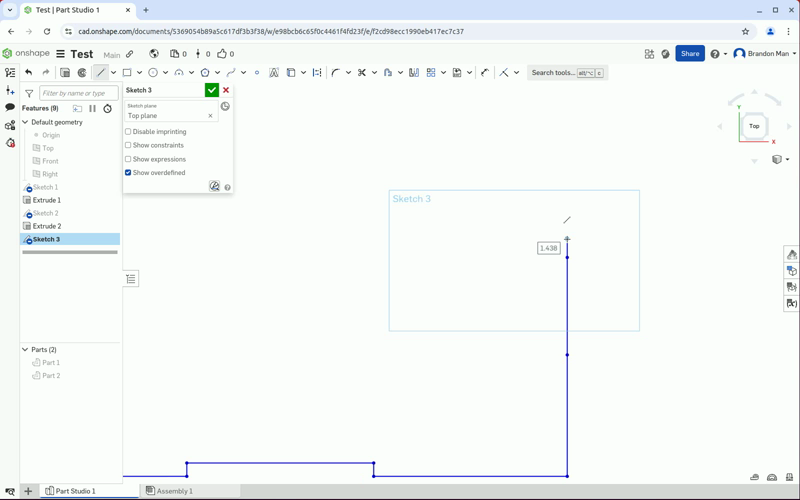
scroll(-6)
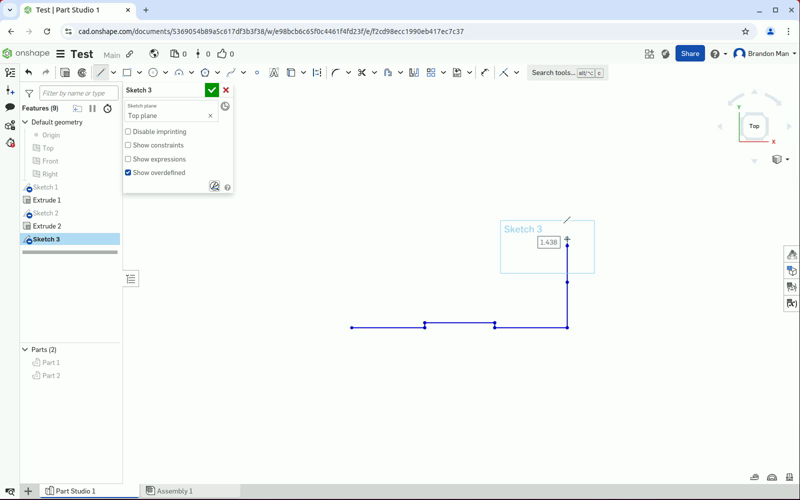
key_up(shift)
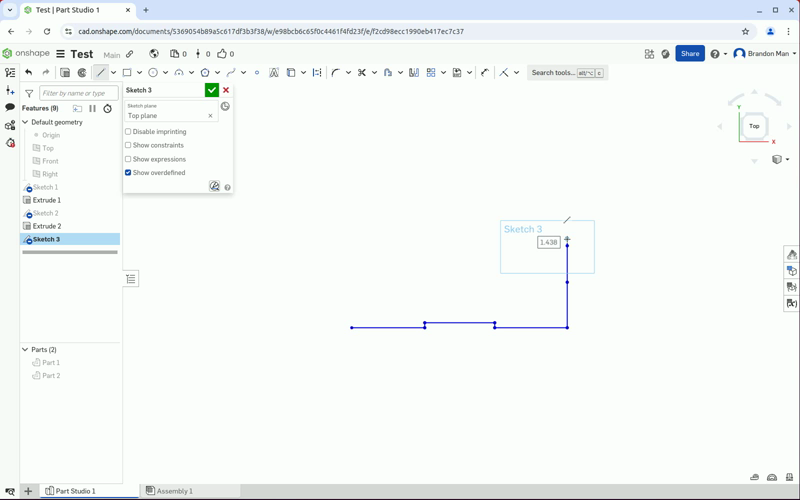
key_down(shift)
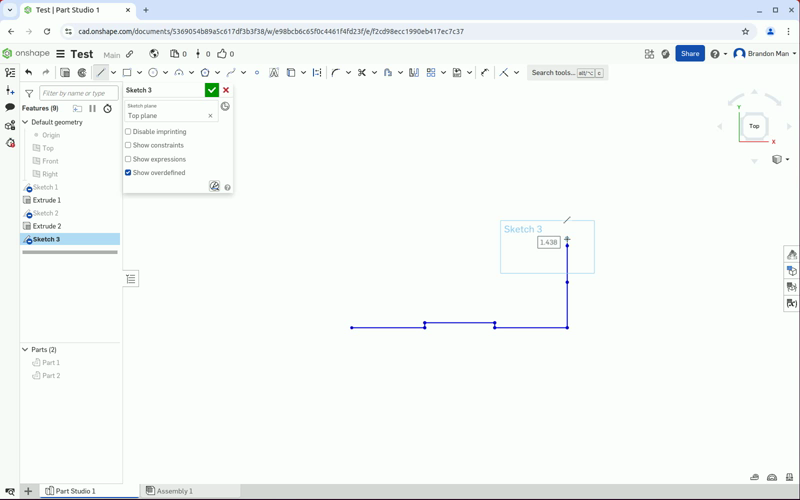
mouse_move(351, 238)
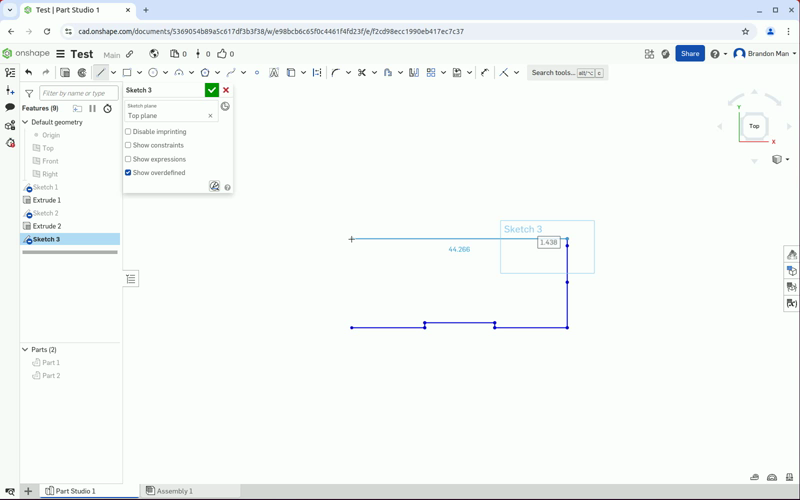
click(351, 238)
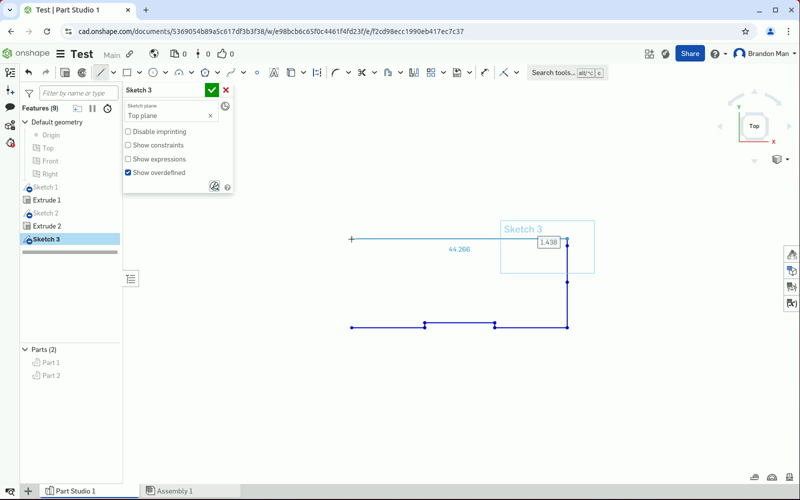
key_up(shift)
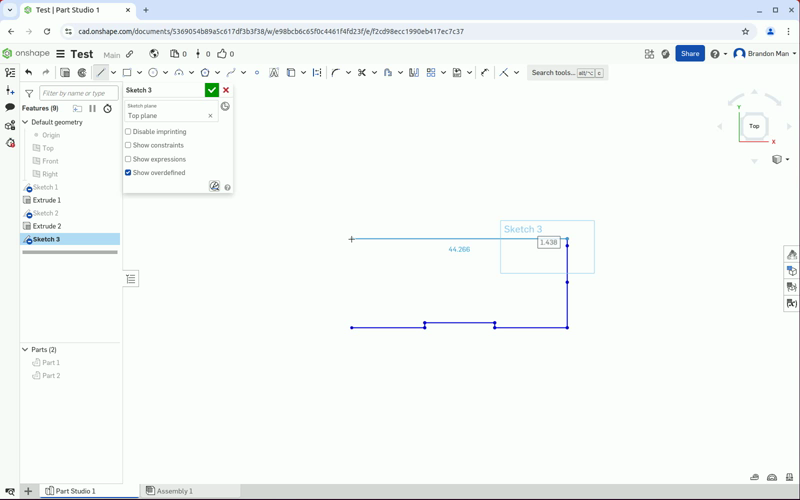
key_down(shift)
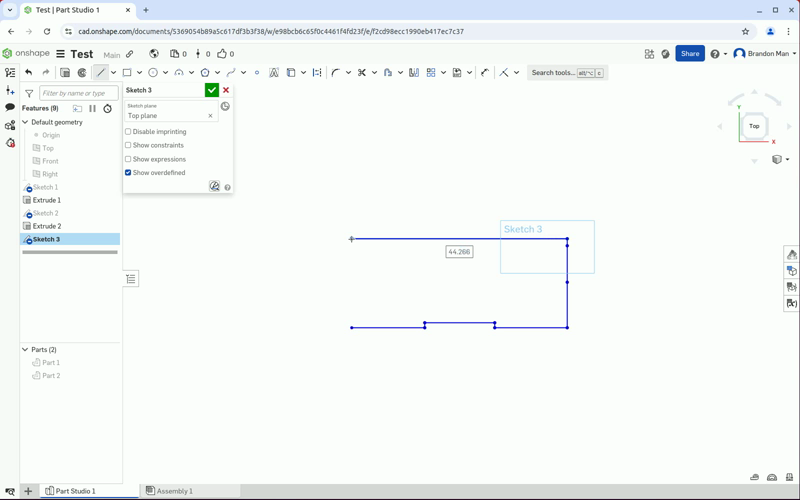
mouse_move(381, 238)
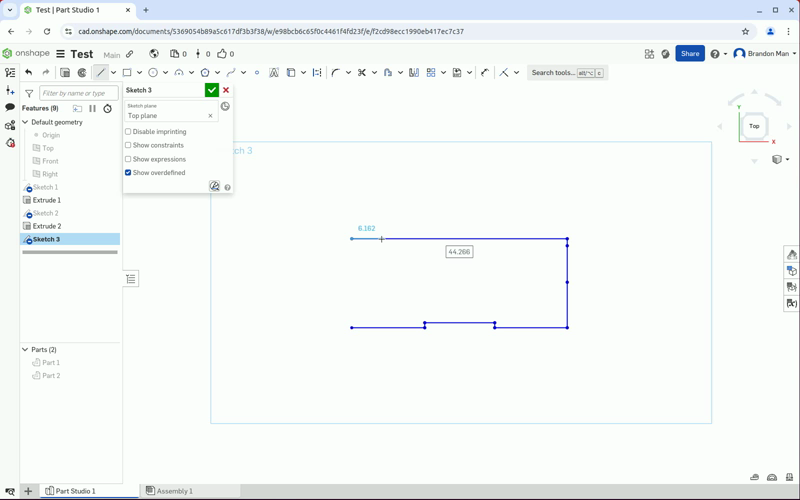
mouse_move(351, 245)
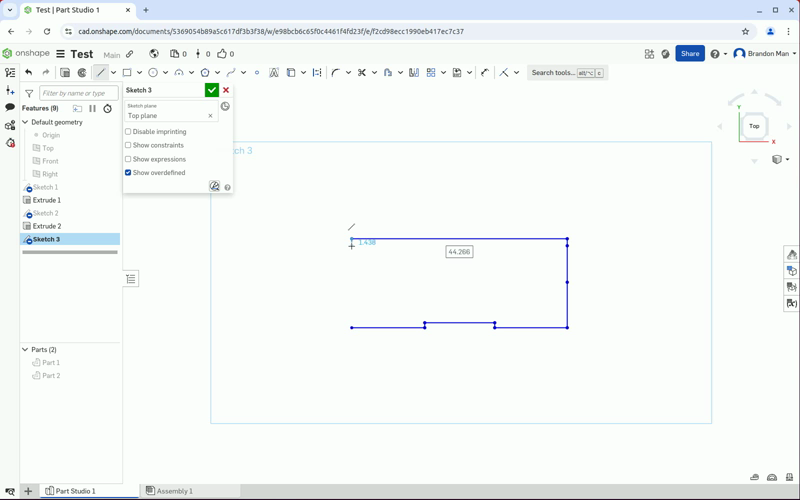
scroll(6)
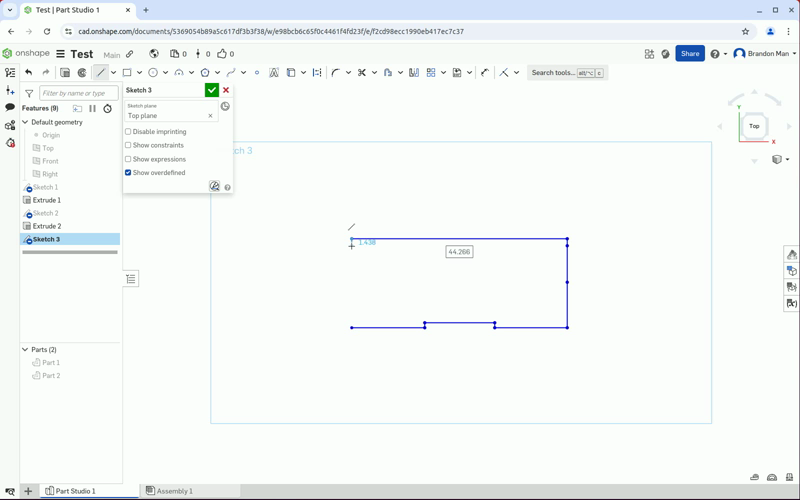
scroll(6)
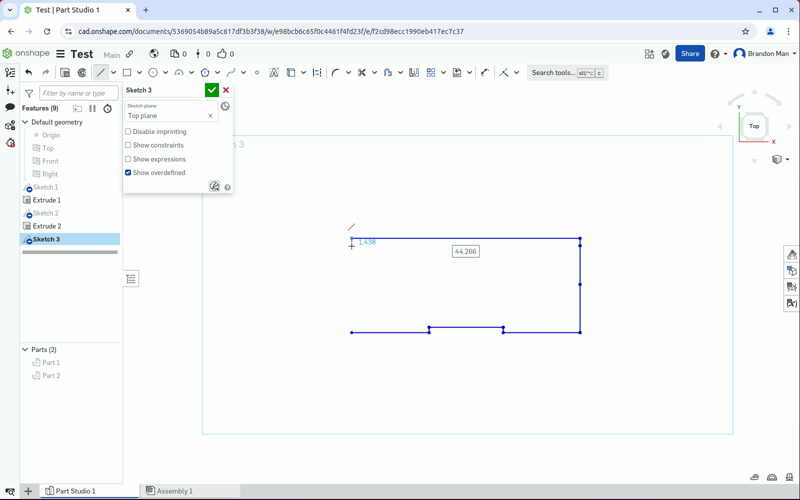
scroll(6)
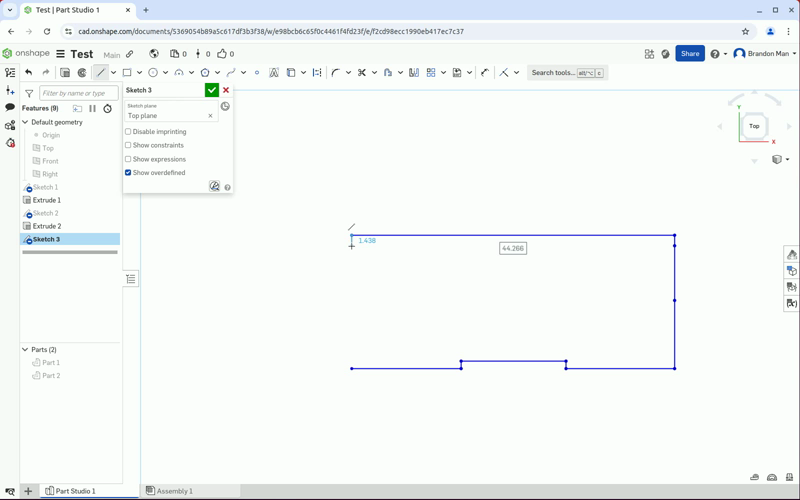
scroll(6)
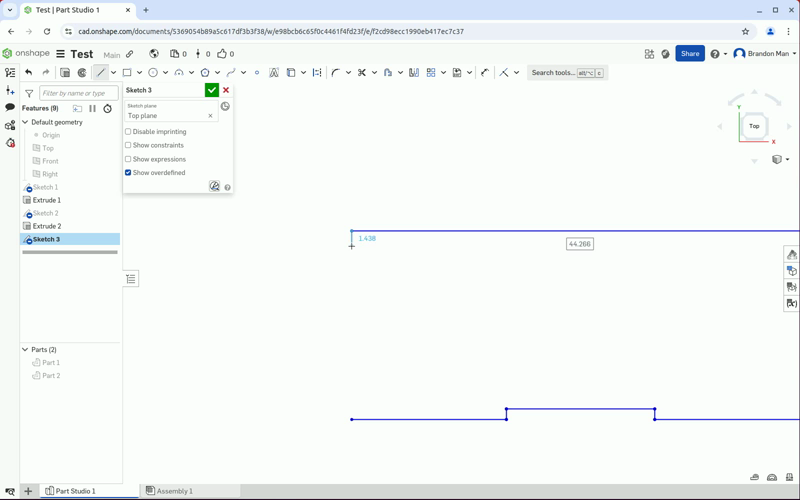
scroll(6)
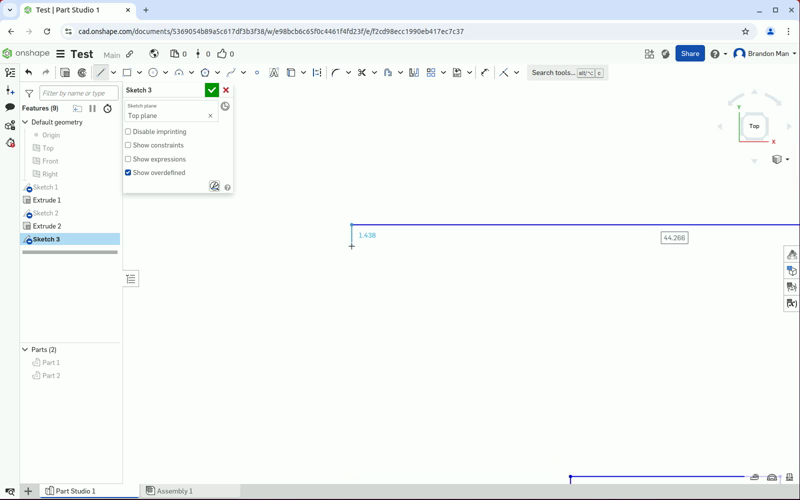
scroll(6)
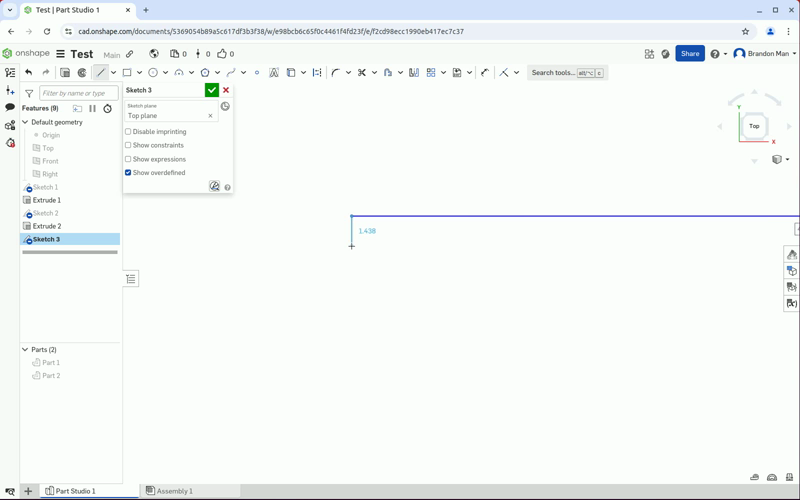
scroll(6)
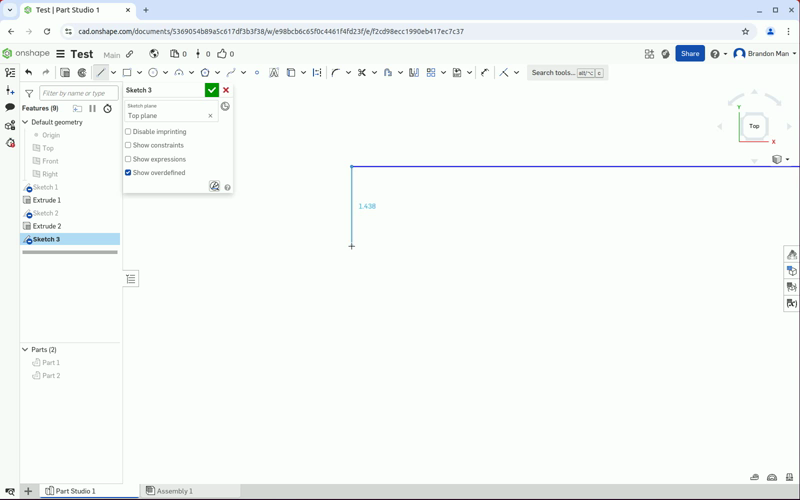
click(351, 245)
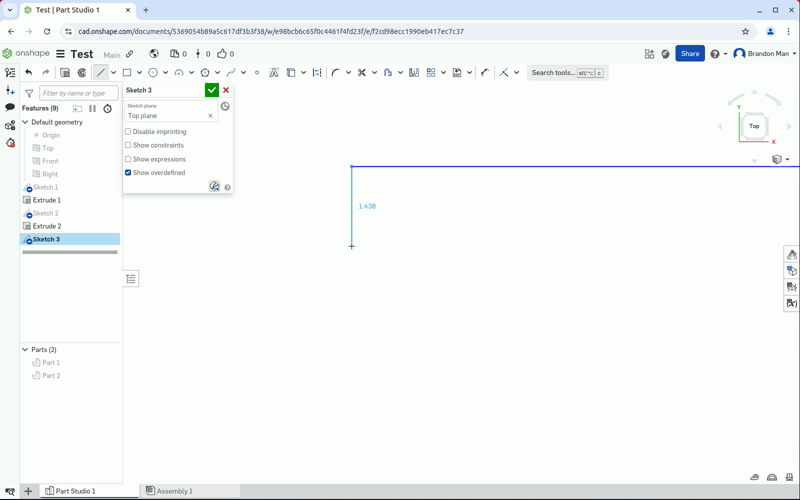
scroll(-6)
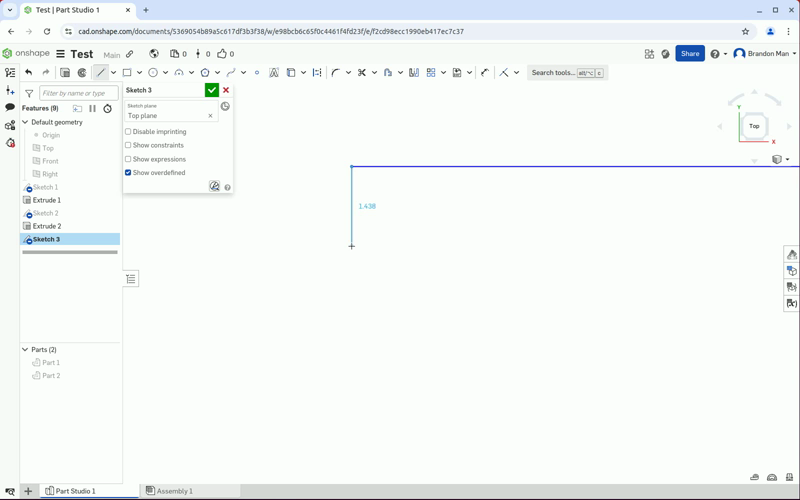
scroll(-6)
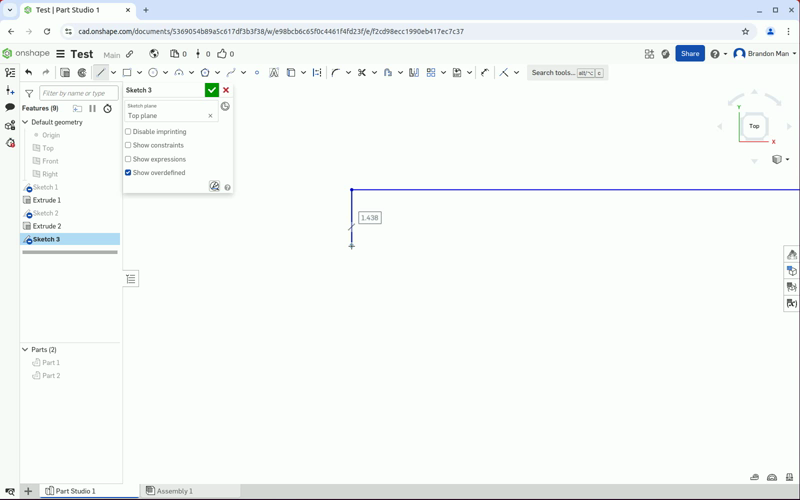
scroll(-6)
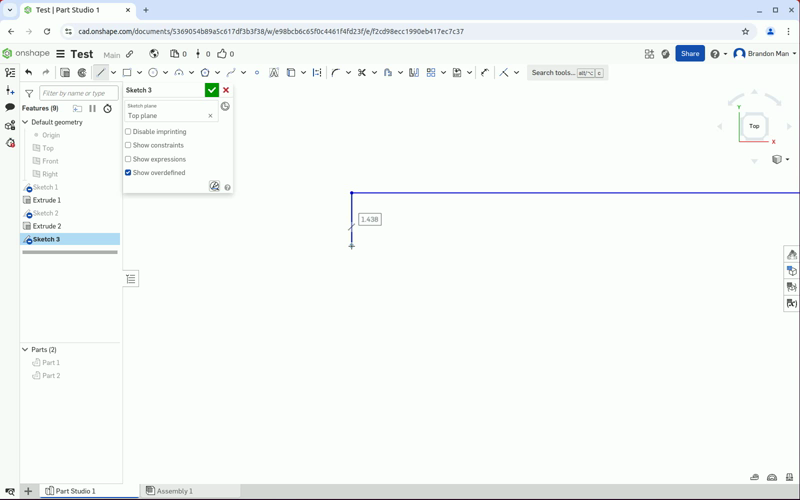
scroll(-6)
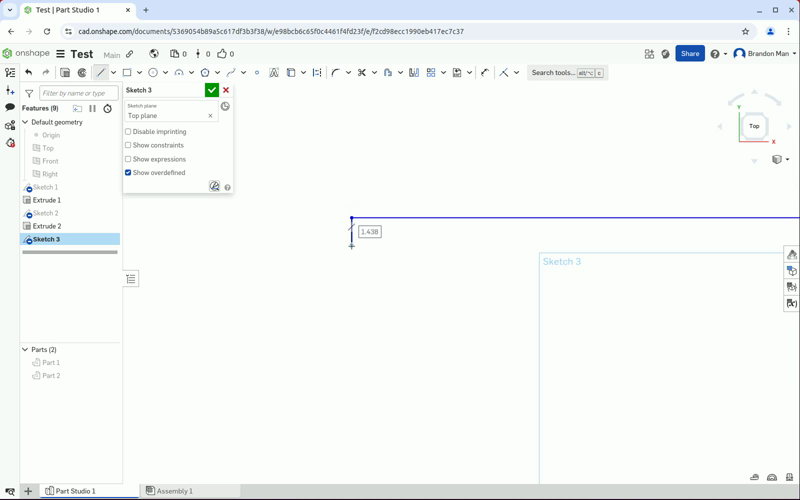
scroll(-6)
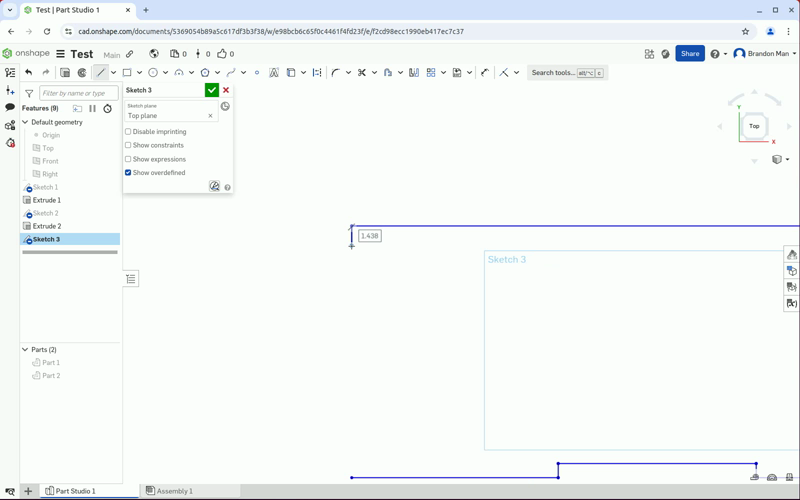
scroll(-6)
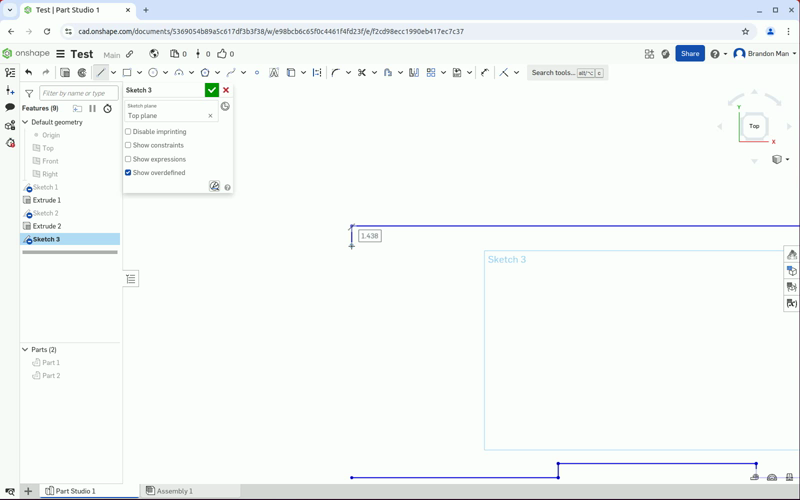
scroll(-6)
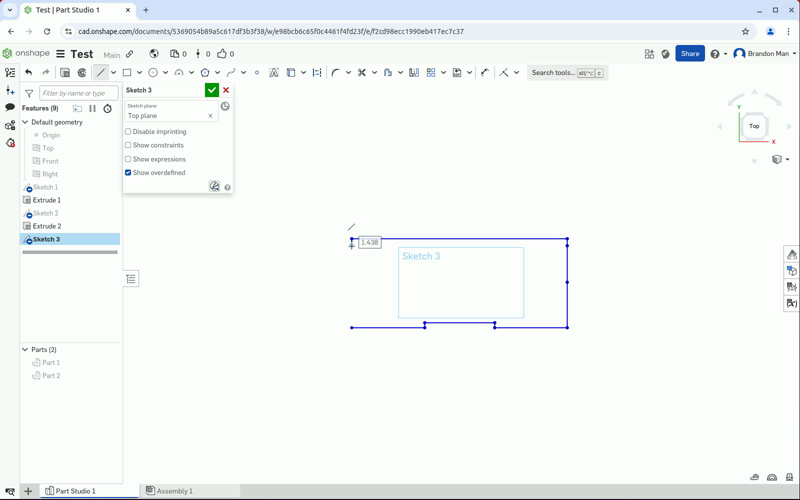
key_up(shift)
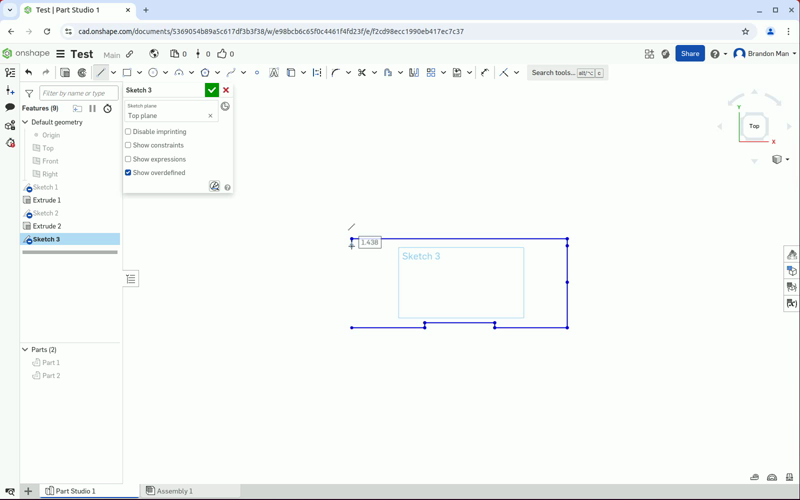
key_down(shift)
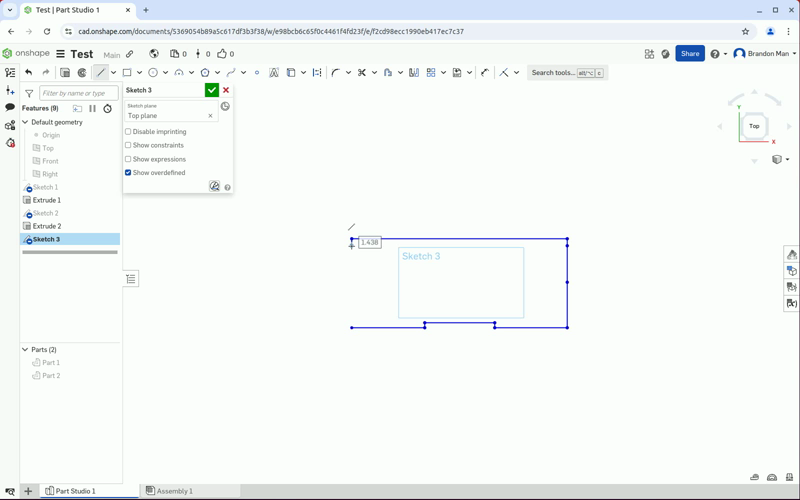
mouse_move(381, 245)
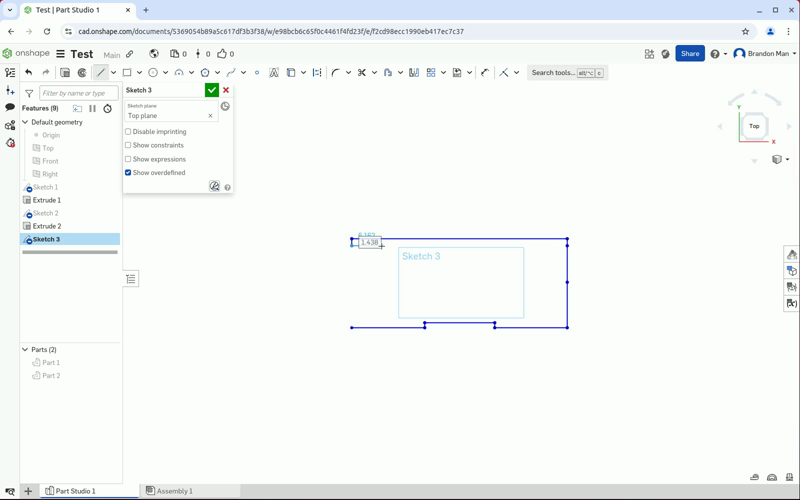
mouse_move(351, 282)
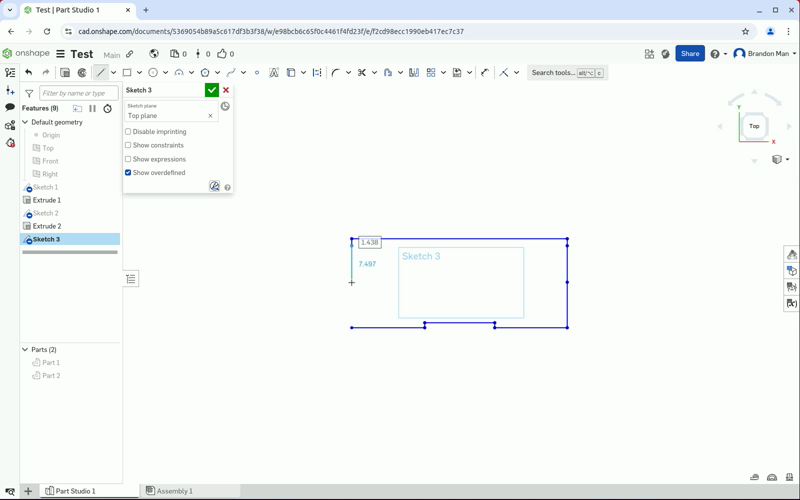
click(351, 282)
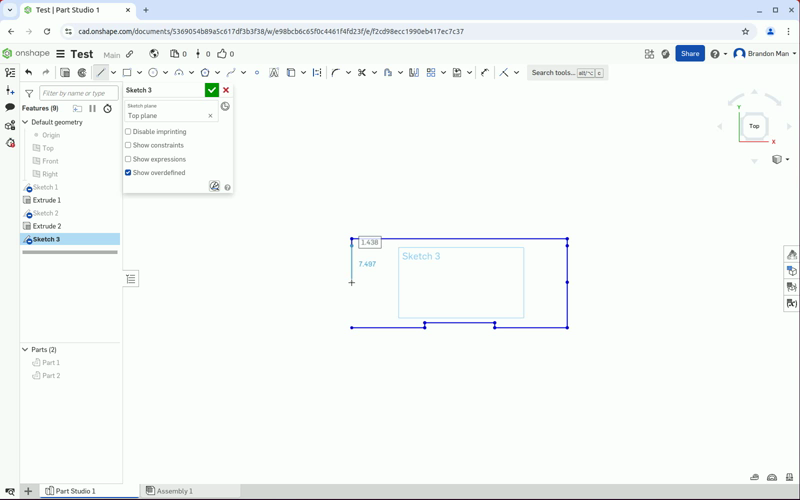
key_up(shift)
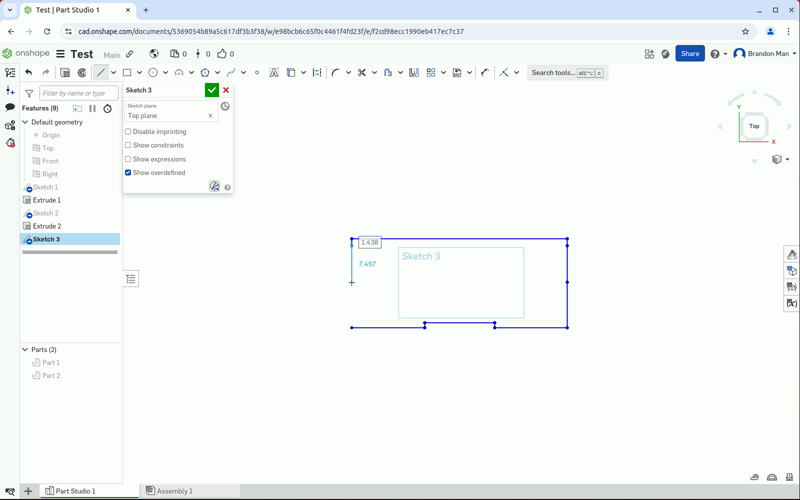
mouse_move(381, 282)
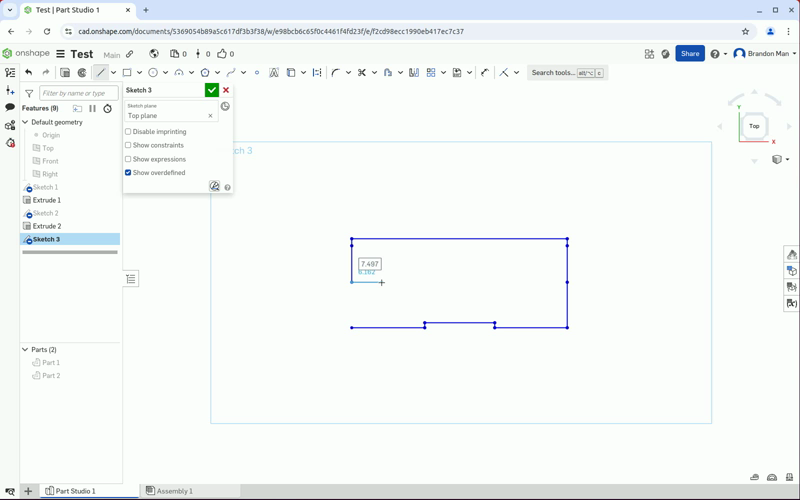
key_down(shift)
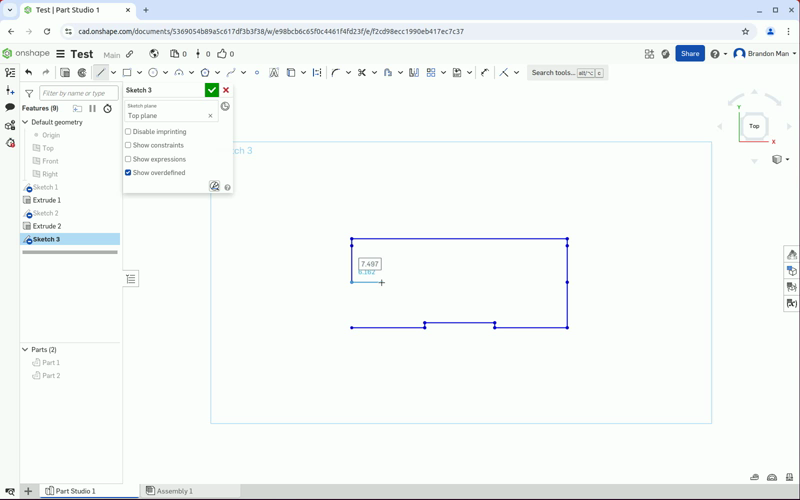
mouse_move(351, 327)
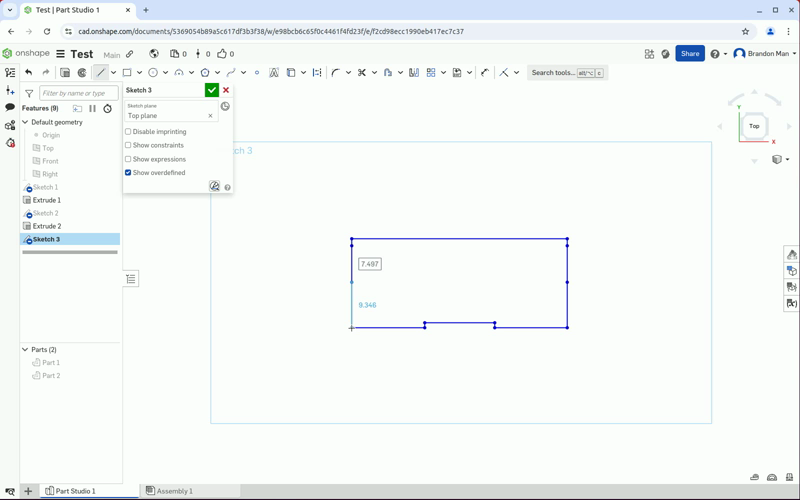
key_up(shift)
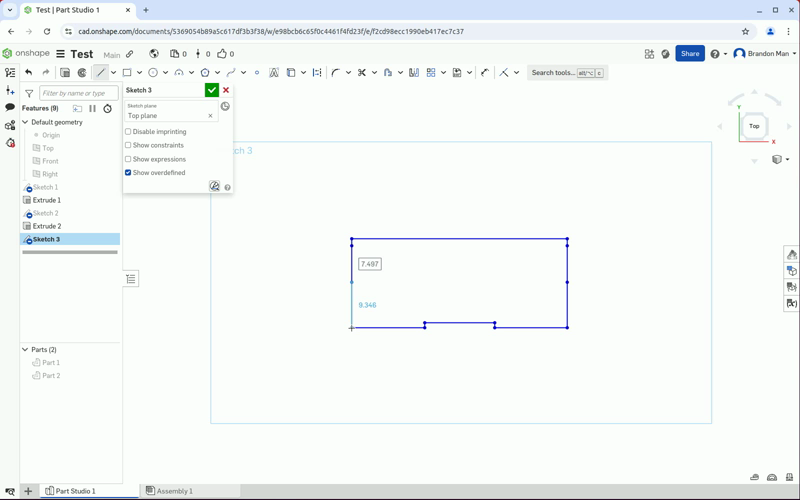
click(351, 327)
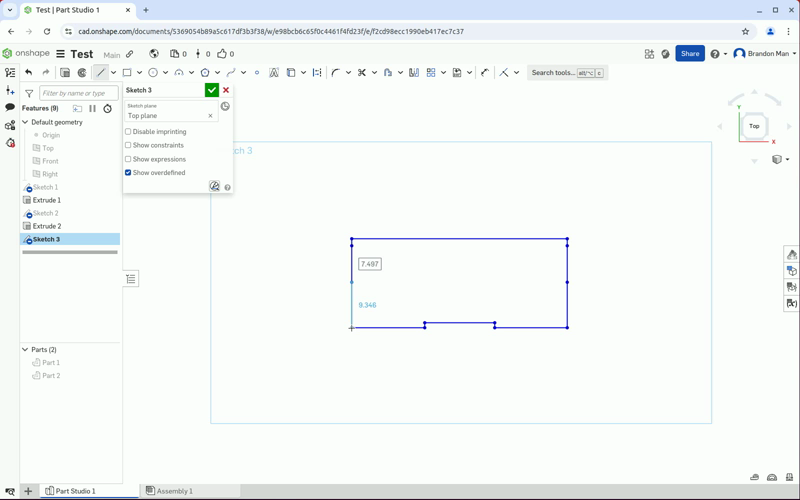
key(esc)
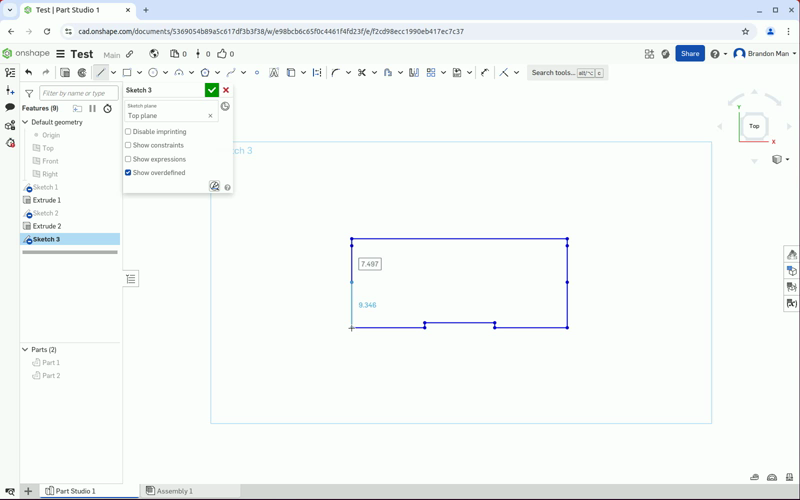
mouse_move(514, 295)
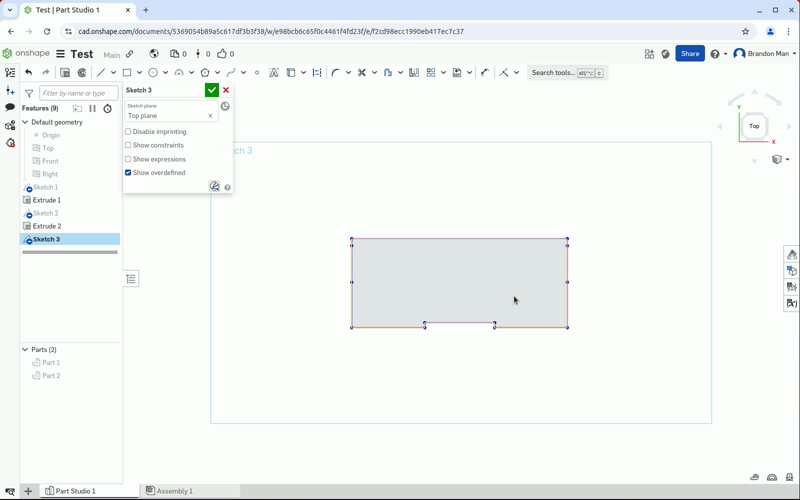
click(514, 295)
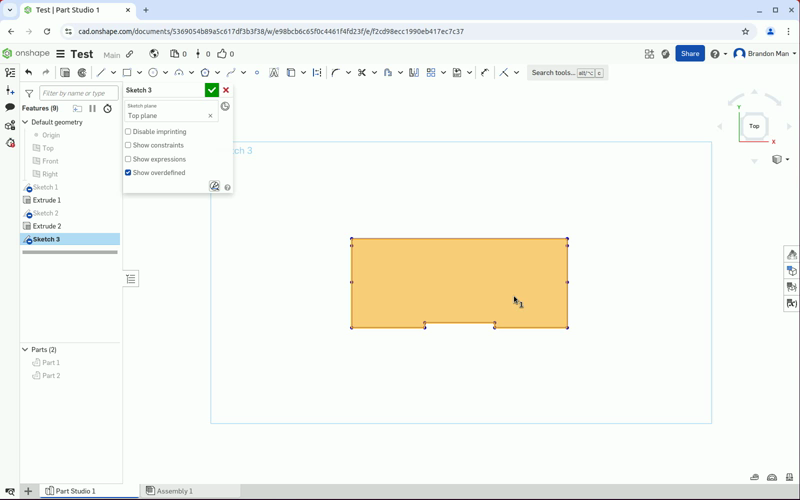
mouse_move(73, 352)
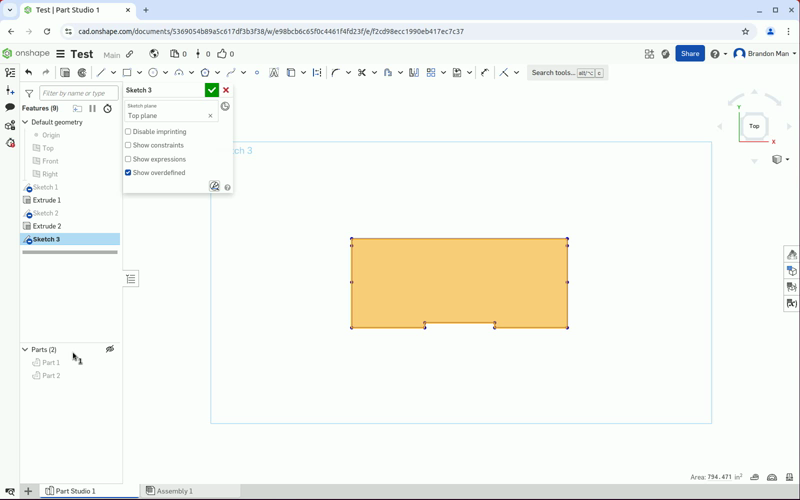
key(shift+y)
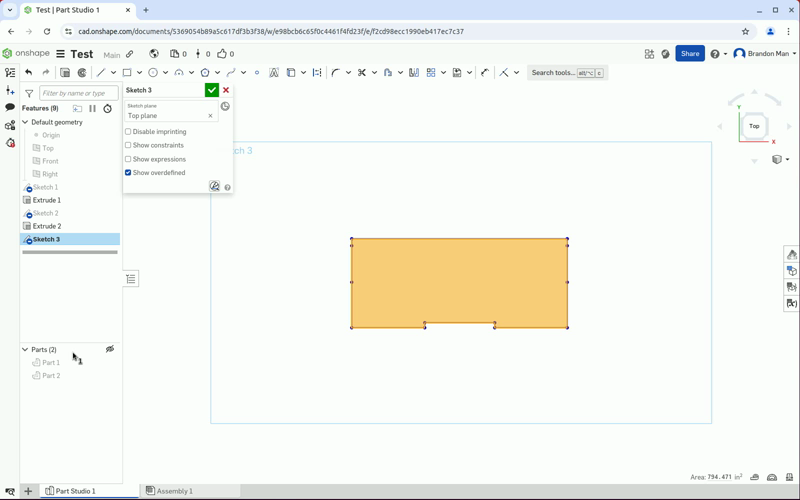
key(shift+e)
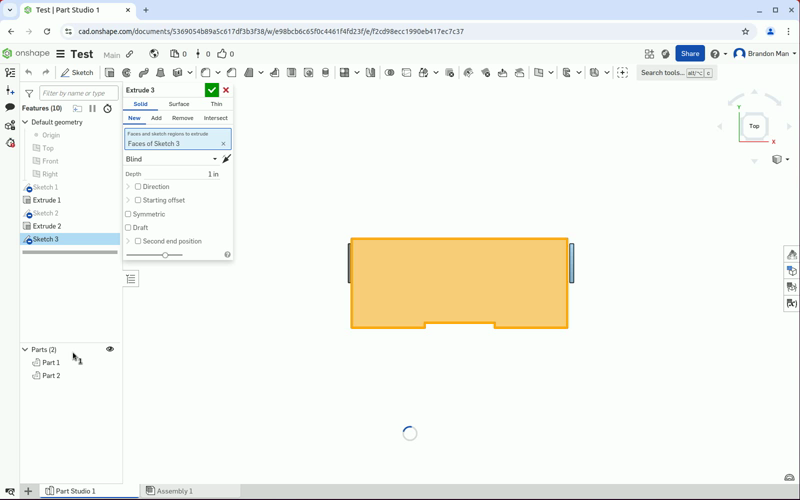
mouse_move(143, 106)
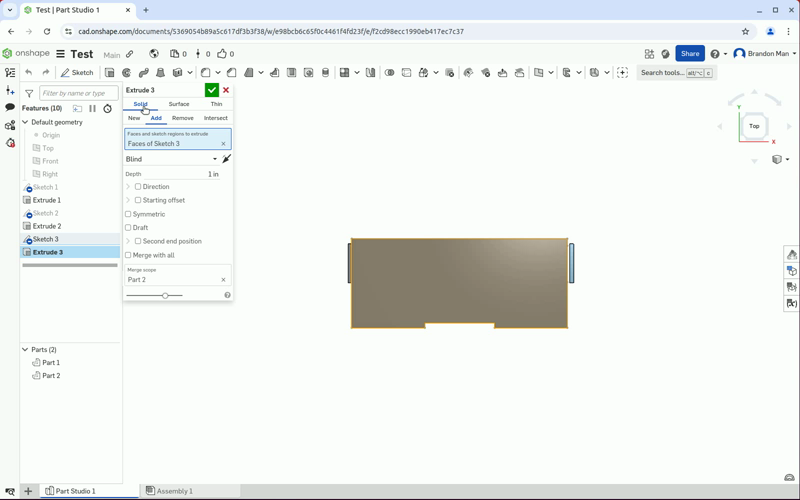
click(143, 106)
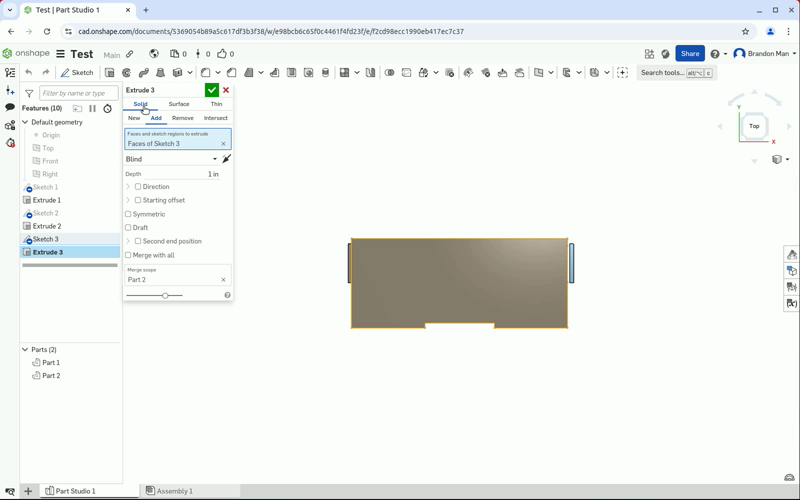
mouse_move(137, 120)
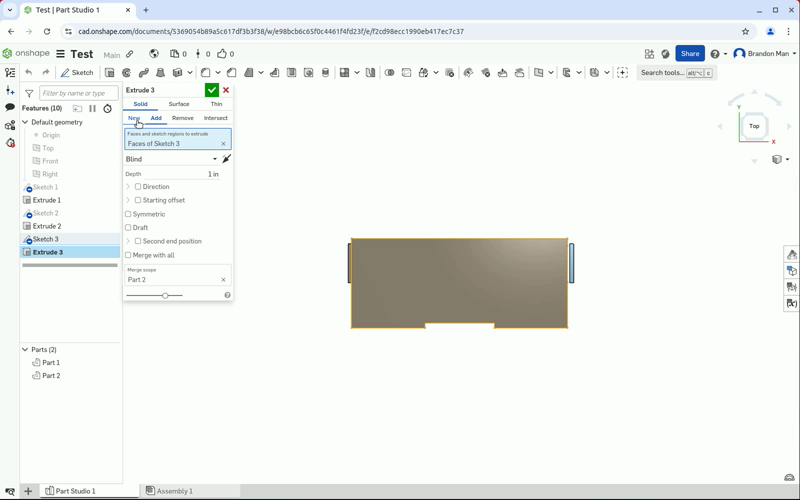
click(137, 120)
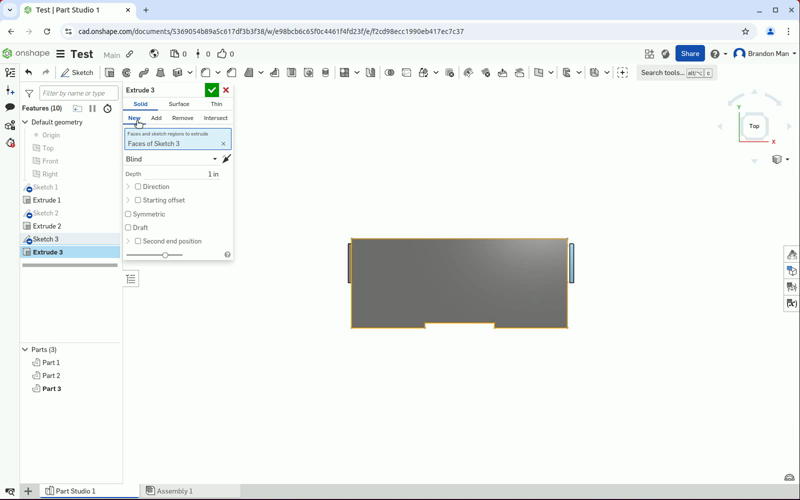
key(tab, 4)
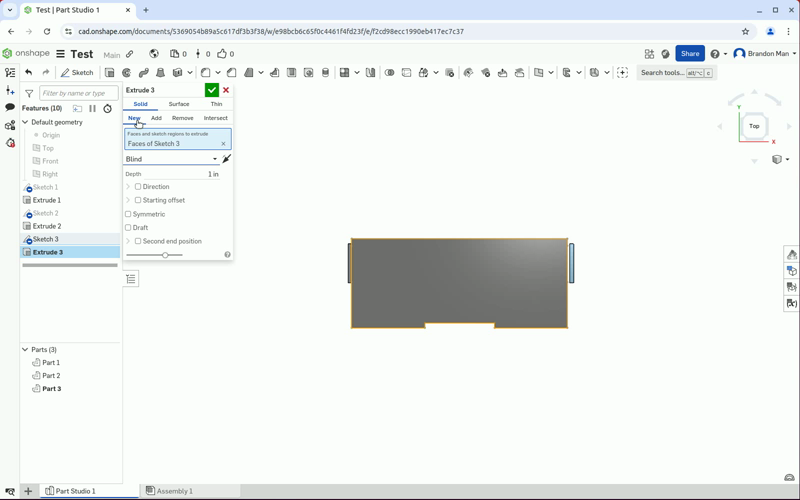
text(0.722)
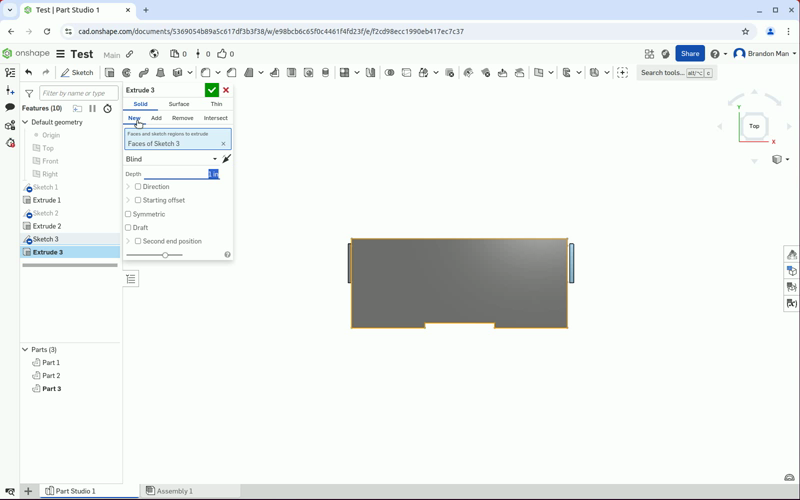
key(enter)
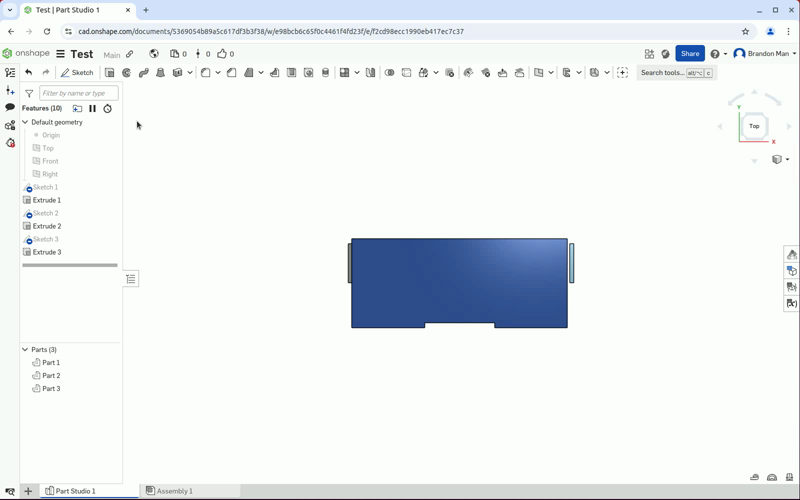
key(shift+h)
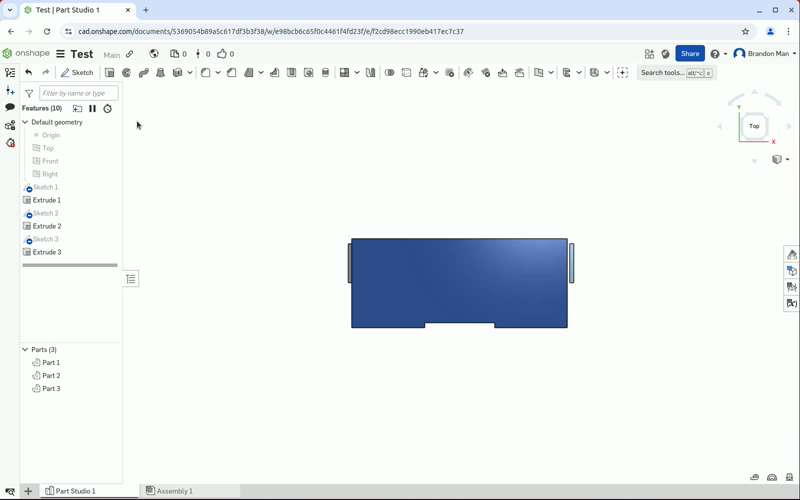
key(shift+h)
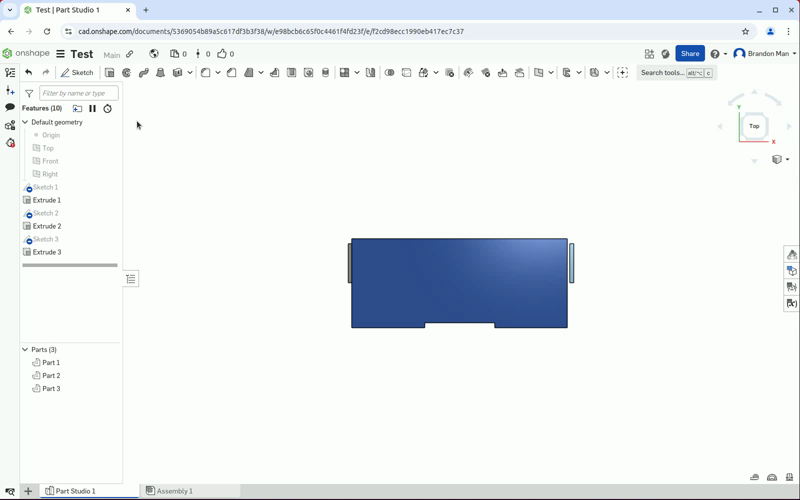
key(shift+7)
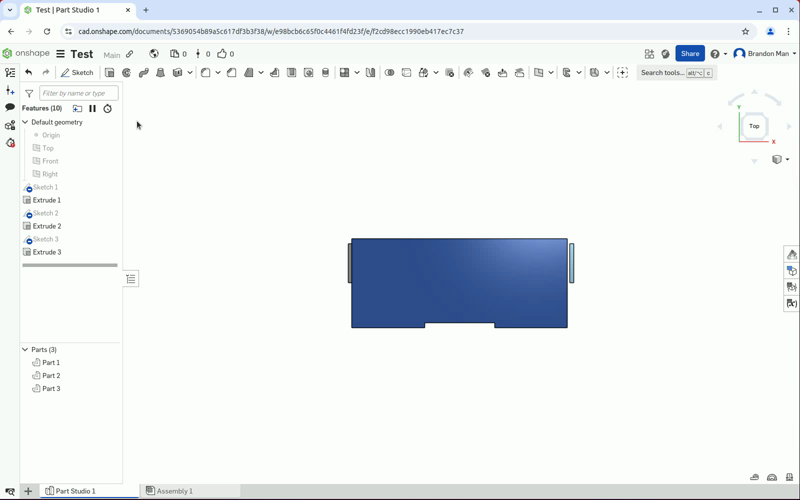
key(up, 3)
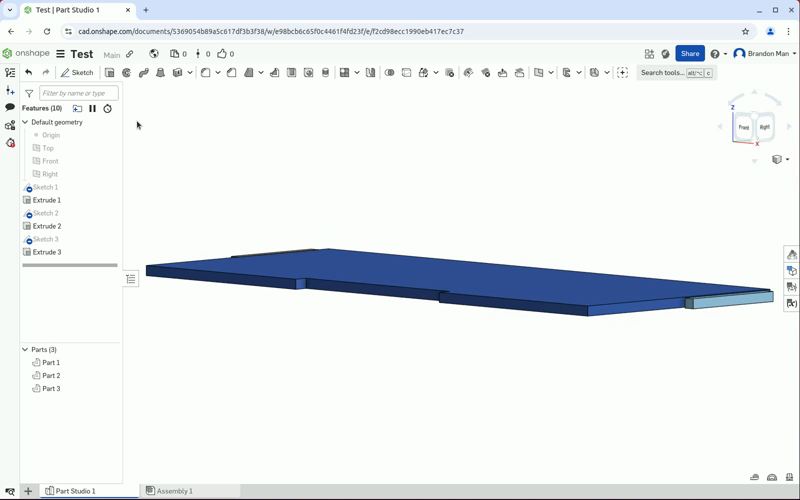
key(left, 3)
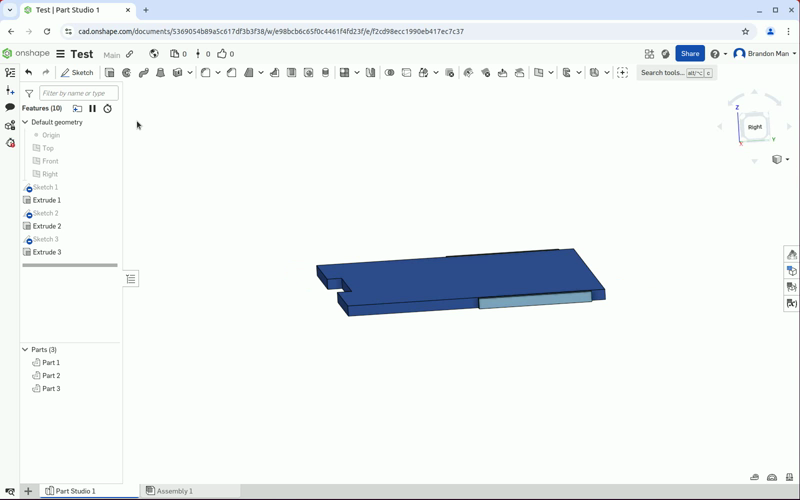
key(right, 3)
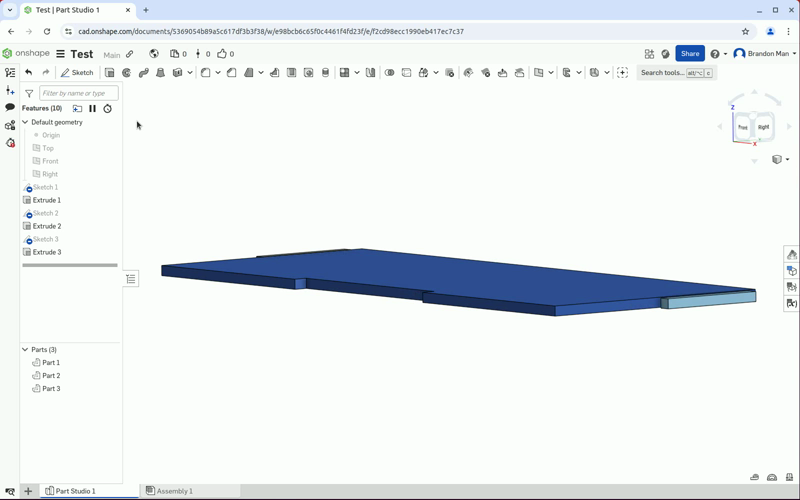
key(down, 3)
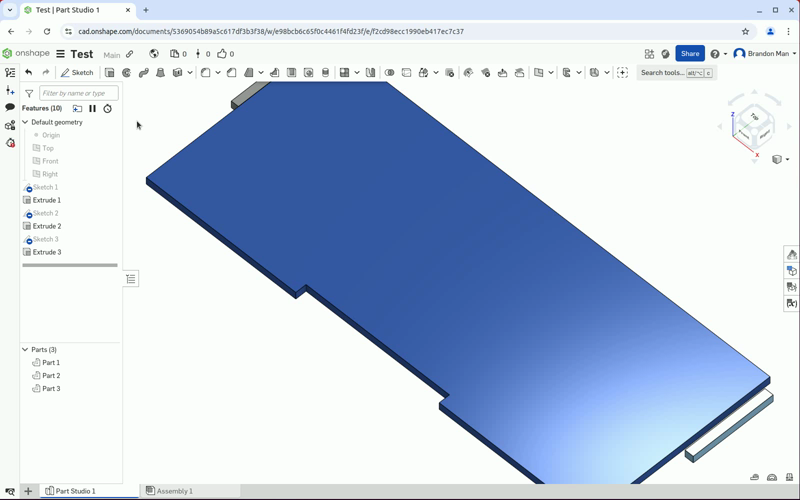
mouse_move(73, 189)
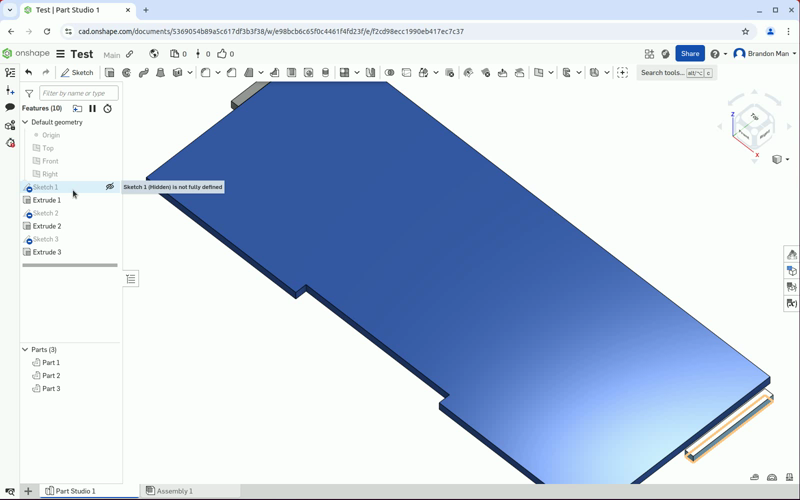
click(73, 189)